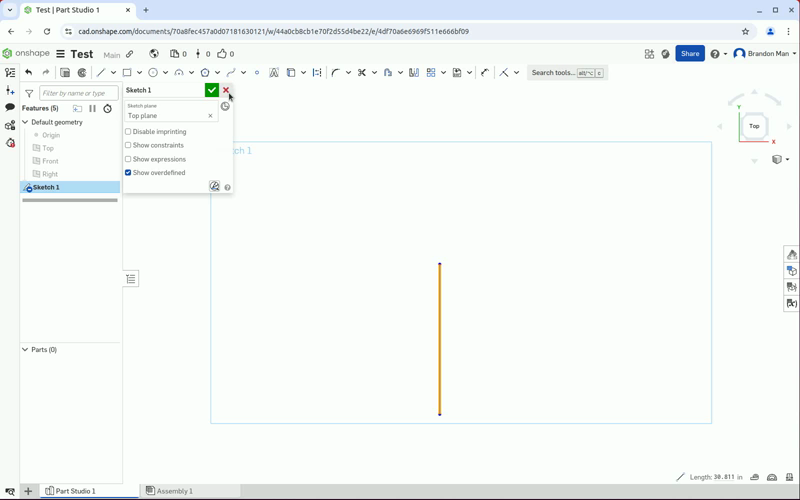
key(shift+h)
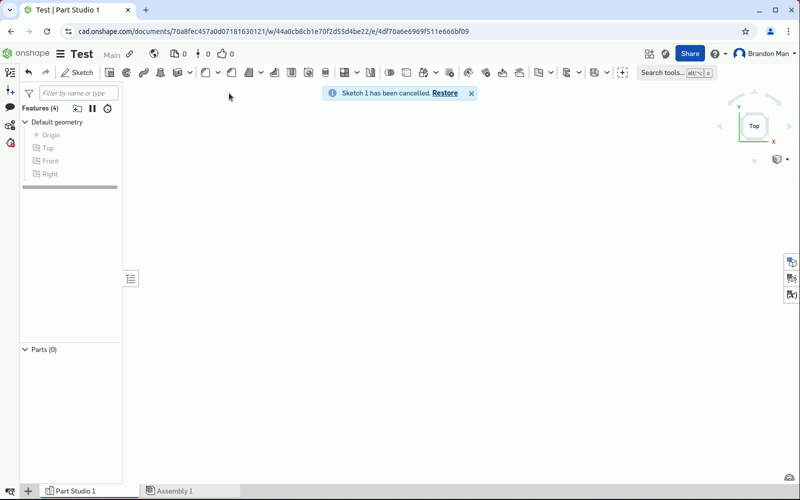
mouse_move(73, 352)
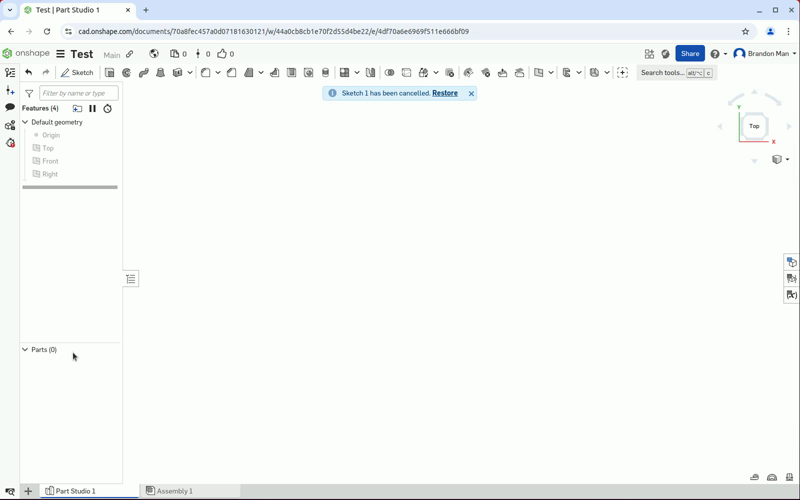
key(y)
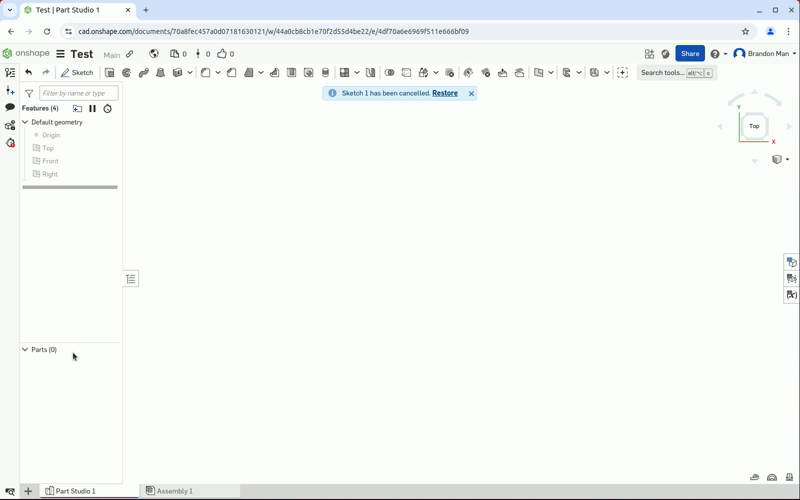
key(shift+p)
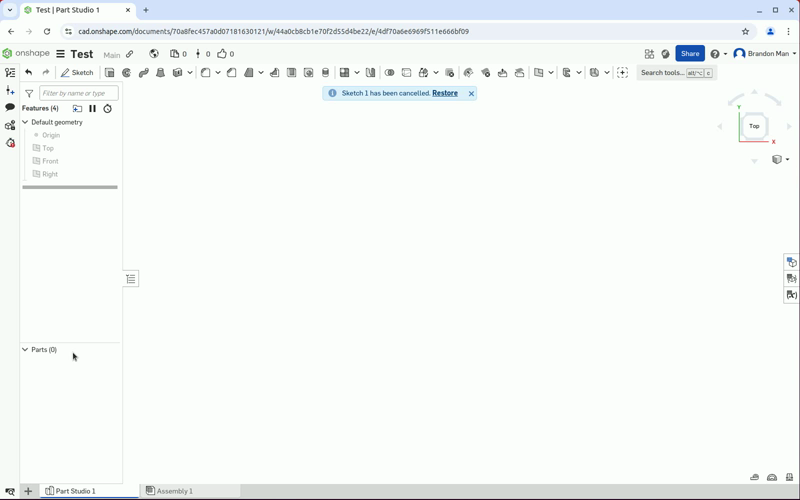
key(space)
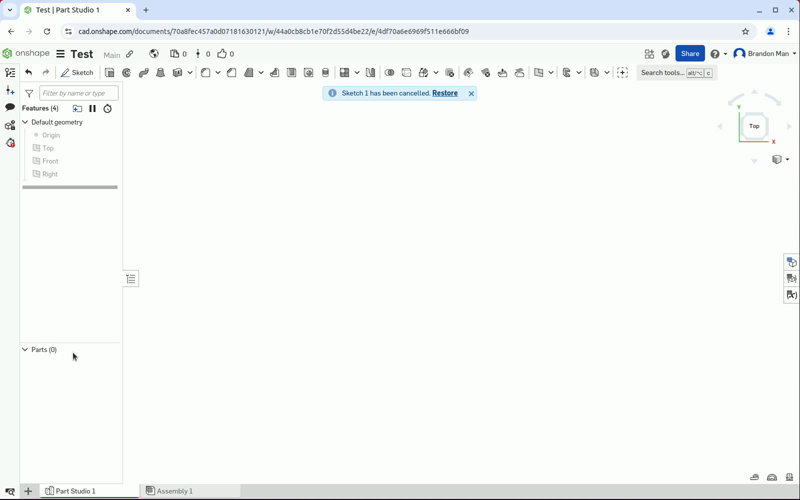
key_down(shift)
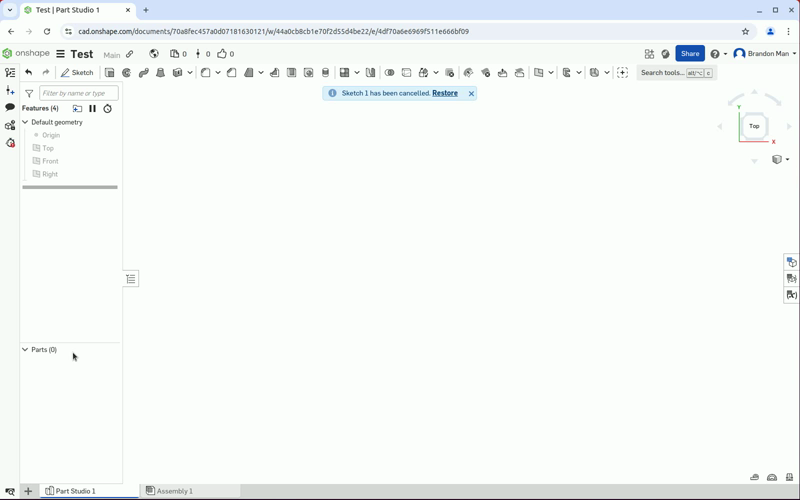
key(up)
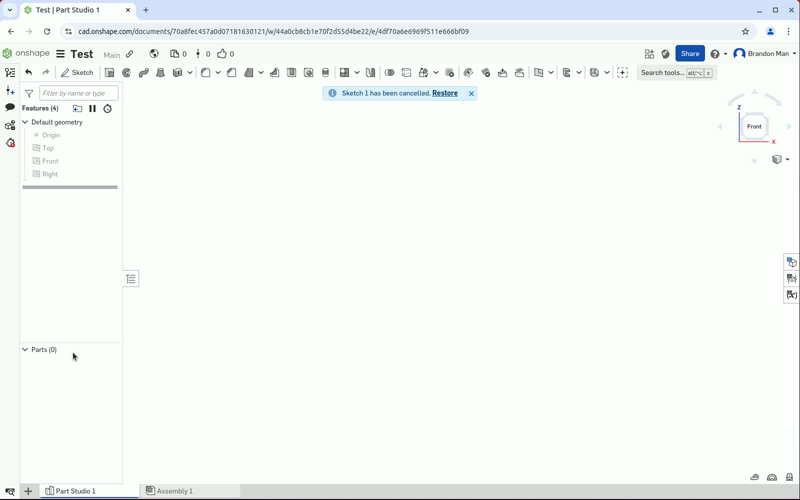
key_up(shift)
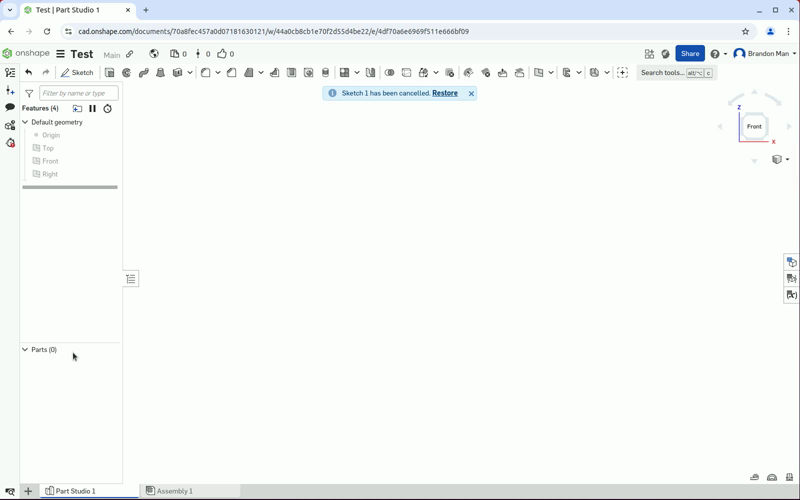
mouse_move(73, 352)
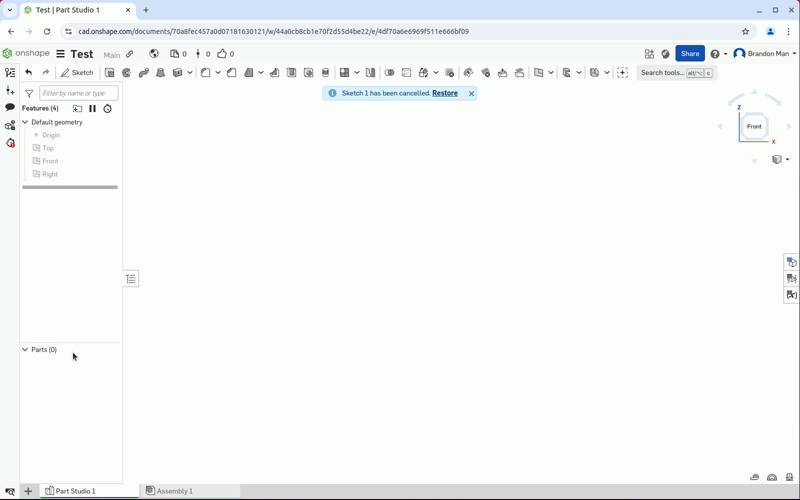
key(shift+y)
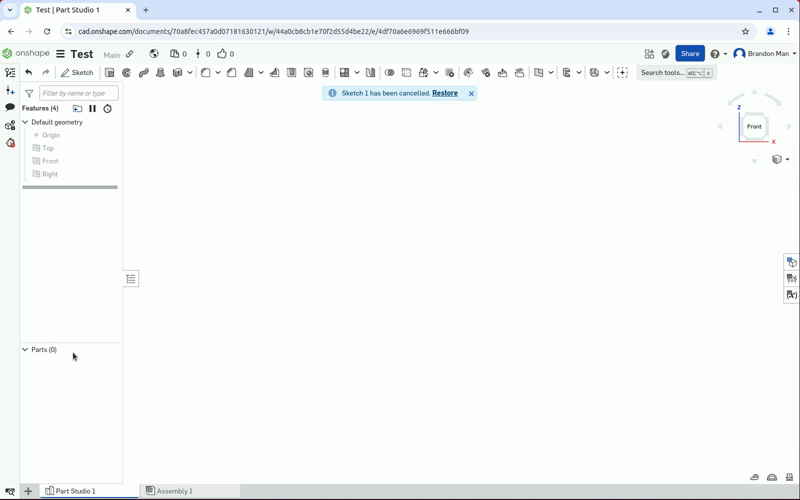
key(shift+s)
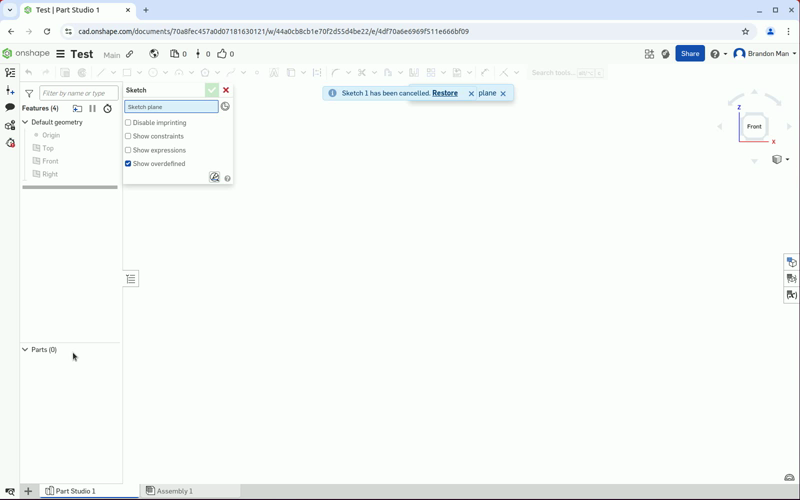
mouse_move(73, 163)
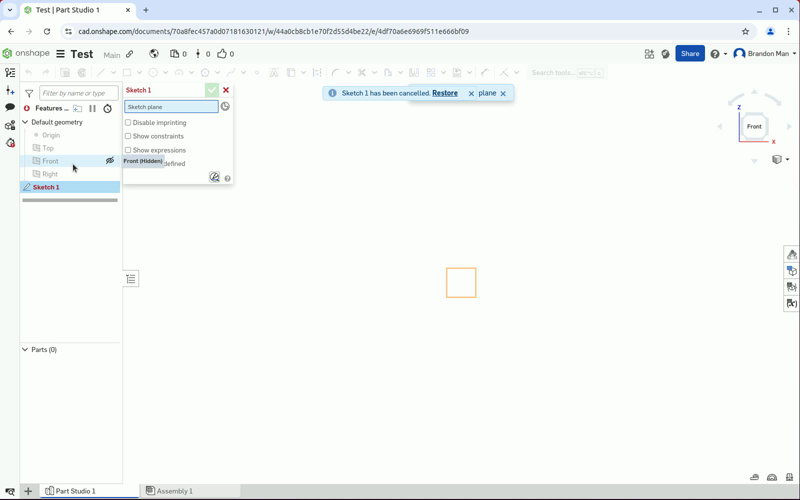
click(73, 163)
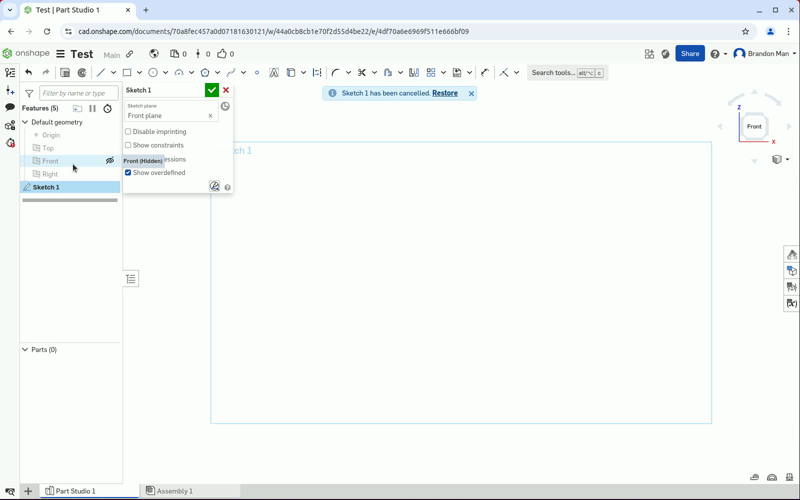
mouse_move(73, 352)
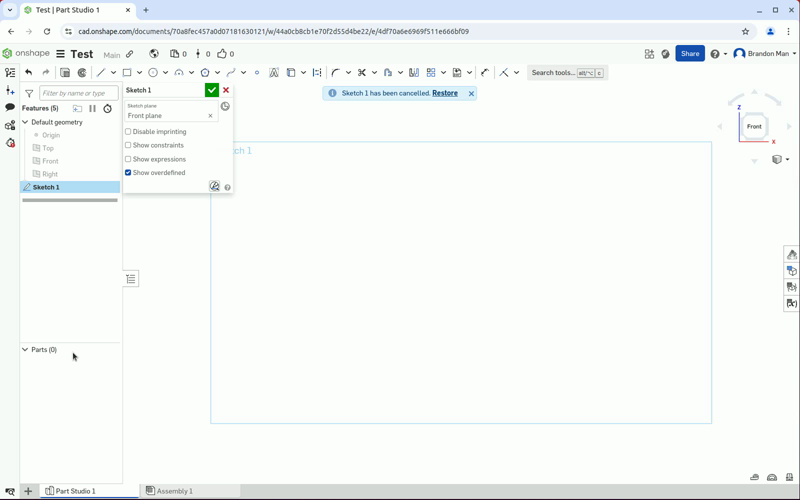
key(y)
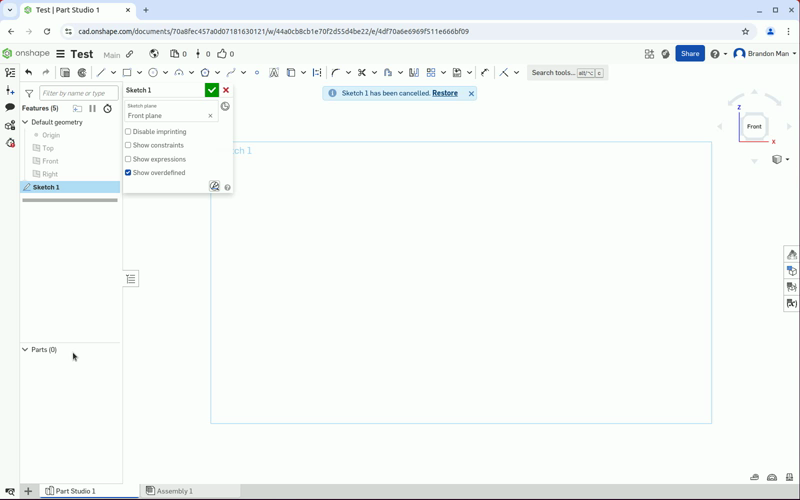
key(l)
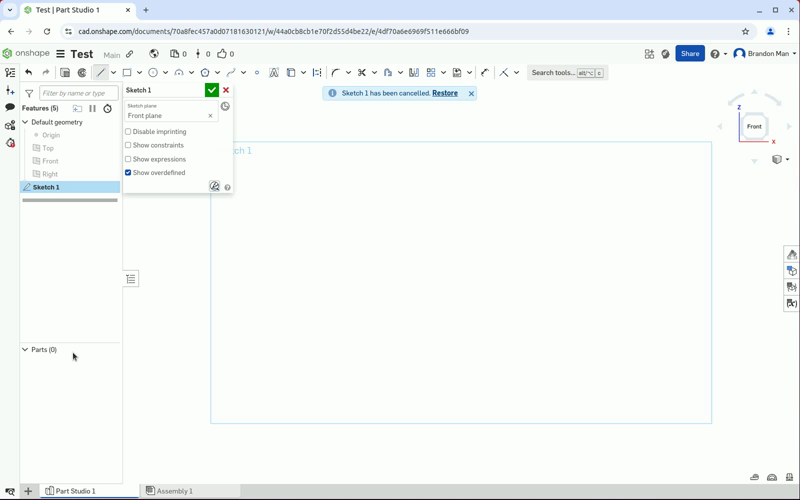
key_down(shift)
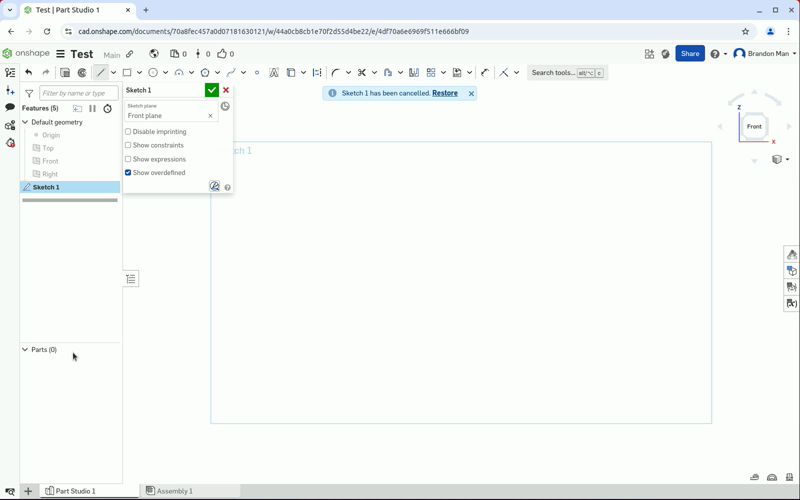
mouse_move(439, 330)
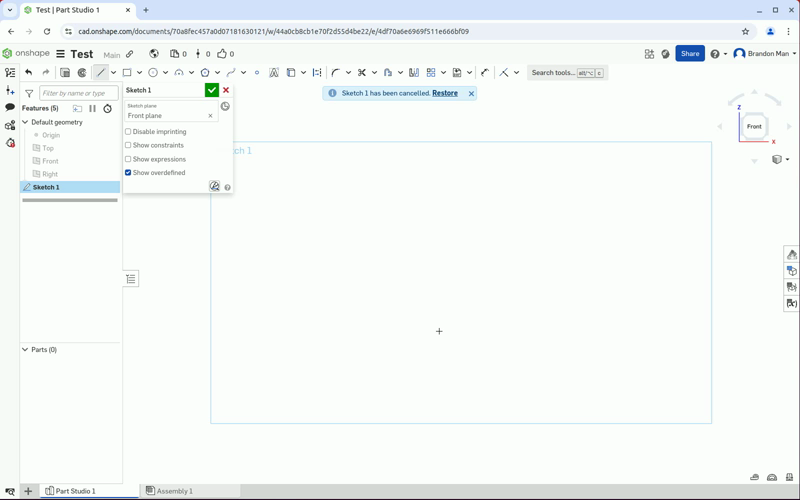
click(439, 330)
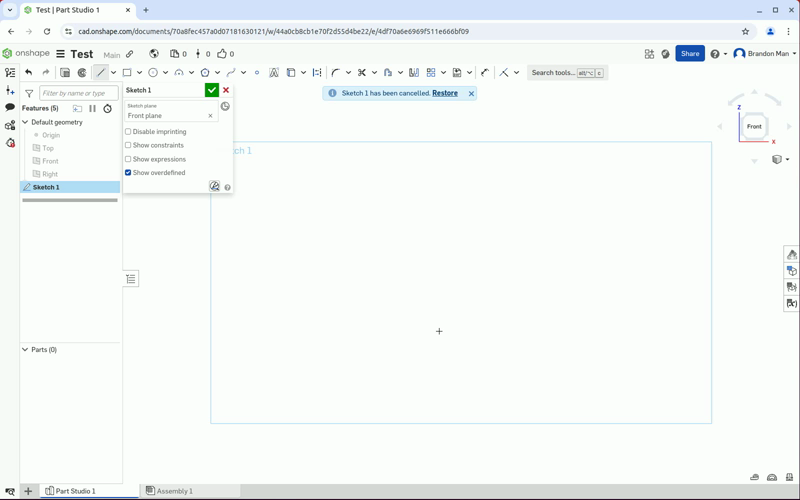
key_up(shift)
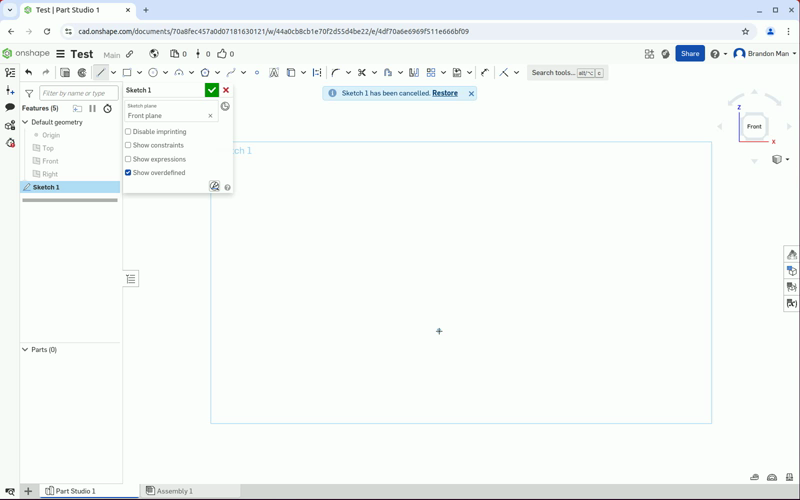
key_down(shift)
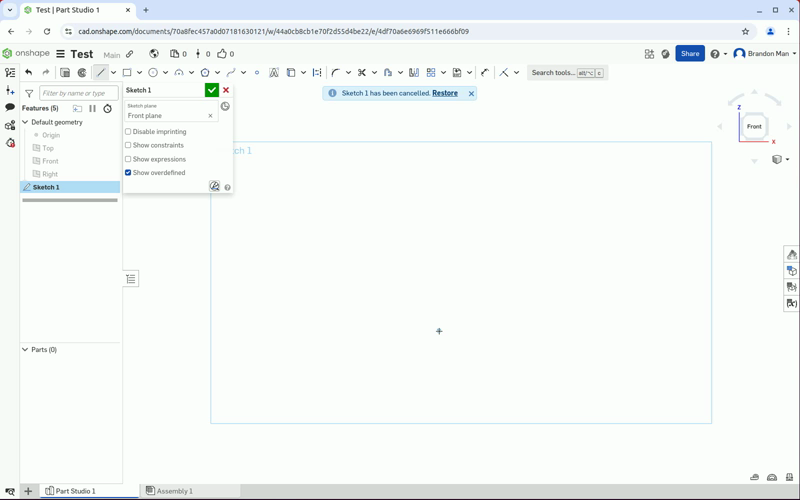
mouse_move(469, 330)
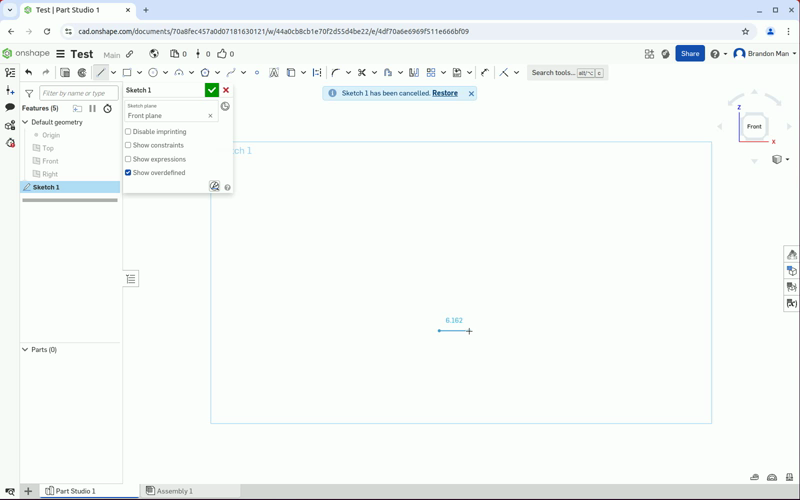
mouse_move(453, 330)
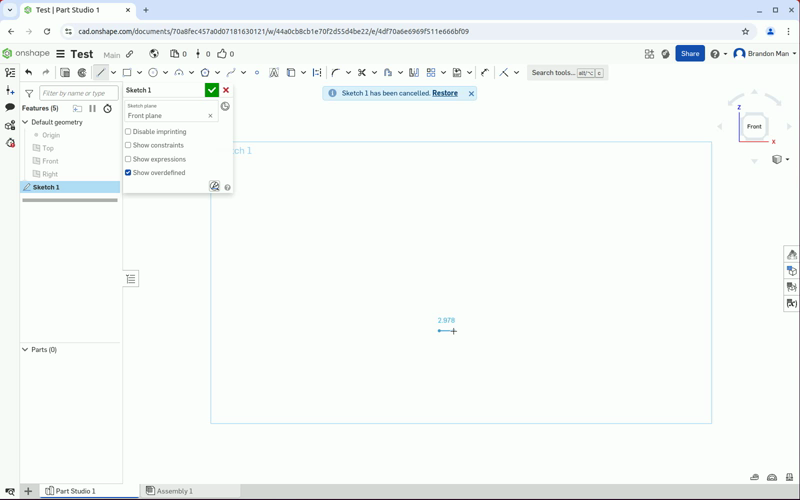
click(453, 330)
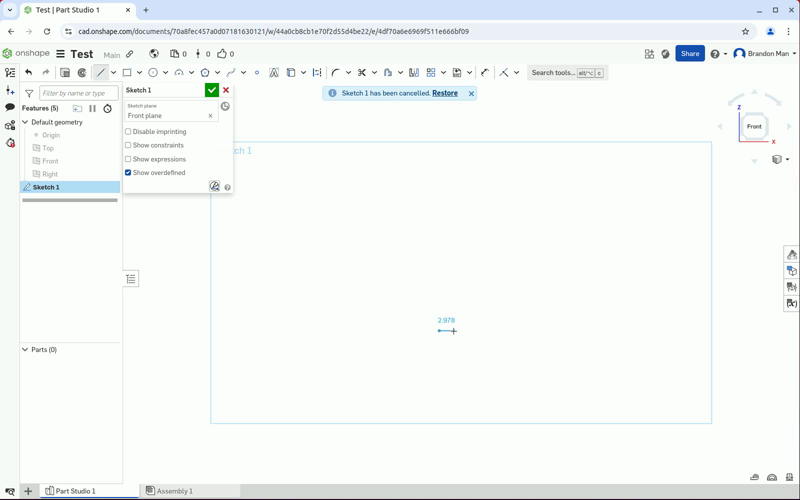
key_up(shift)
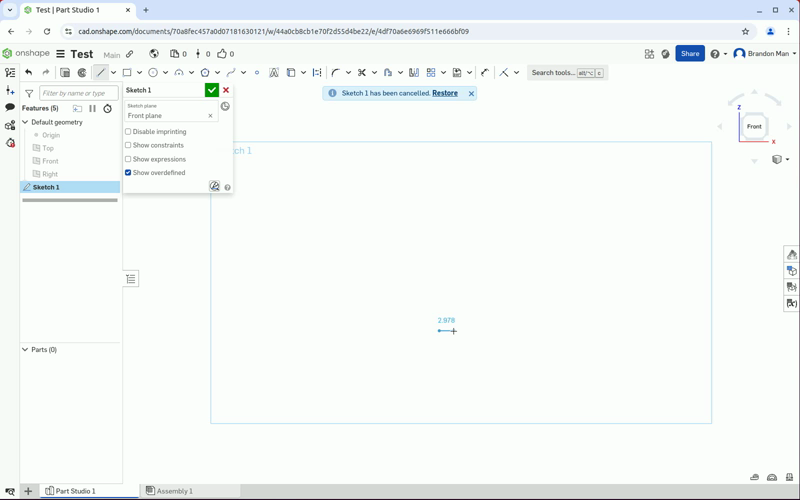
key_down(shift)
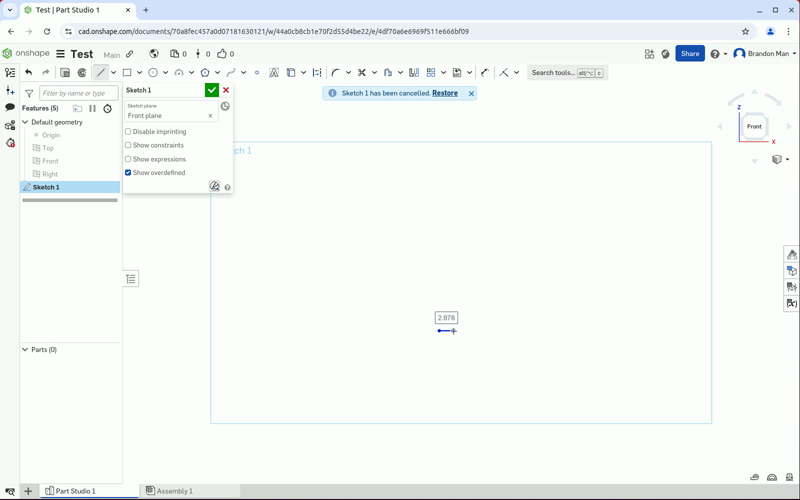
mouse_move(483, 330)
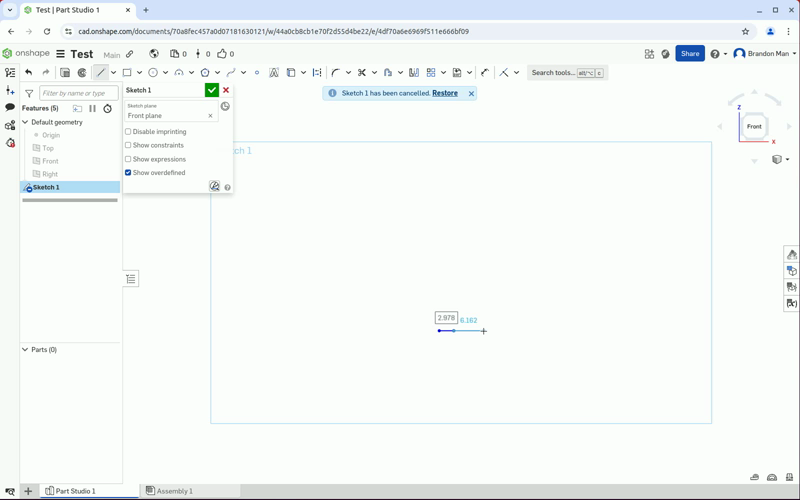
mouse_move(453, 327)
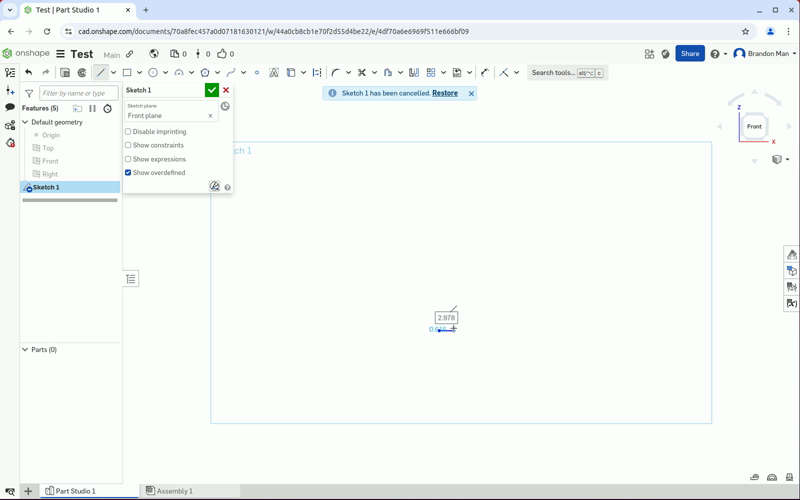
scroll(6)
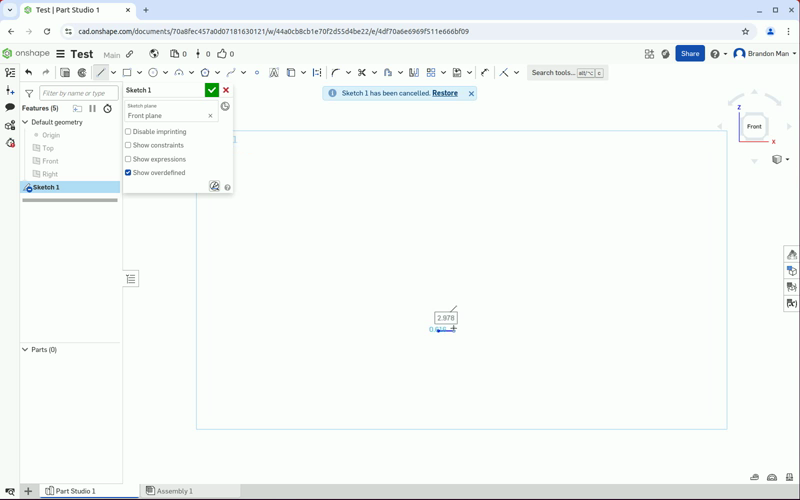
scroll(6)
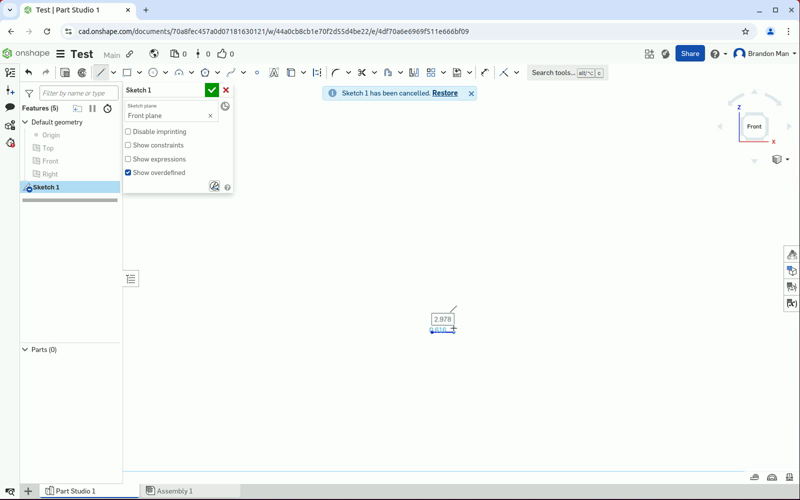
scroll(6)
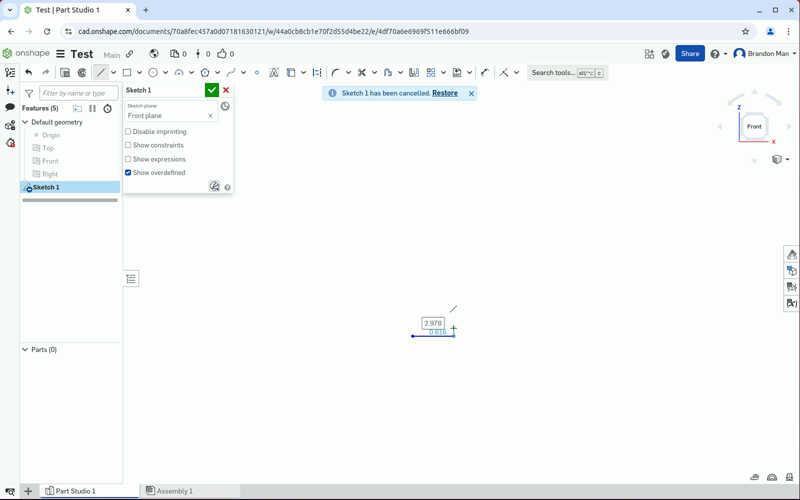
scroll(6)
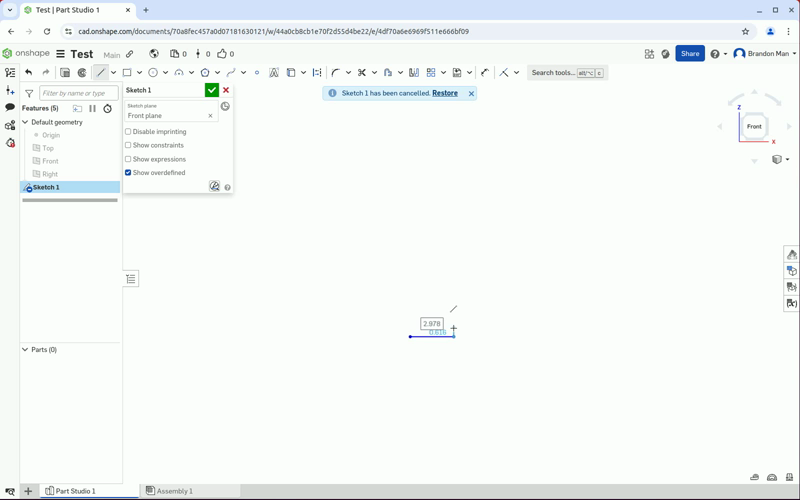
scroll(6)
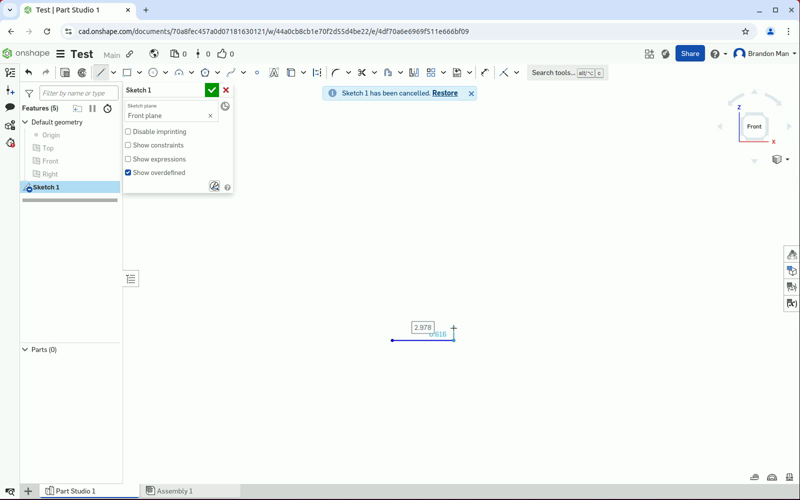
scroll(6)
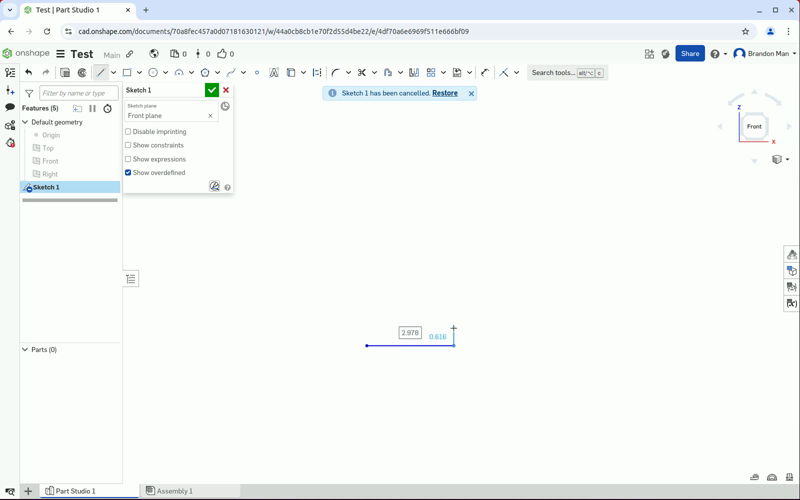
scroll(6)
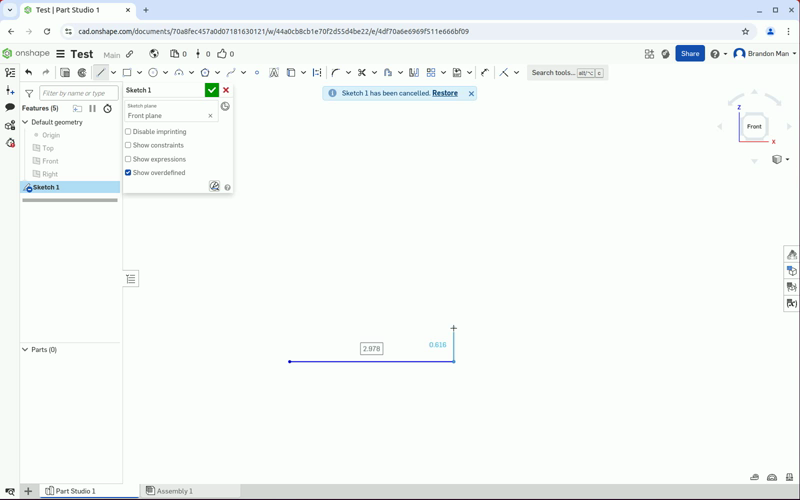
click(453, 327)
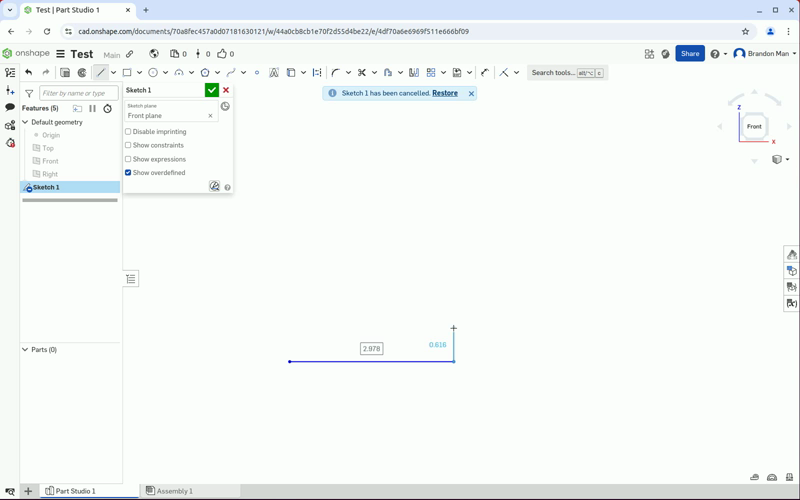
scroll(-6)
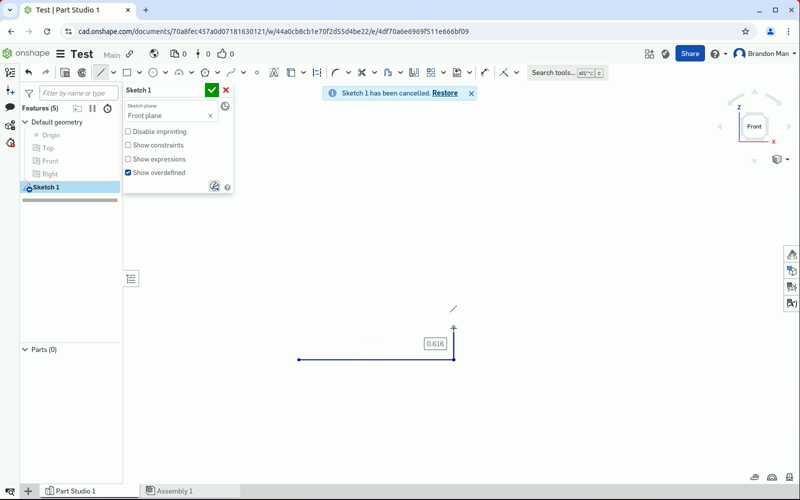
scroll(-6)
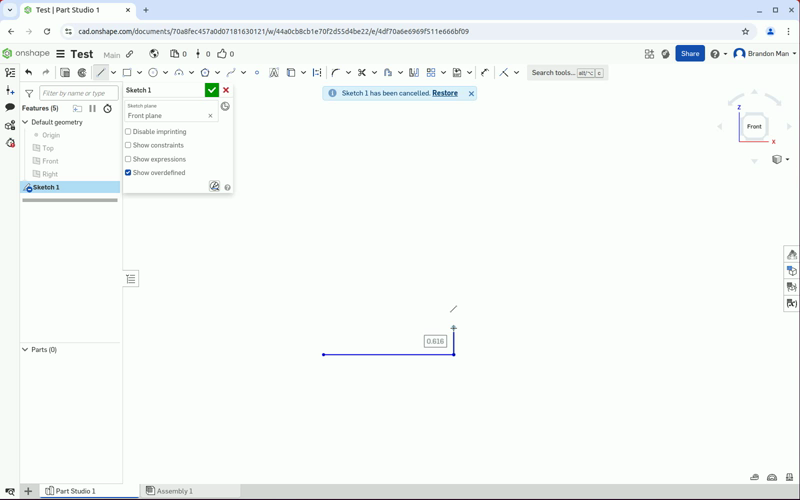
scroll(-6)
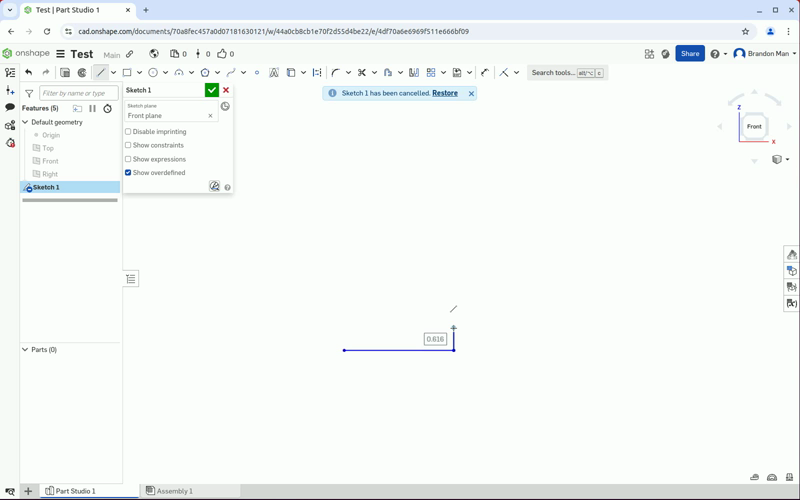
scroll(-6)
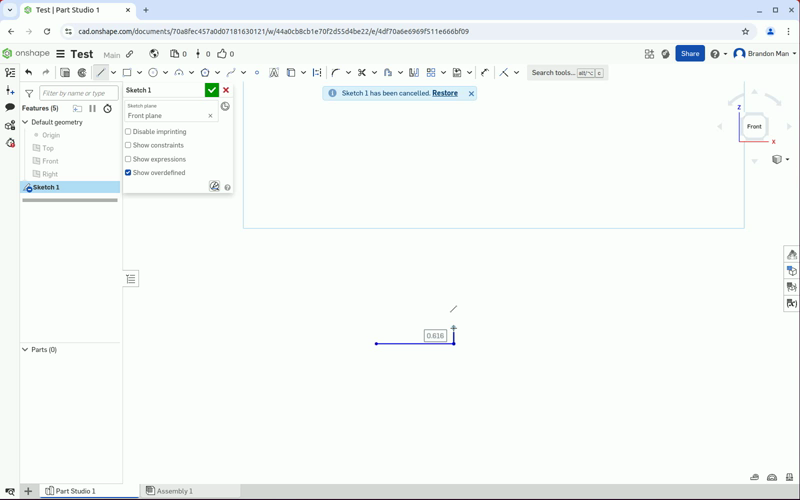
scroll(-6)
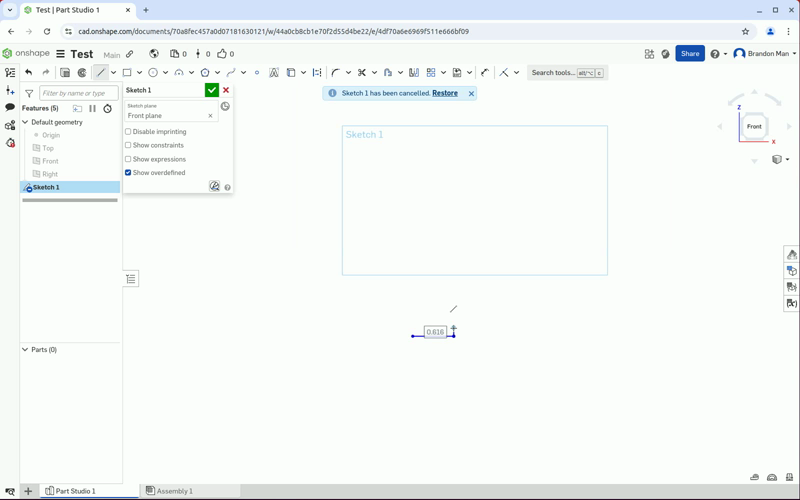
scroll(-6)
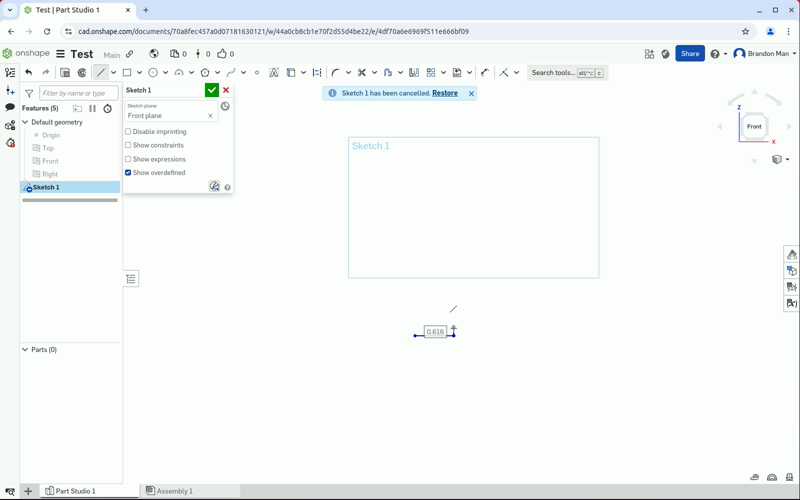
scroll(-6)
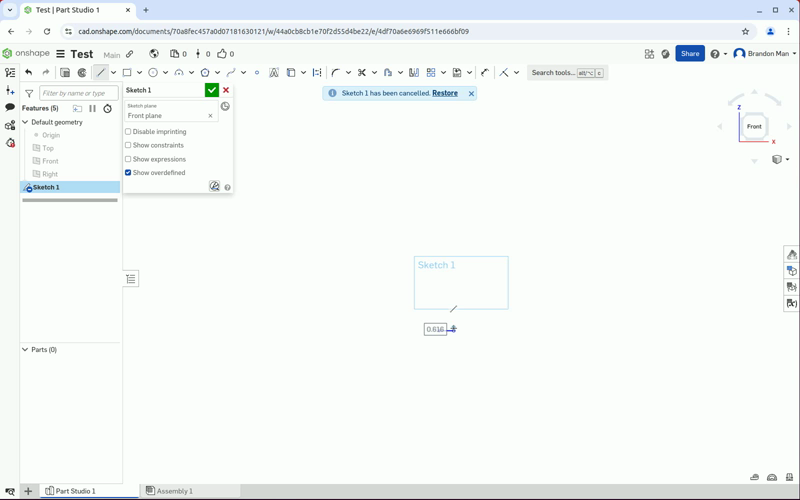
key_up(shift)
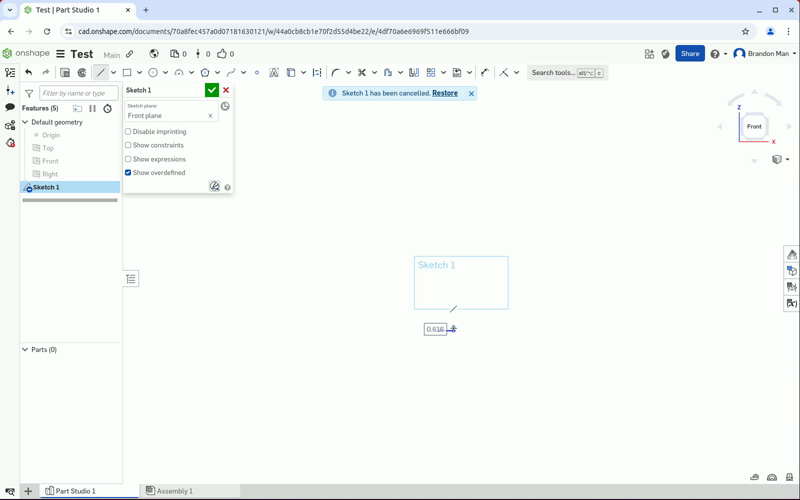
key_down(shift)
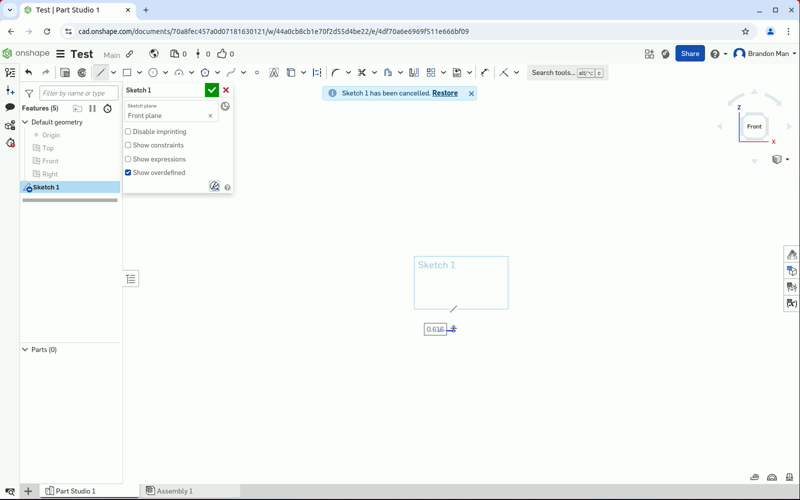
mouse_move(483, 327)
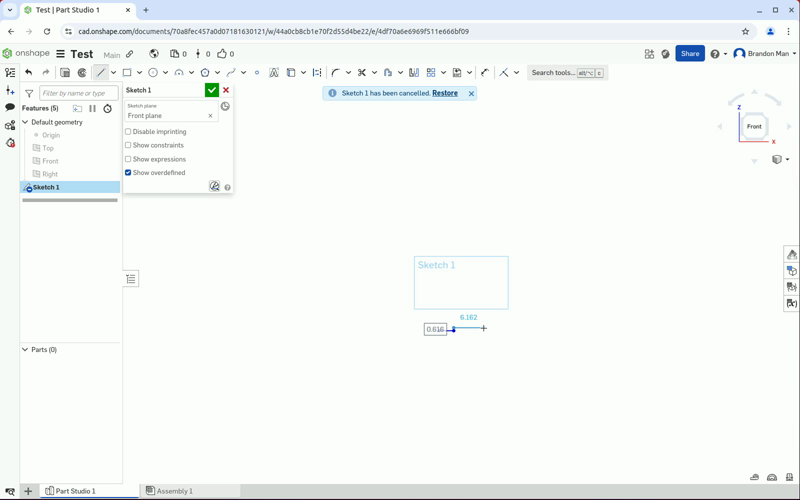
mouse_move(450, 327)
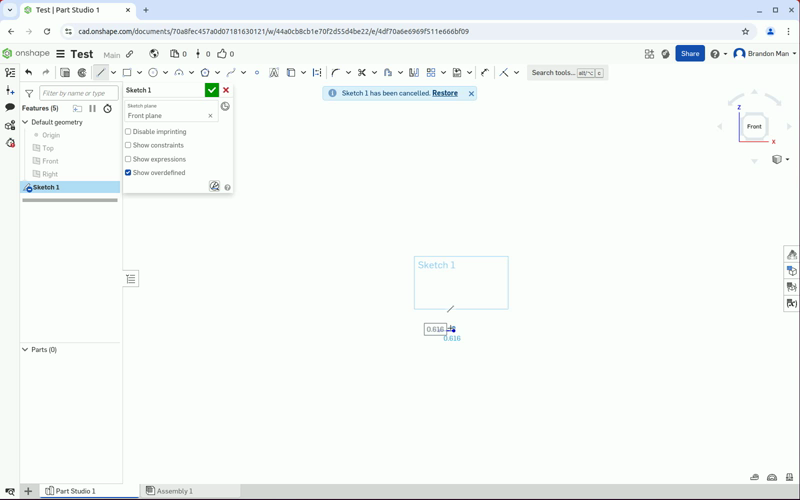
scroll(6)
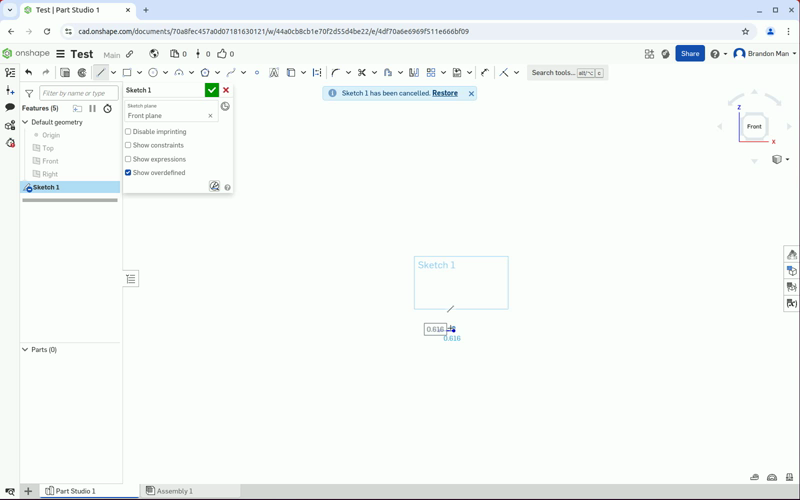
scroll(6)
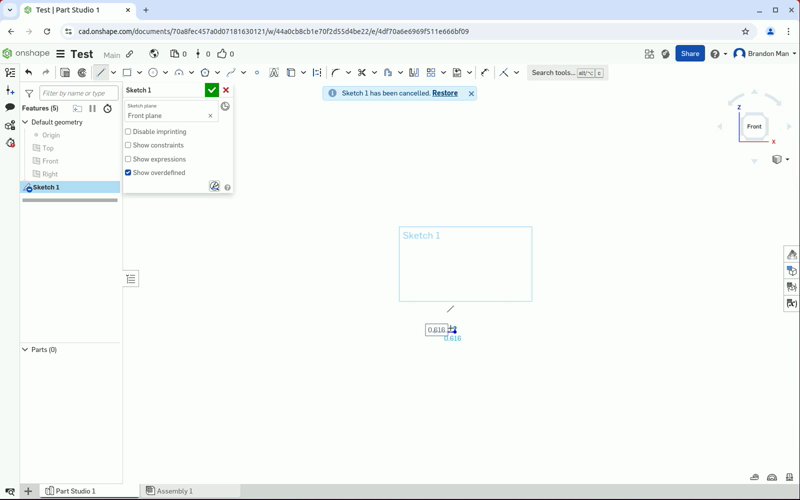
scroll(6)
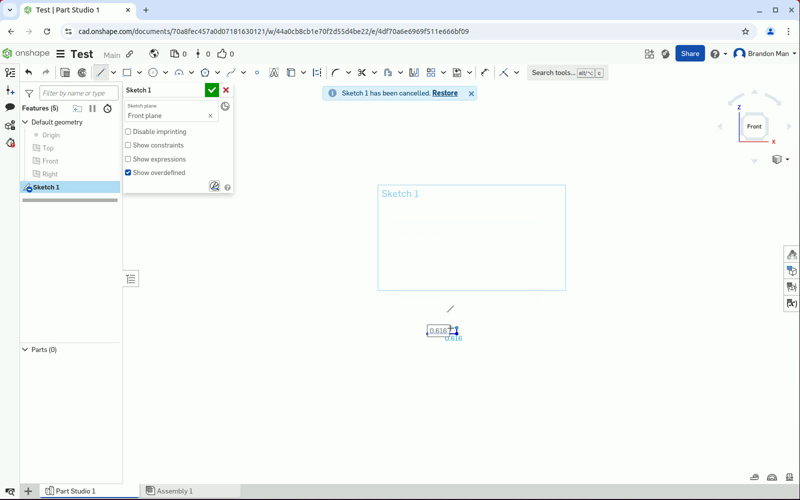
scroll(6)
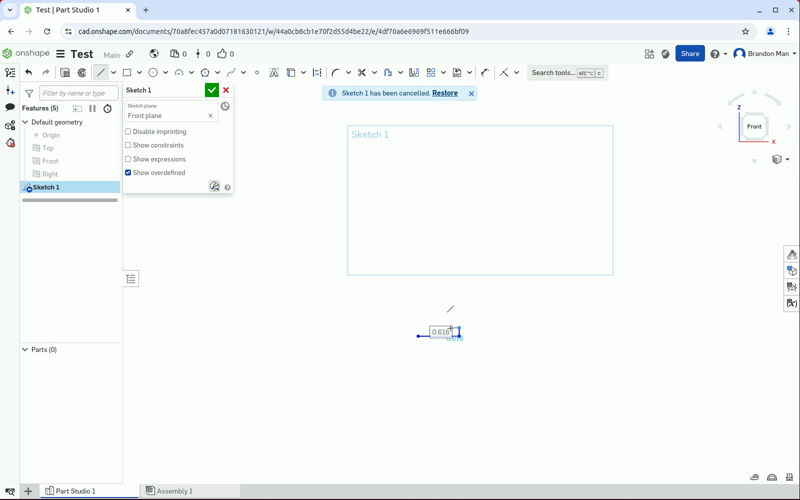
scroll(6)
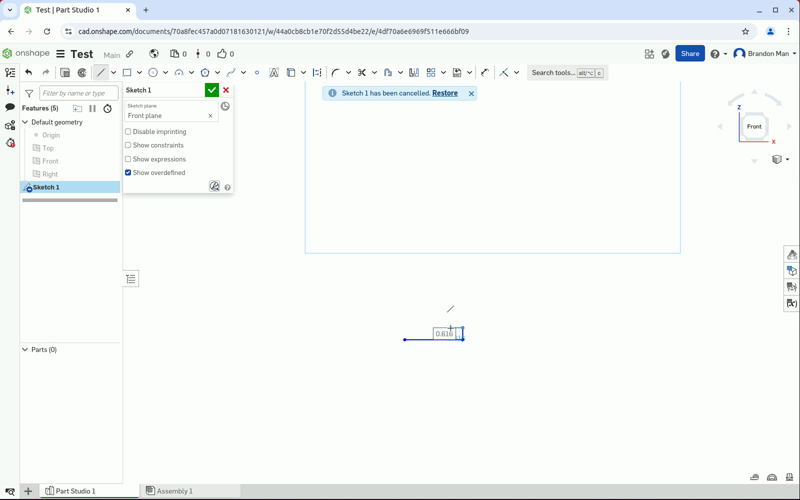
scroll(6)
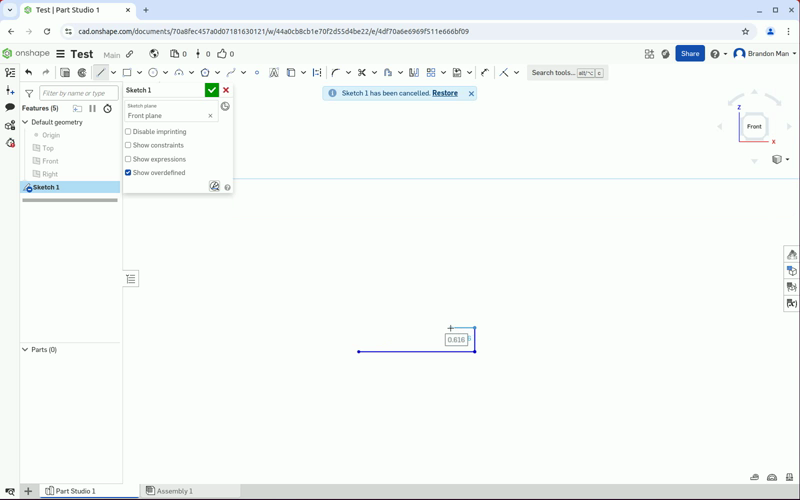
scroll(6)
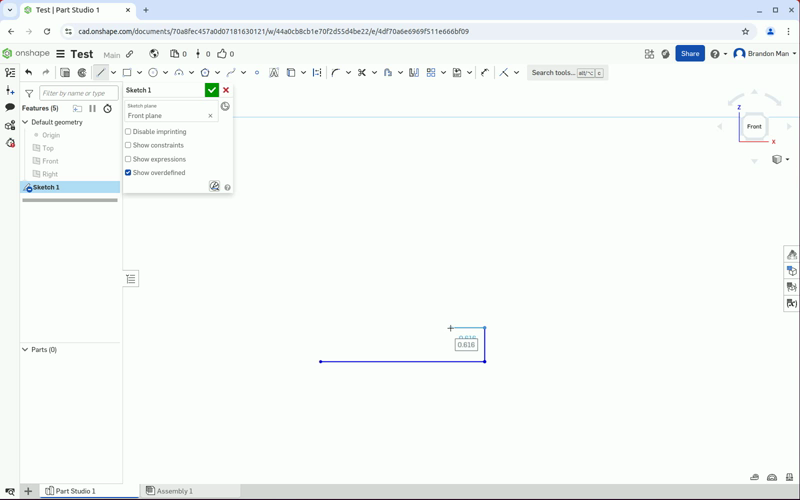
click(450, 327)
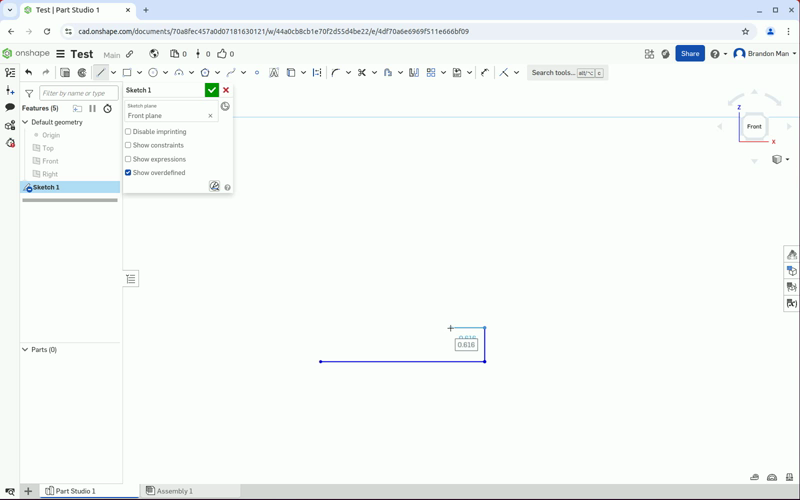
scroll(-6)
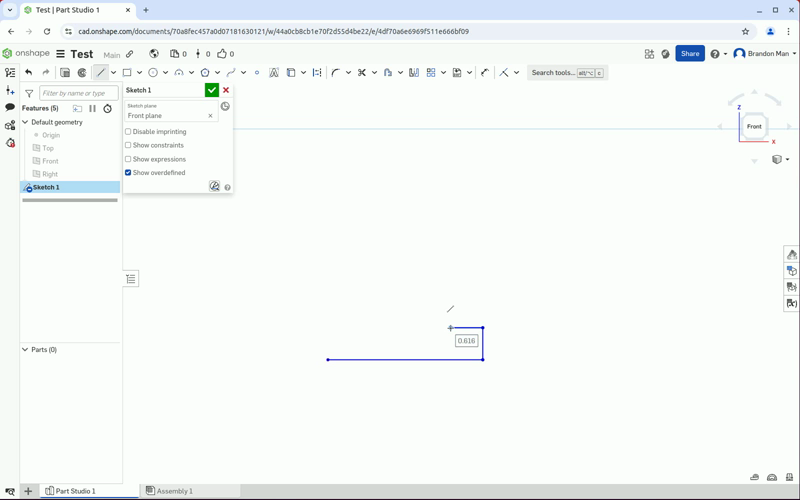
scroll(-6)
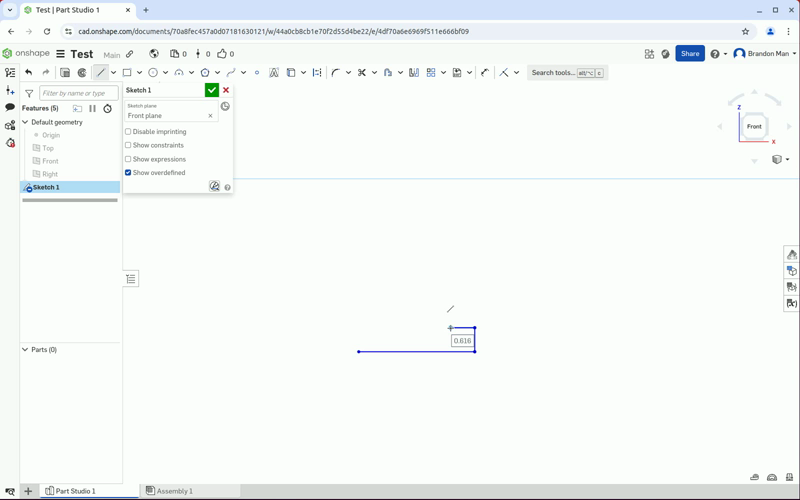
scroll(-6)
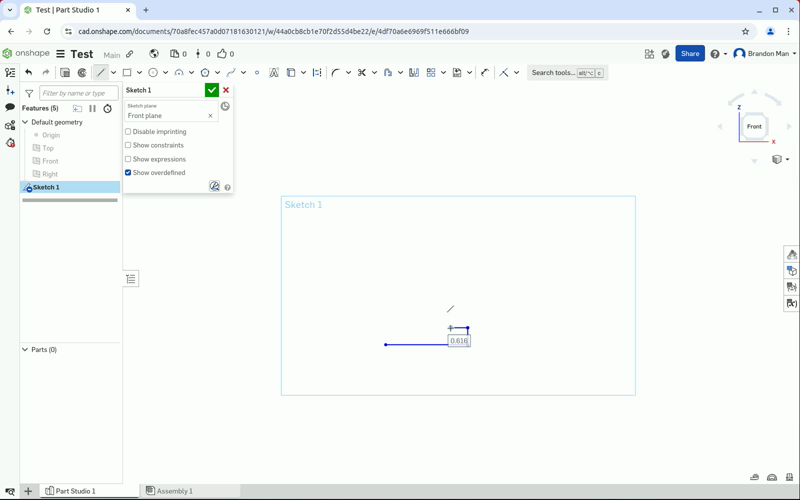
scroll(-6)
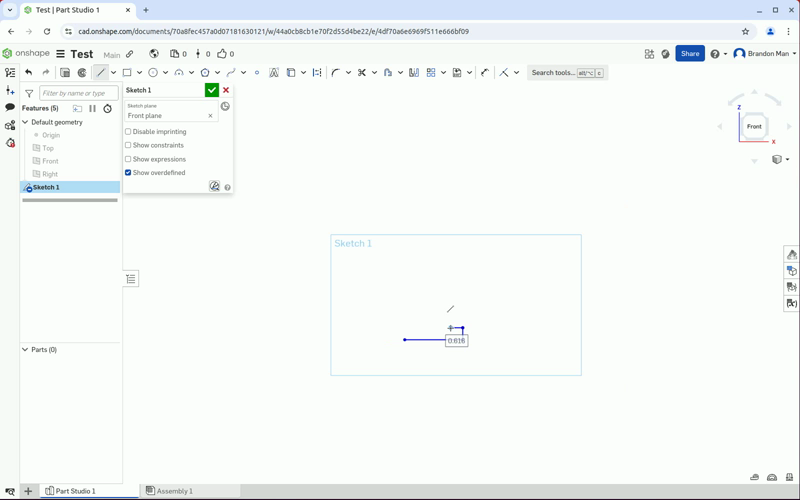
scroll(-6)
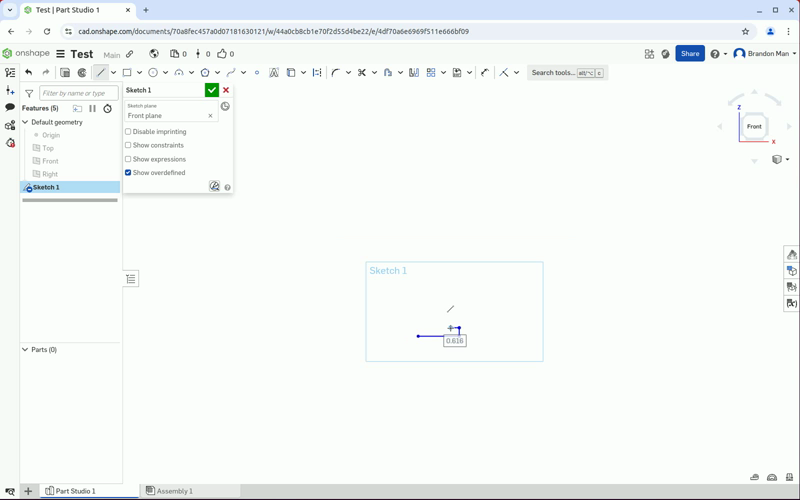
scroll(-6)
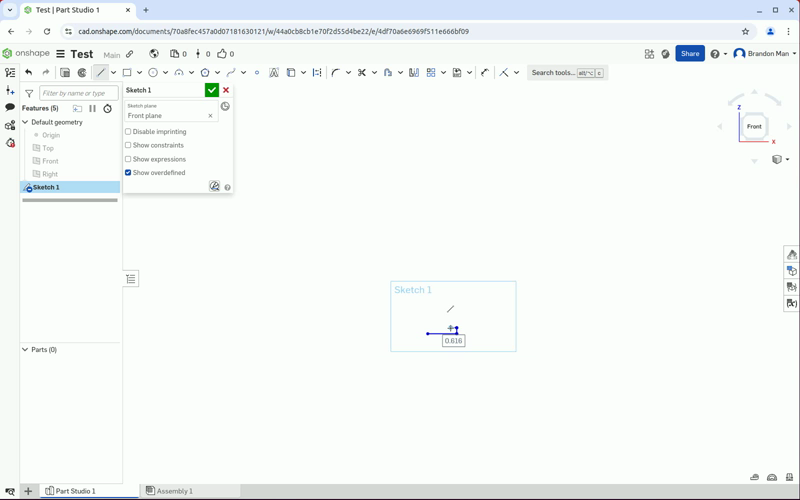
scroll(-6)
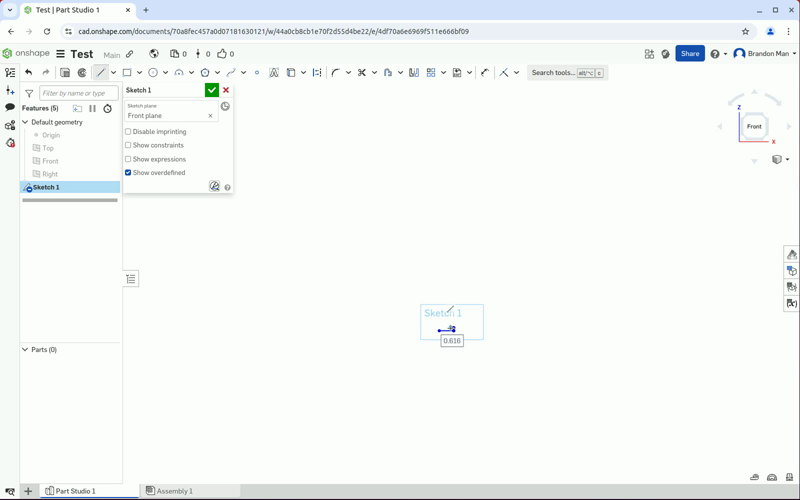
key_up(shift)
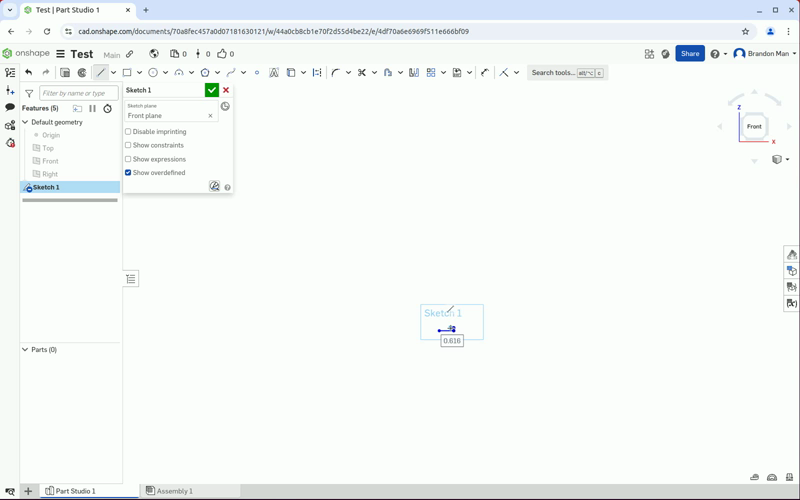
key_down(shift)
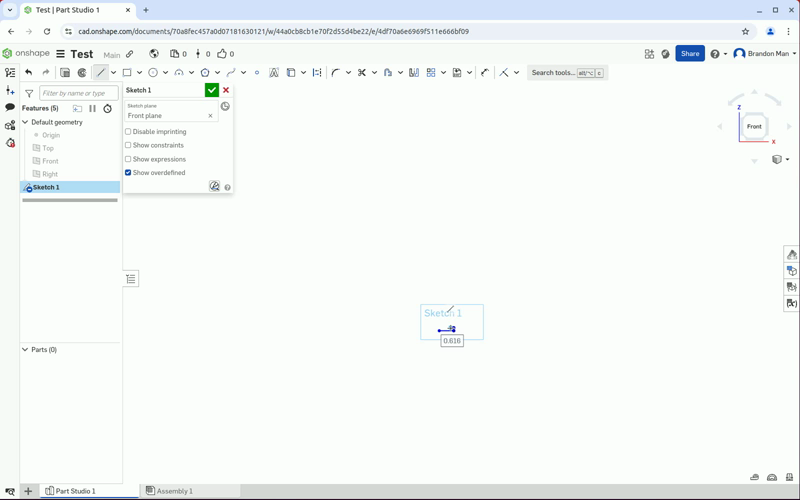
mouse_move(480, 327)
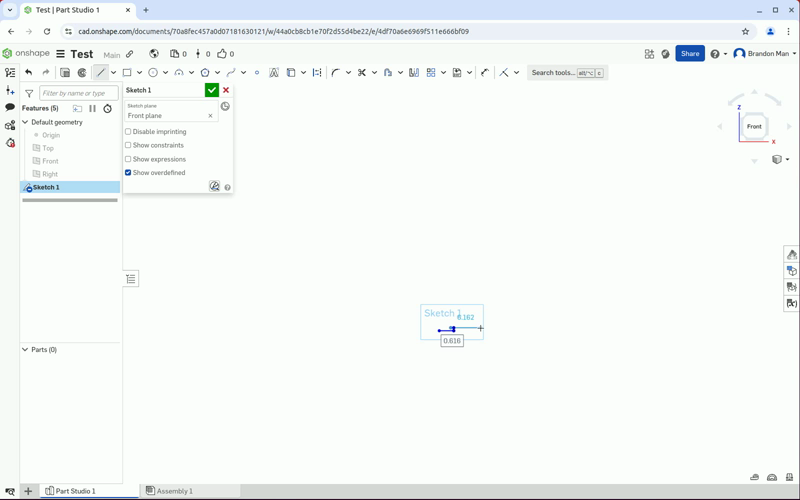
mouse_move(450, 294)
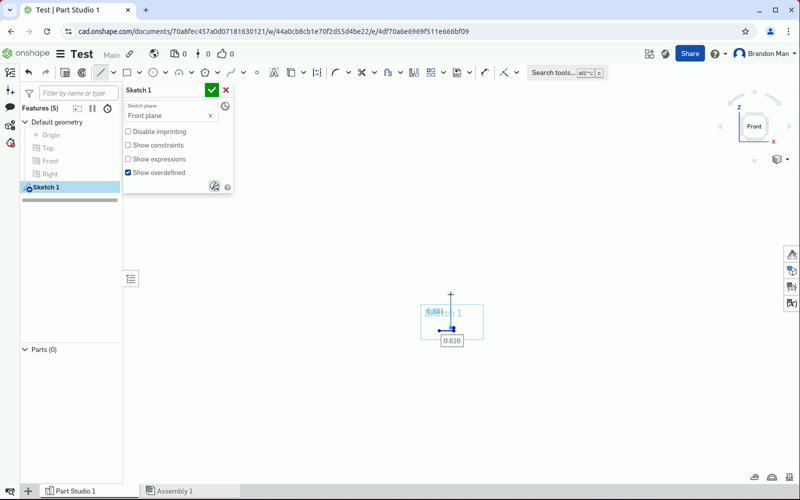
click(450, 294)
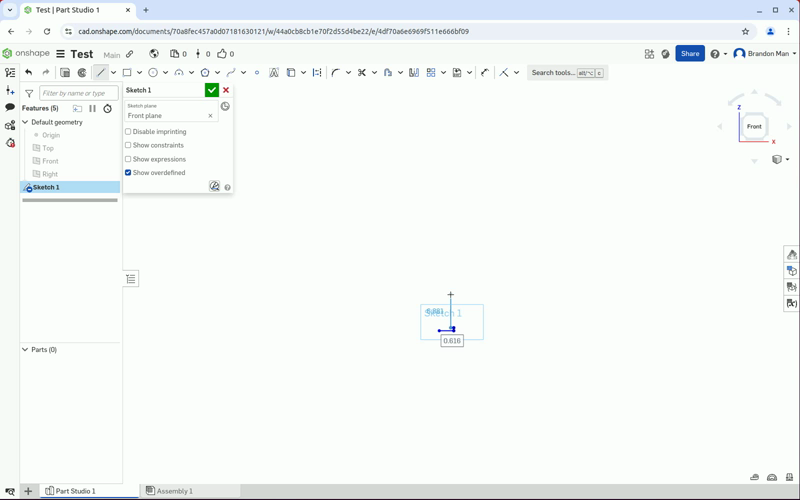
key_up(shift)
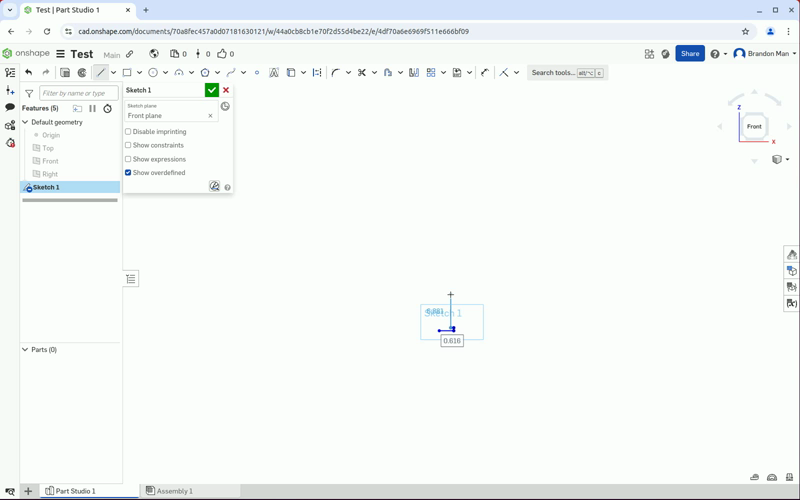
key_down(shift)
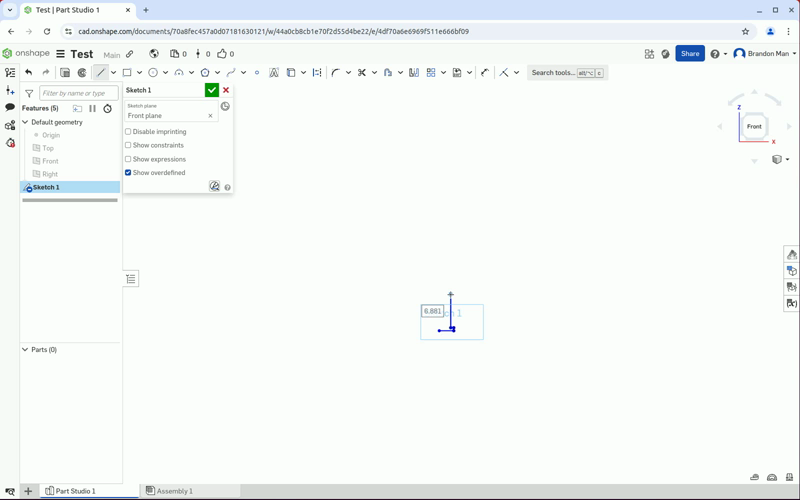
mouse_move(480, 294)
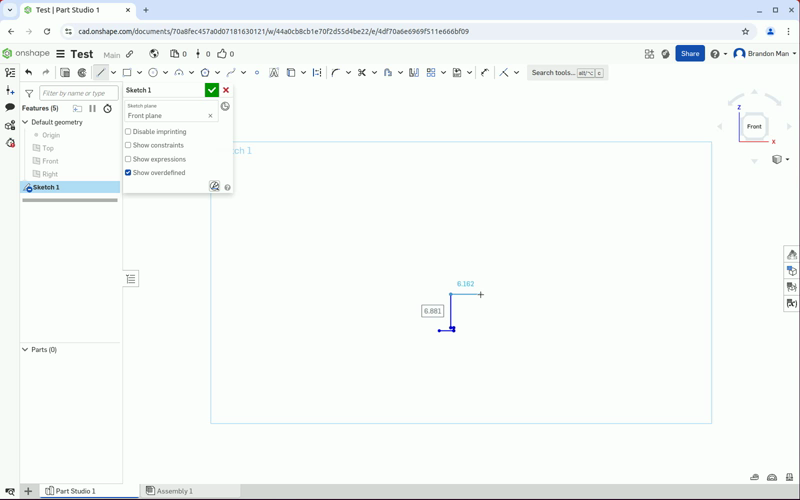
mouse_move(446, 294)
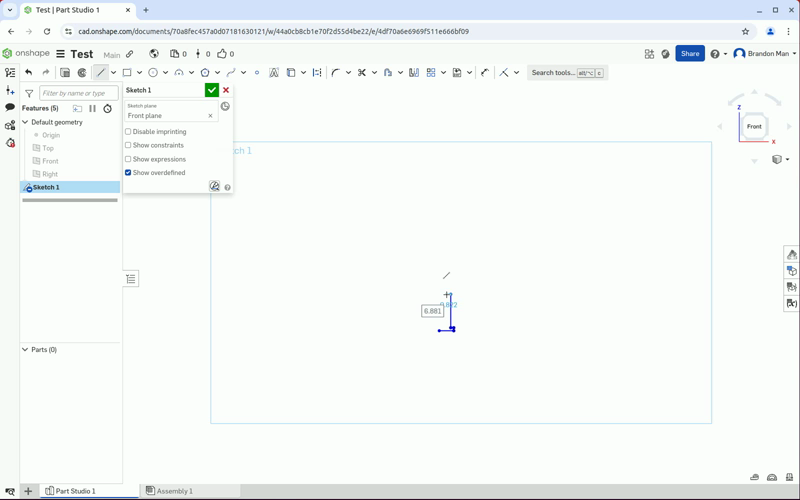
scroll(6)
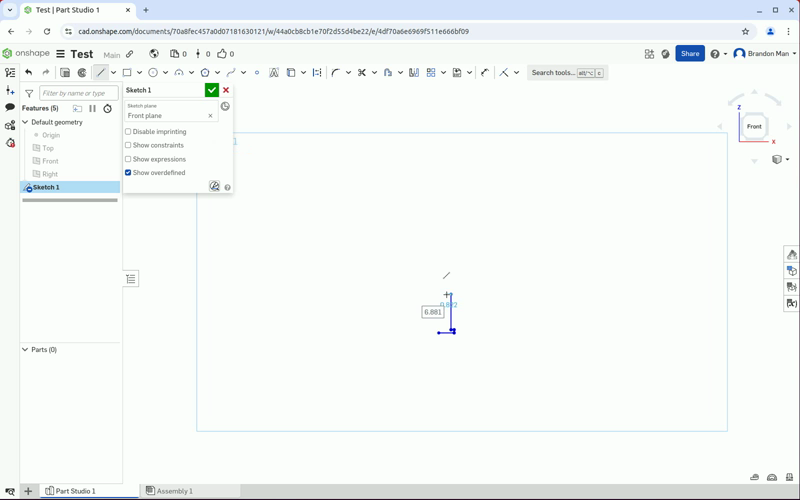
scroll(6)
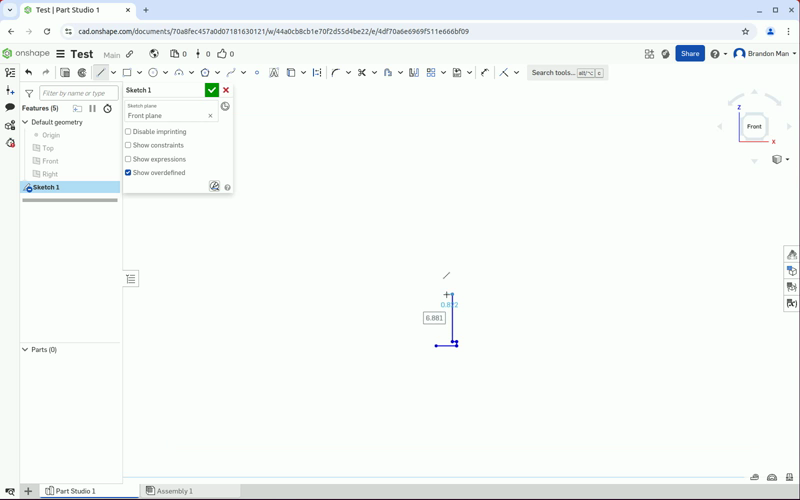
scroll(6)
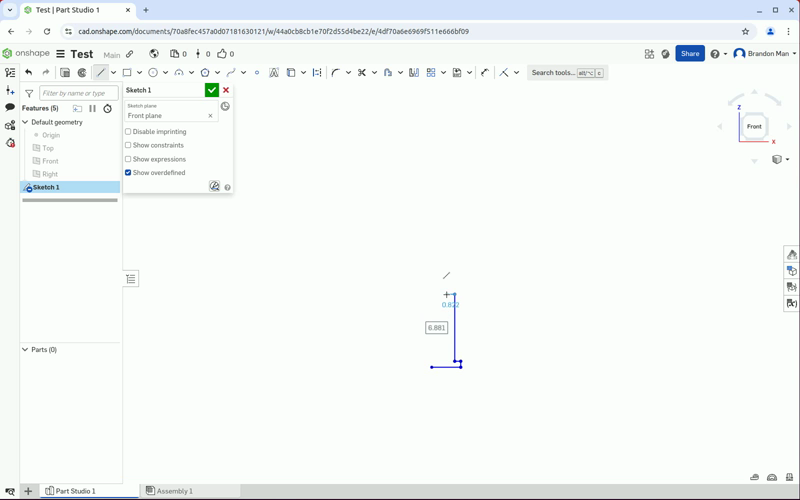
scroll(6)
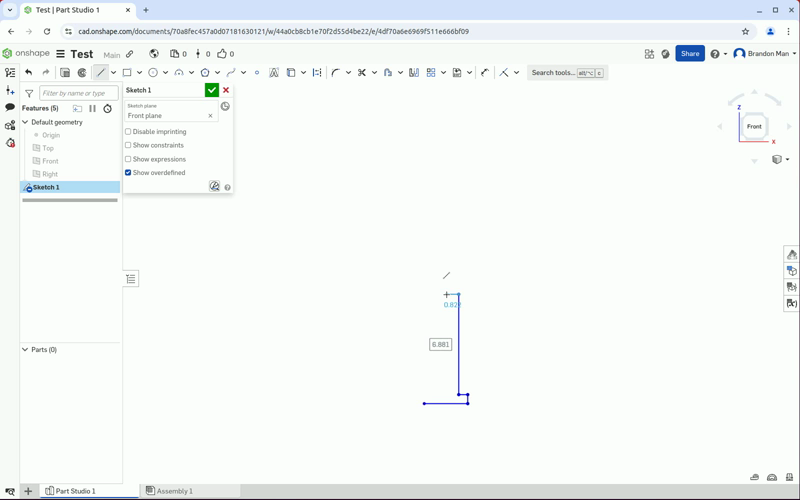
scroll(6)
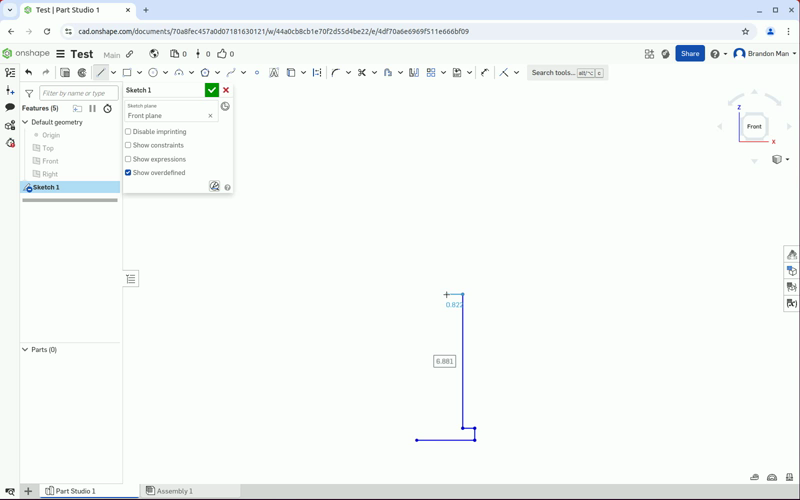
scroll(6)
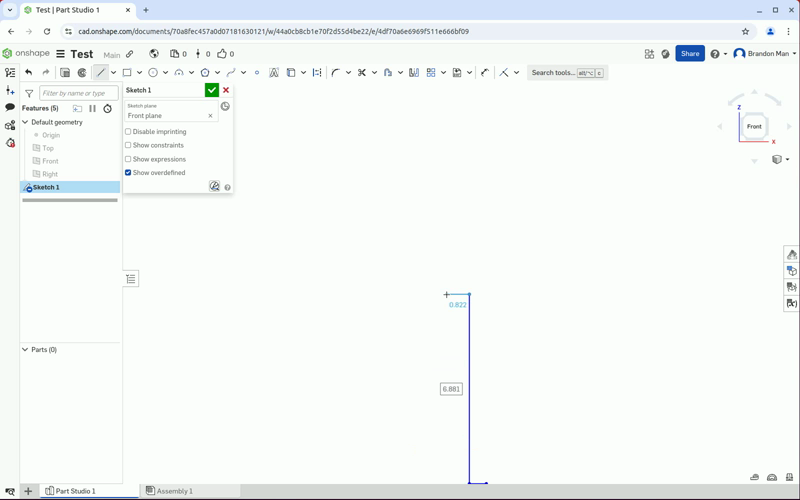
scroll(6)
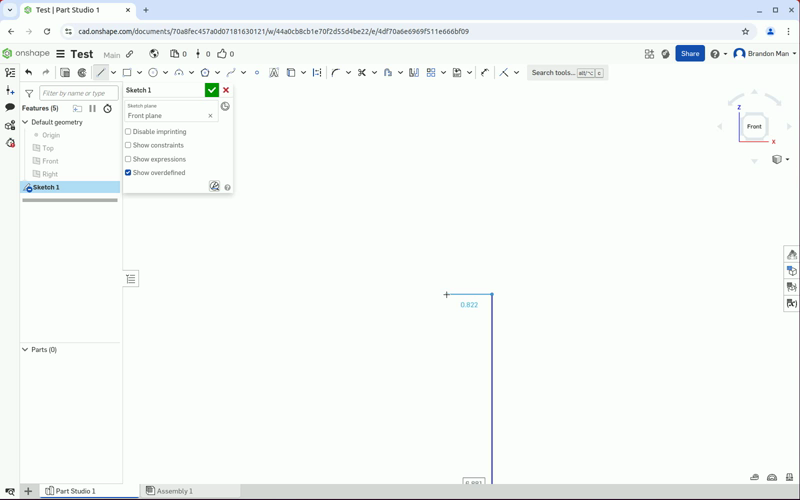
click(446, 294)
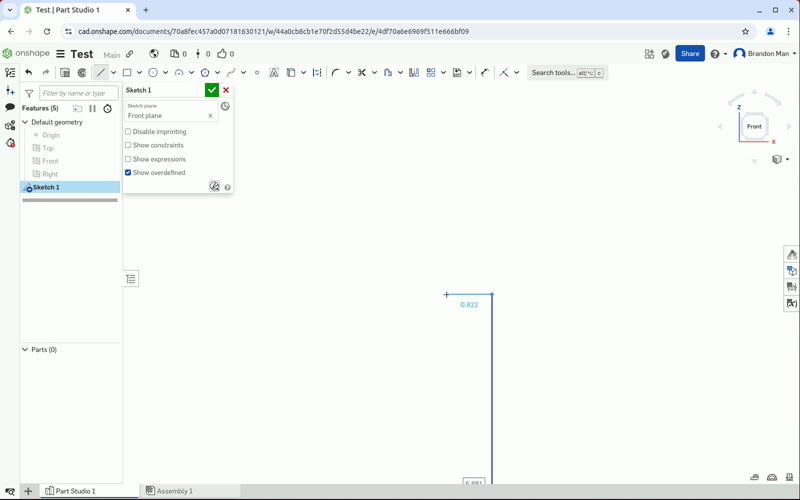
scroll(-6)
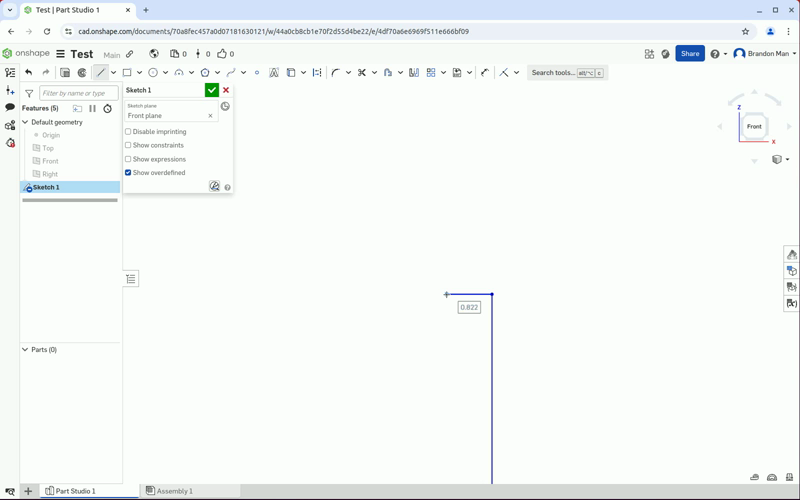
scroll(-6)
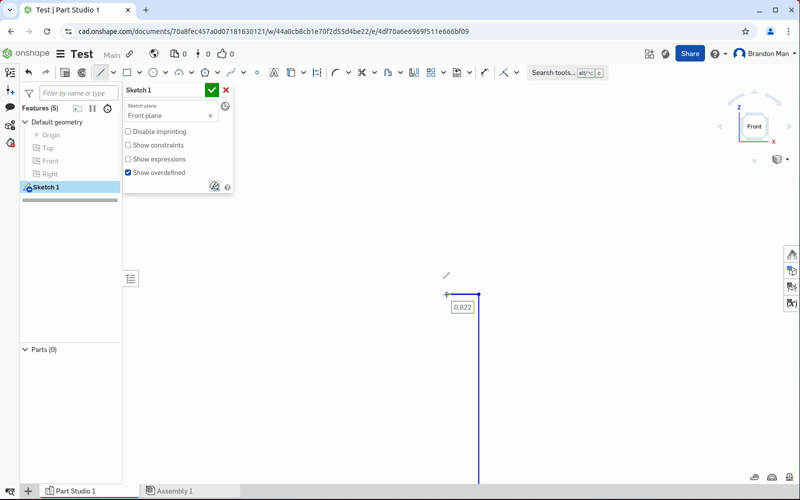
scroll(-6)
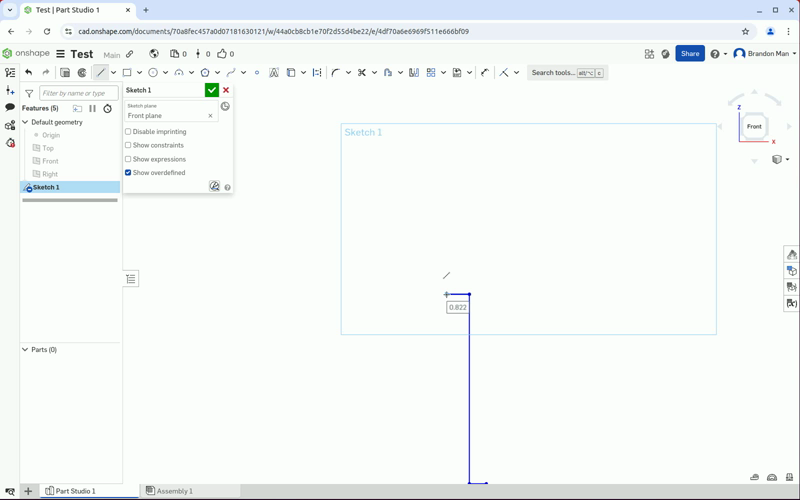
scroll(-6)
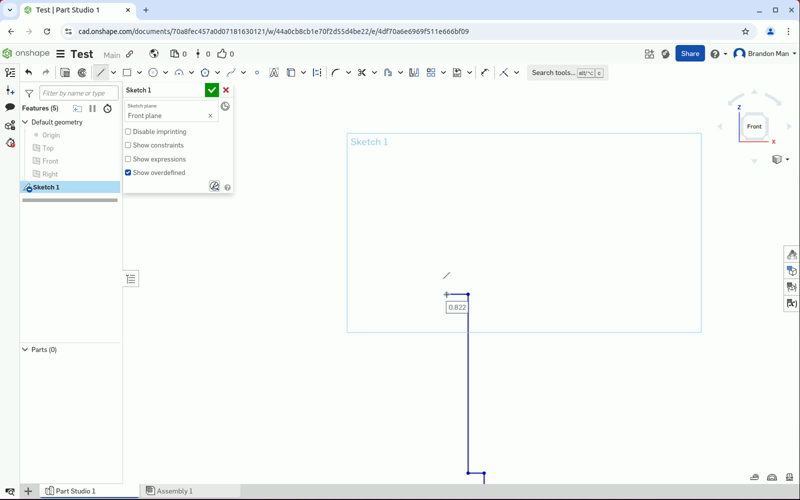
scroll(-6)
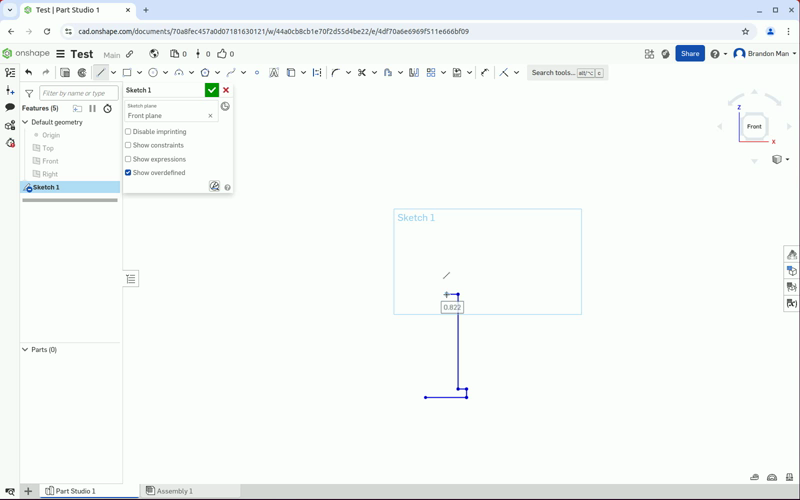
scroll(-6)
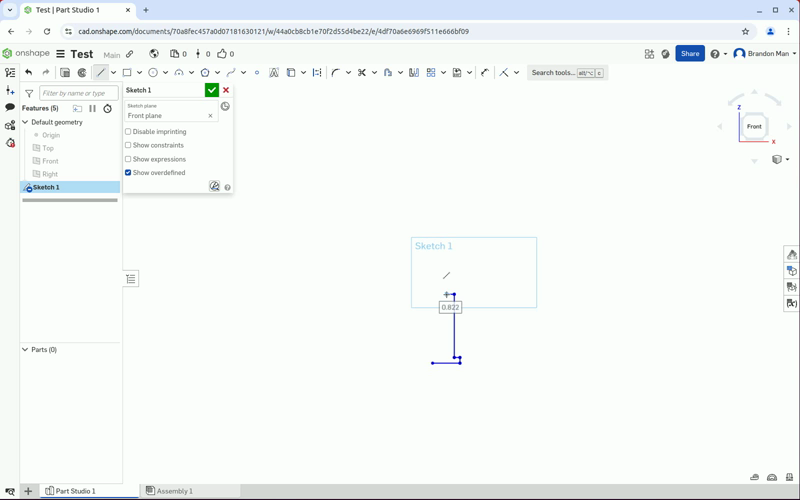
scroll(-6)
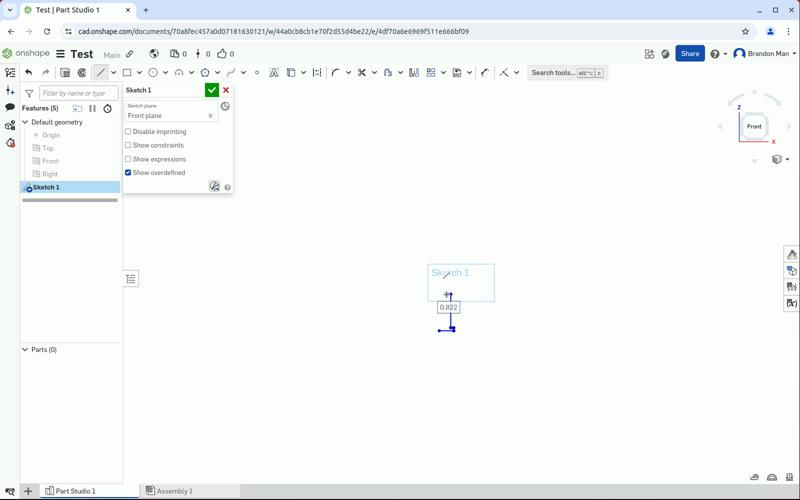
key_up(shift)
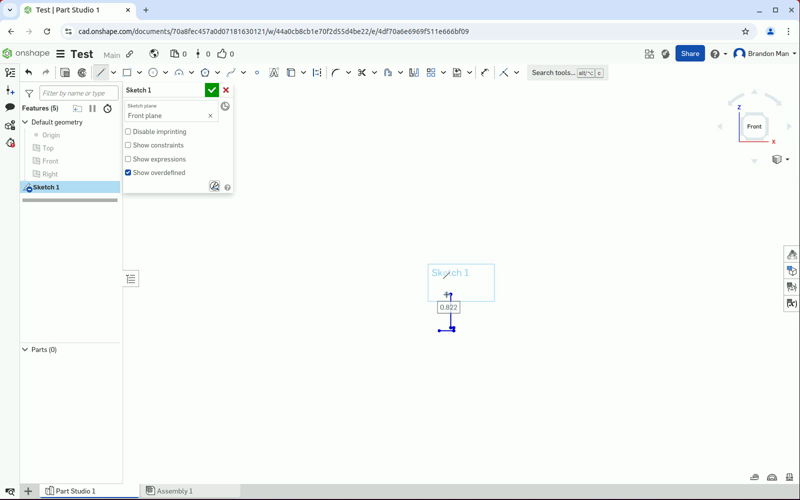
key_down(shift)
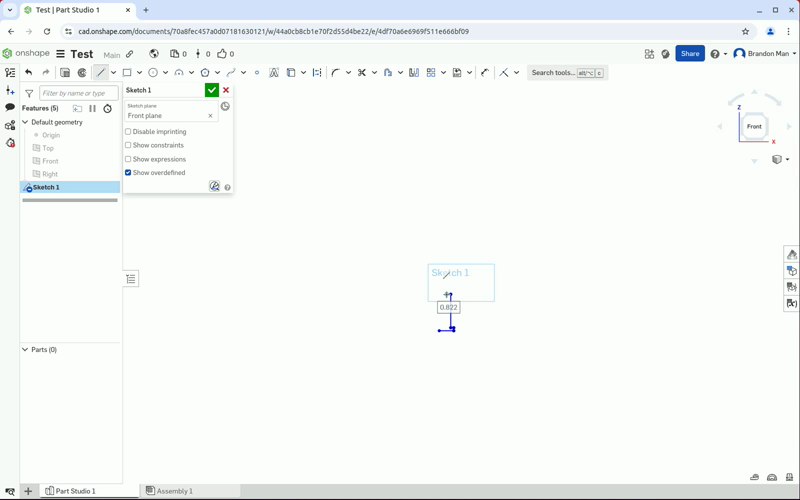
mouse_move(476, 294)
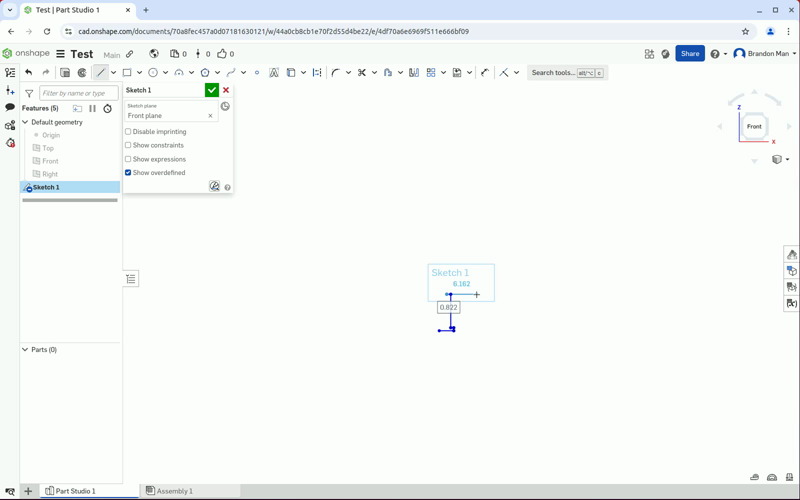
mouse_move(446, 282)
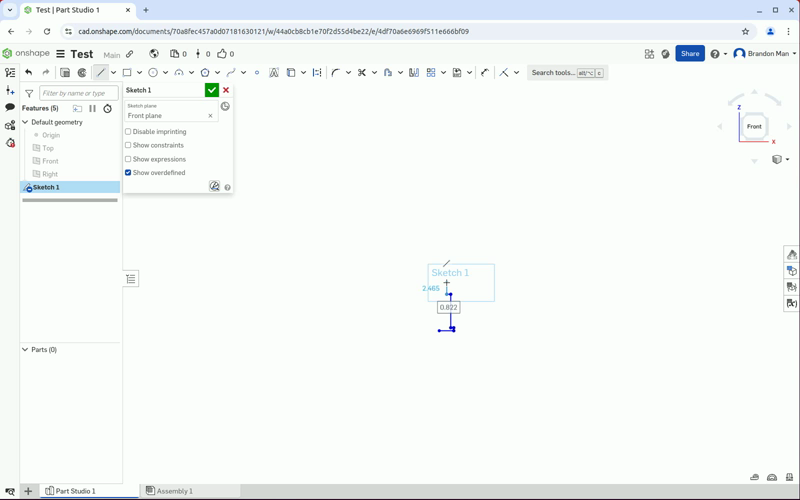
click(446, 282)
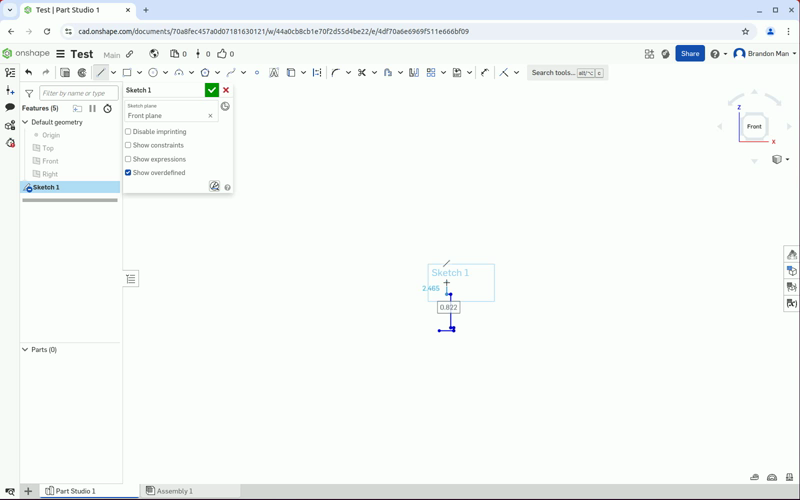
key_up(shift)
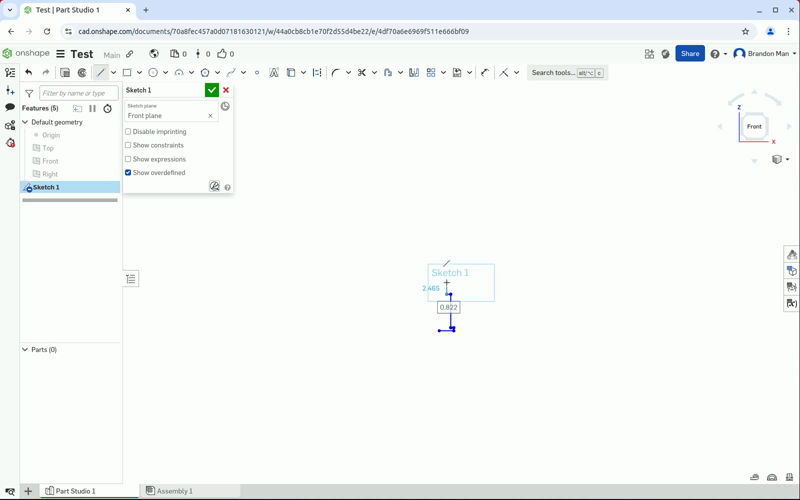
key_down(shift)
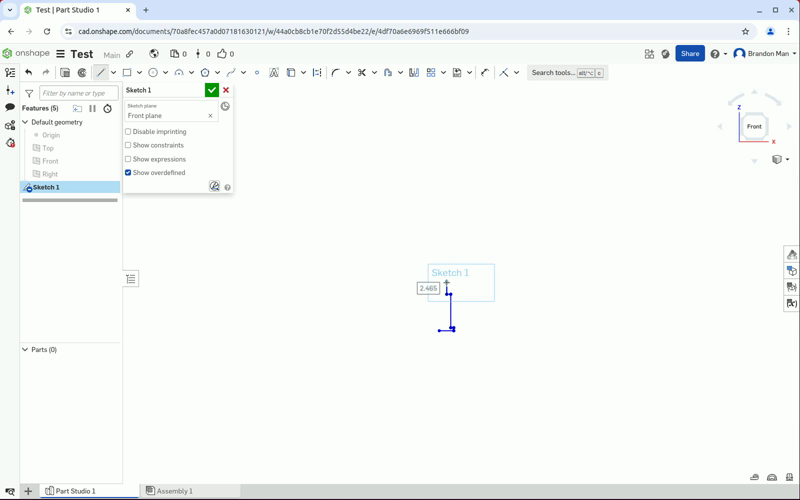
mouse_move(476, 282)
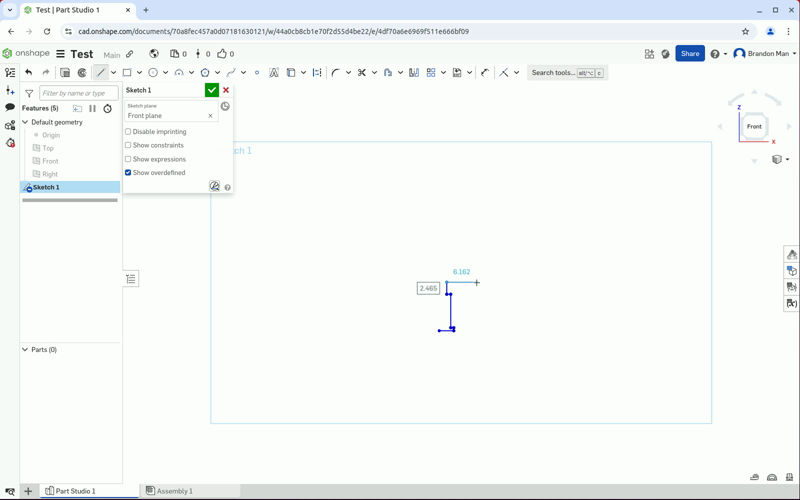
mouse_move(446, 271)
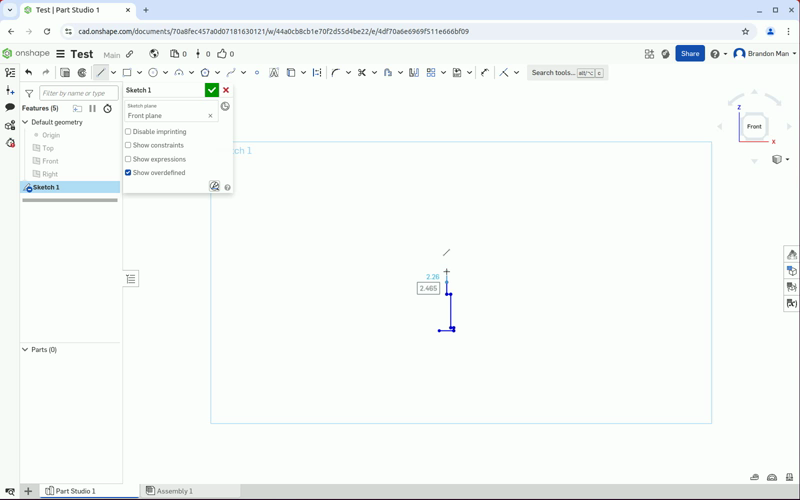
click(446, 271)
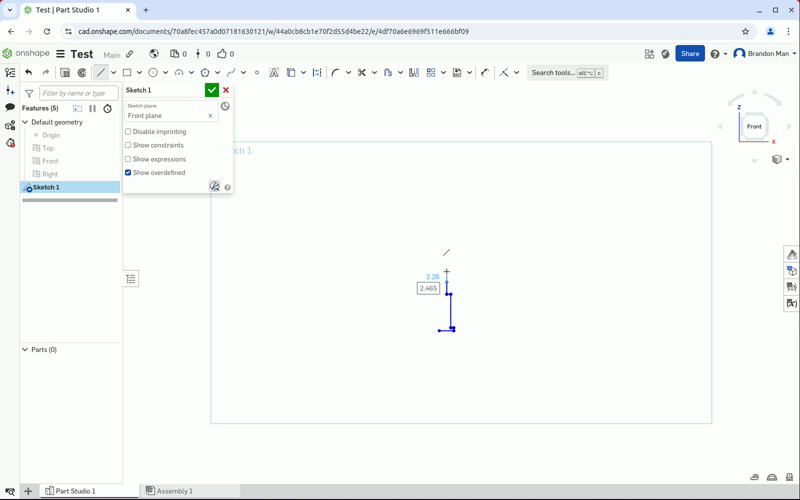
key_up(shift)
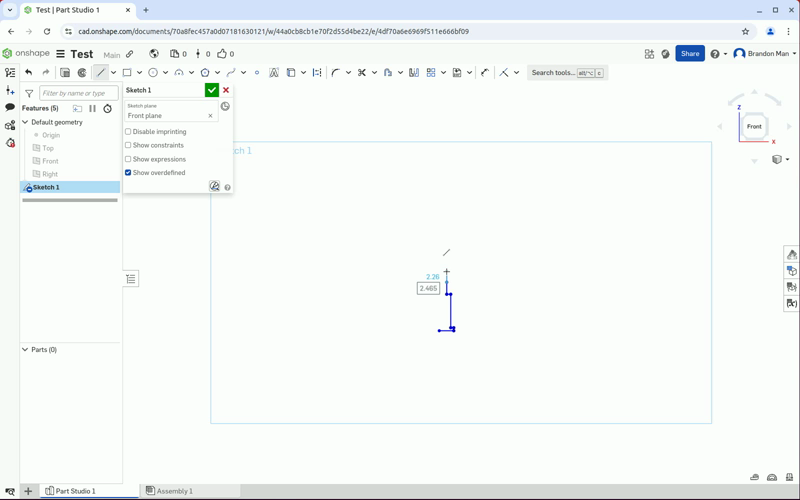
key_down(shift)
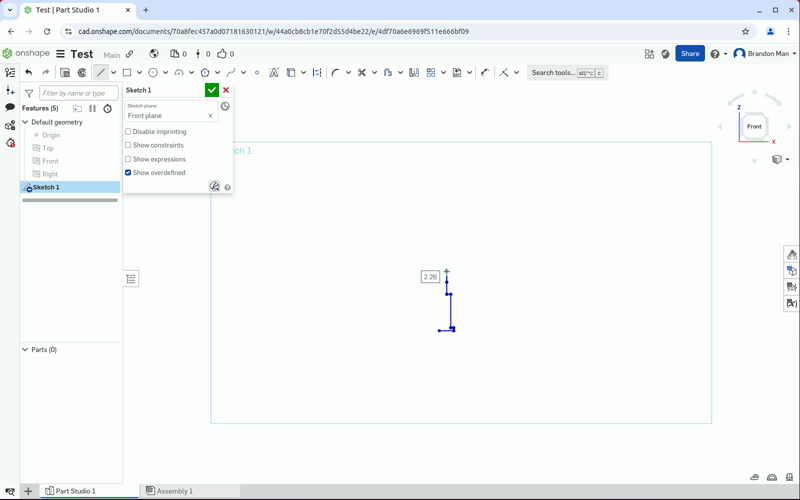
mouse_move(476, 271)
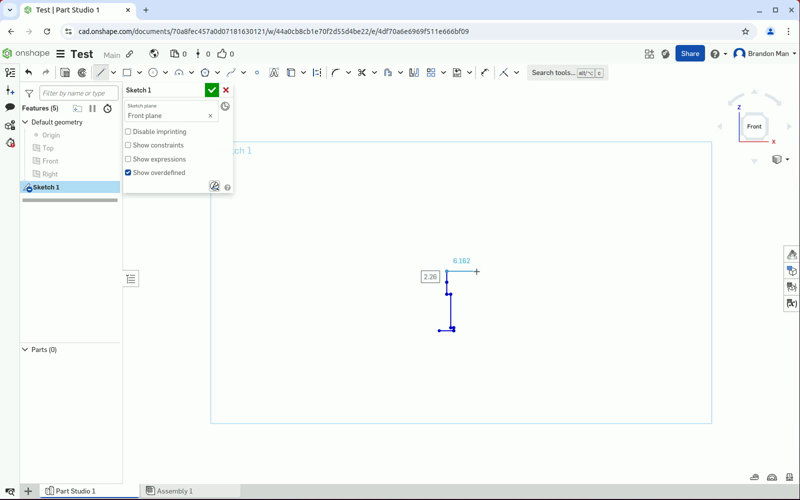
mouse_move(450, 271)
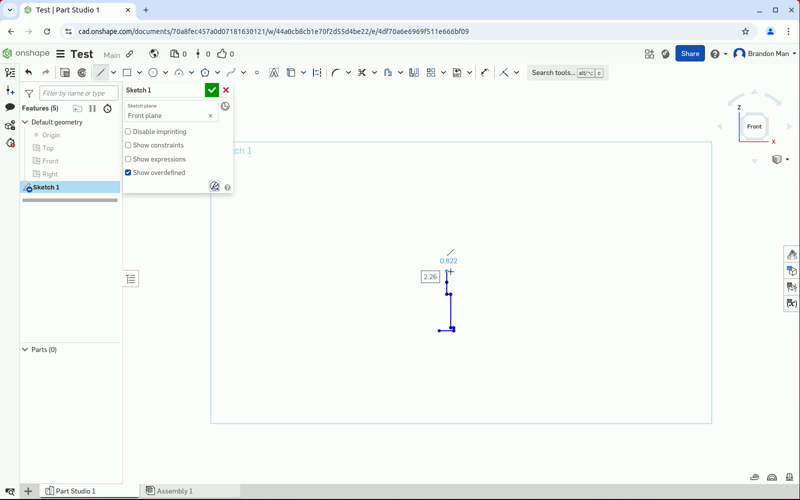
scroll(6)
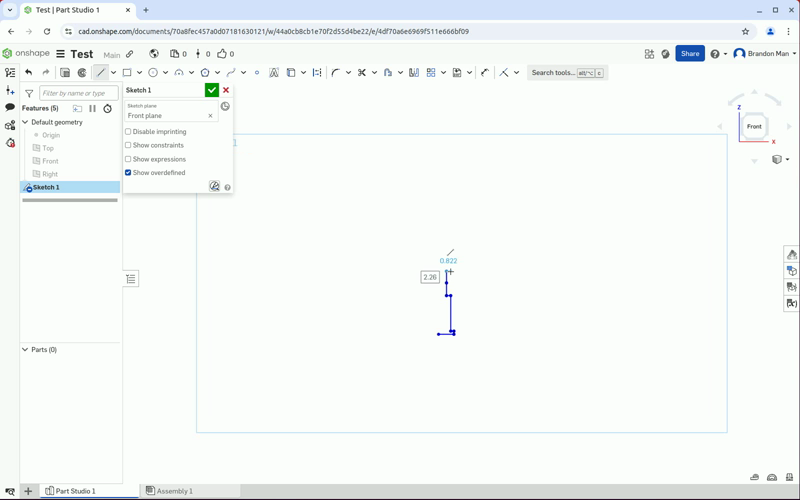
scroll(6)
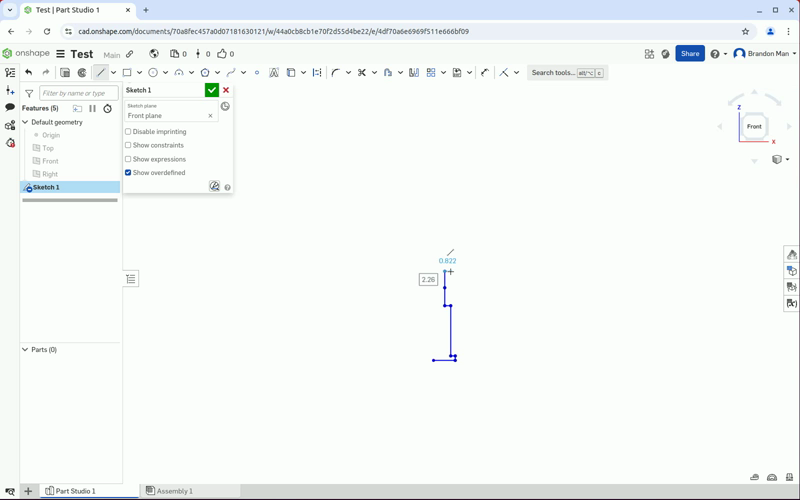
scroll(6)
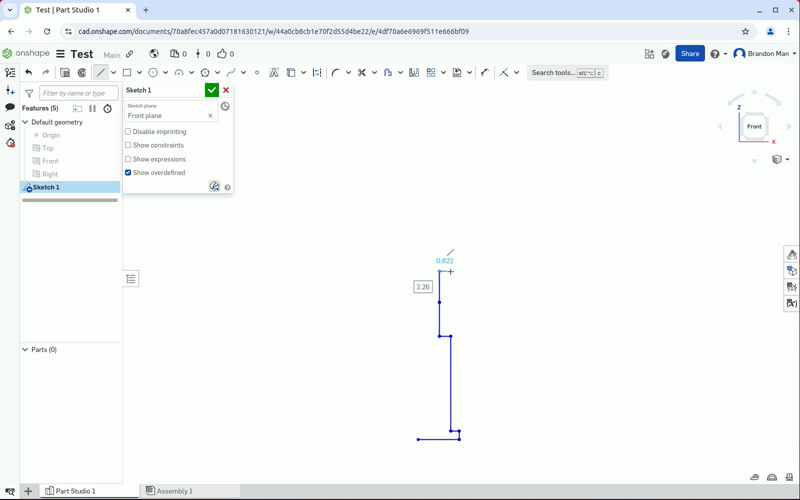
scroll(6)
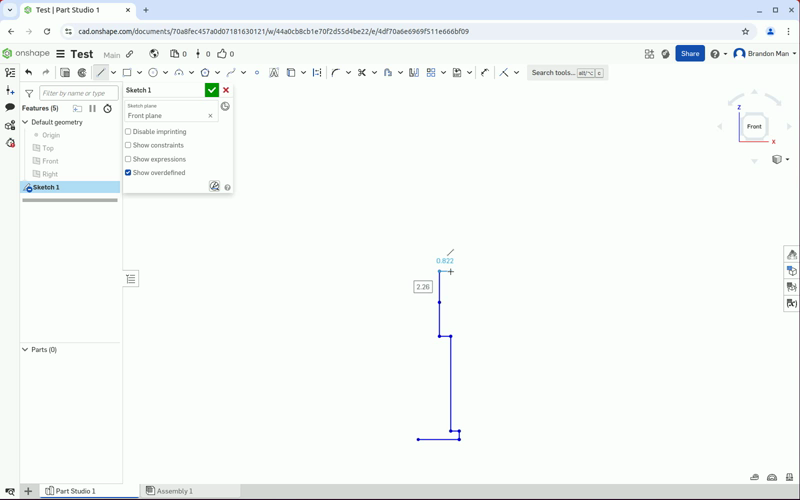
scroll(6)
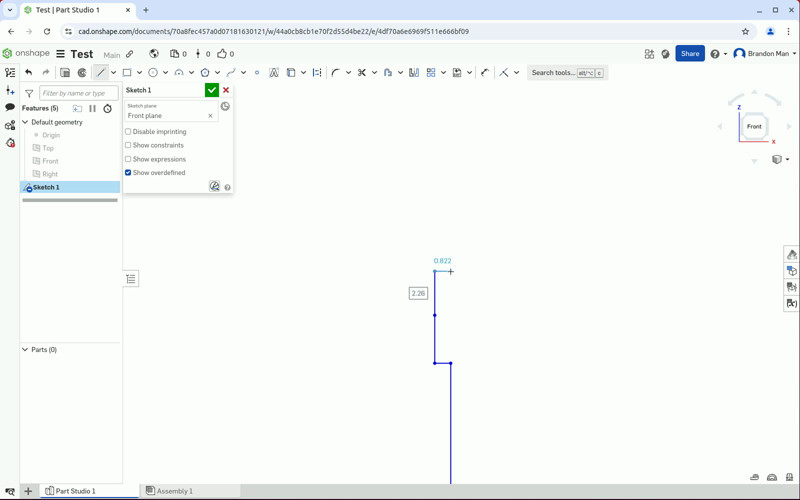
scroll(6)
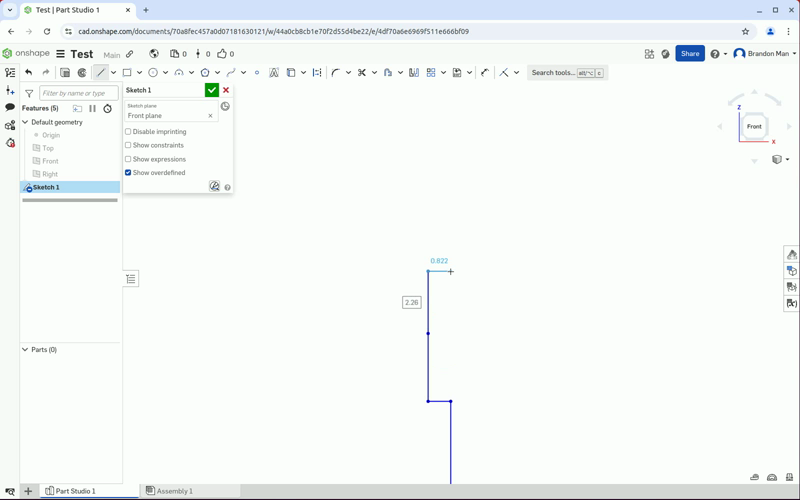
scroll(6)
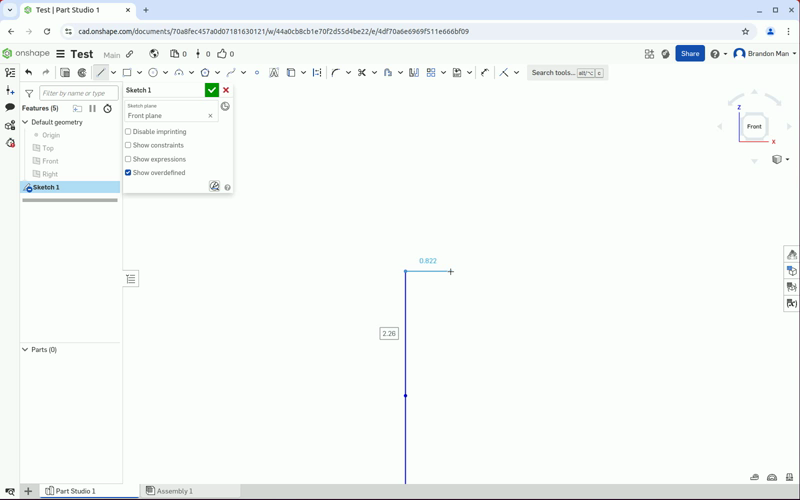
click(450, 271)
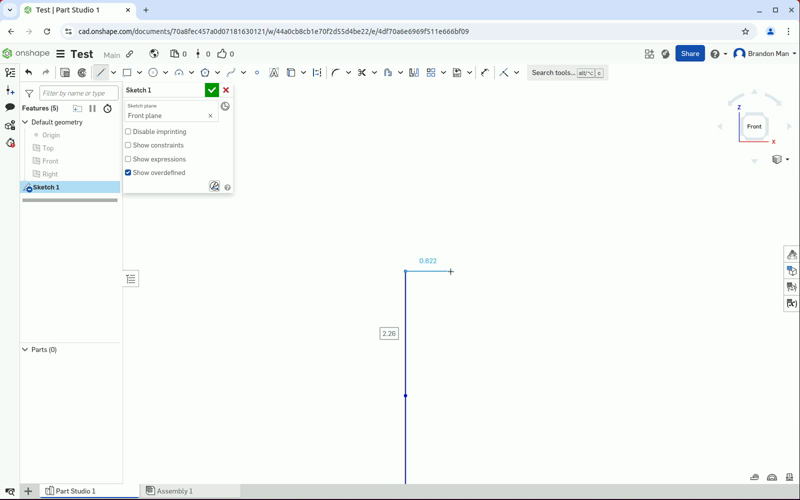
scroll(-6)
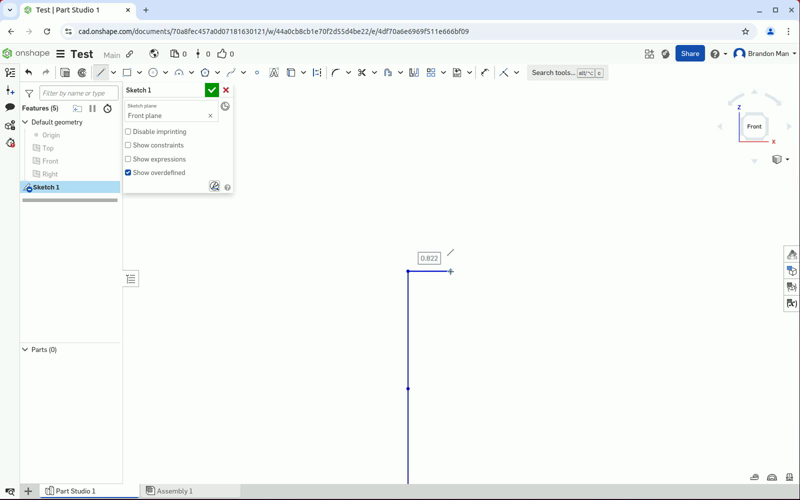
scroll(-6)
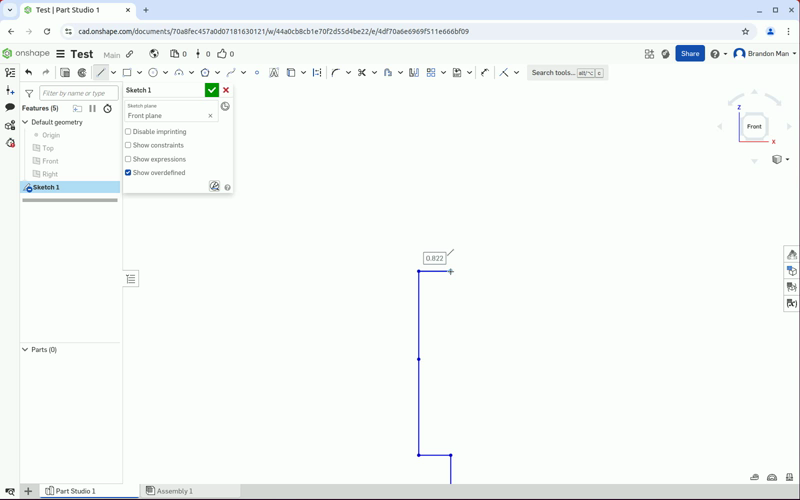
scroll(-6)
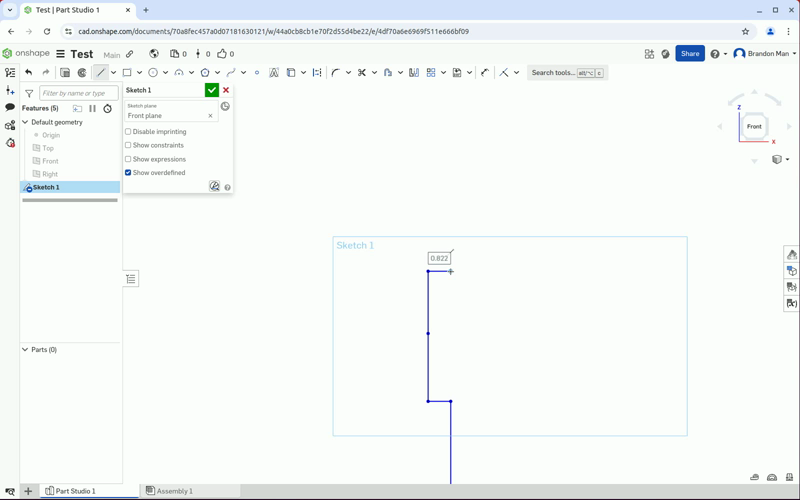
scroll(-6)
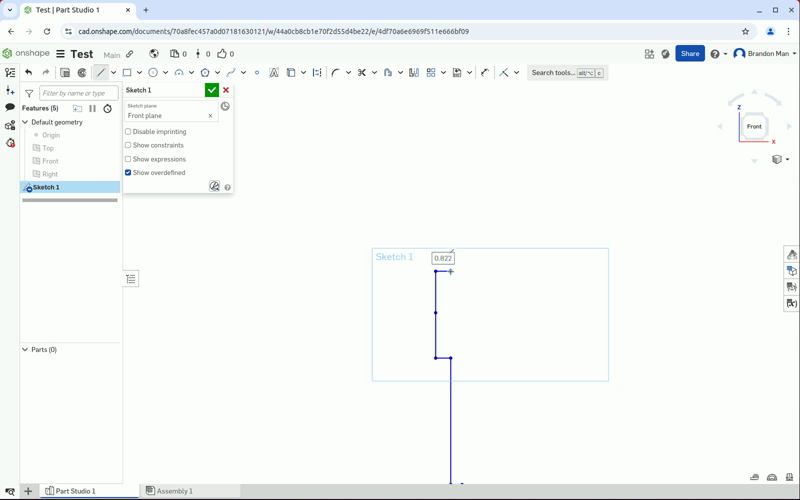
scroll(-6)
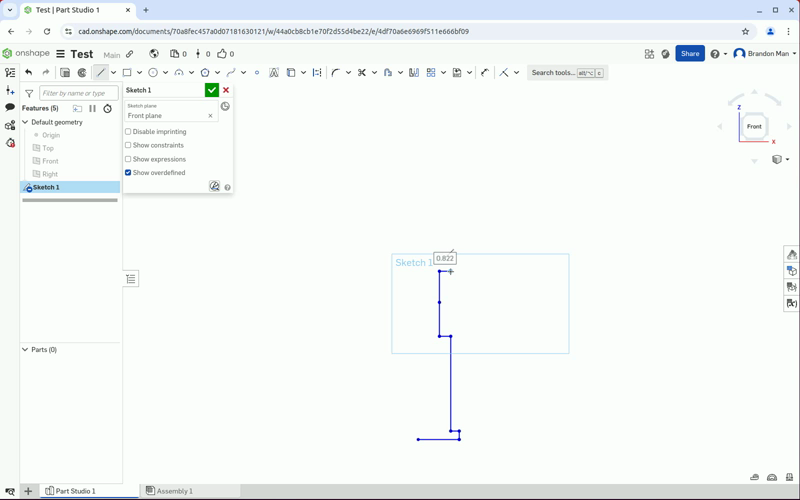
scroll(-6)
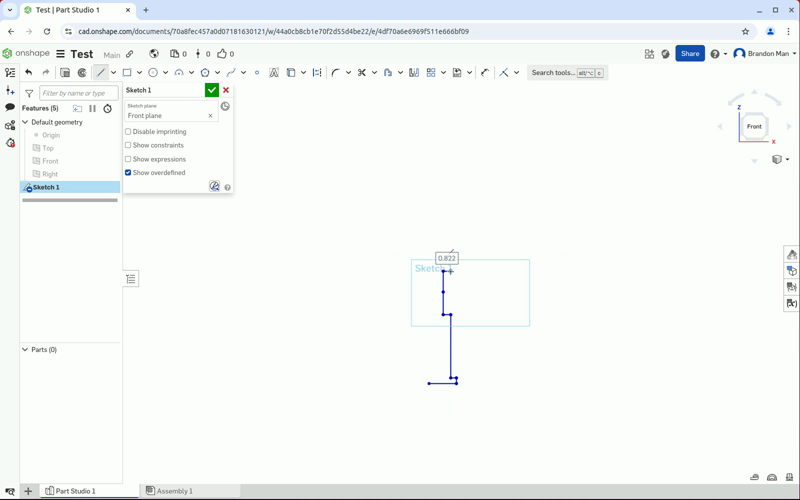
scroll(-6)
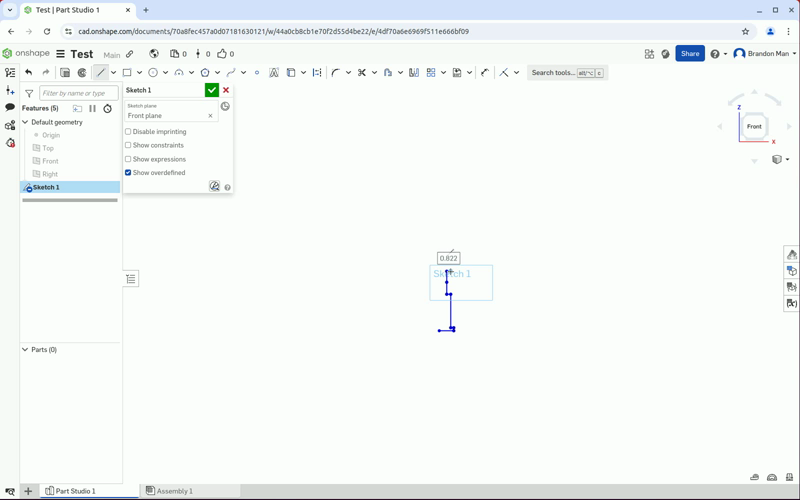
key_up(shift)
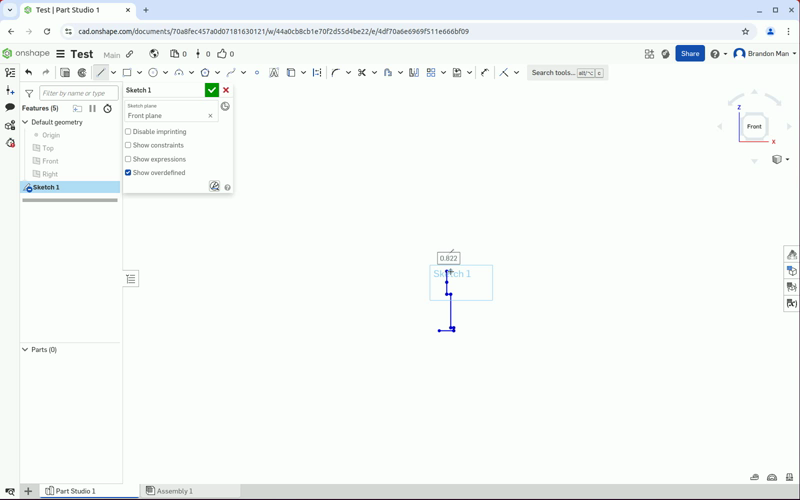
key_down(shift)
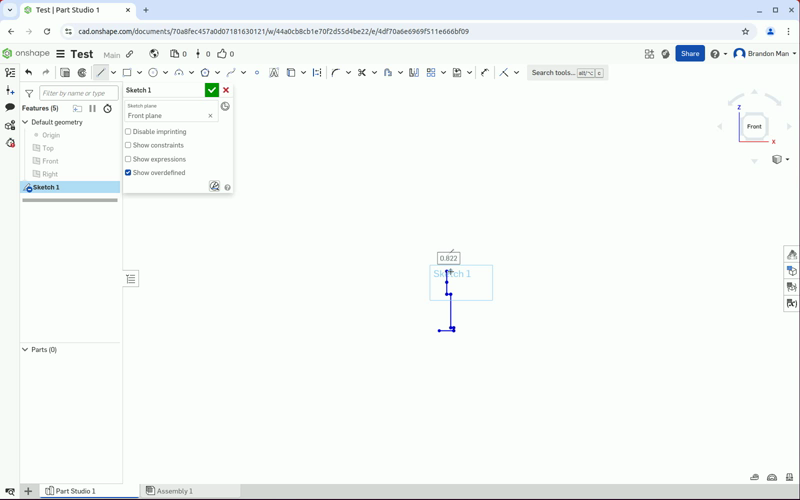
mouse_move(480, 271)
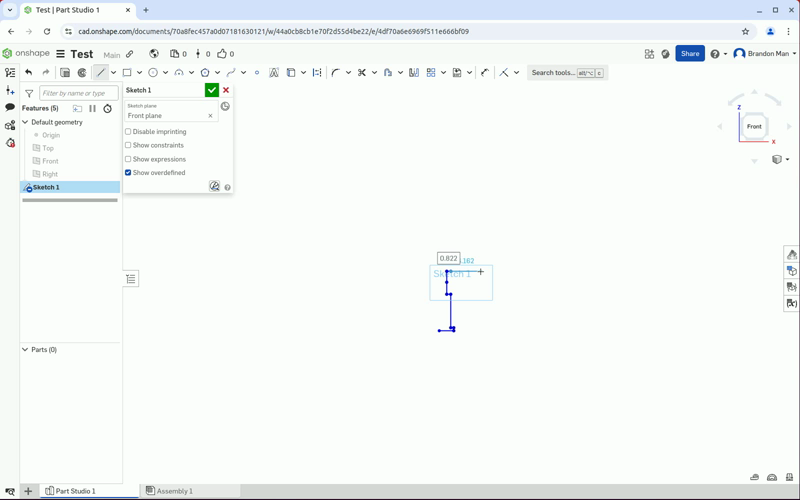
mouse_move(450, 237)
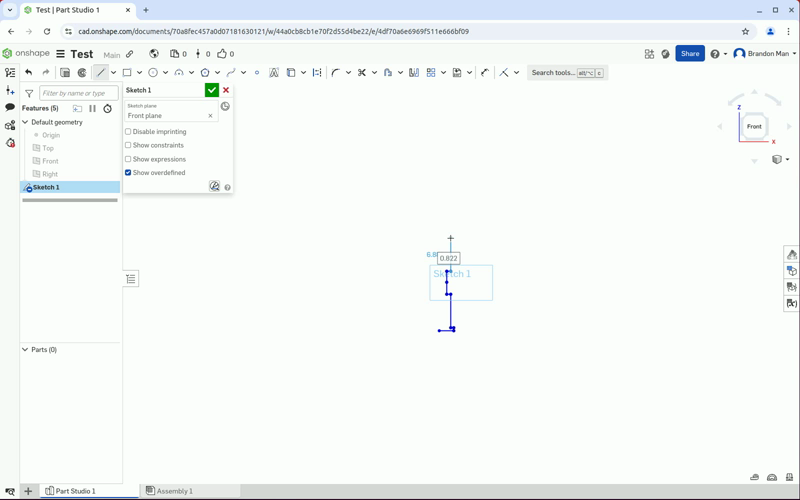
click(450, 237)
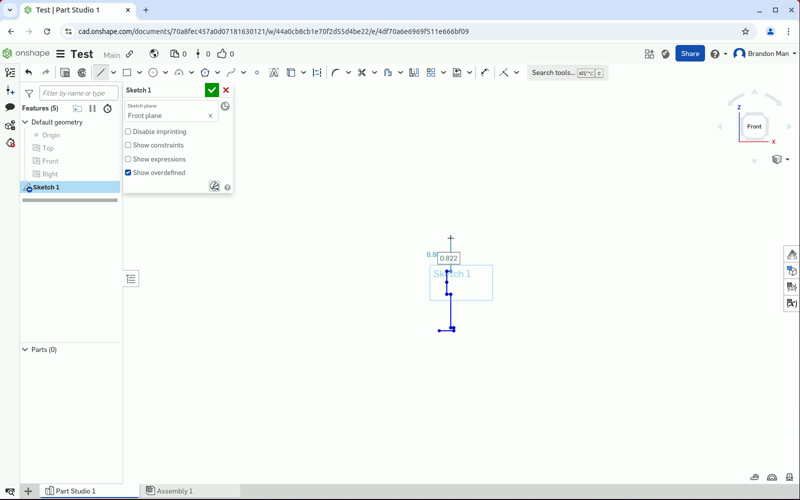
key_up(shift)
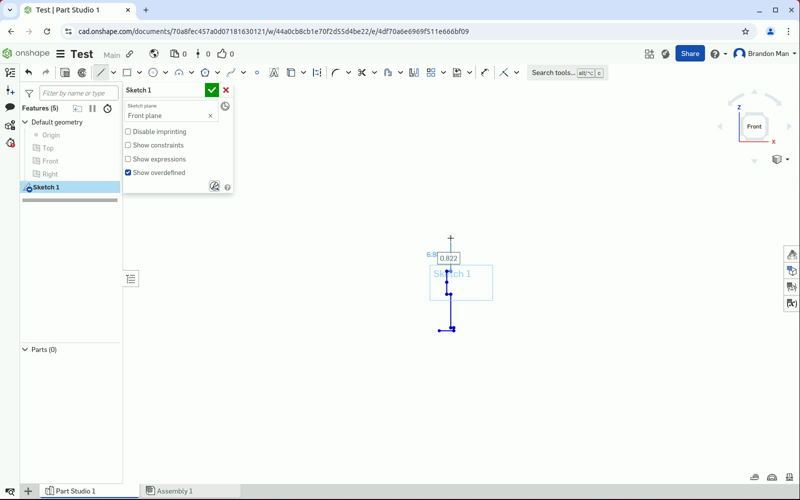
key_down(shift)
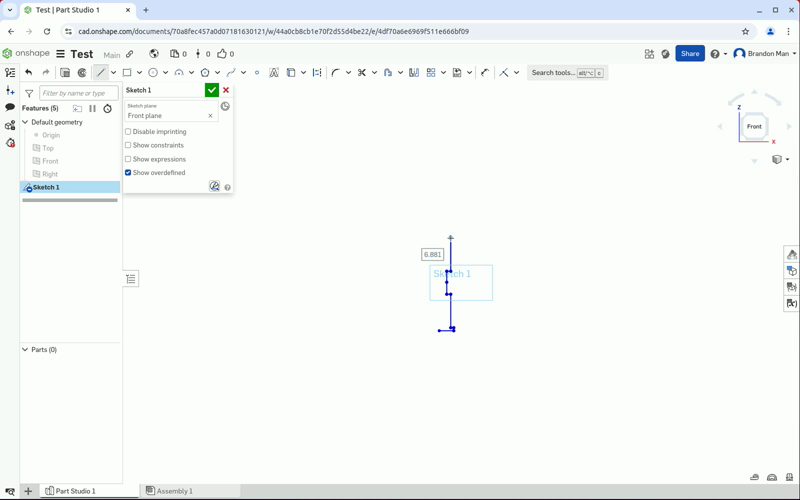
mouse_move(480, 237)
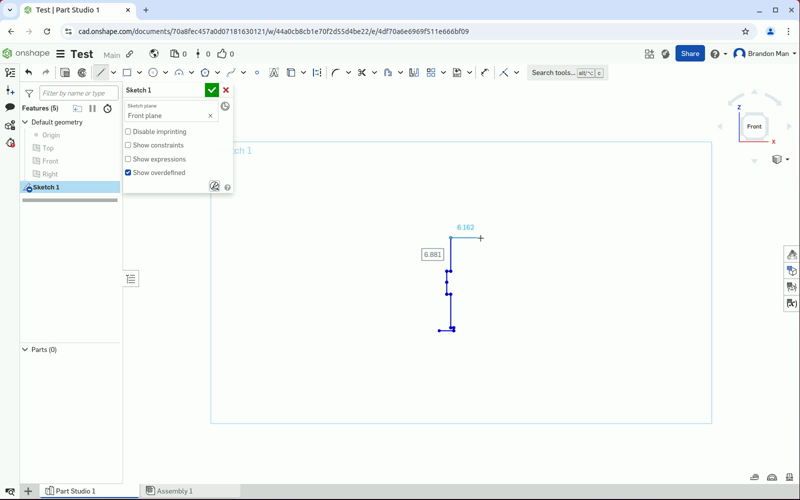
mouse_move(453, 237)
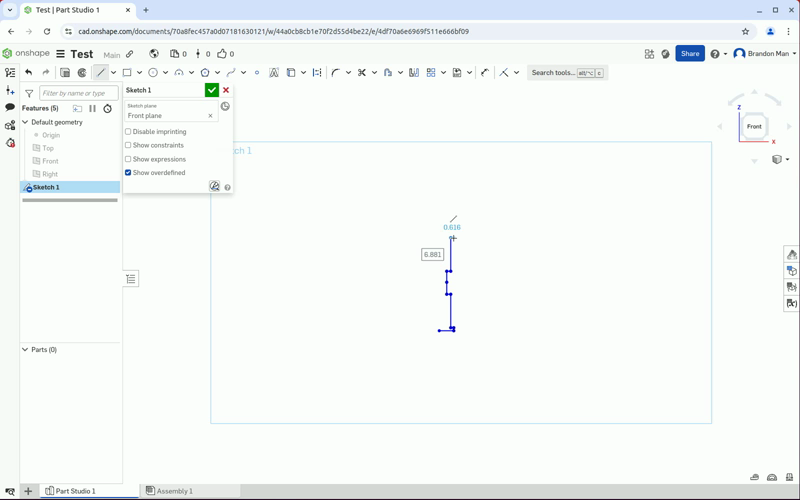
scroll(6)
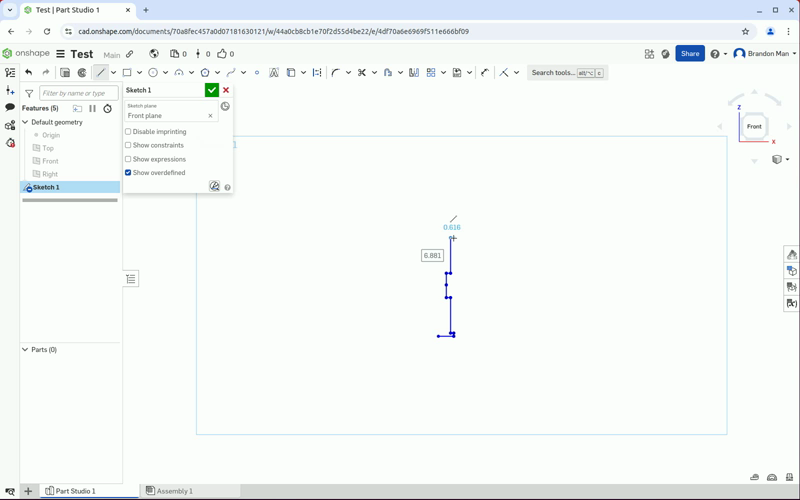
scroll(6)
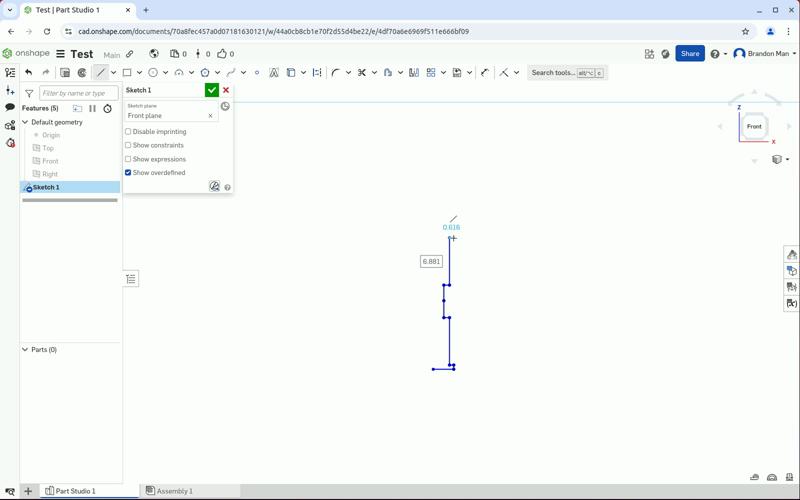
scroll(6)
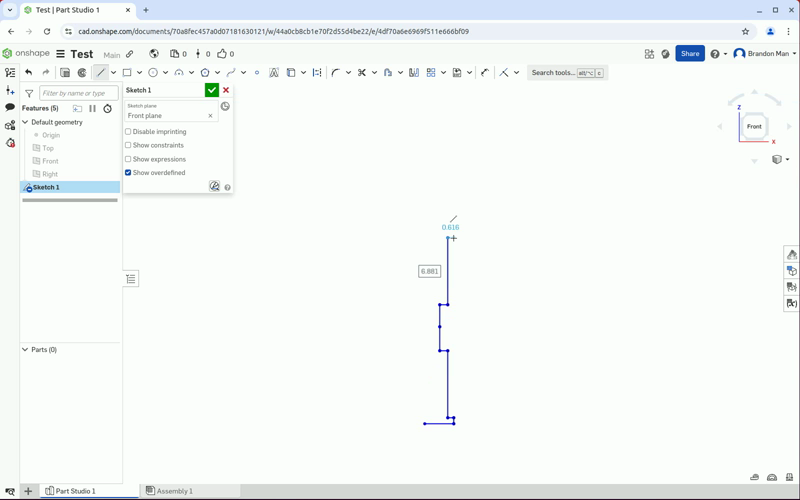
scroll(6)
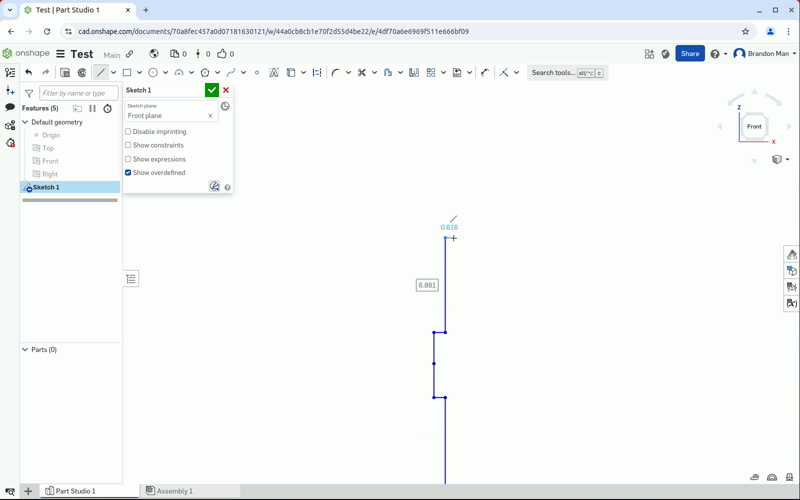
scroll(6)
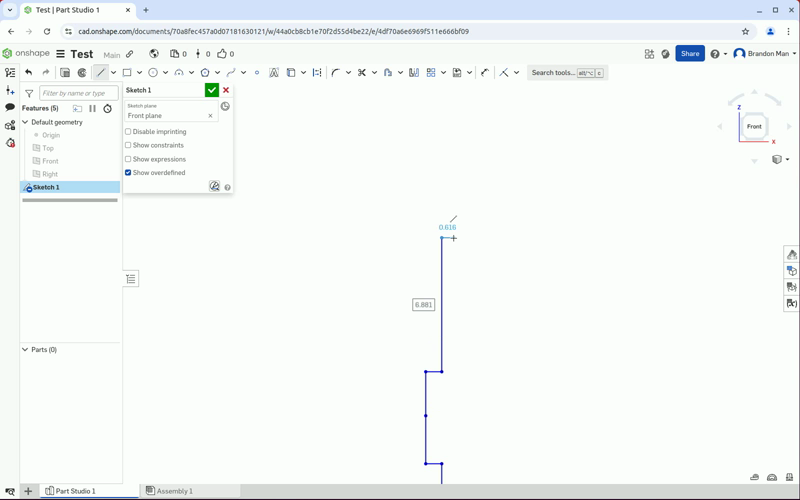
scroll(6)
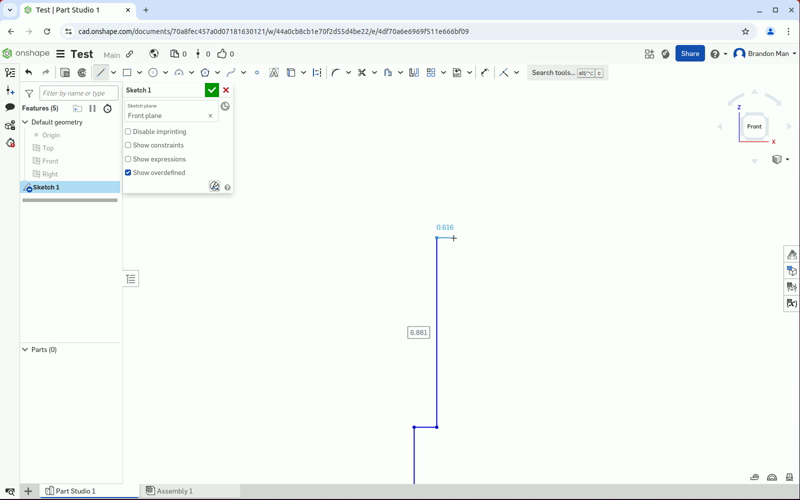
scroll(6)
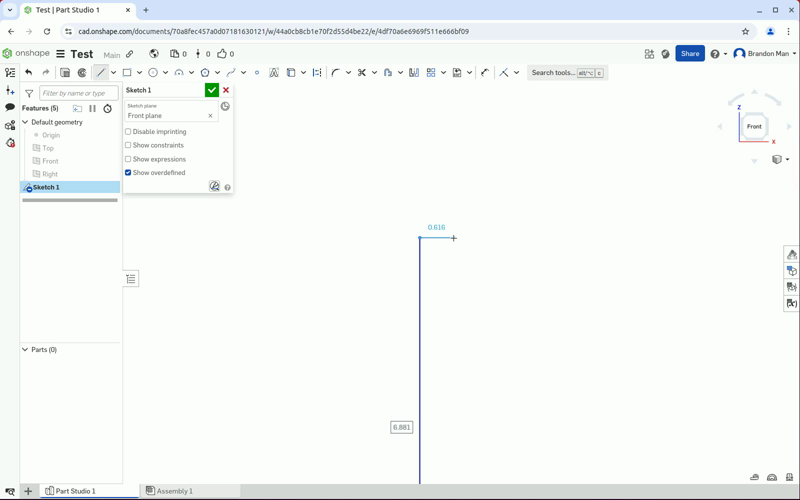
click(453, 237)
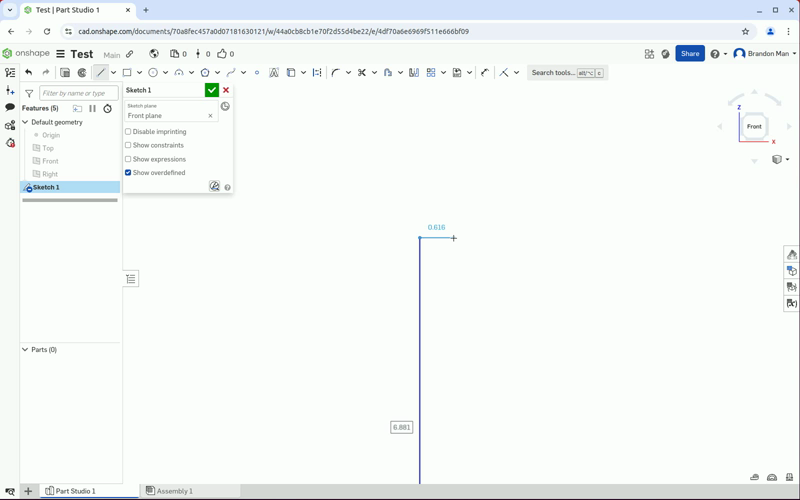
scroll(-6)
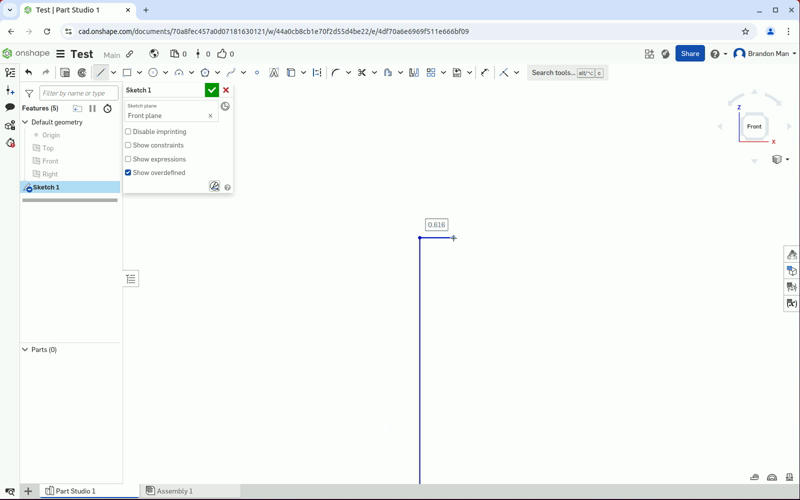
scroll(-6)
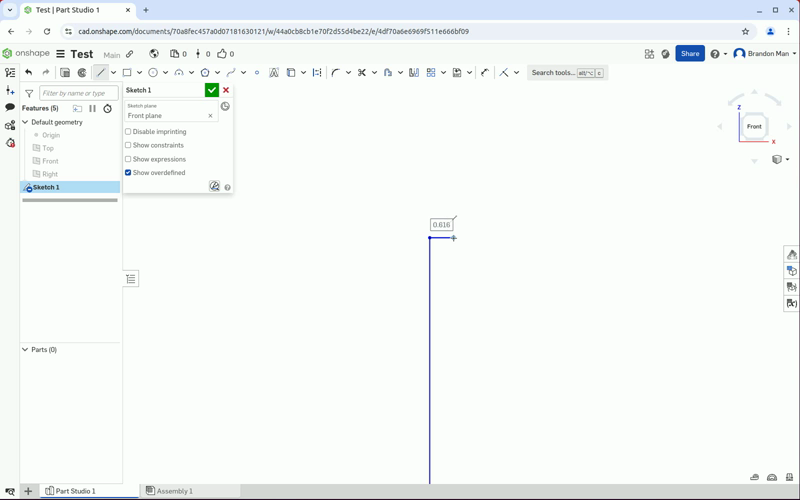
scroll(-6)
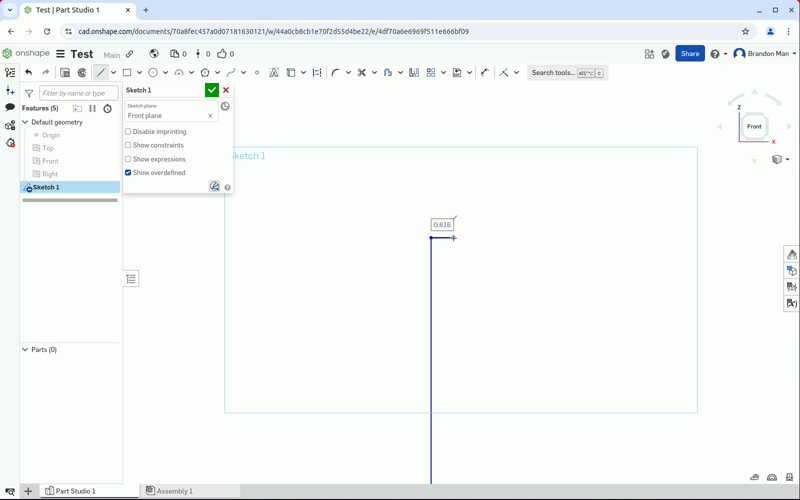
scroll(-6)
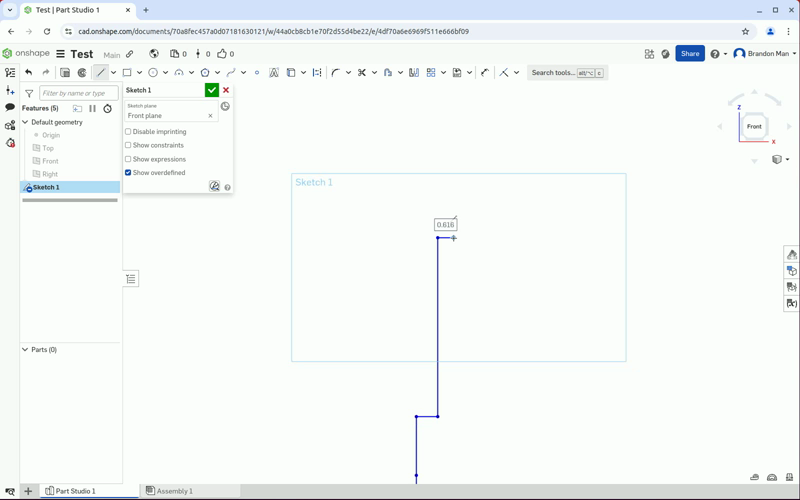
scroll(-6)
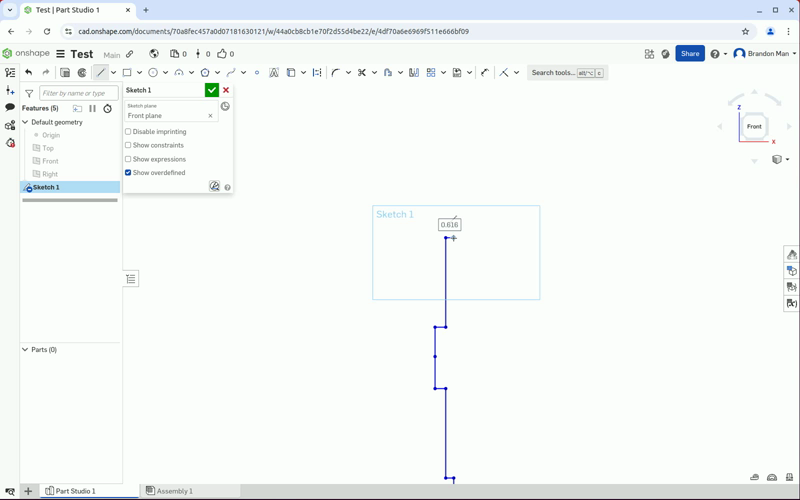
scroll(-6)
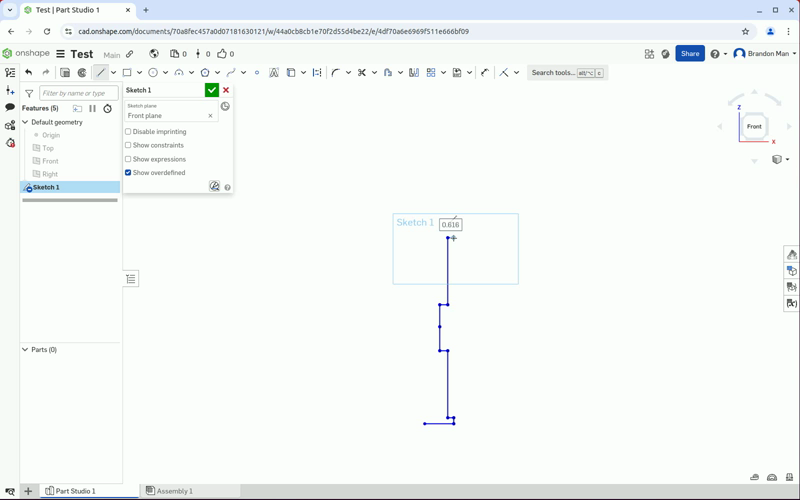
scroll(-6)
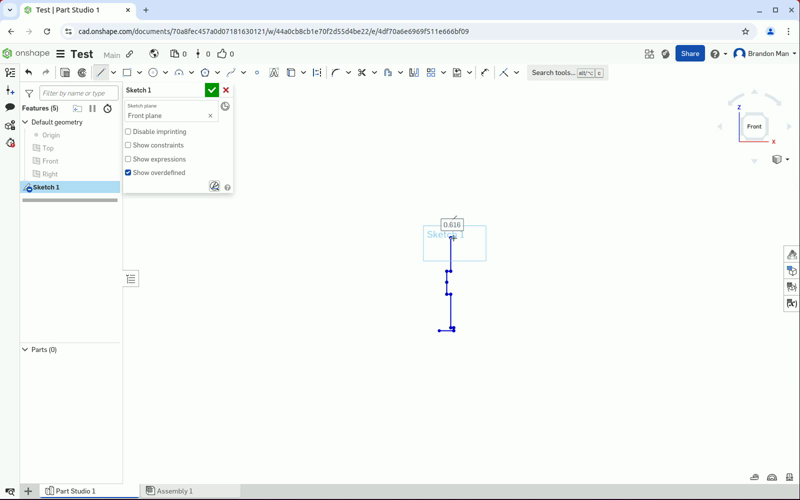
key_up(shift)
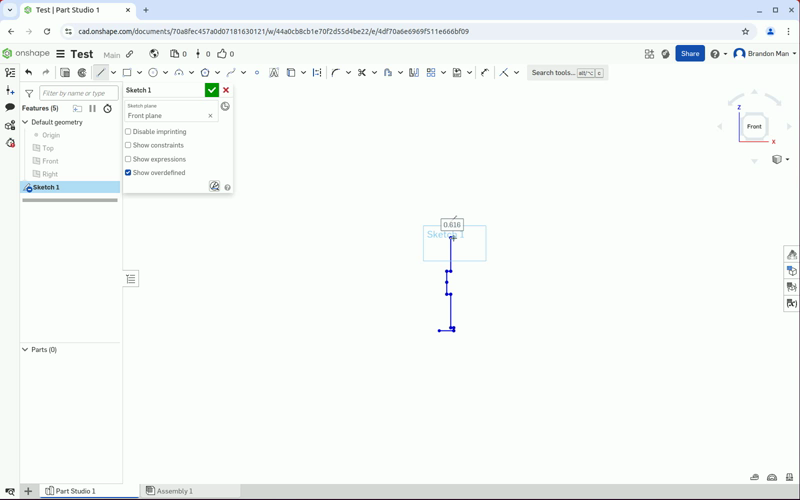
key_down(shift)
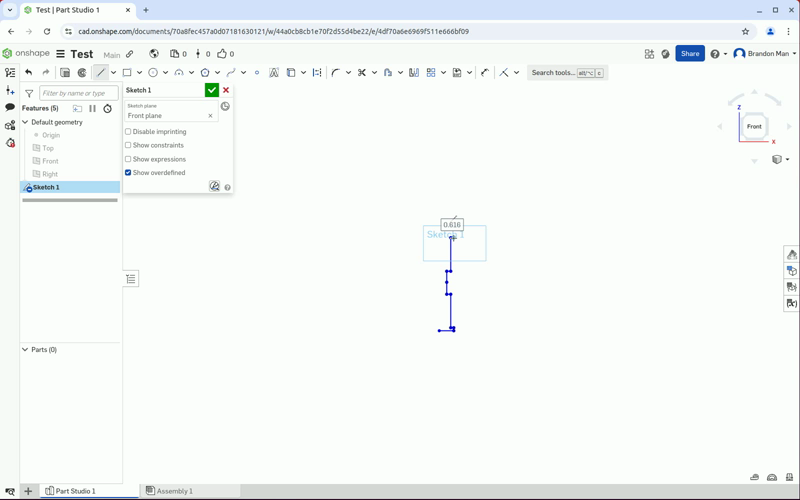
mouse_move(483, 237)
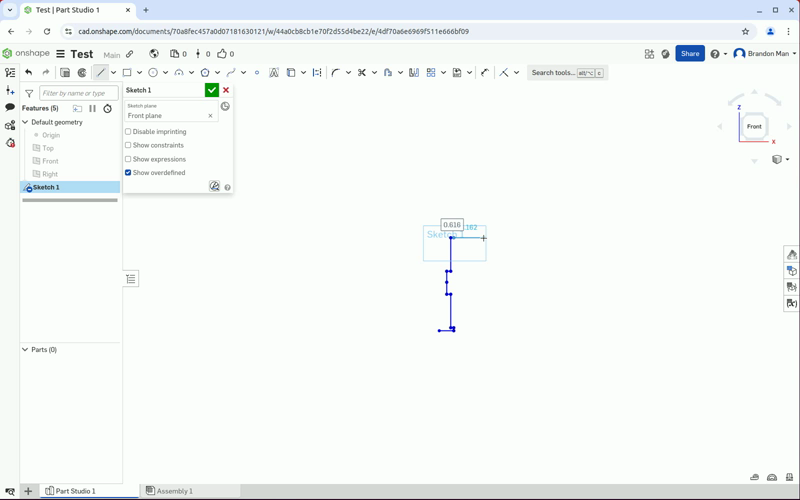
mouse_move(453, 234)
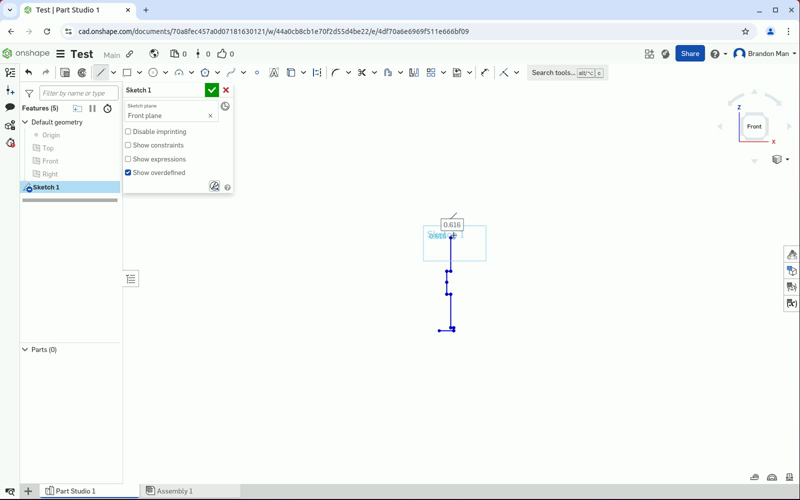
scroll(6)
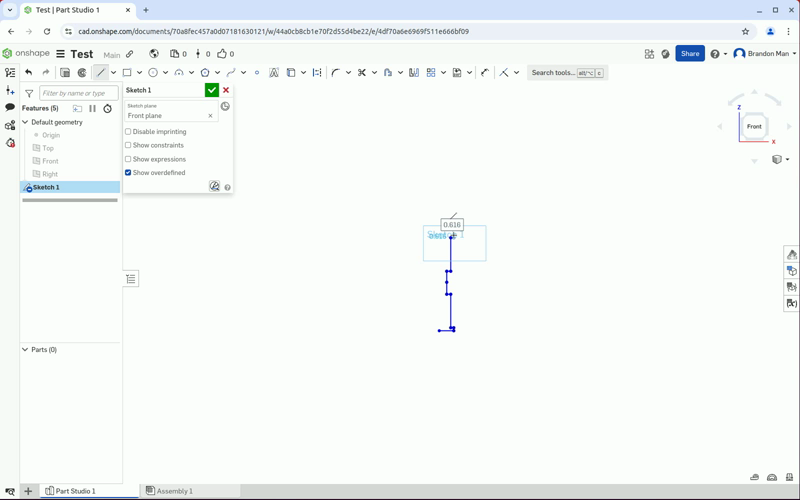
scroll(6)
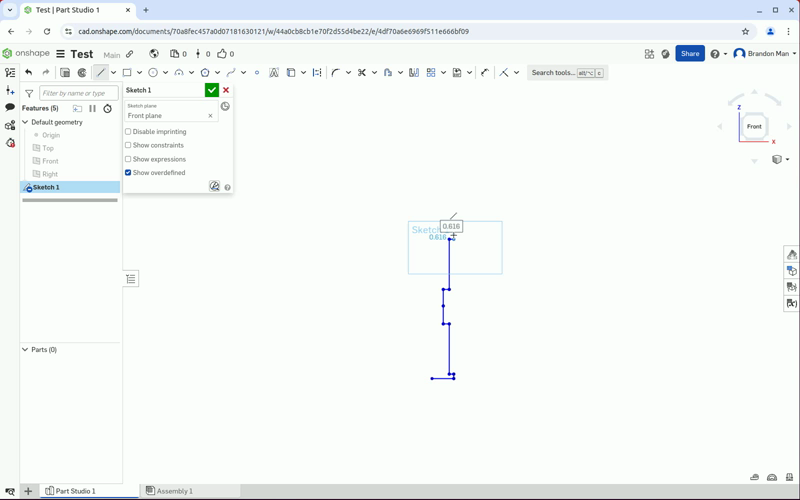
scroll(6)
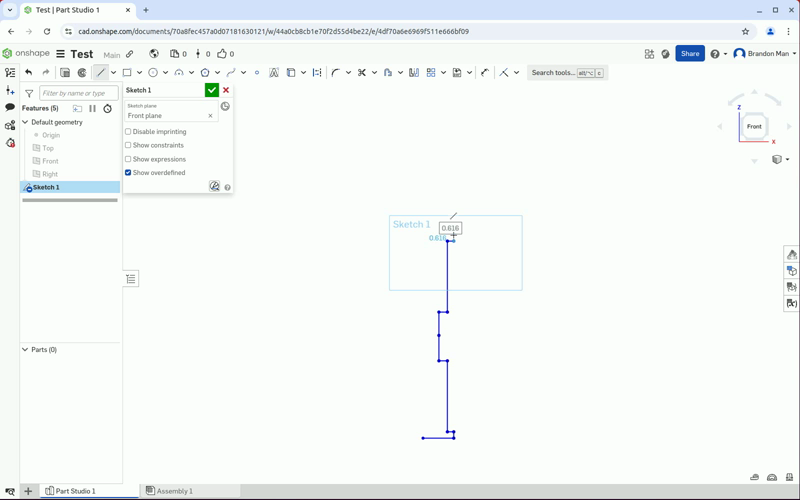
scroll(6)
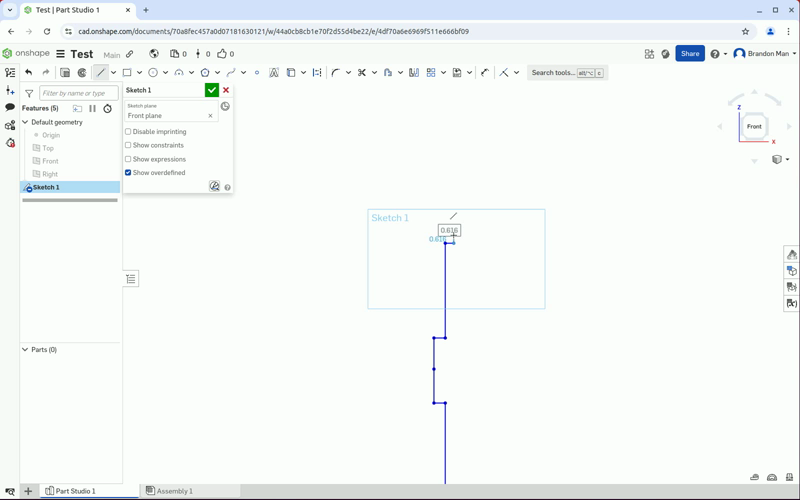
scroll(6)
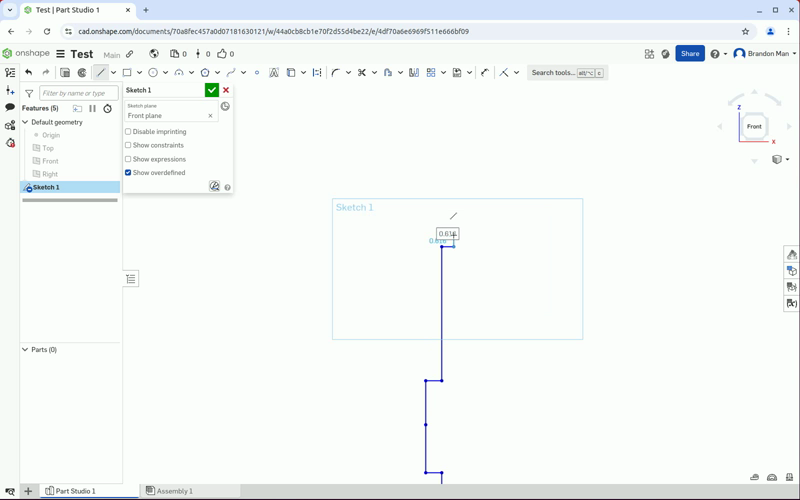
scroll(6)
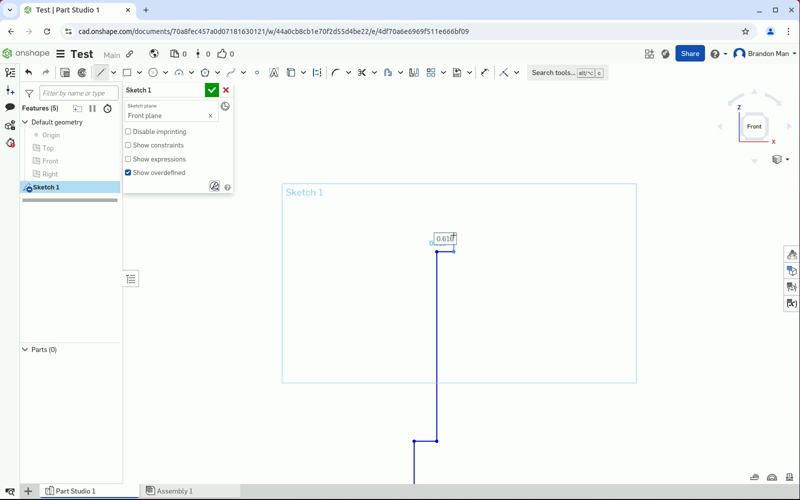
scroll(6)
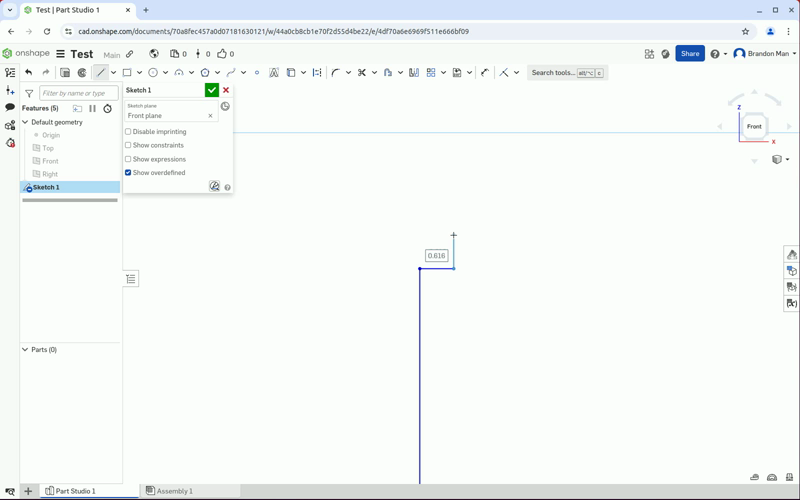
click(453, 234)
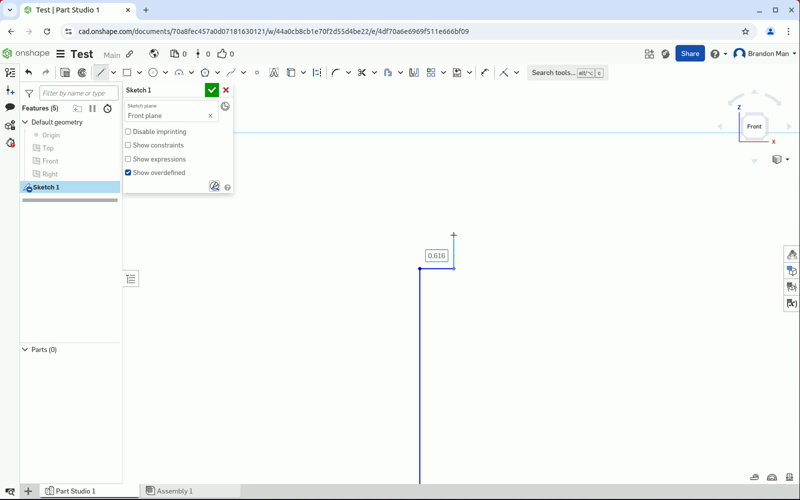
scroll(-6)
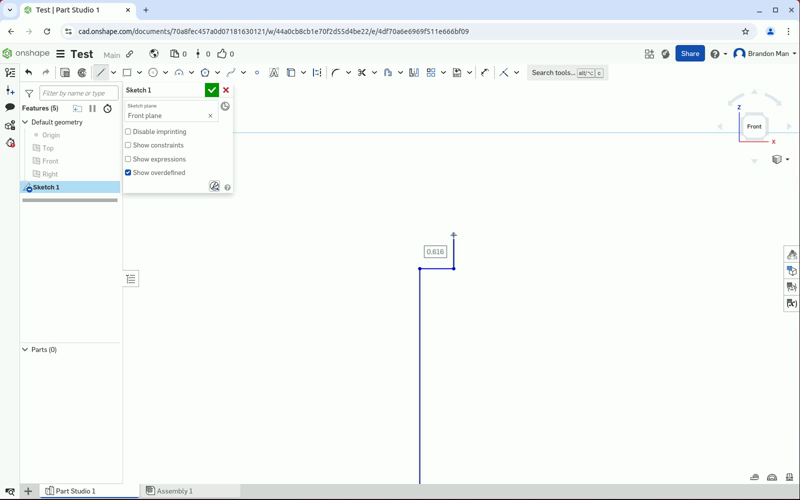
scroll(-6)
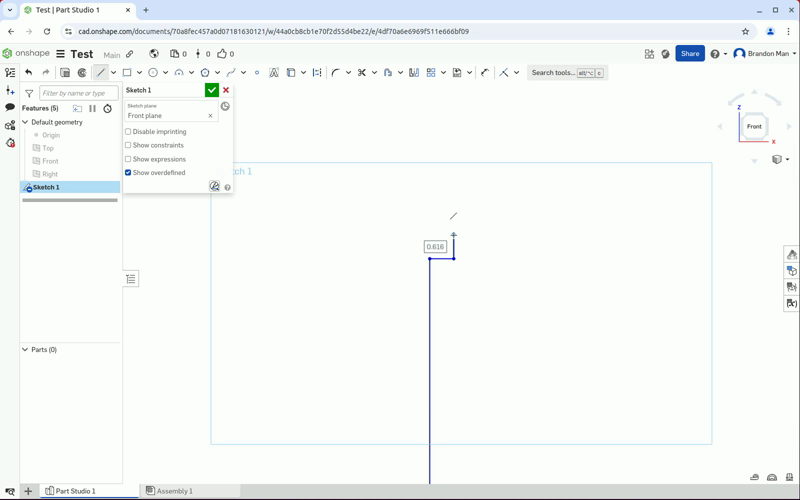
scroll(-6)
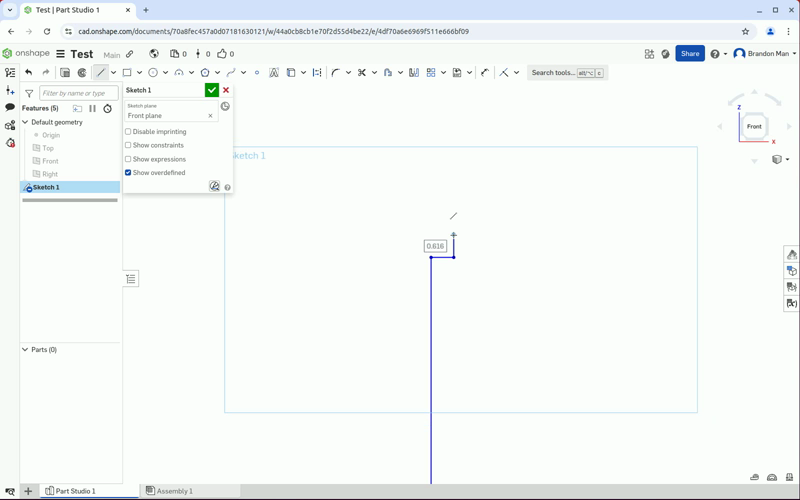
scroll(-6)
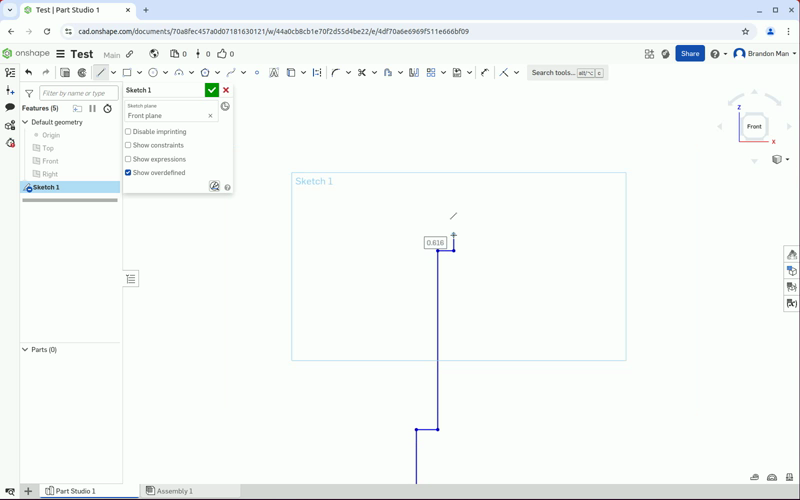
scroll(-6)
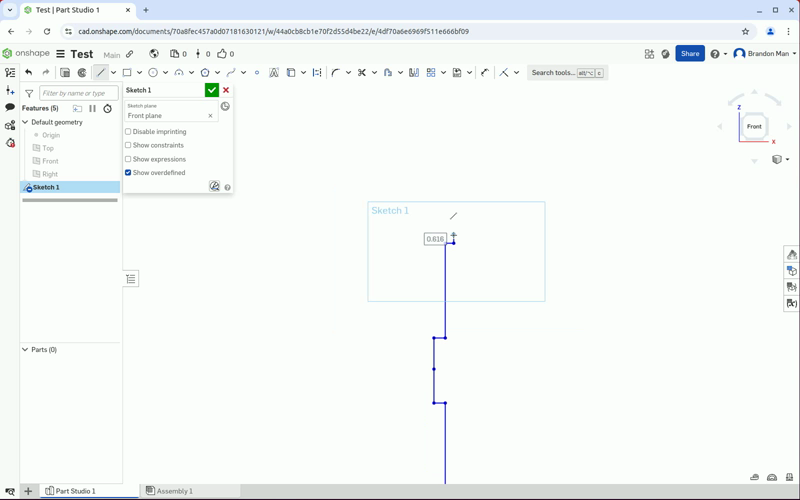
scroll(-6)
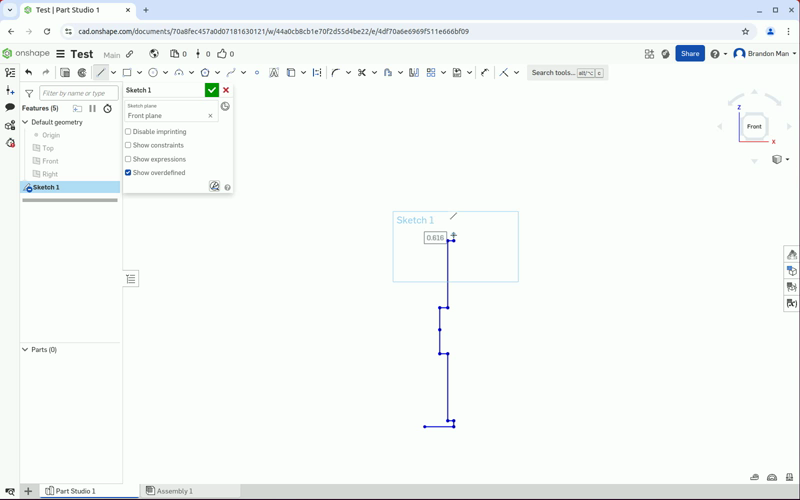
scroll(-6)
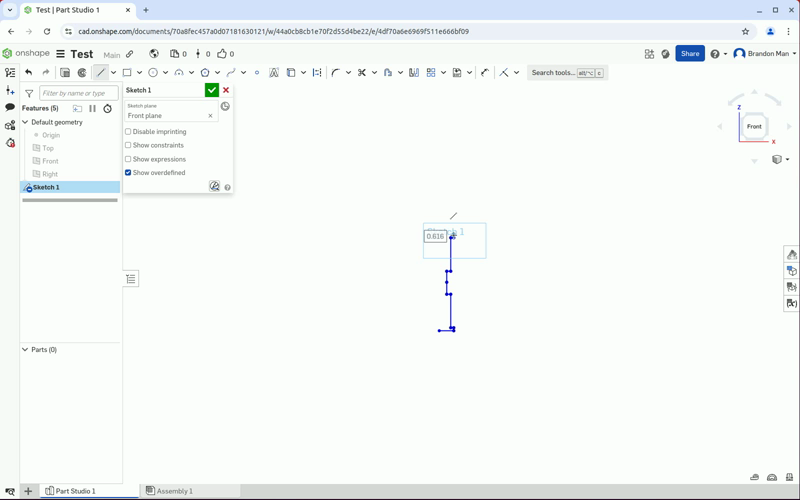
key_up(shift)
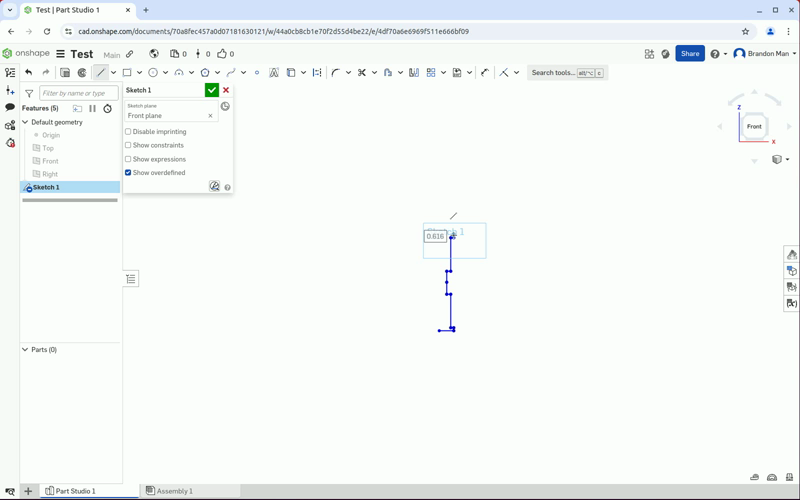
key_down(shift)
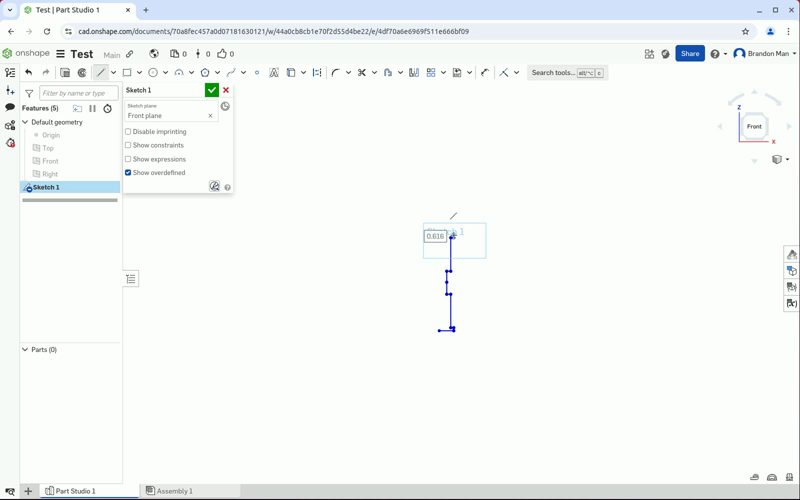
mouse_move(483, 234)
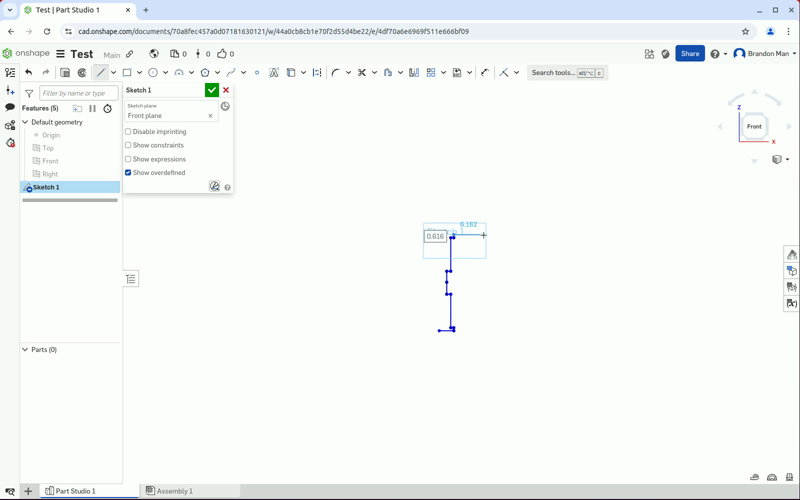
mouse_move(439, 234)
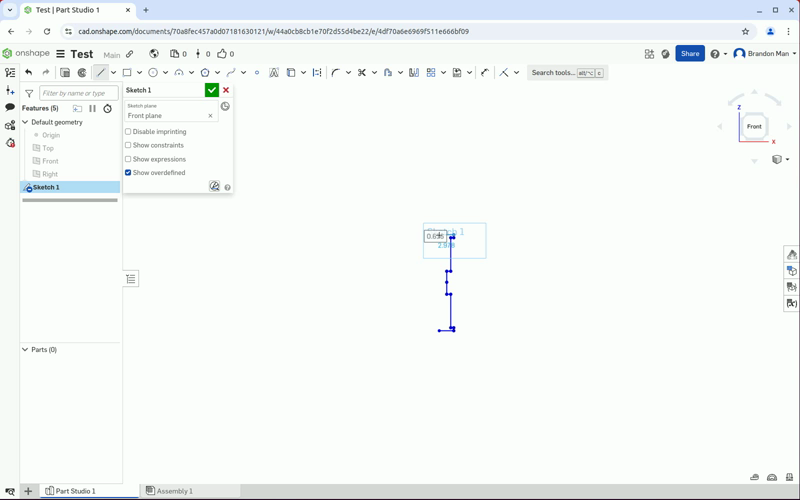
click(439, 234)
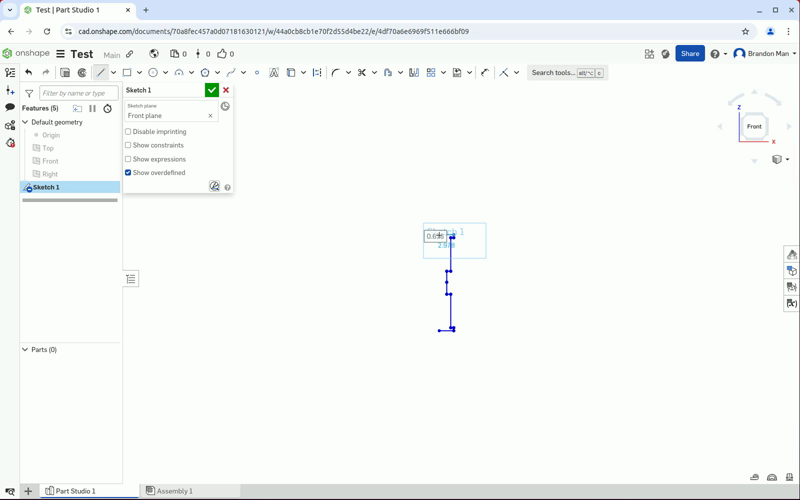
key_up(shift)
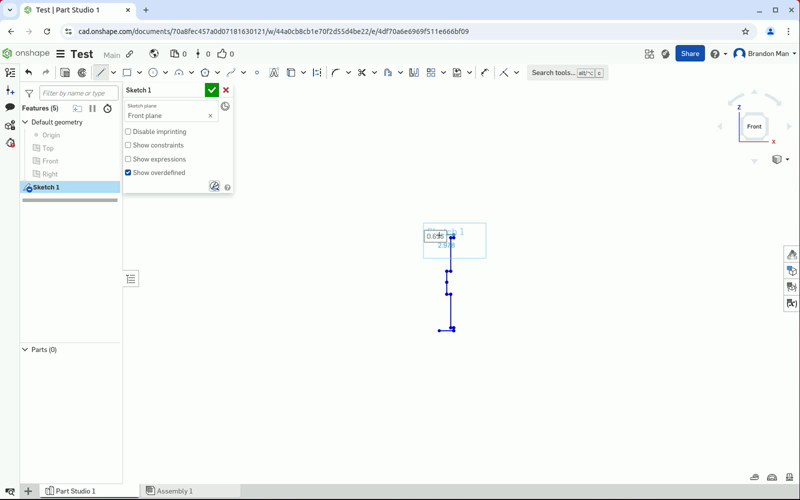
key_down(shift)
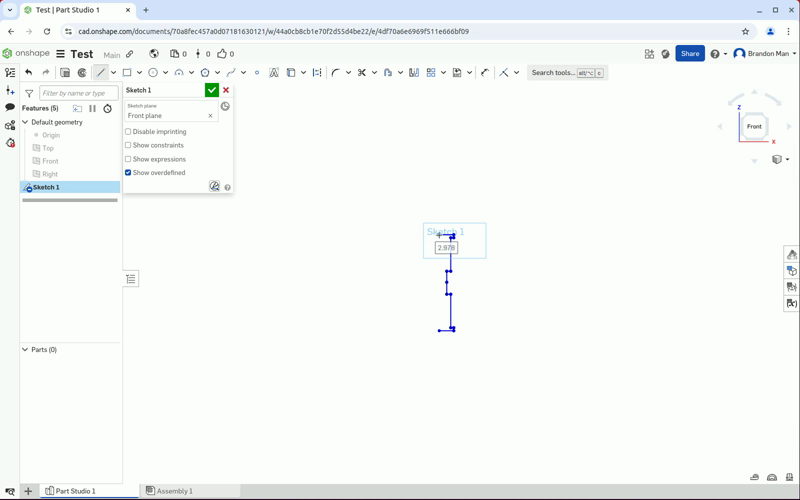
mouse_move(469, 234)
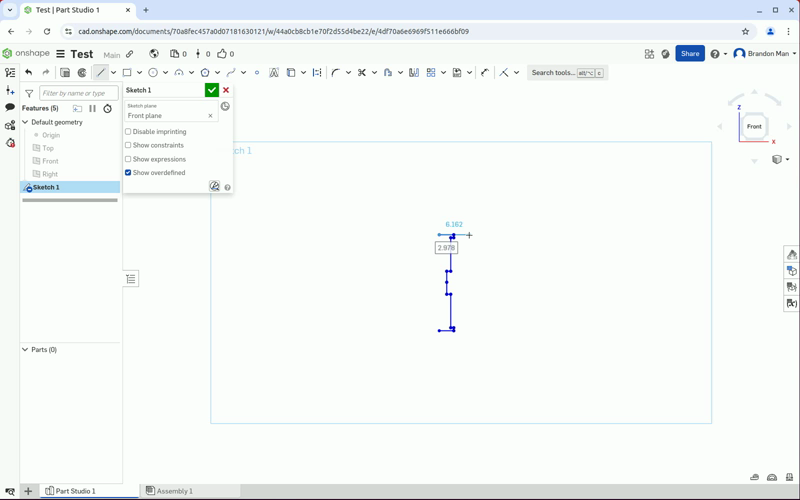
mouse_move(439, 282)
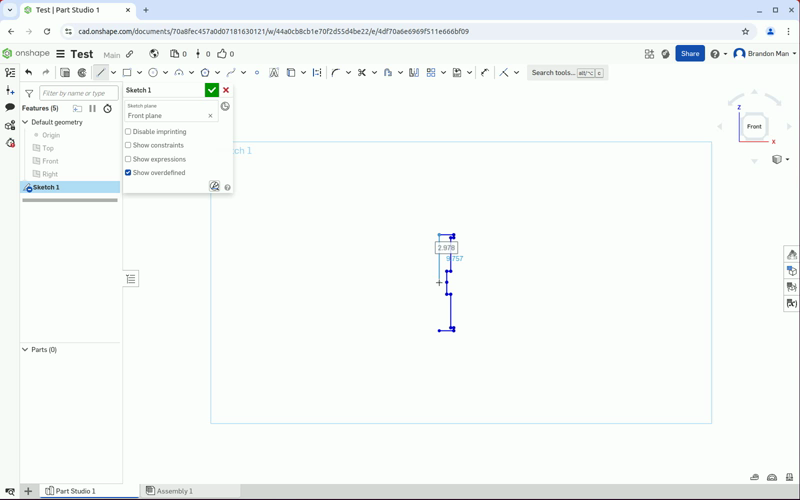
click(439, 282)
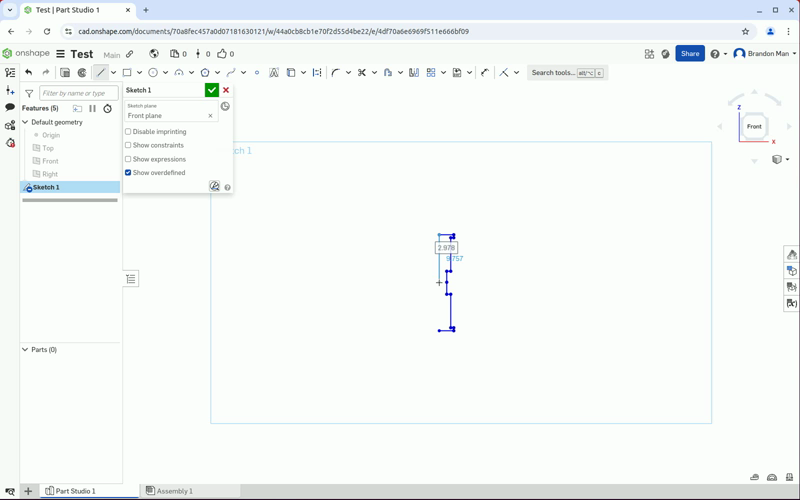
key_up(shift)
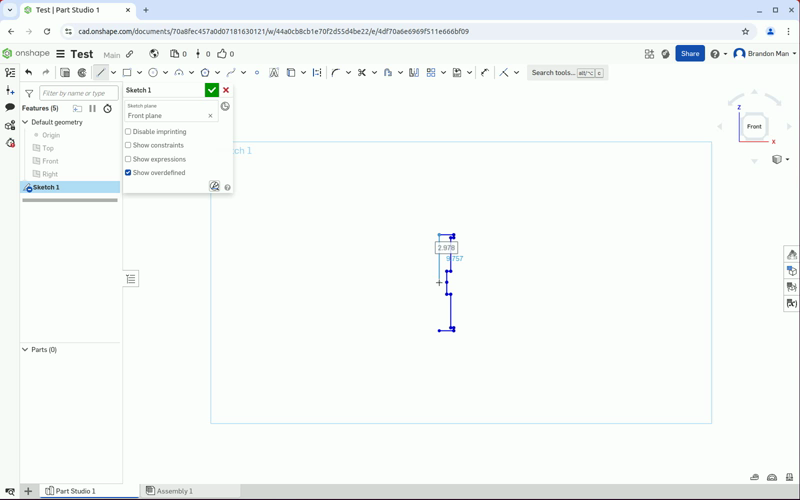
mouse_move(469, 282)
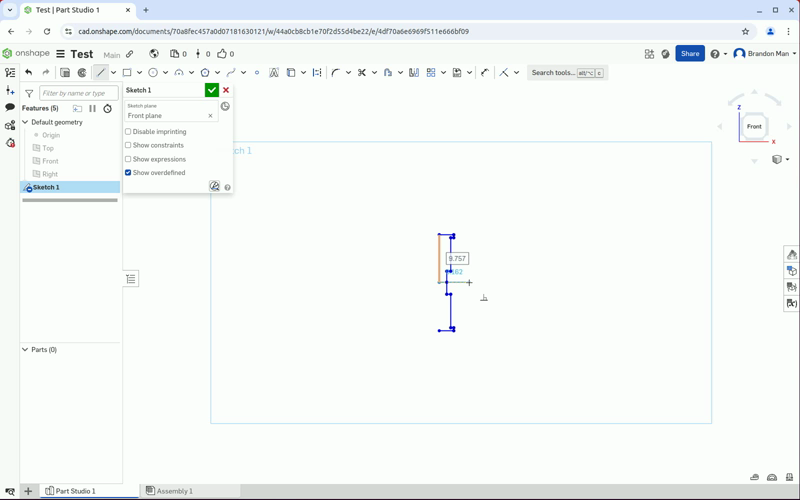
key_down(shift)
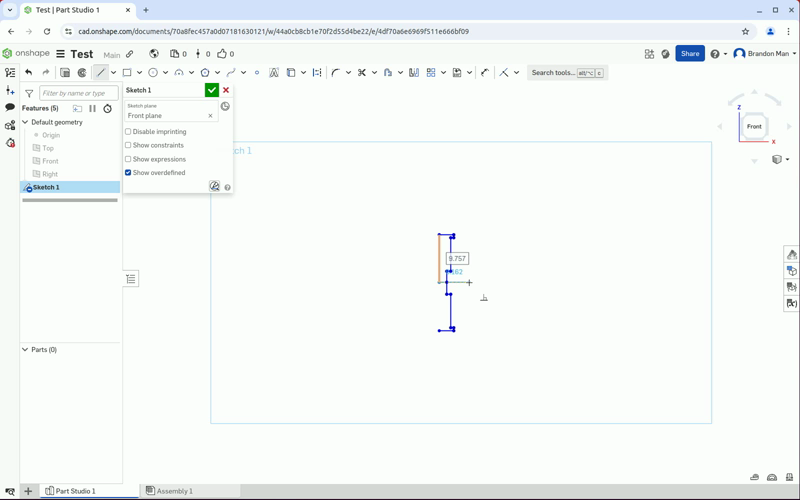
mouse_move(439, 330)
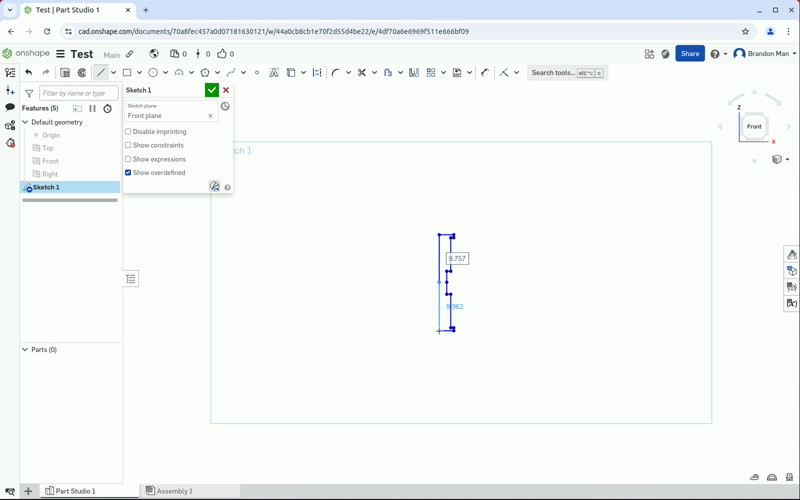
key_up(shift)
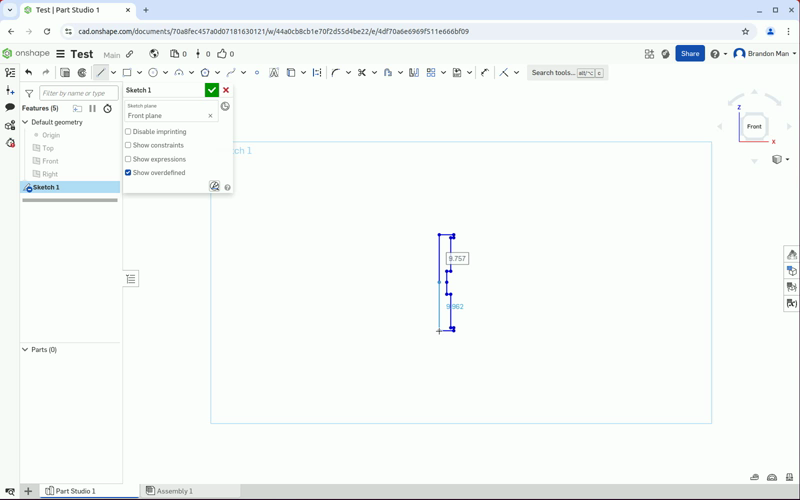
click(439, 330)
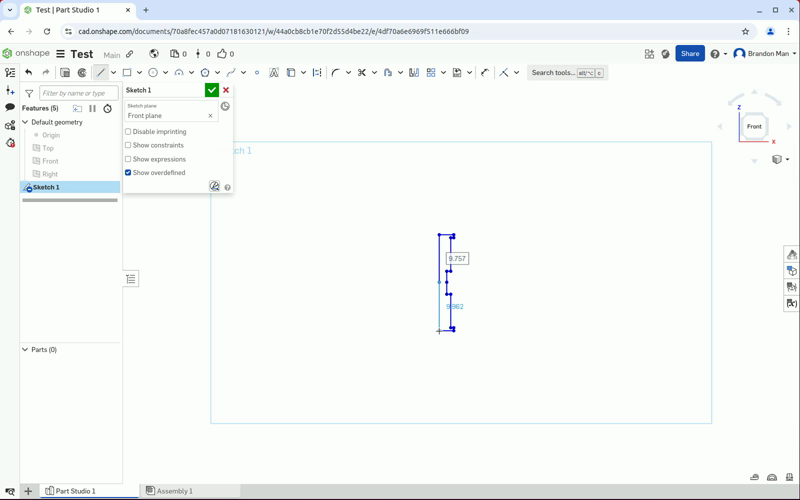
key(esc)
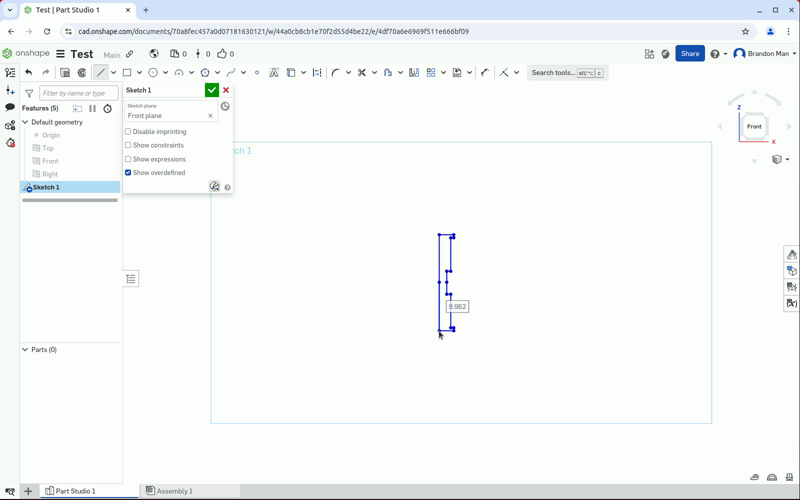
mouse_move(443, 286)
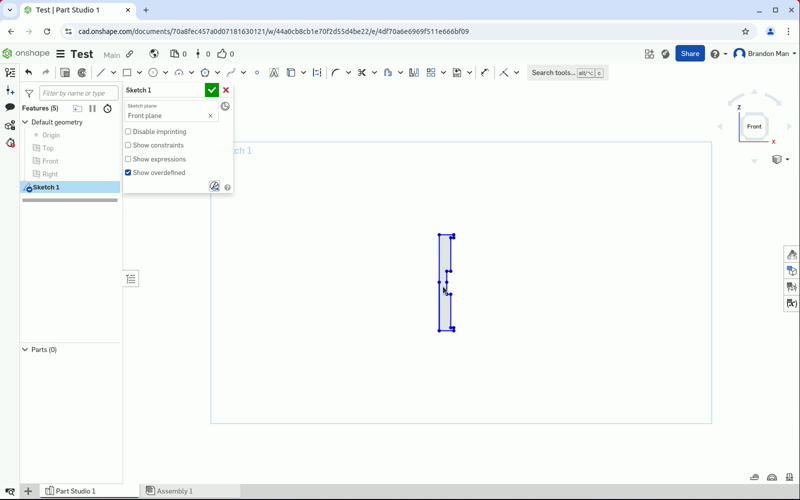
scroll(6)
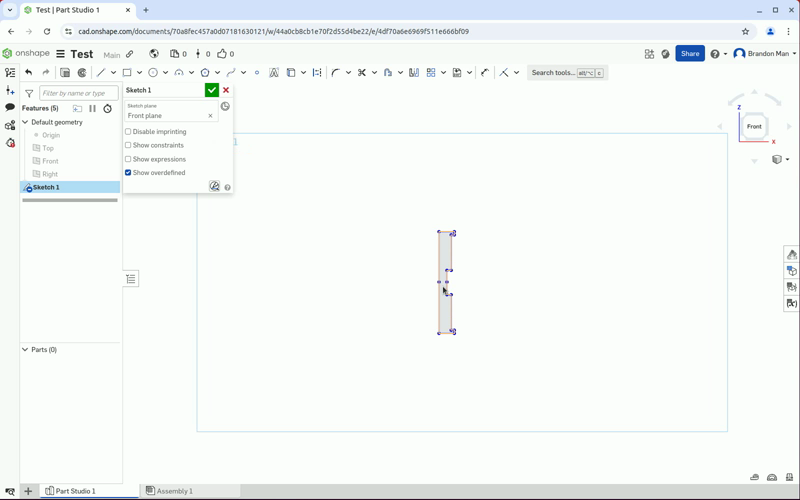
scroll(6)
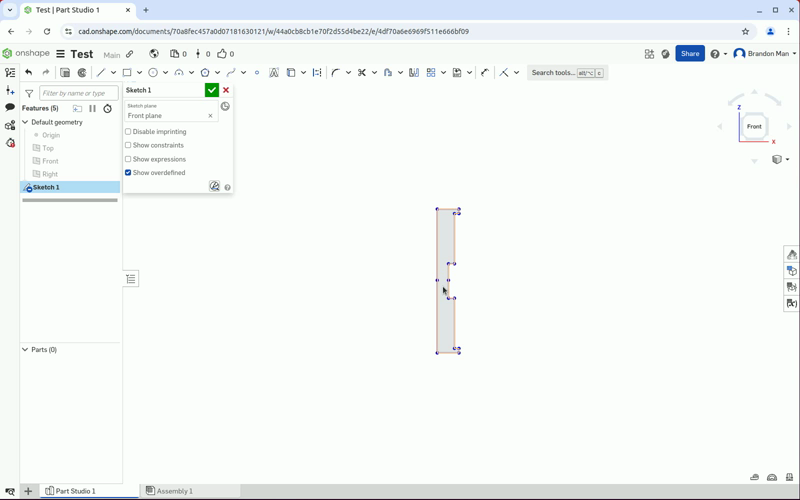
scroll(6)
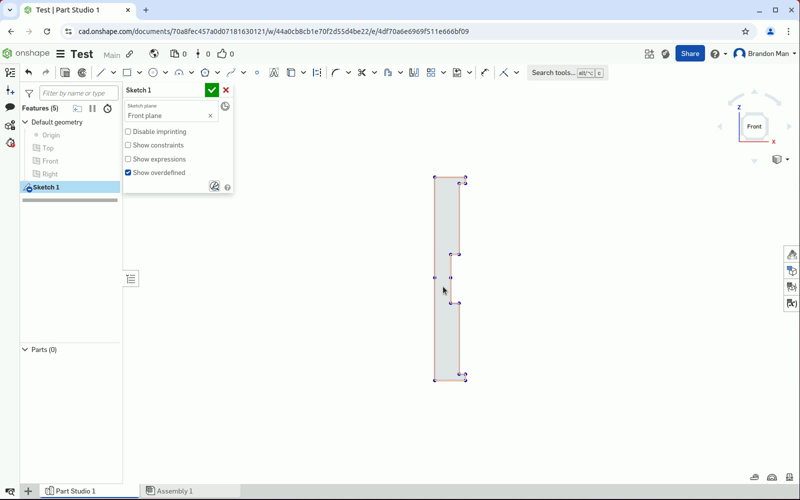
scroll(6)
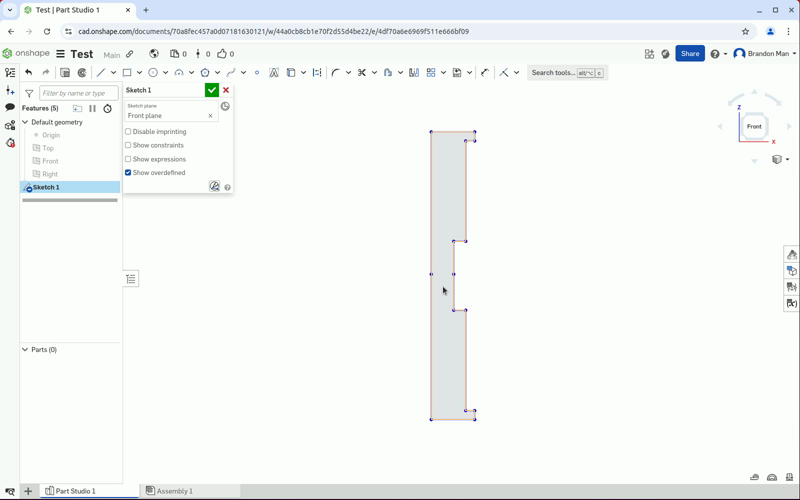
scroll(6)
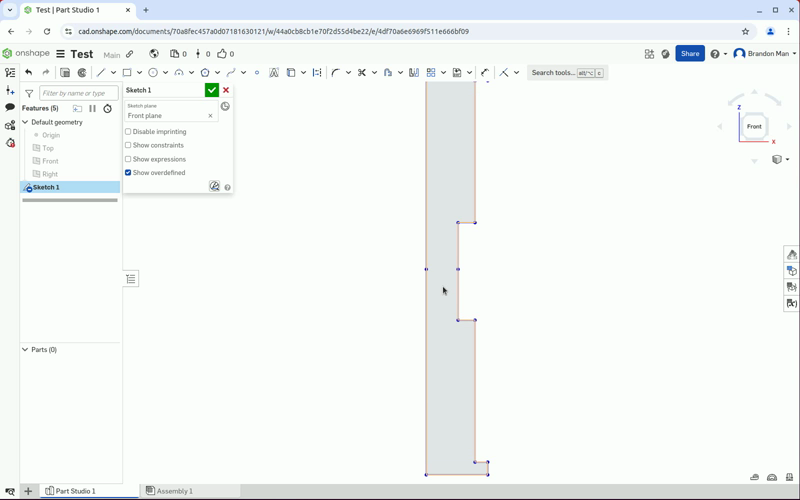
scroll(6)
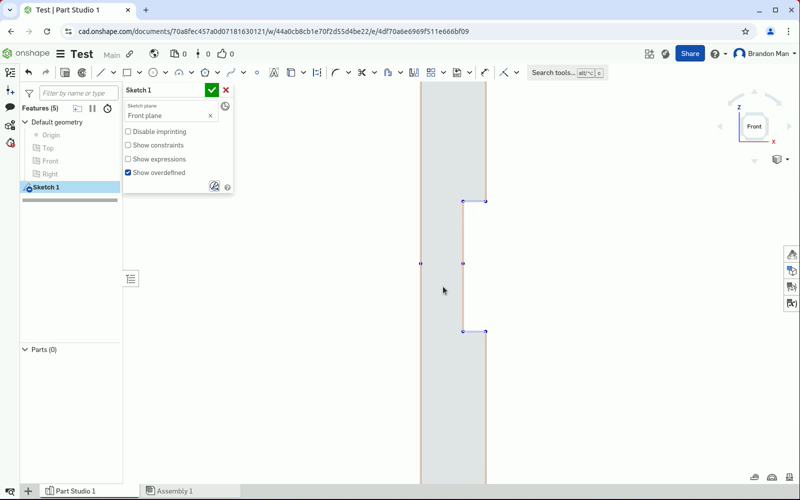
scroll(6)
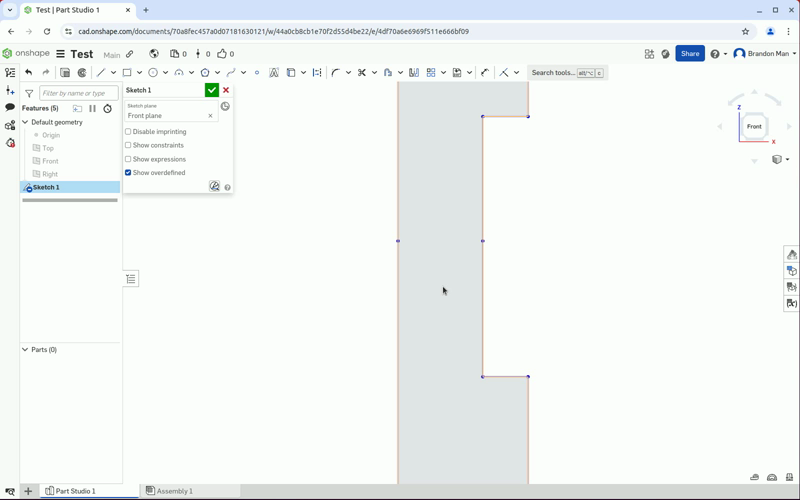
click(443, 286)
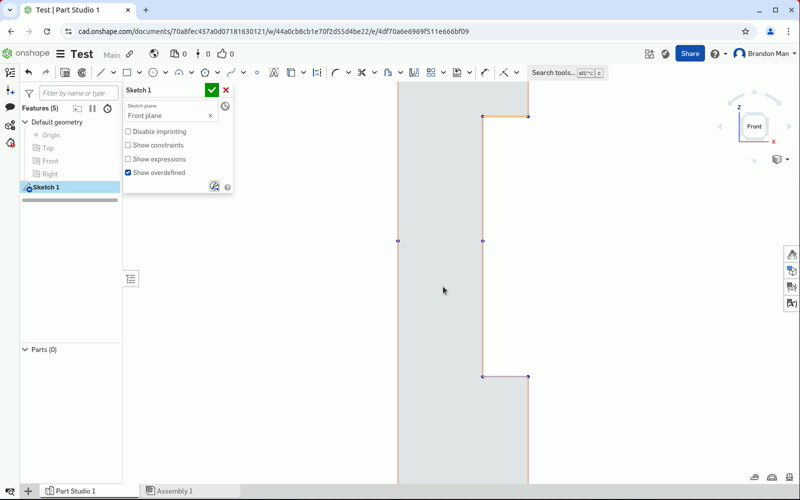
scroll(-6)
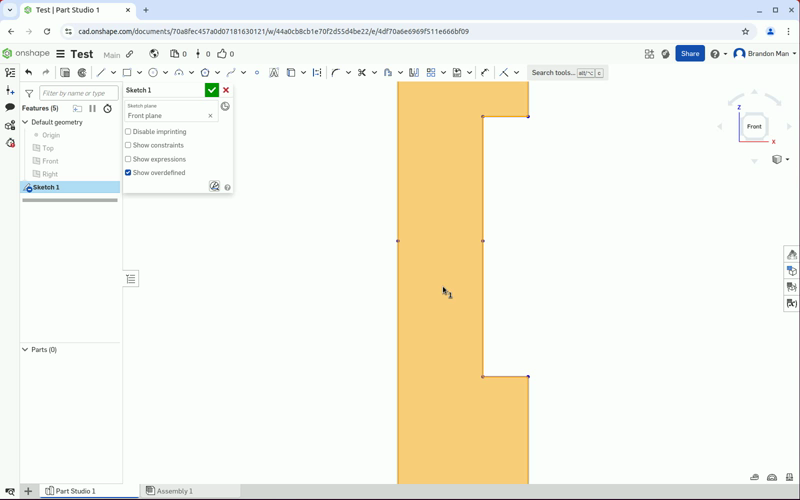
scroll(-6)
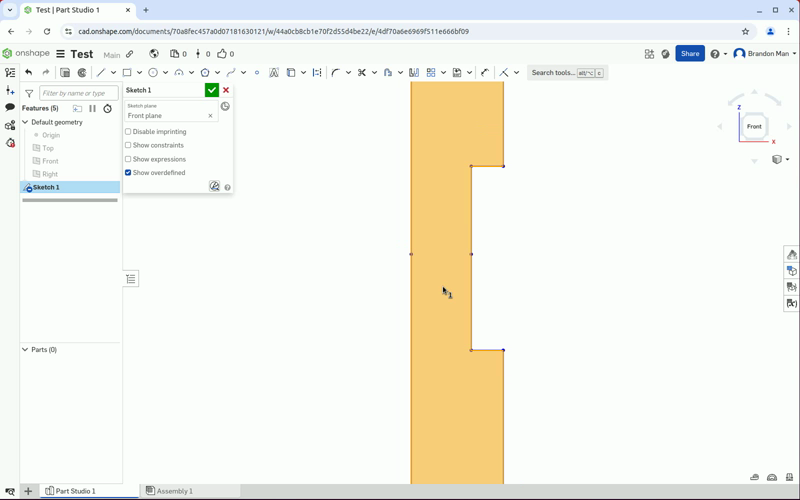
scroll(-6)
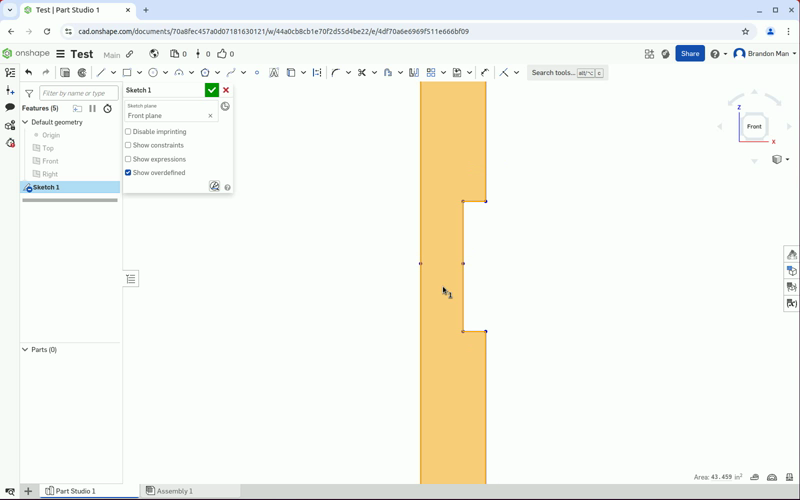
scroll(-6)
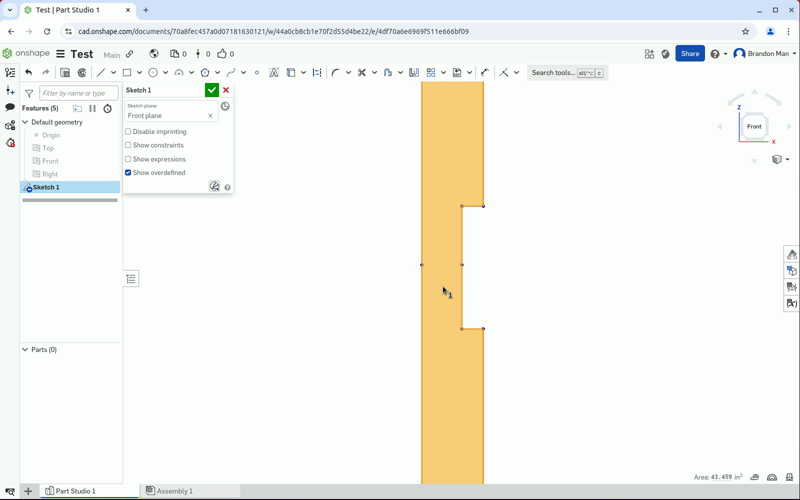
scroll(-6)
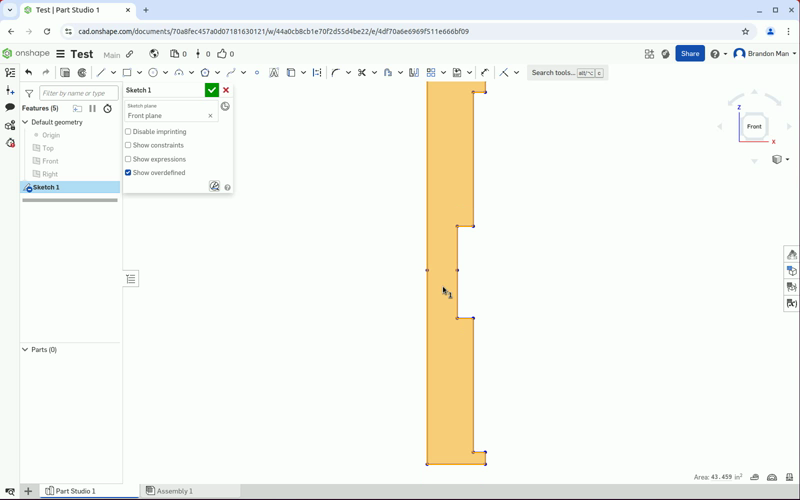
scroll(-6)
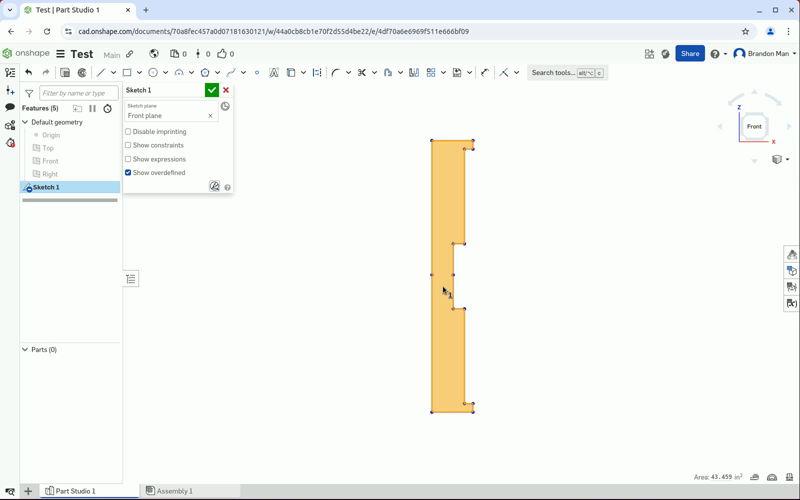
scroll(-6)
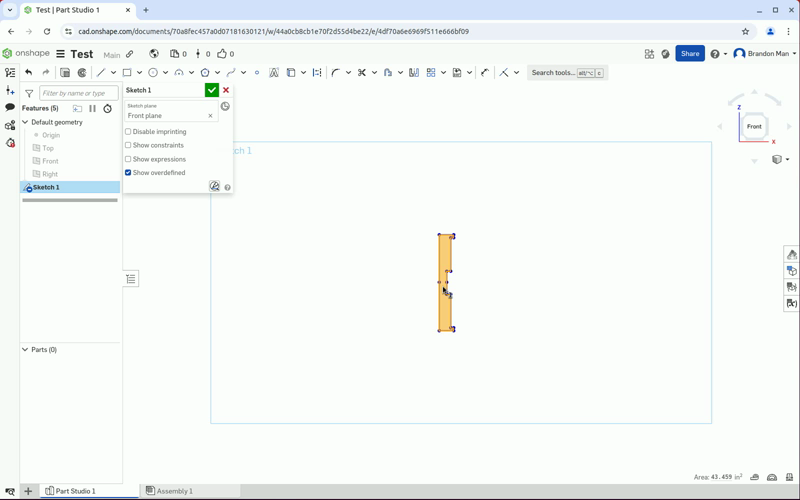
mouse_move(73, 352)
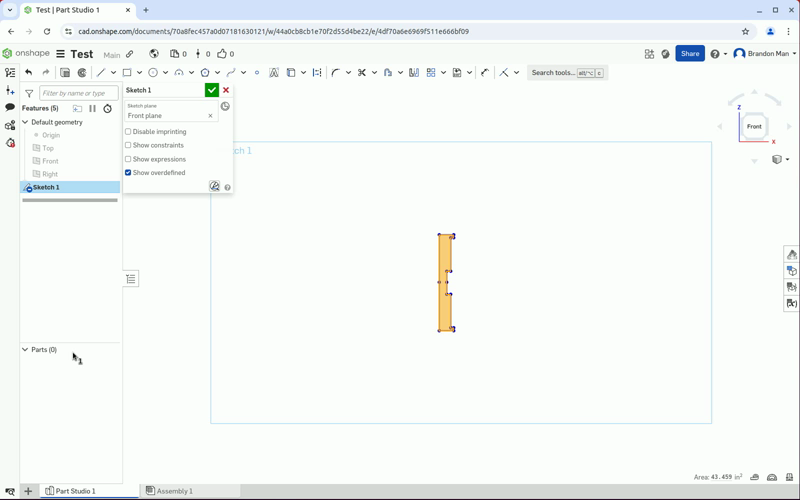
key(shift+y)
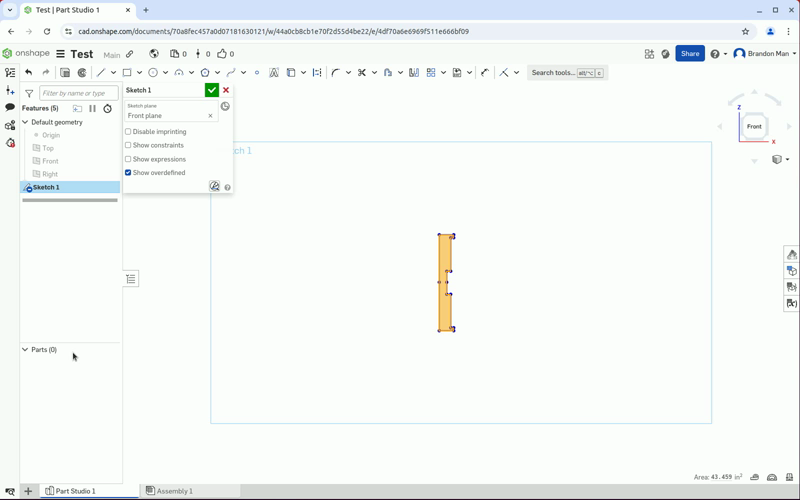
key(shift+e)
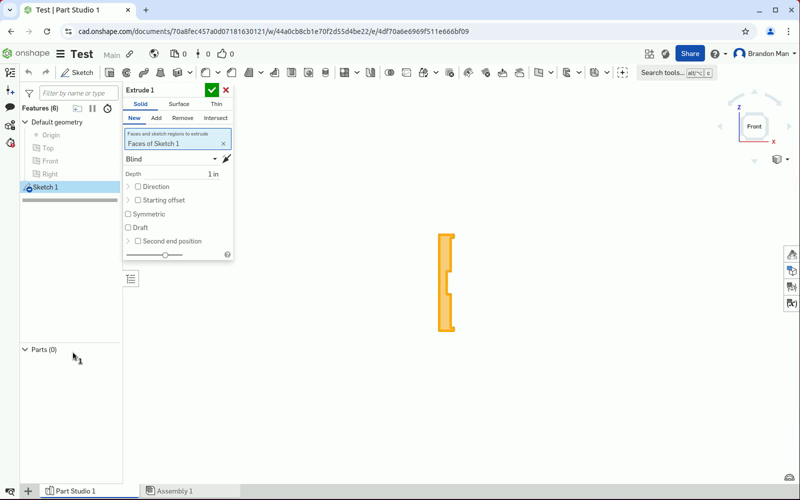
mouse_move(143, 106)
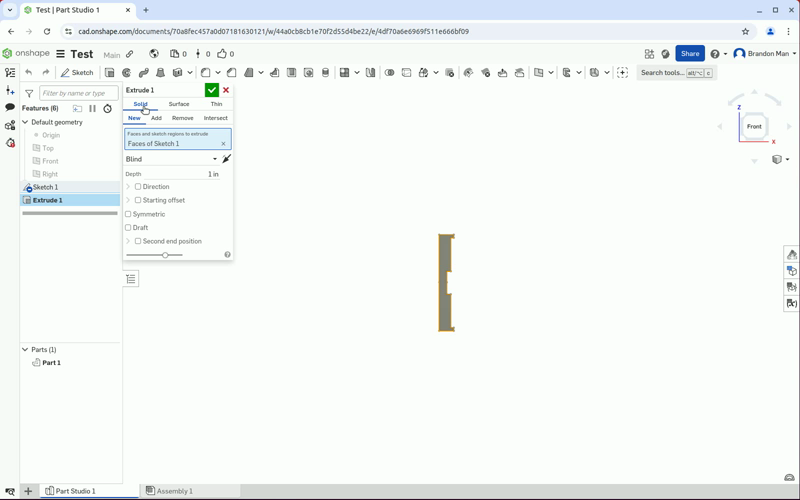
click(143, 106)
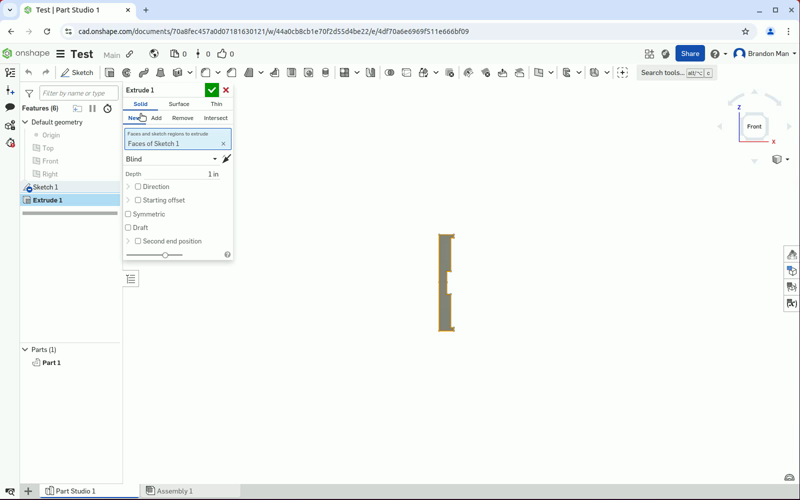
mouse_move(137, 120)
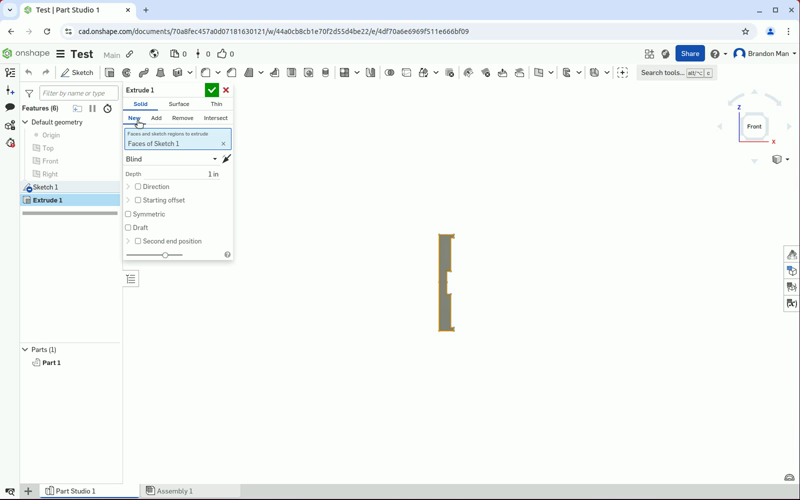
click(137, 120)
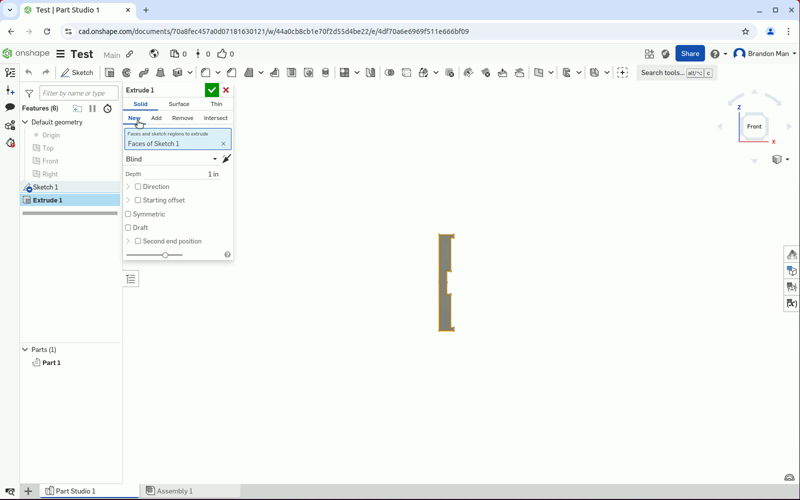
key(tab, 4)
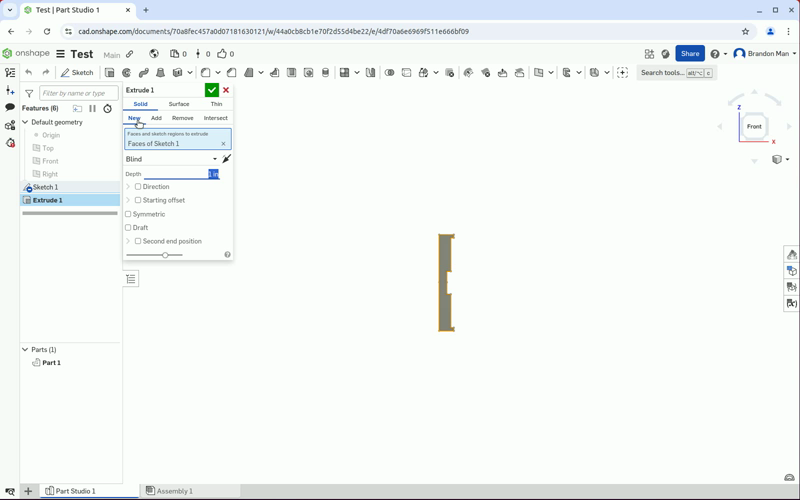
text(23.108)
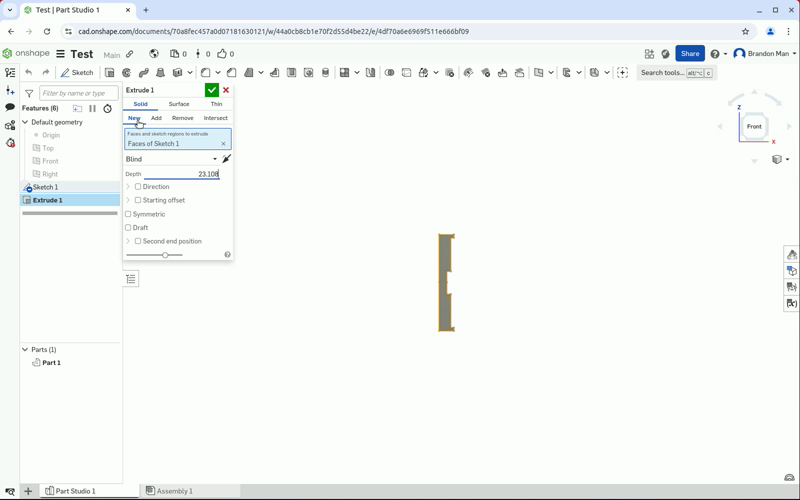
key(enter)
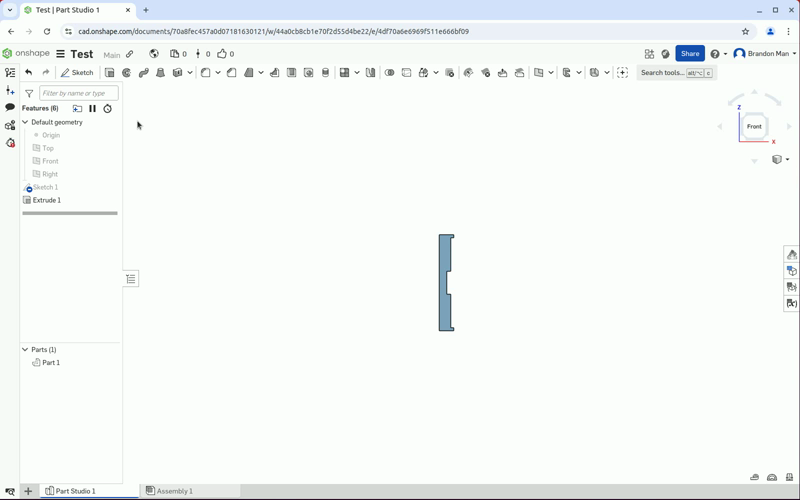
key(shift+h)
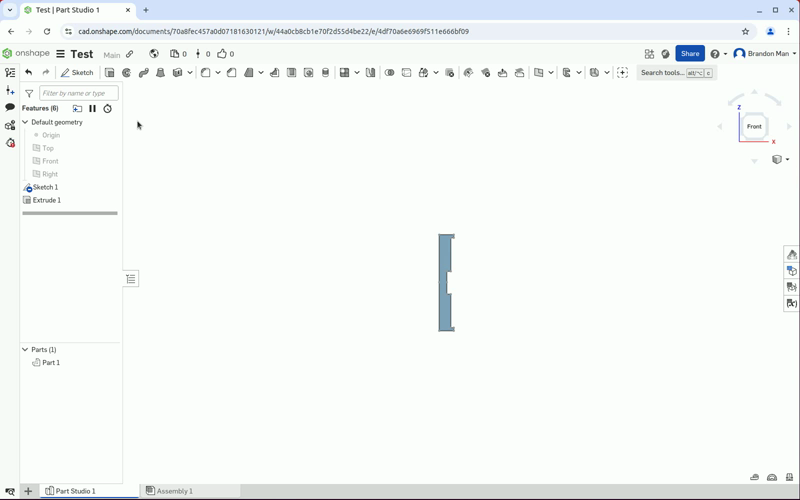
key(shift+h)
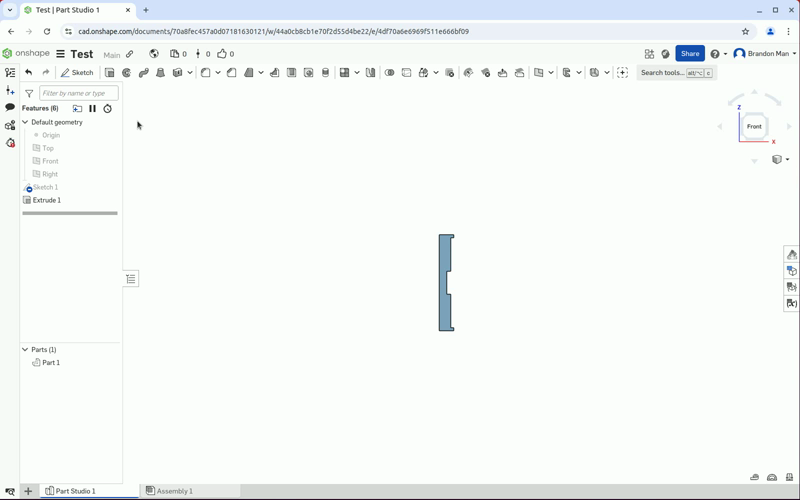
mouse_move(73, 189)
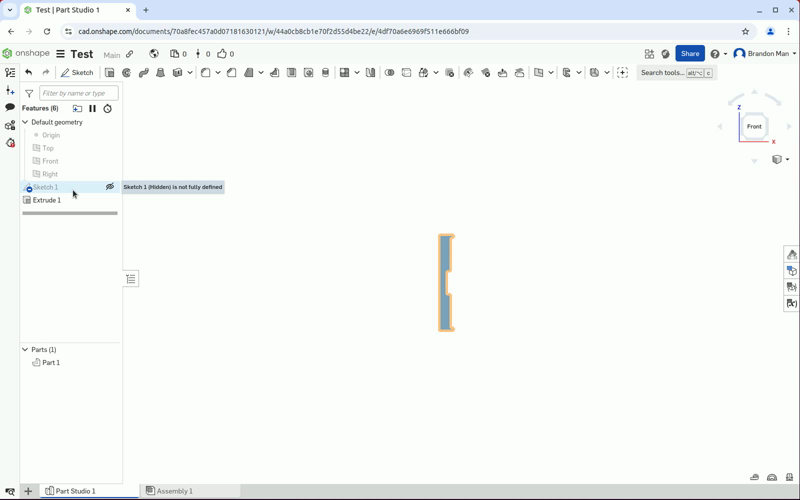
click(73, 189)
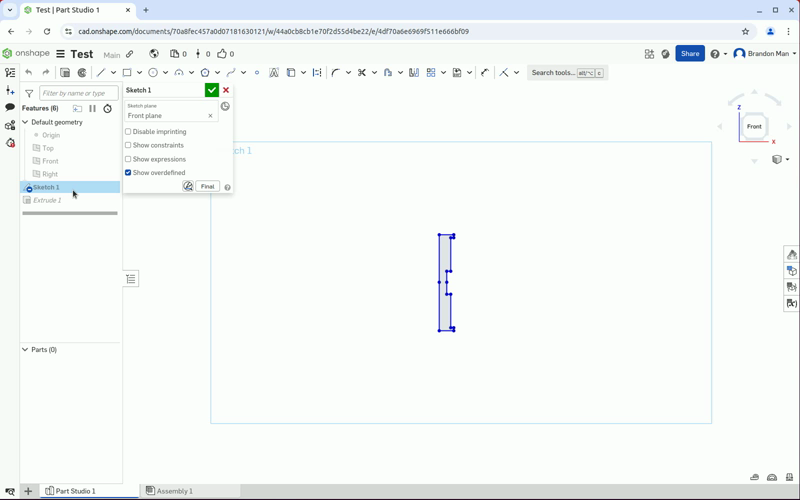
mouse_move(229, 92)
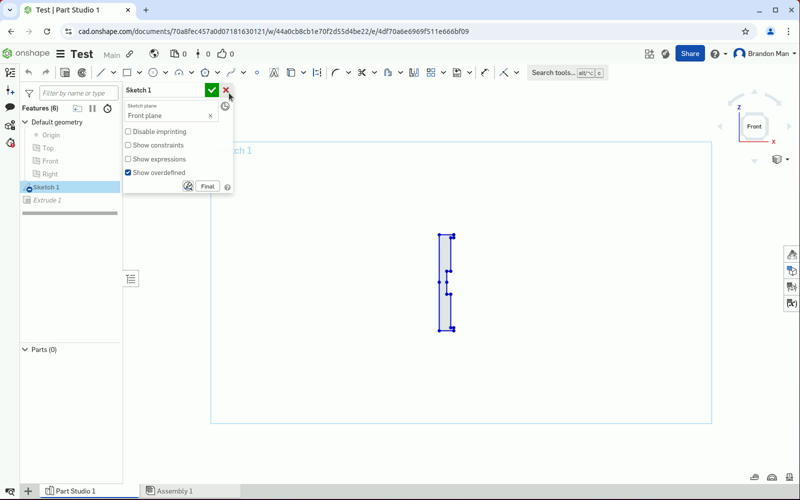
click(229, 92)
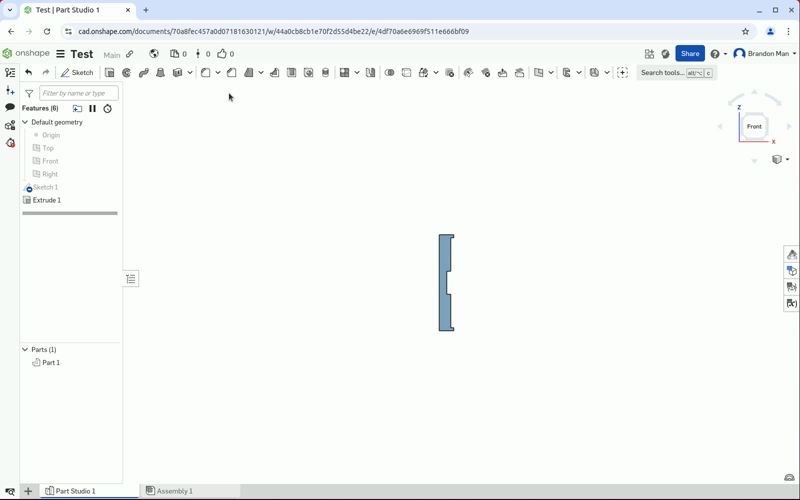
mouse_move(73, 352)
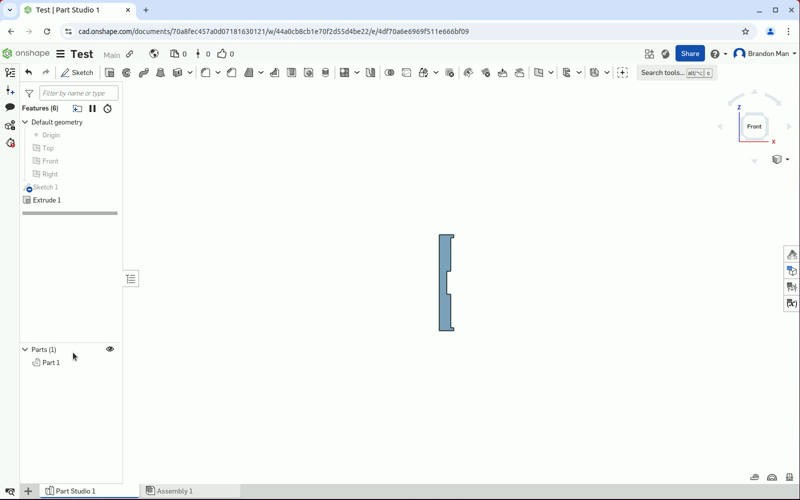
key(y)
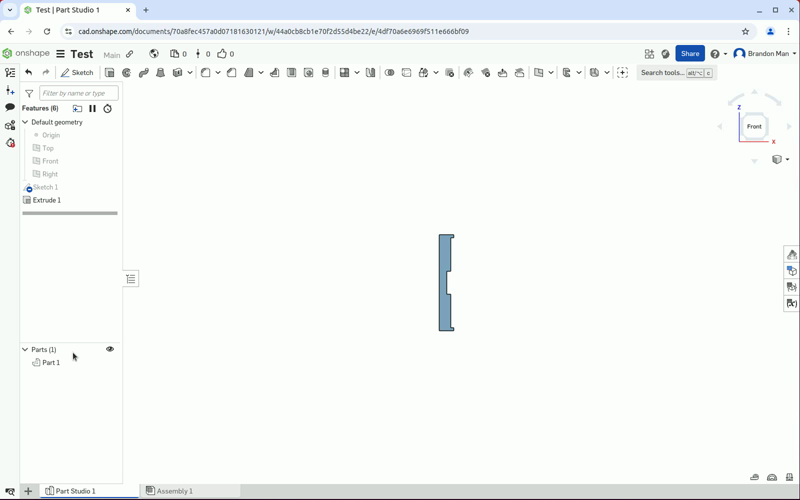
key(shift+p)
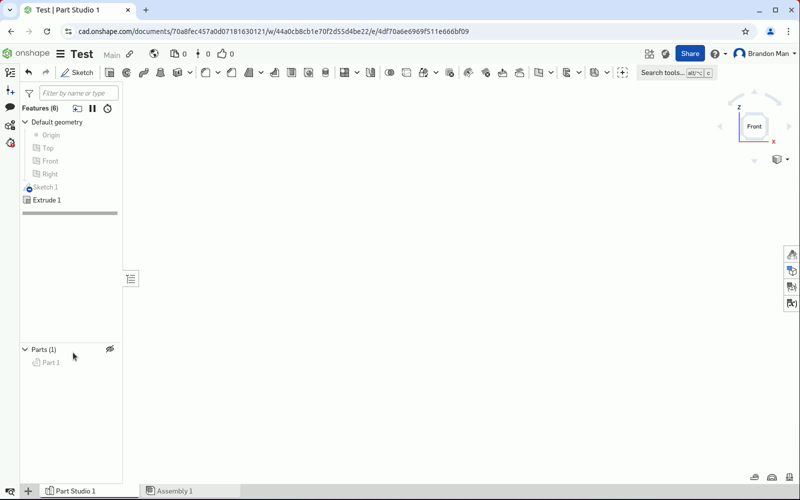
key(space)
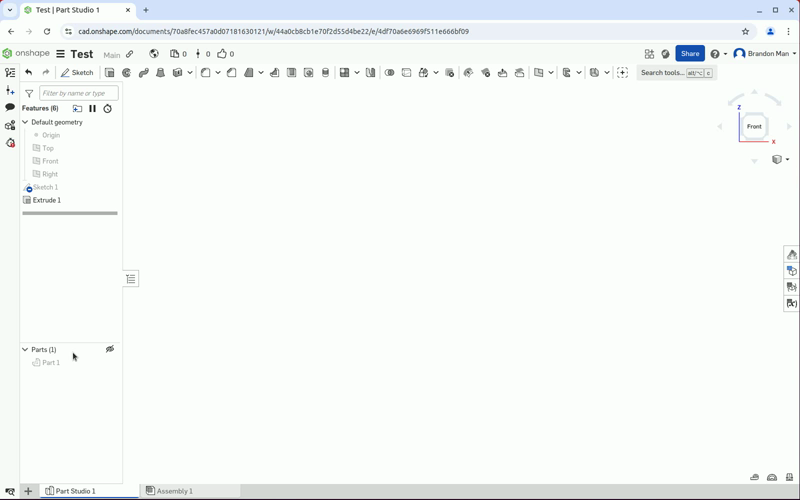
key_down(shift)
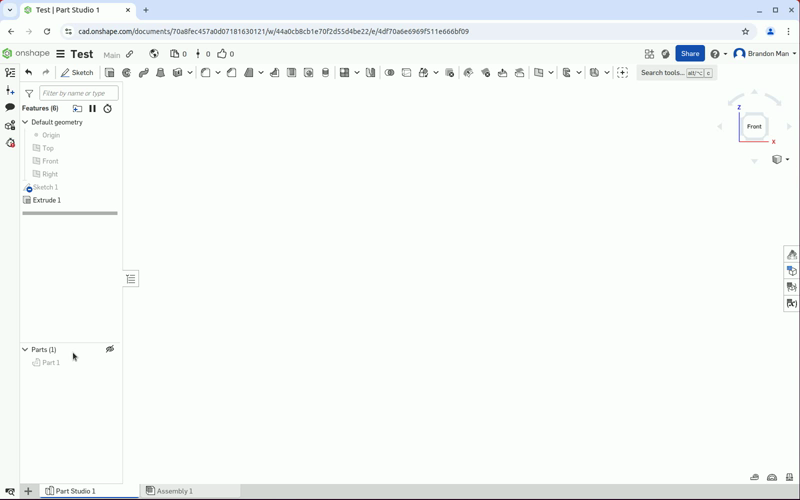
key(left)
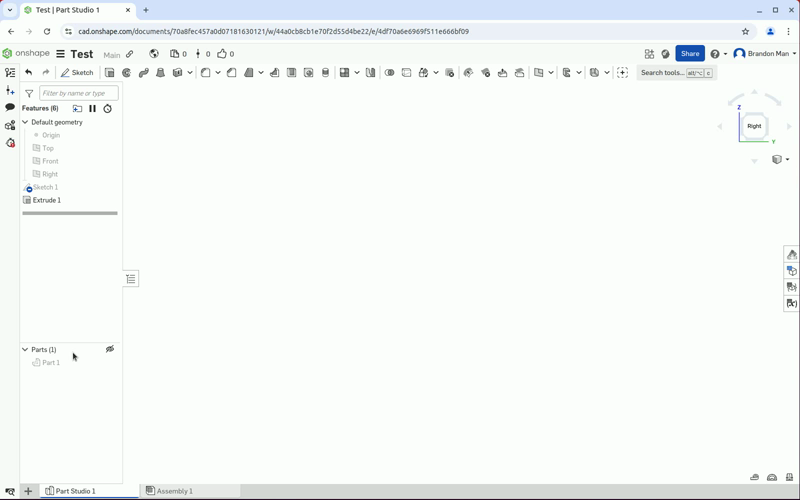
key_up(shift)
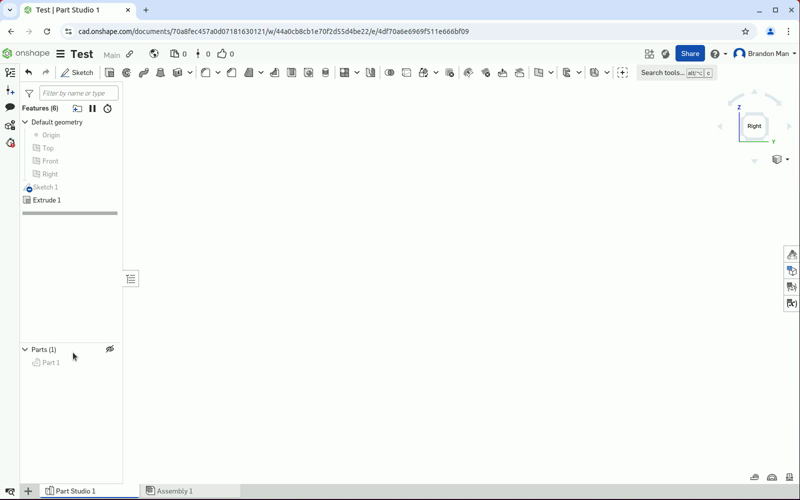
mouse_move(73, 352)
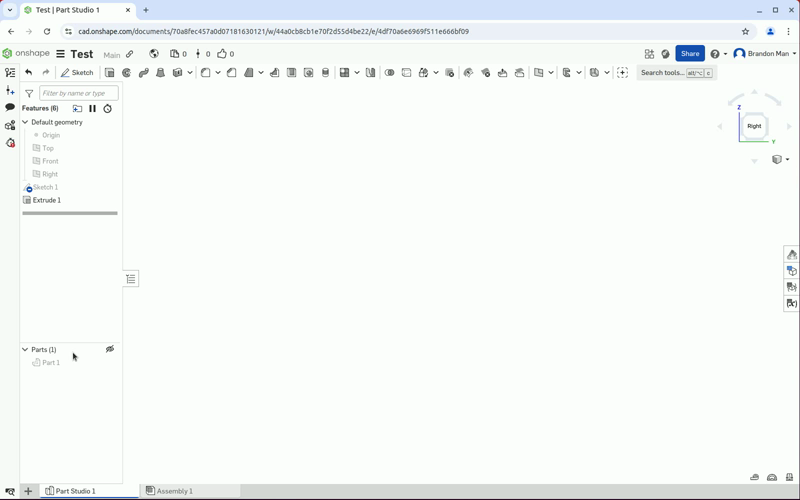
key(shift+y)
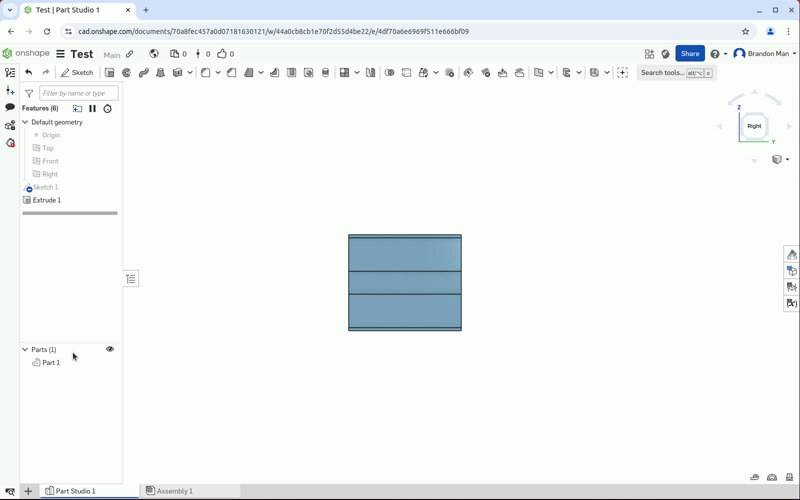
mouse_move(541, 75)
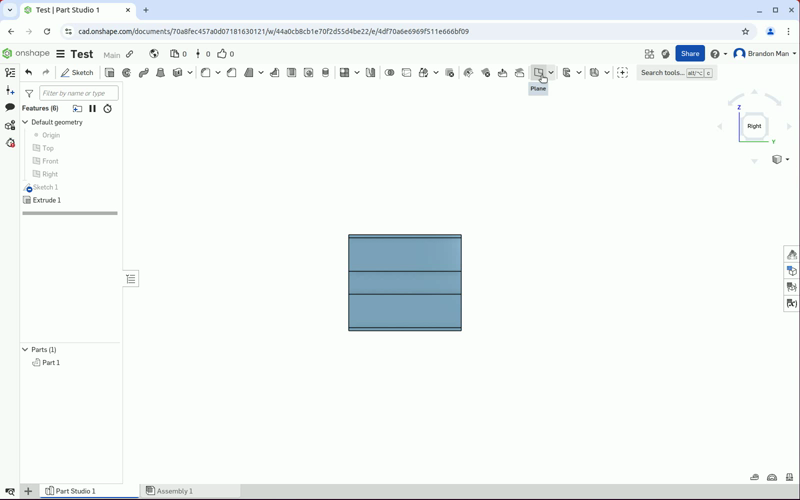
click(541, 75)
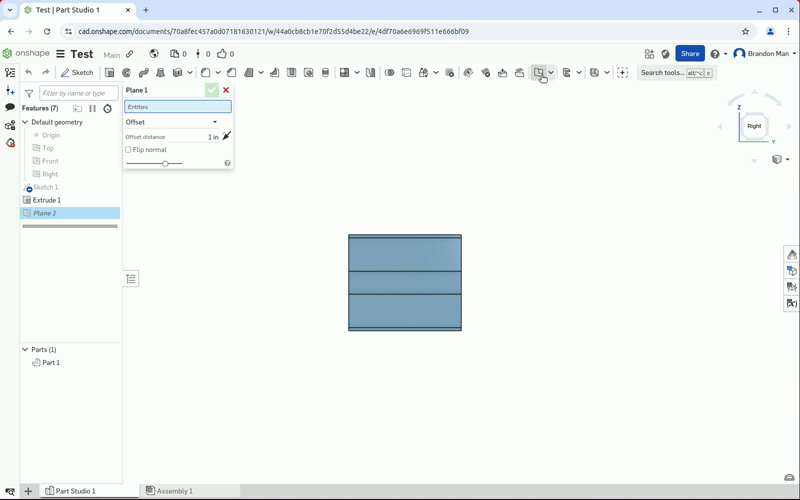
mouse_move(73, 176)
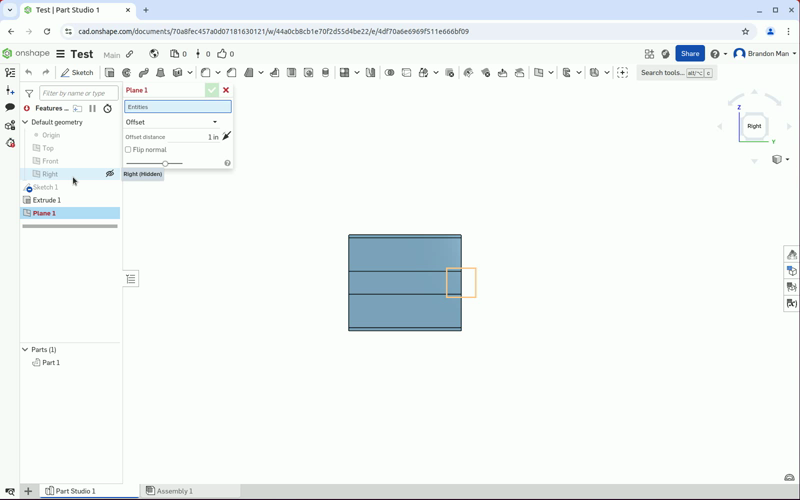
click(73, 176)
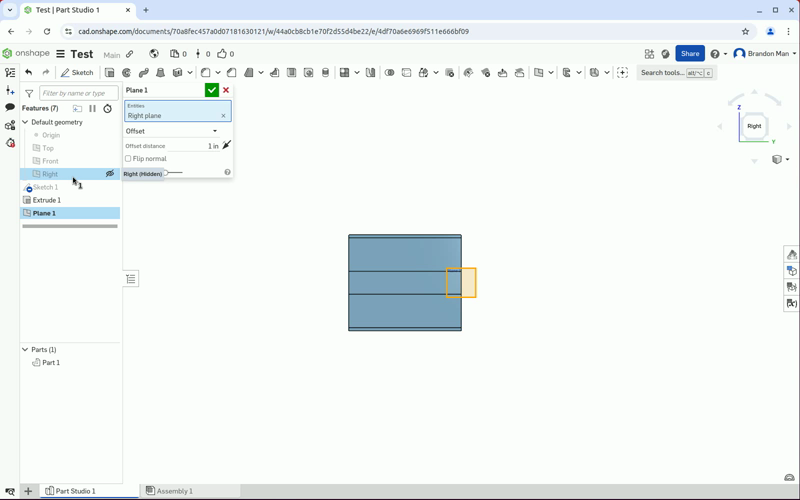
key(tab, 2)
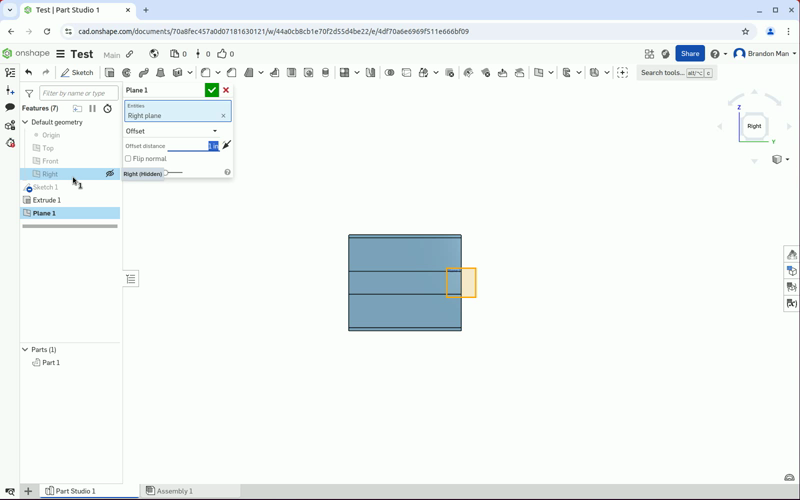
text(4.344)
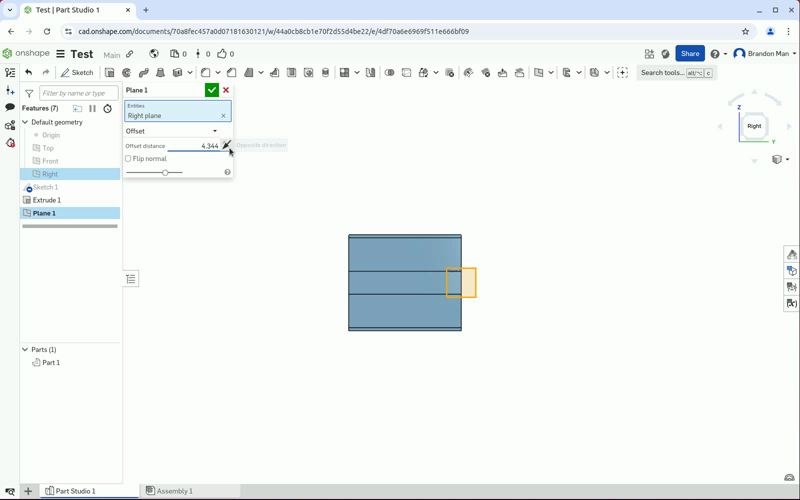
mouse_move(229, 147)
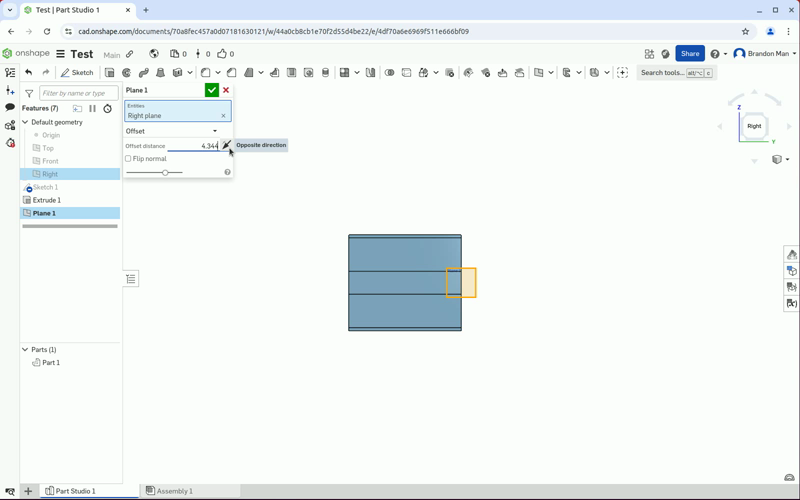
click(229, 147)
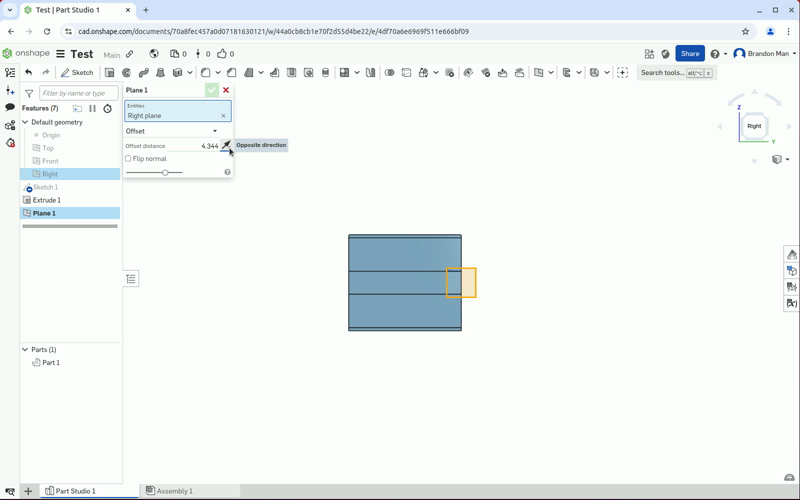
key(enter, 2)
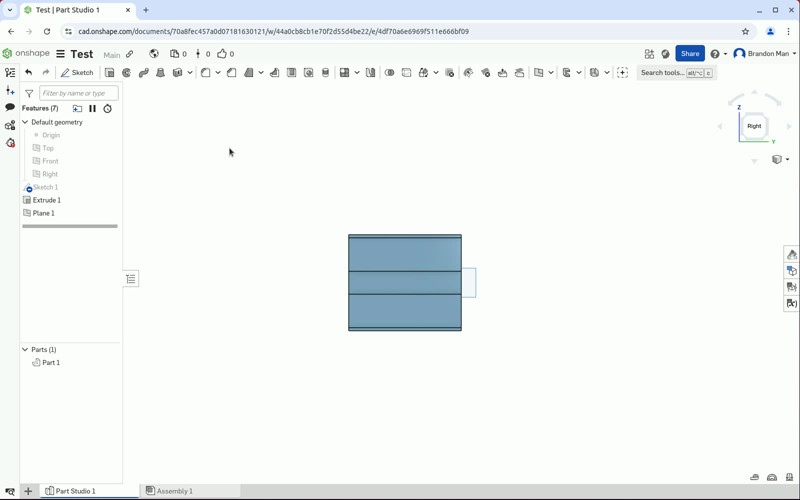
key(shift+s)
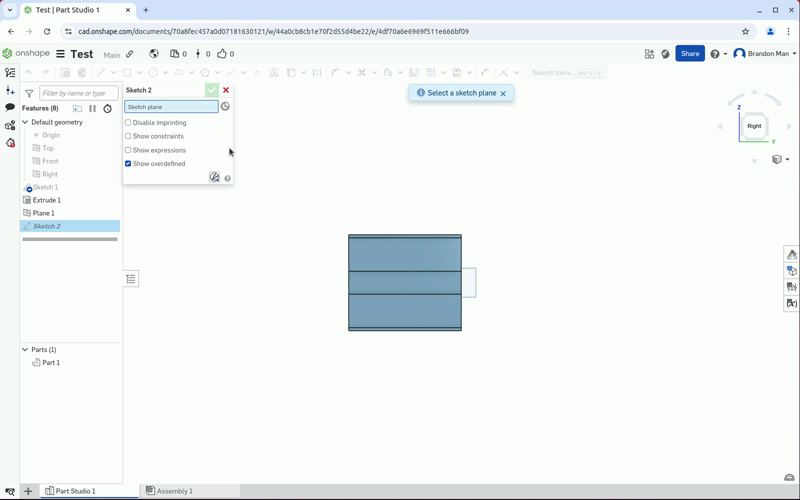
mouse_move(73, 215)
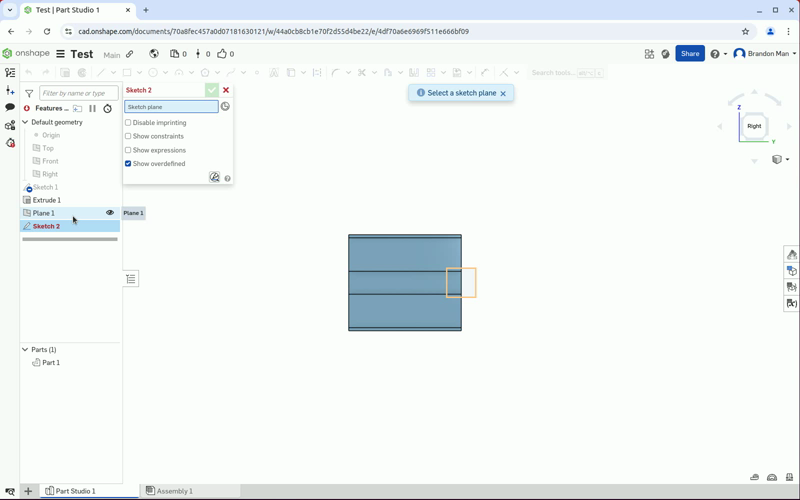
click(73, 215)
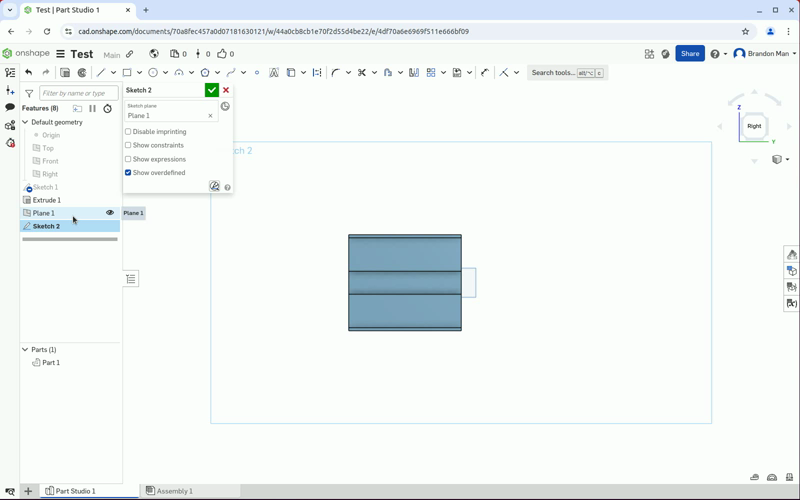
mouse_move(73, 352)
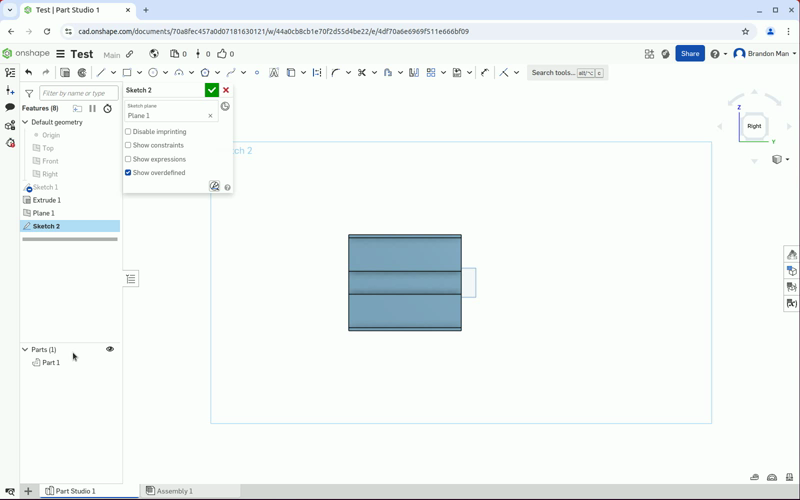
key(y)
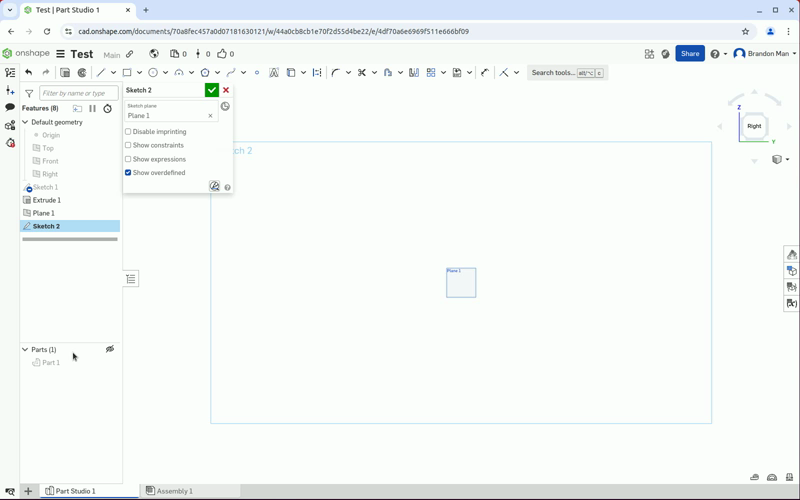
key(c)
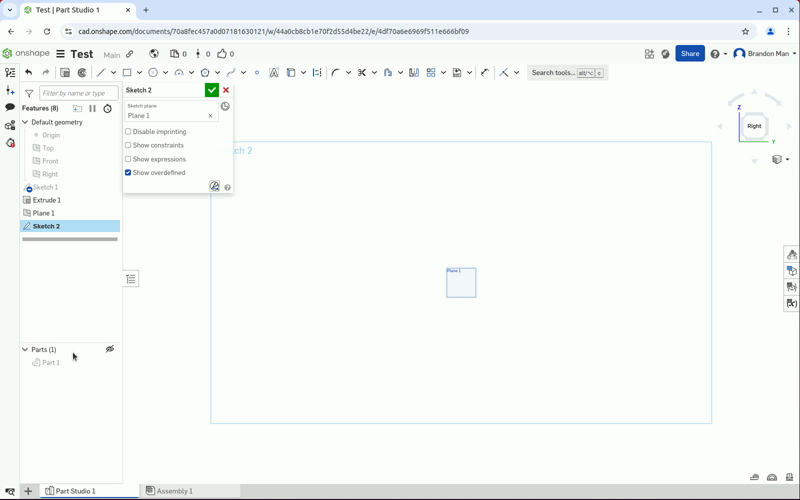
key_down(shift)
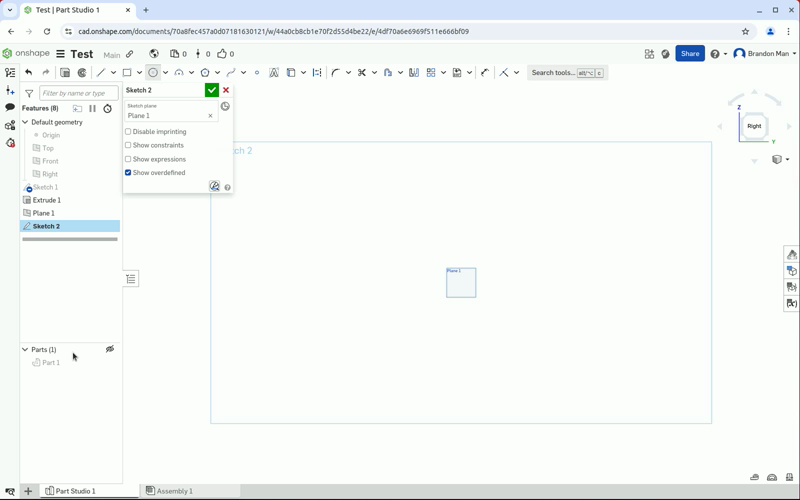
mouse_move(377, 254)
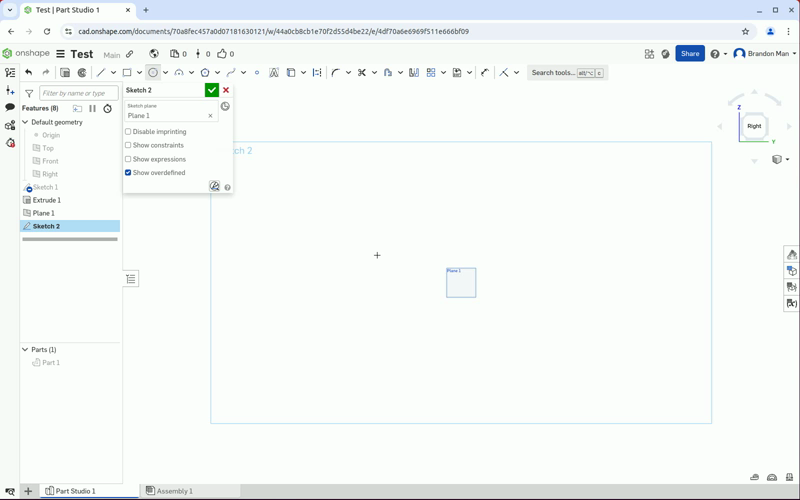
click(377, 254)
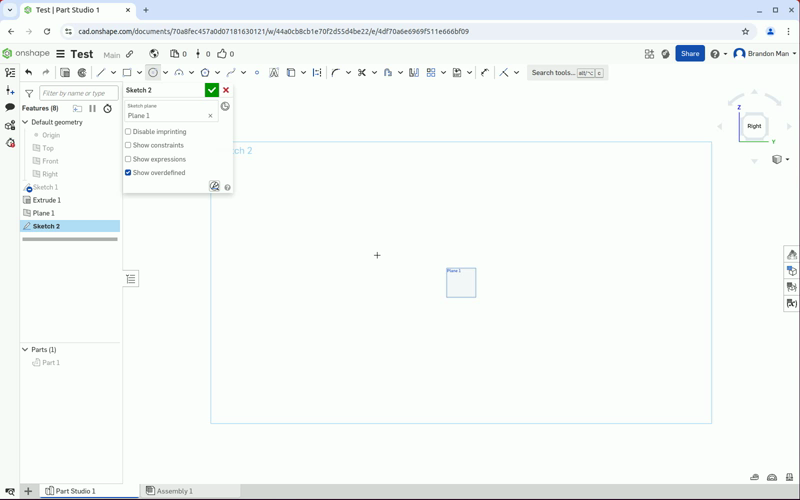
key_up(shift)
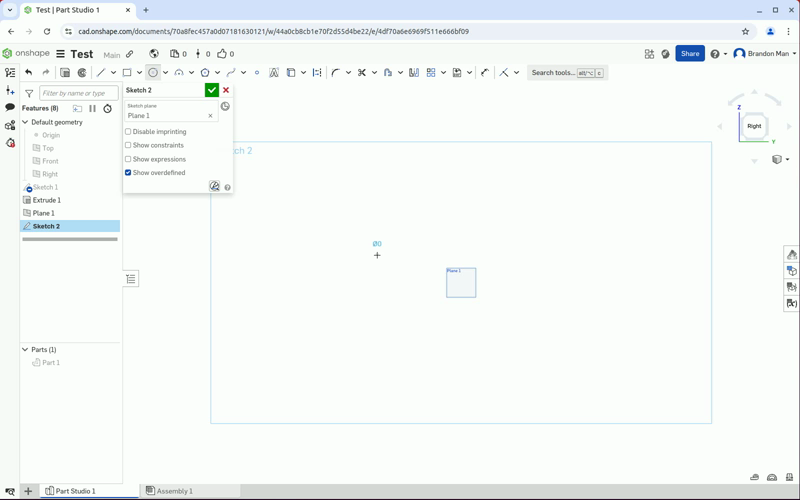
mouse_move(382, 254)
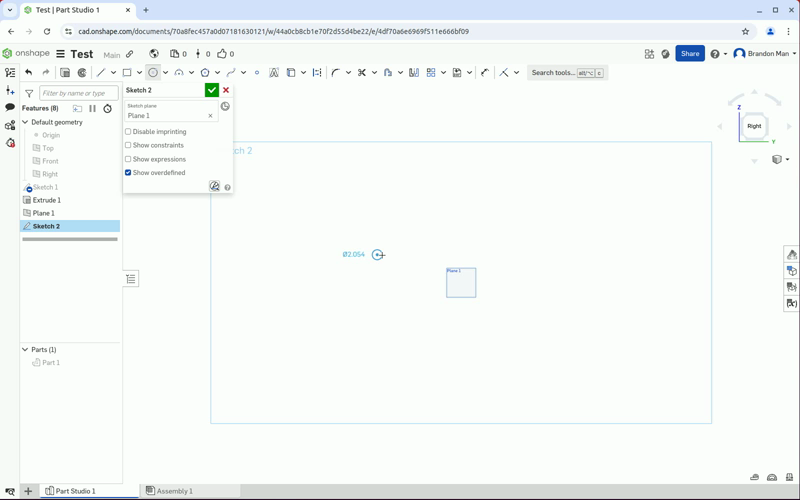
click(382, 254)
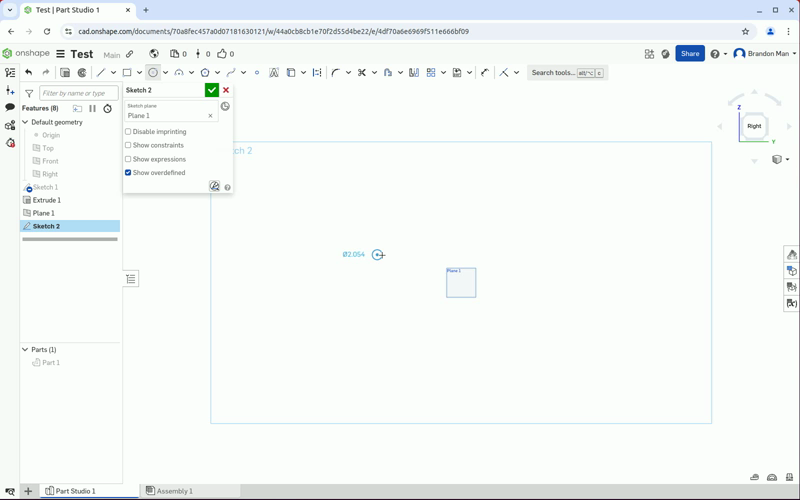
key(esc)
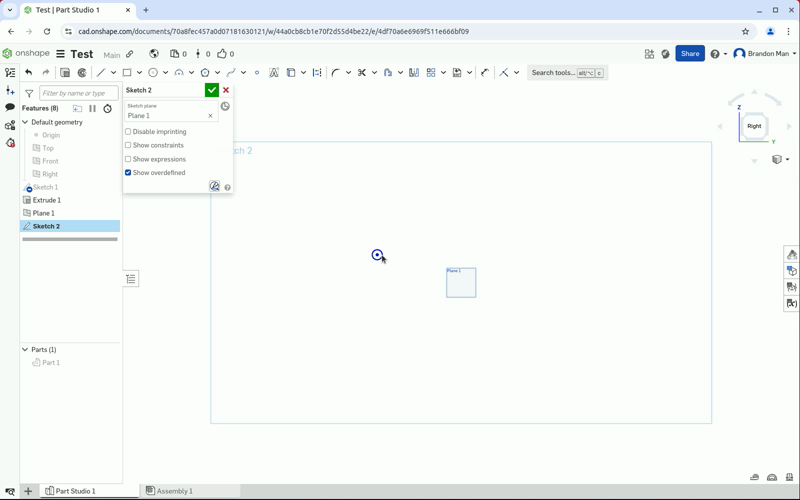
mouse_move(380, 255)
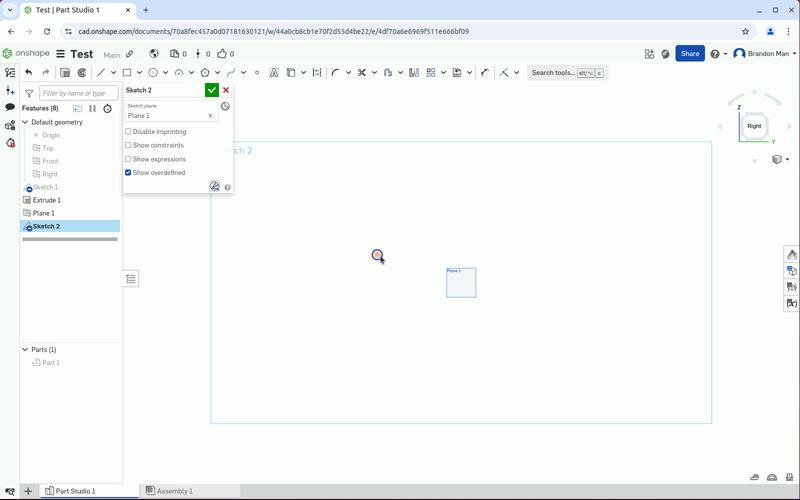
scroll(6)
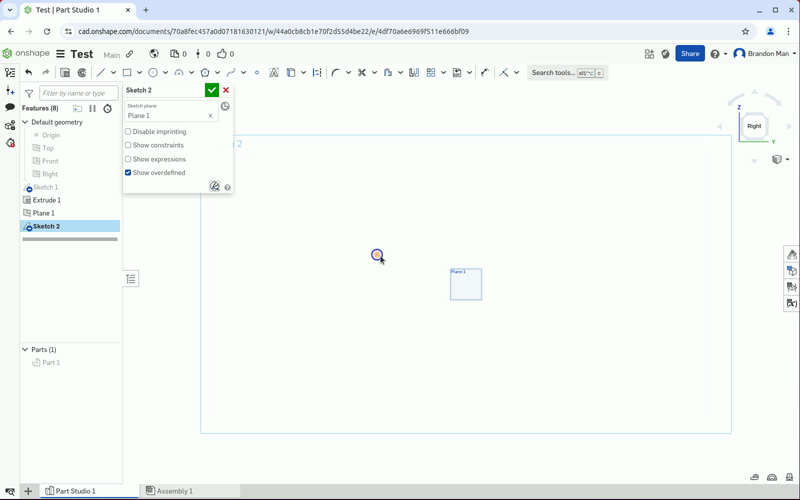
scroll(6)
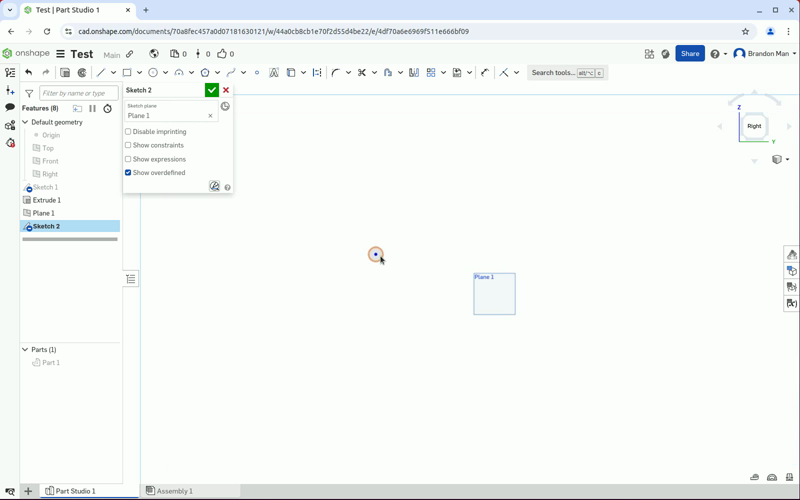
scroll(6)
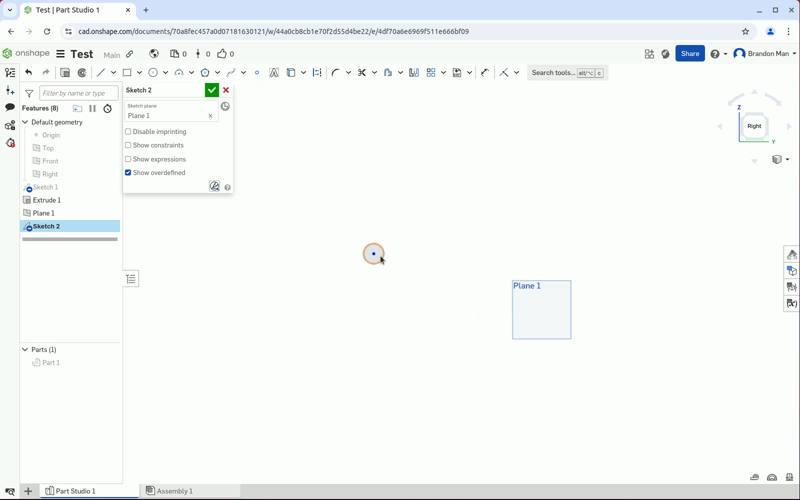
scroll(6)
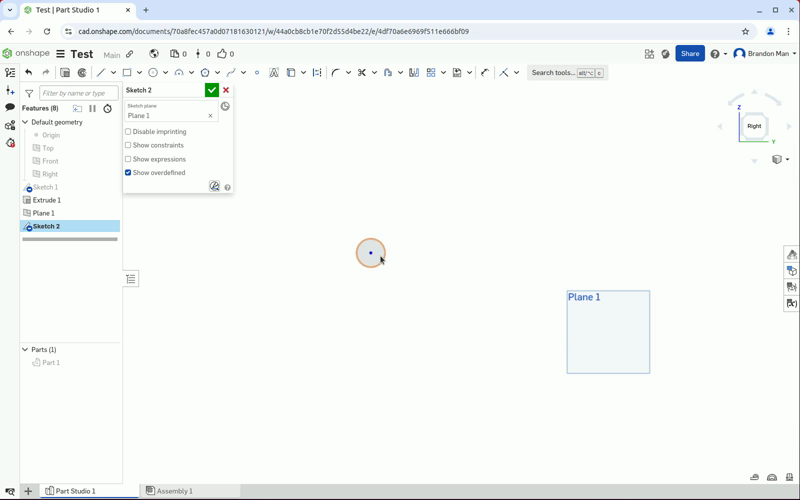
scroll(6)
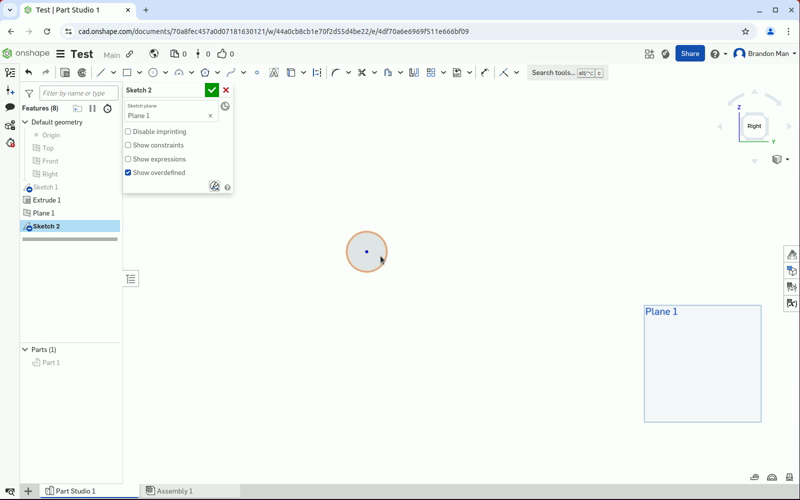
scroll(6)
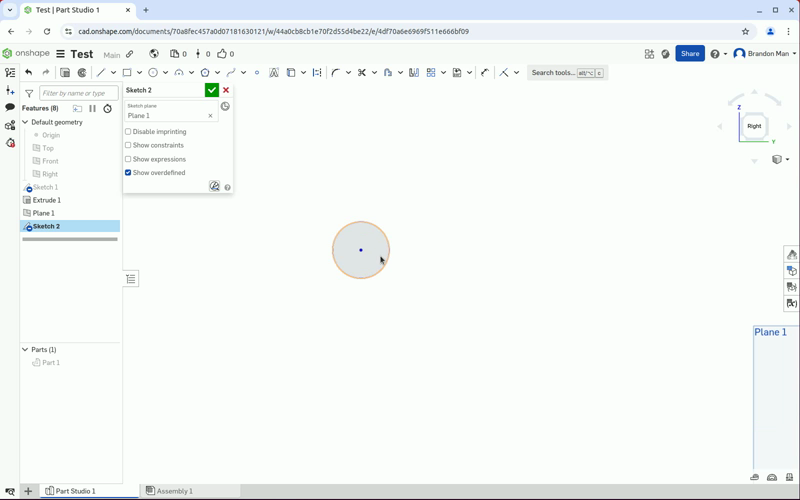
scroll(6)
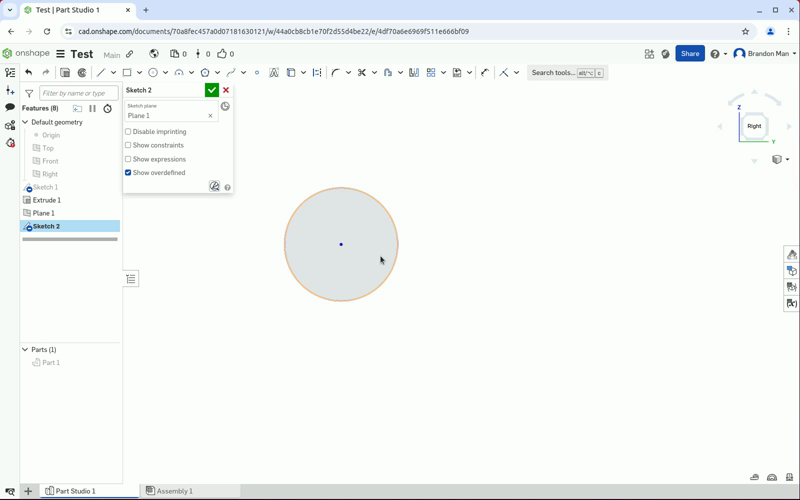
click(380, 255)
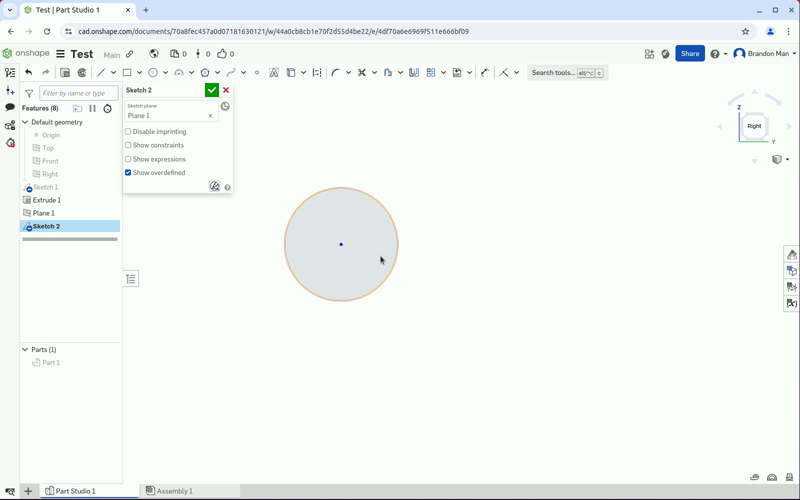
scroll(-6)
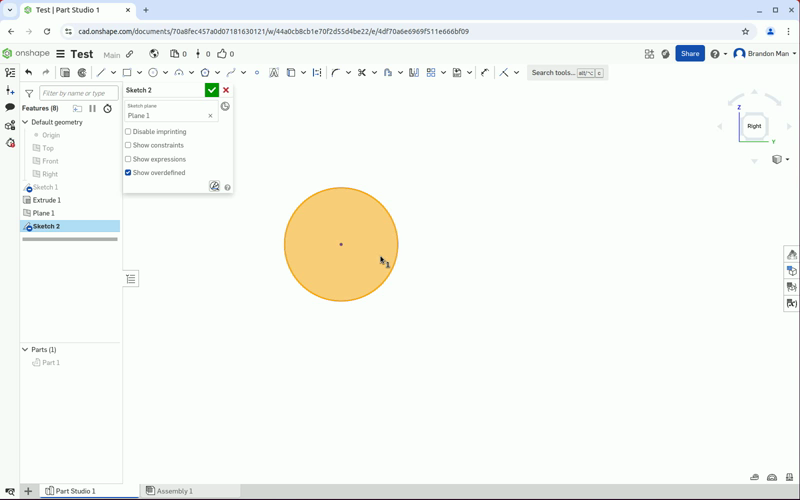
scroll(-6)
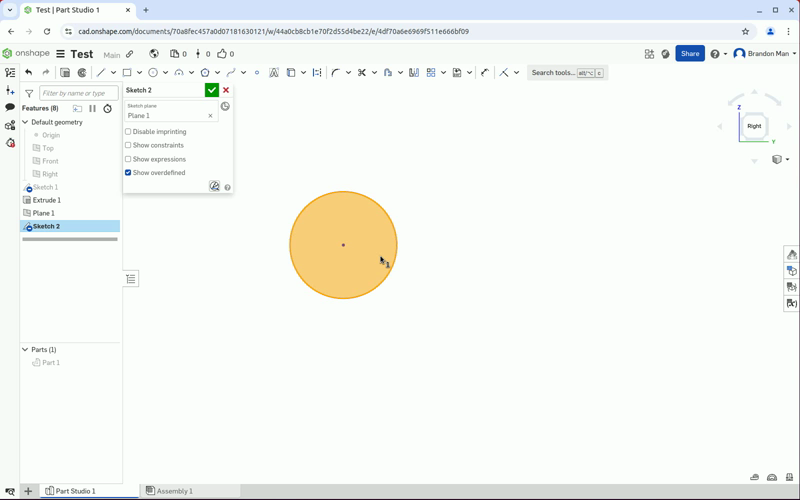
scroll(-6)
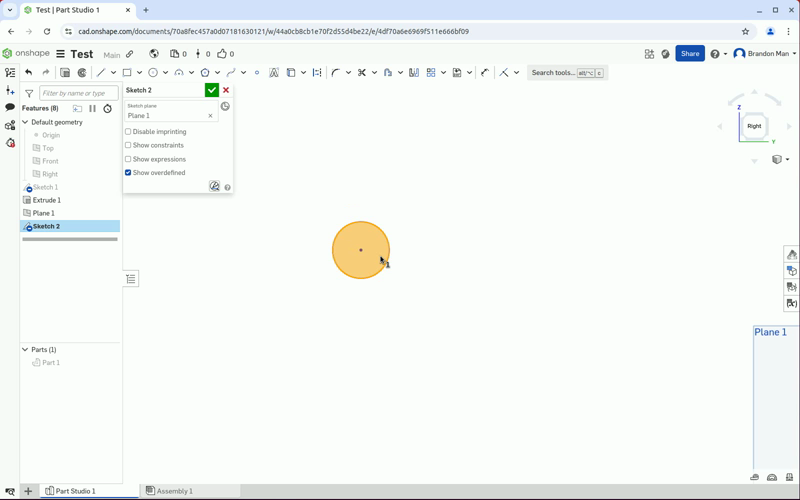
scroll(-6)
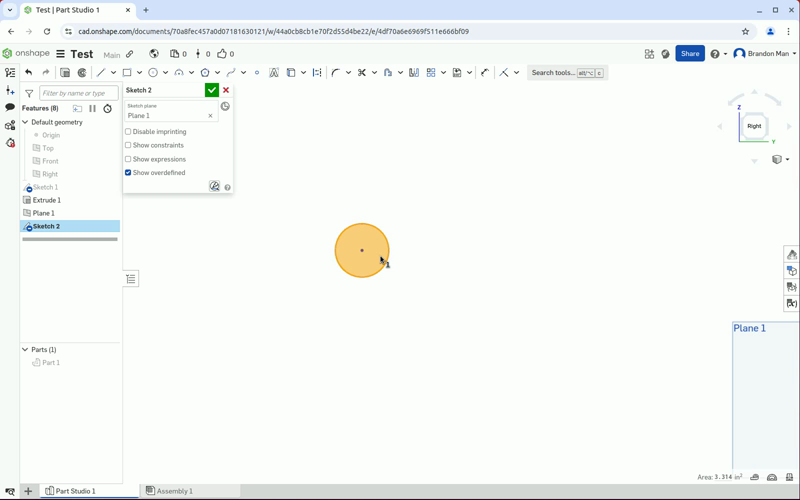
scroll(-6)
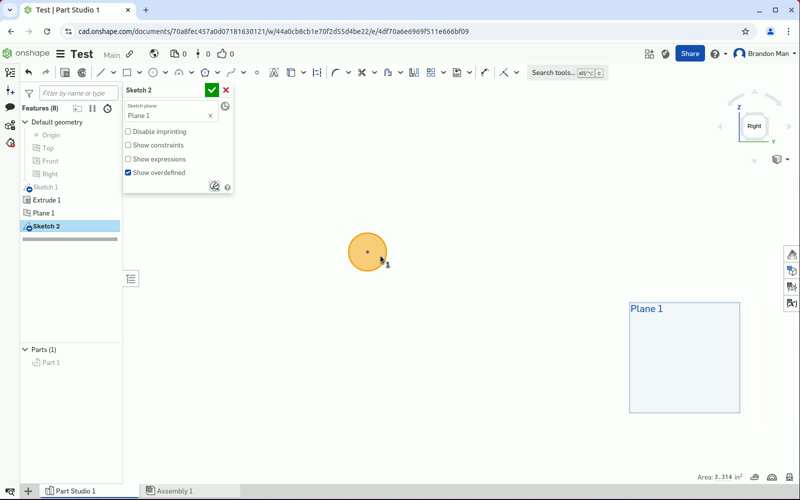
scroll(-6)
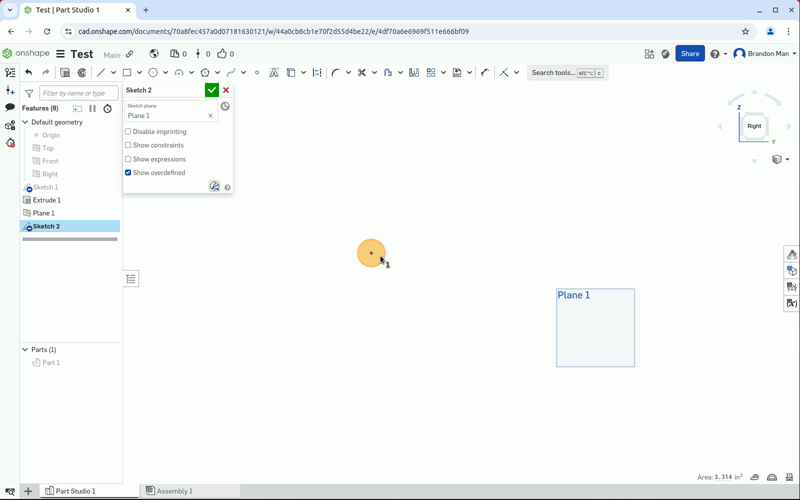
scroll(-6)
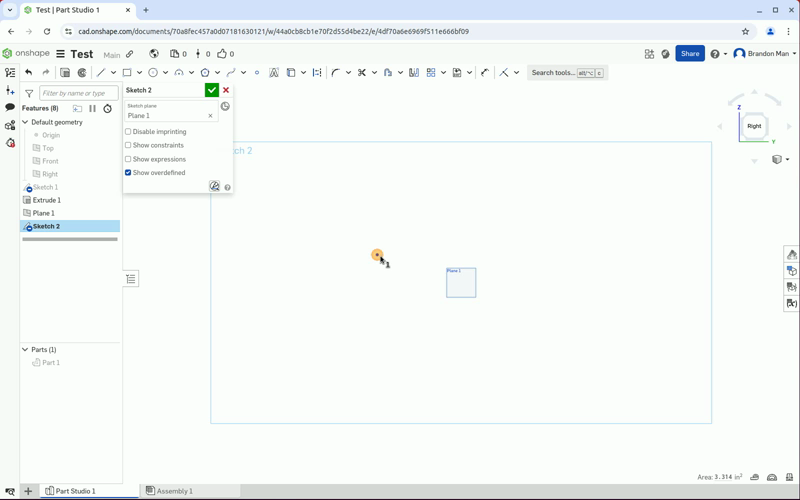
mouse_move(73, 352)
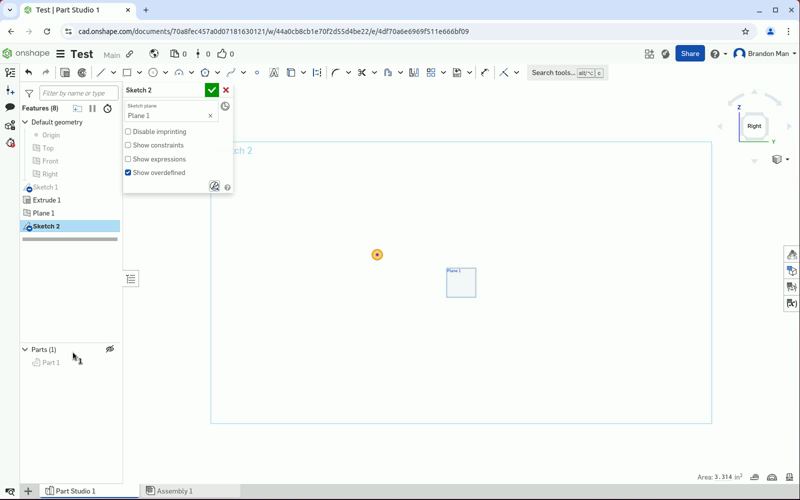
key(shift+y)
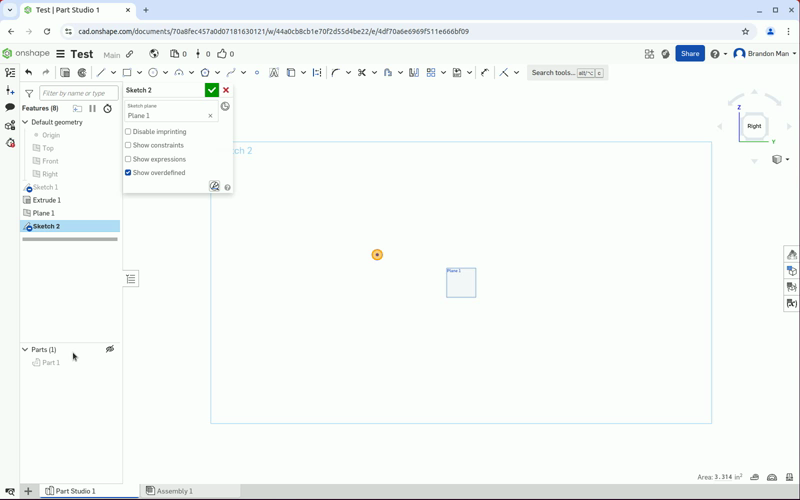
key(shift+e)
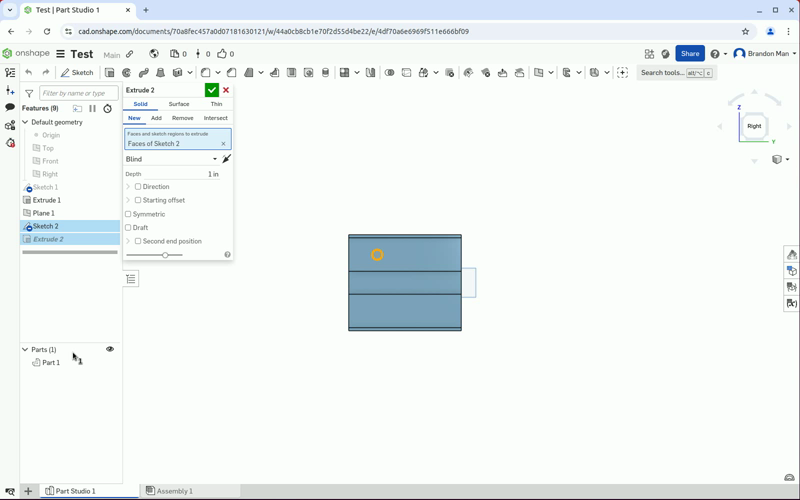
mouse_move(143, 106)
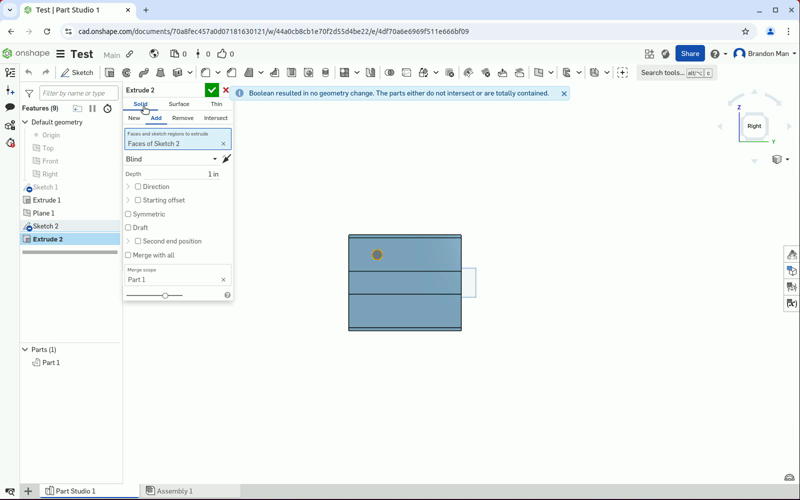
click(143, 106)
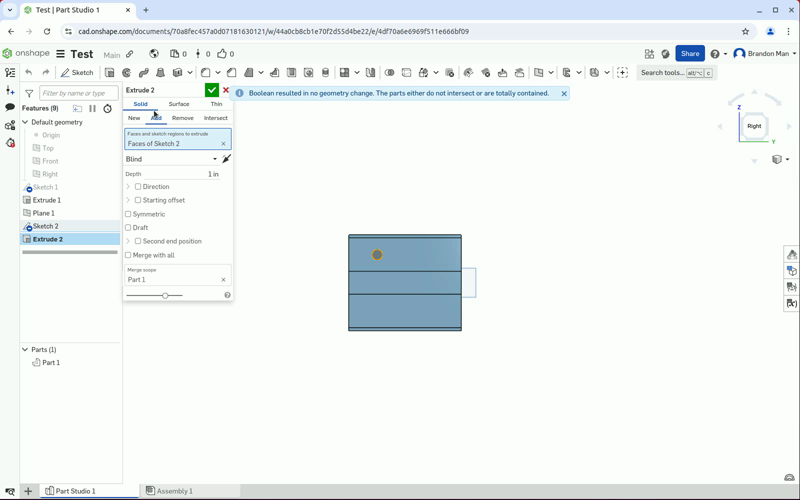
mouse_move(186, 120)
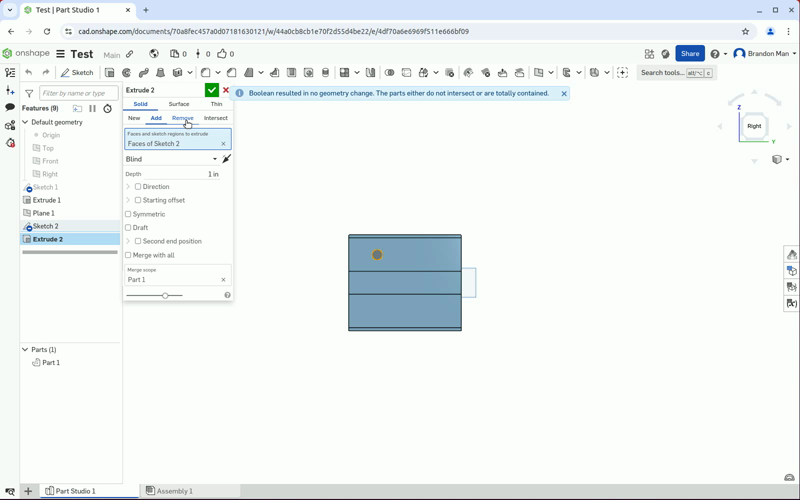
click(186, 120)
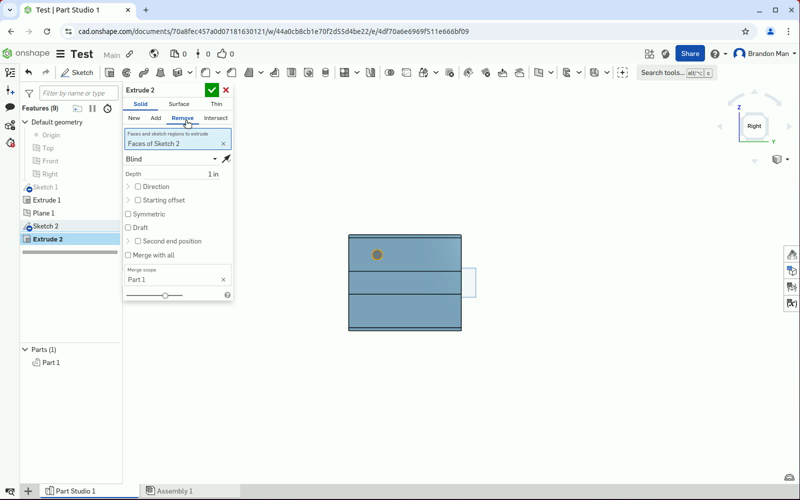
key(tab, 4)
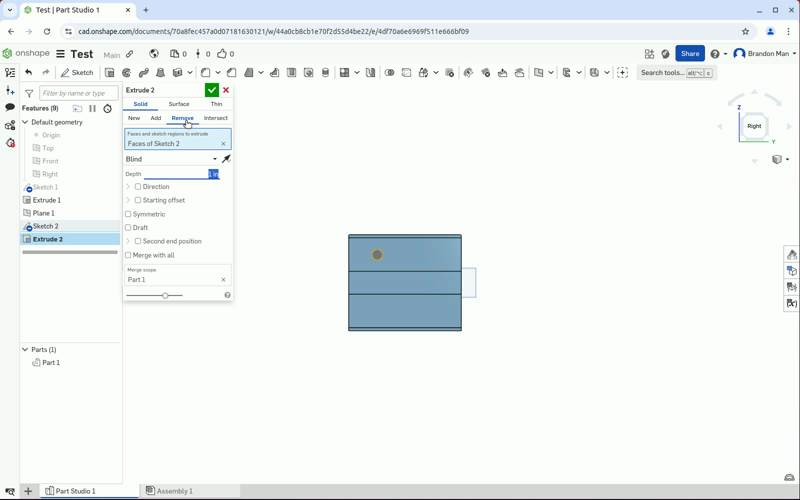
text(5.777)
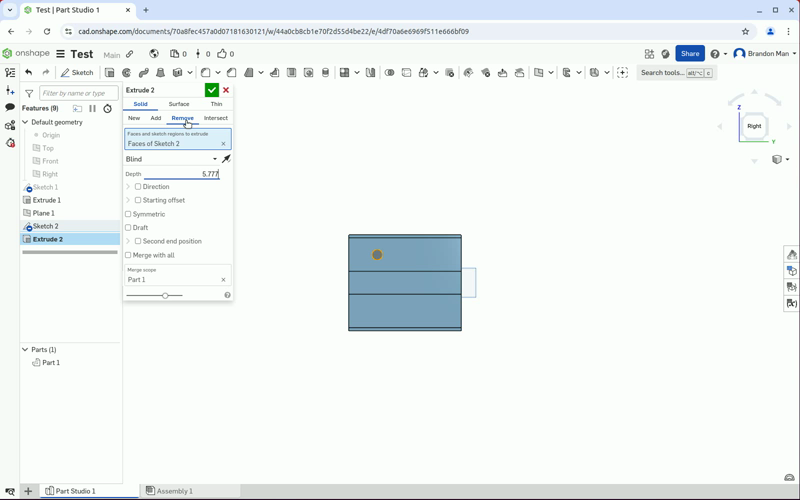
key(tab, 6)
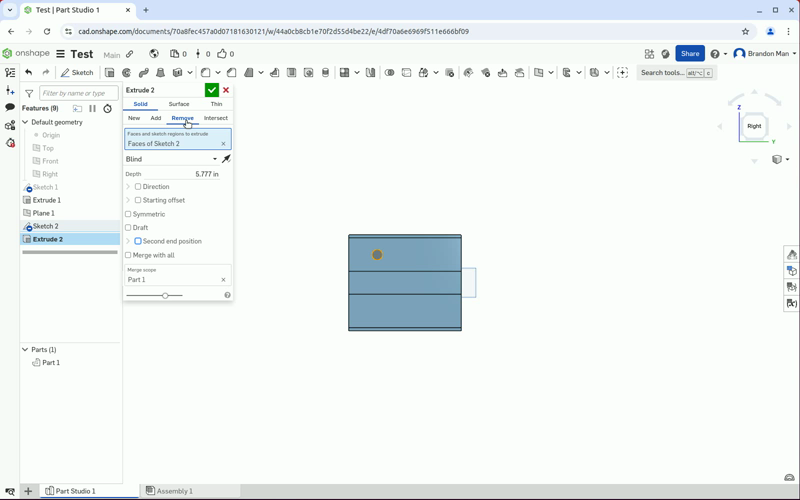
key(space)
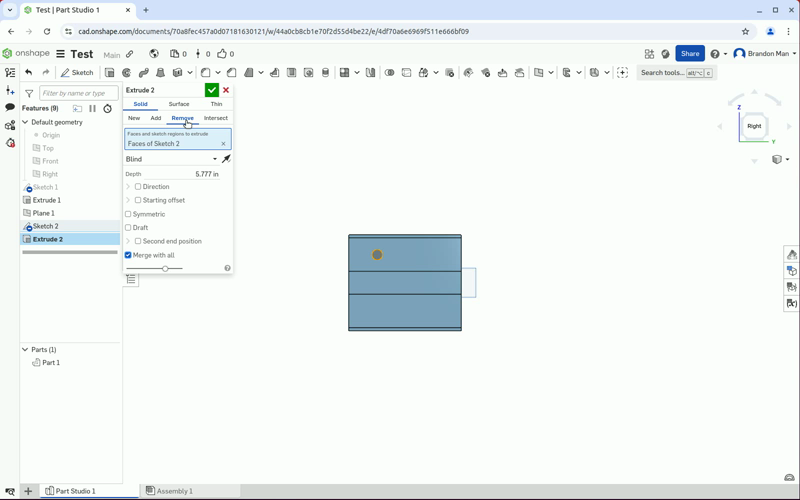
key(enter)
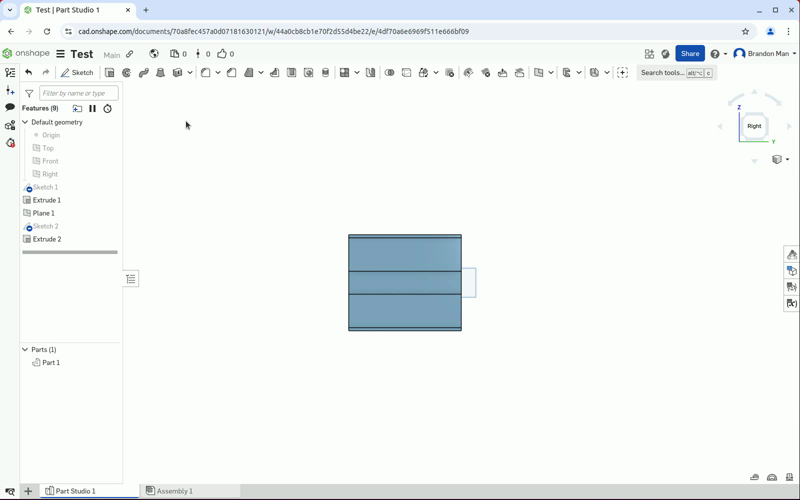
key(shift+h)
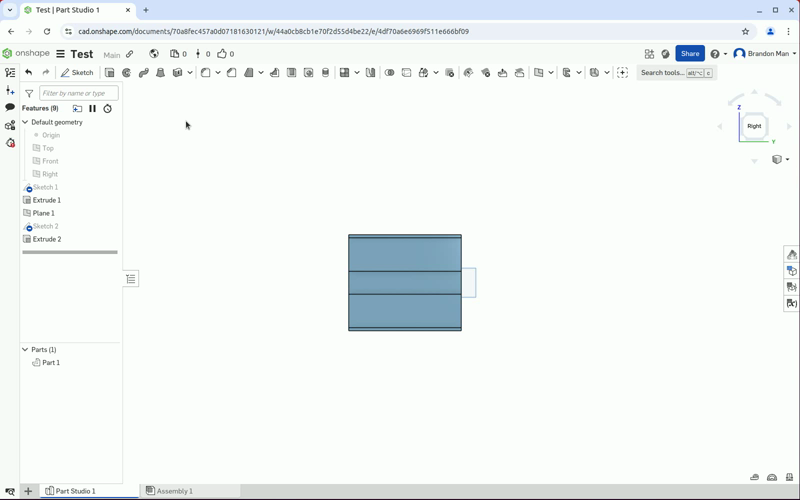
key(shift+h)
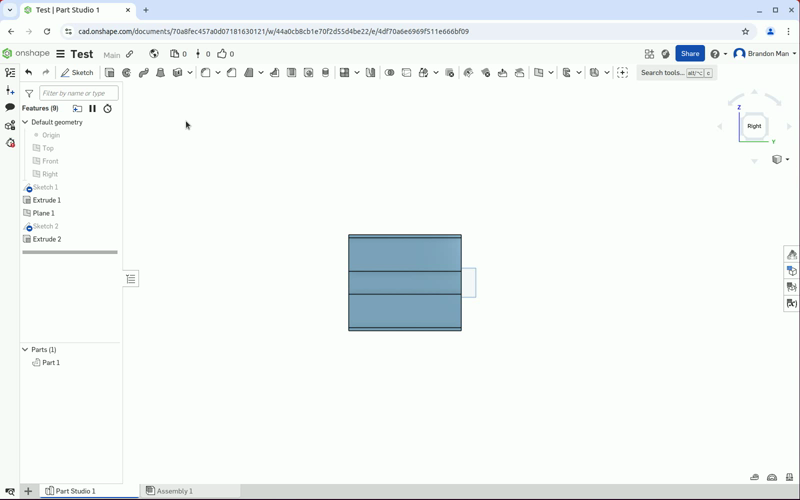
mouse_move(73, 189)
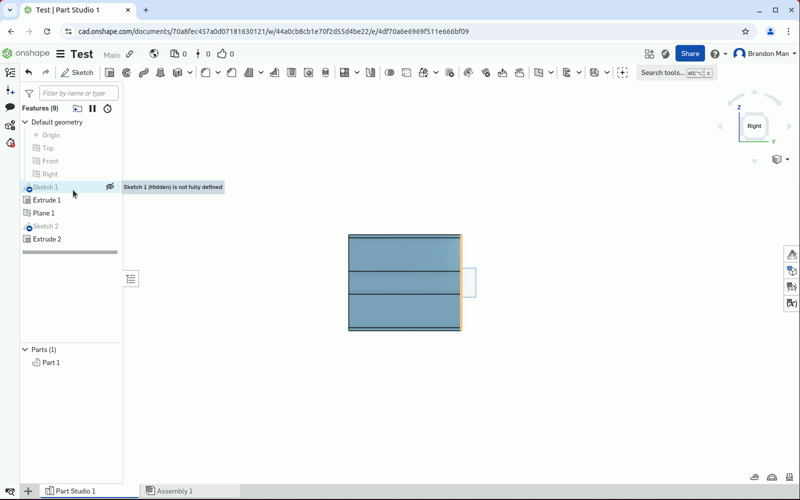
click(73, 189)
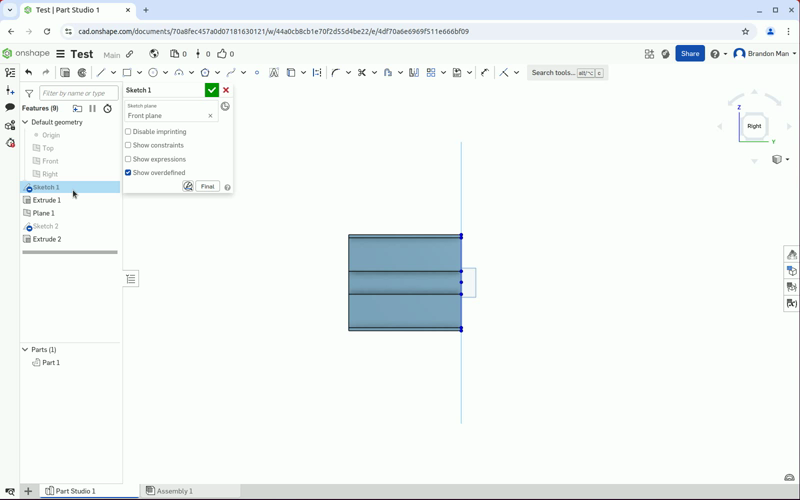
mouse_move(229, 92)
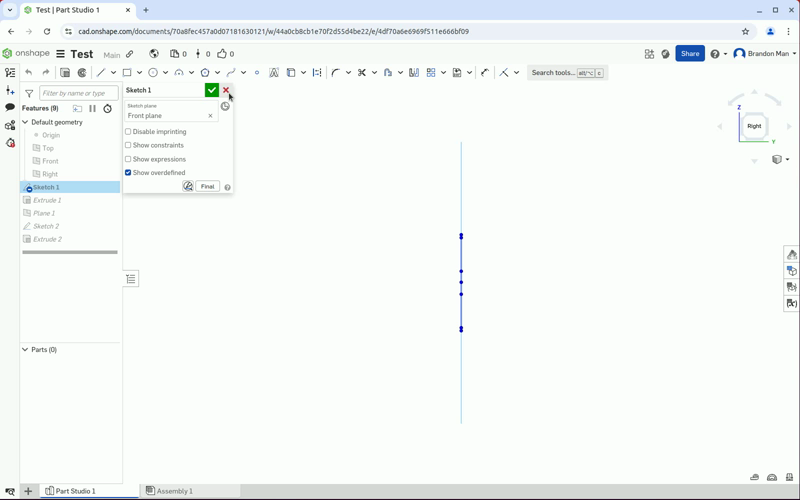
click(229, 92)
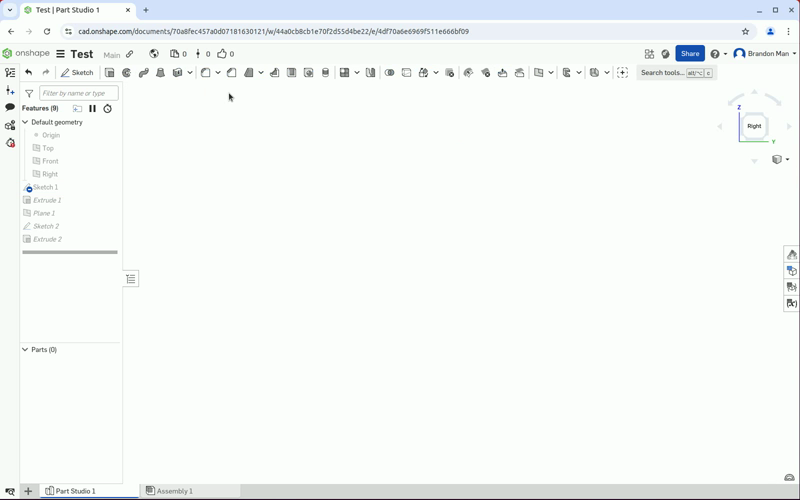
key(shift+s)
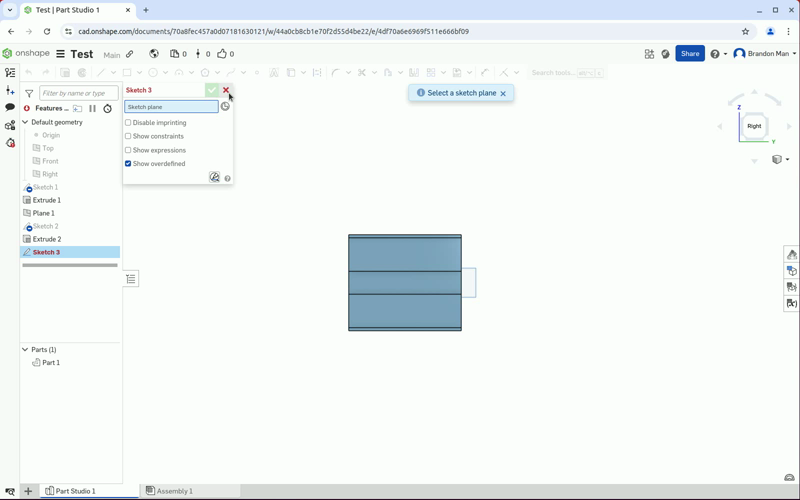
mouse_move(73, 215)
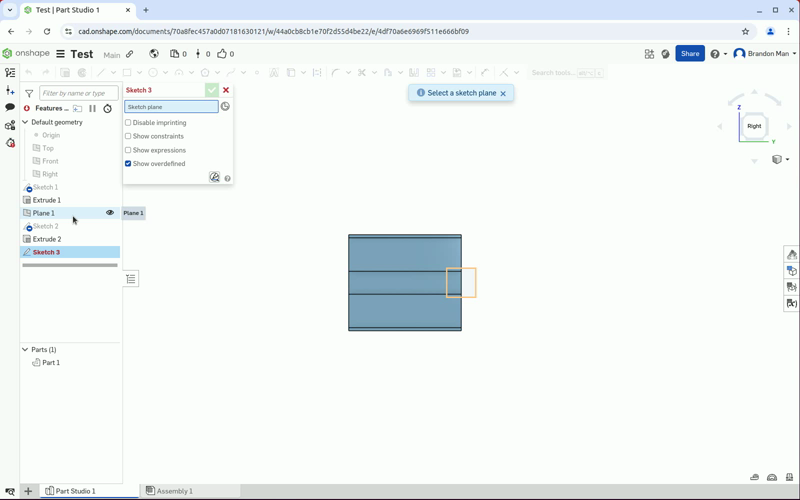
click(73, 215)
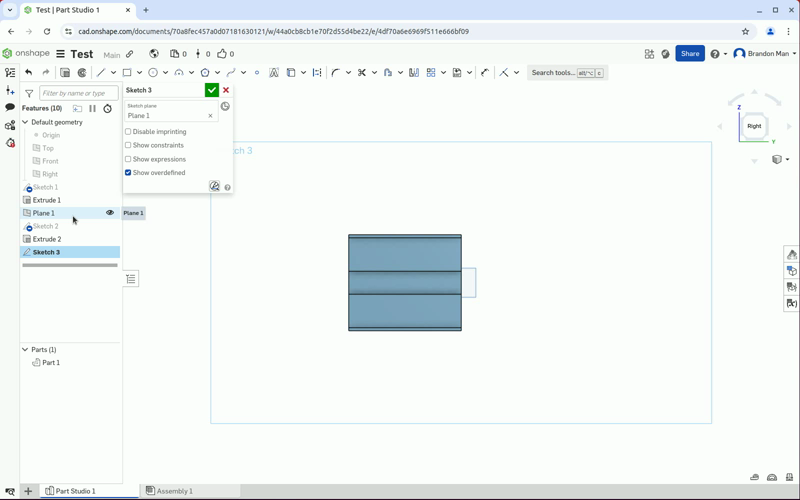
mouse_move(73, 352)
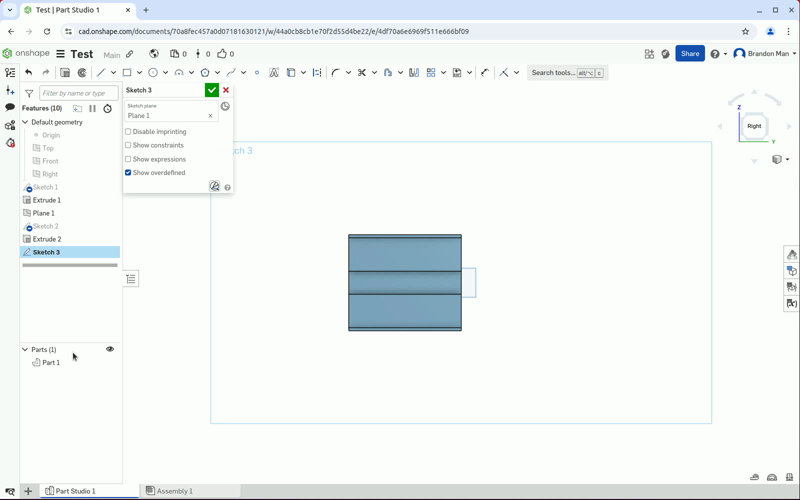
key(y)
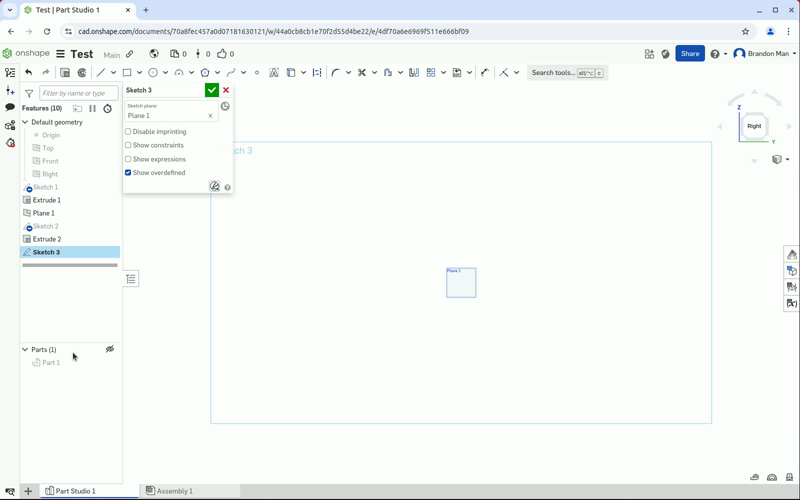
key(c)
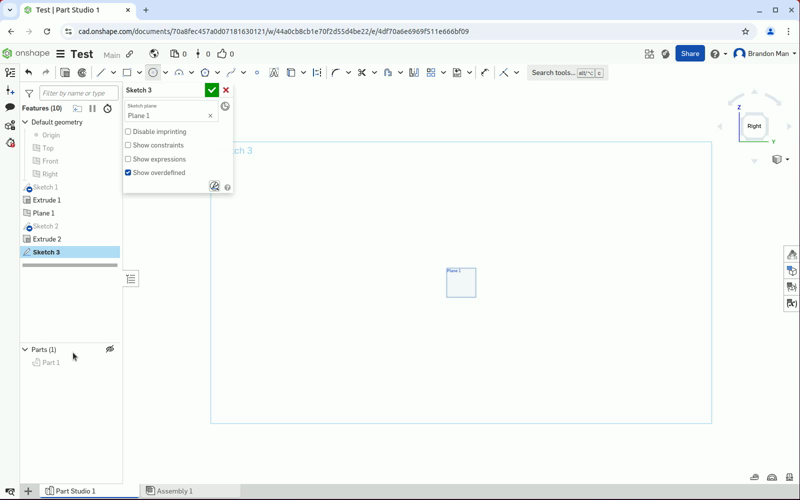
key_down(shift)
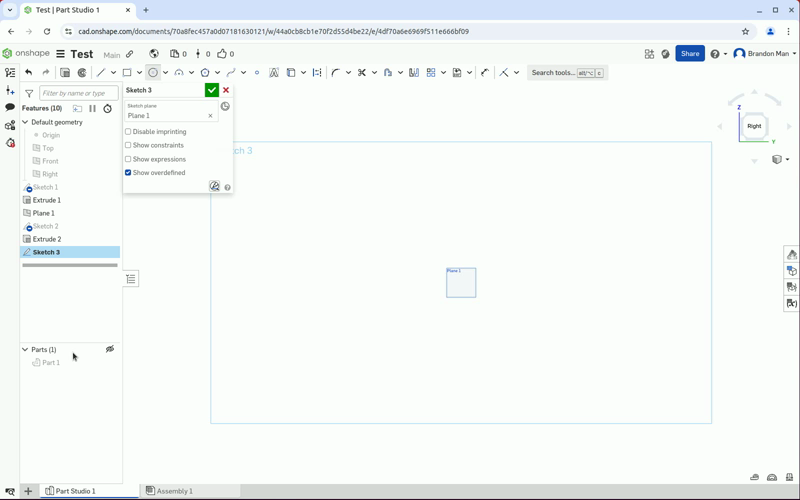
mouse_move(433, 254)
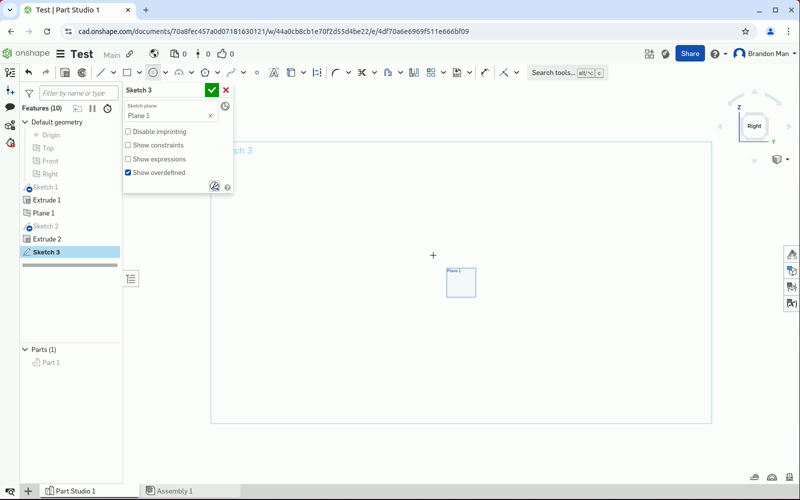
click(433, 254)
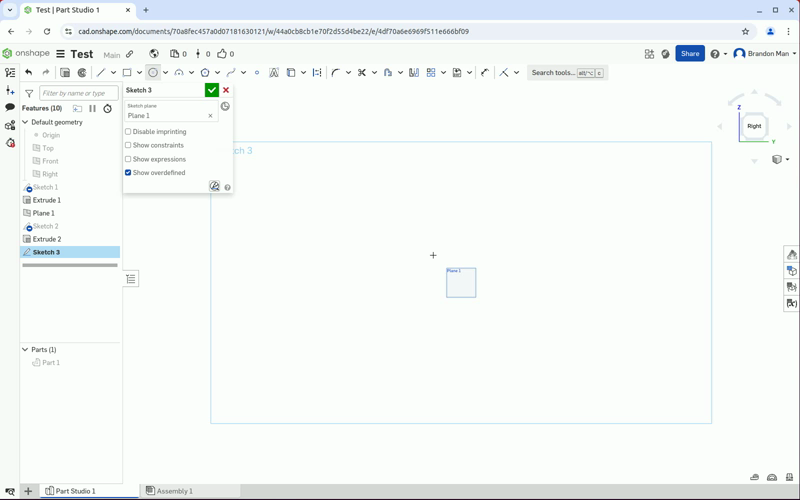
key_up(shift)
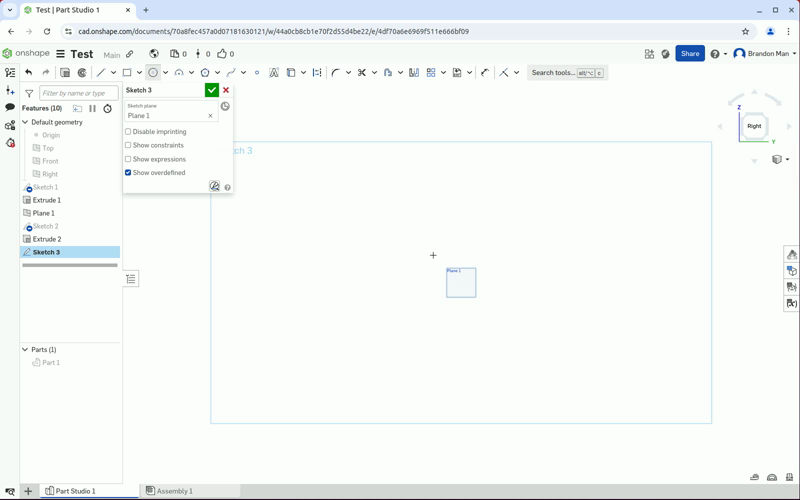
mouse_move(438, 254)
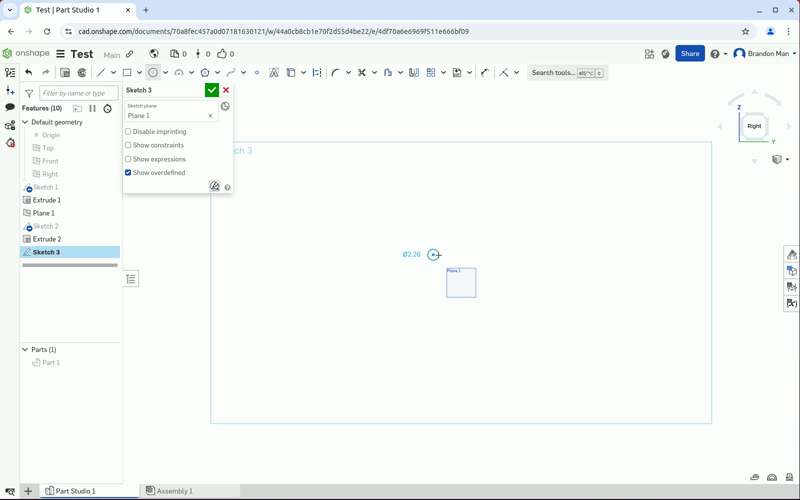
click(438, 254)
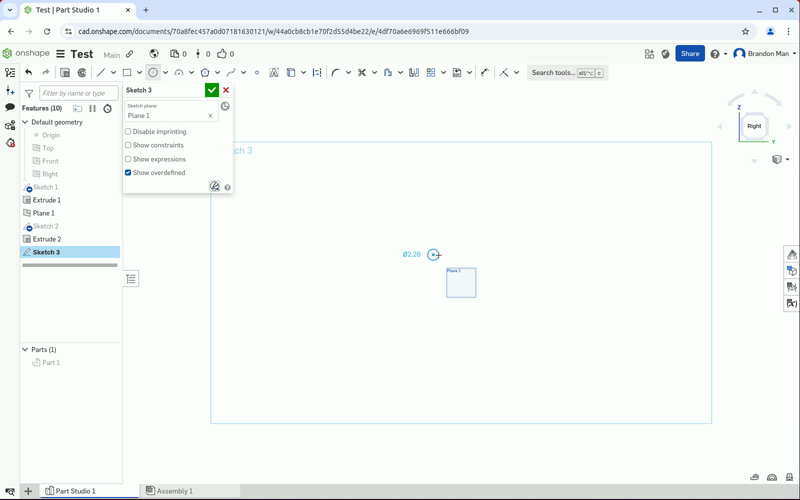
key(esc)
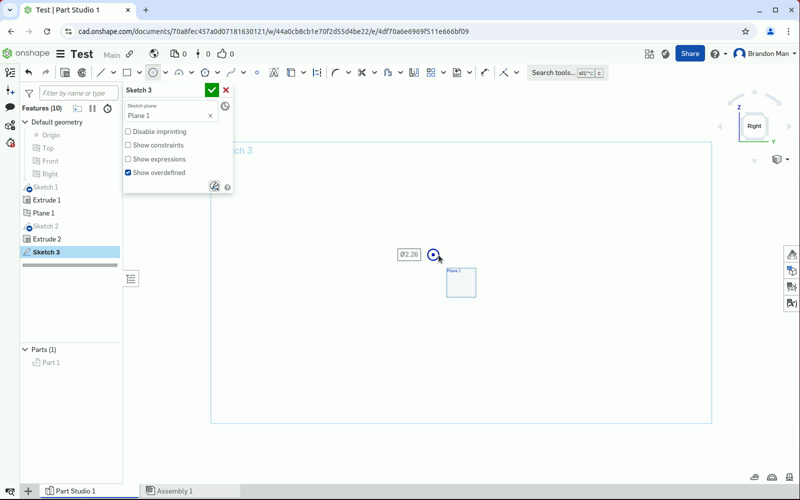
mouse_move(429, 256)
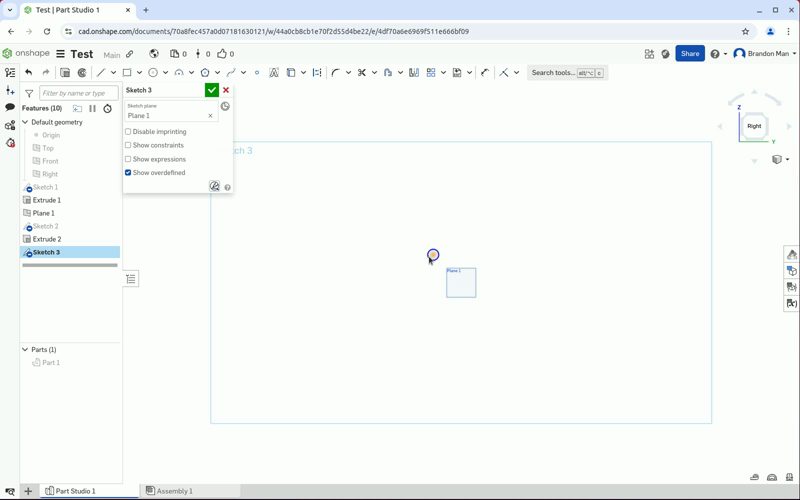
scroll(6)
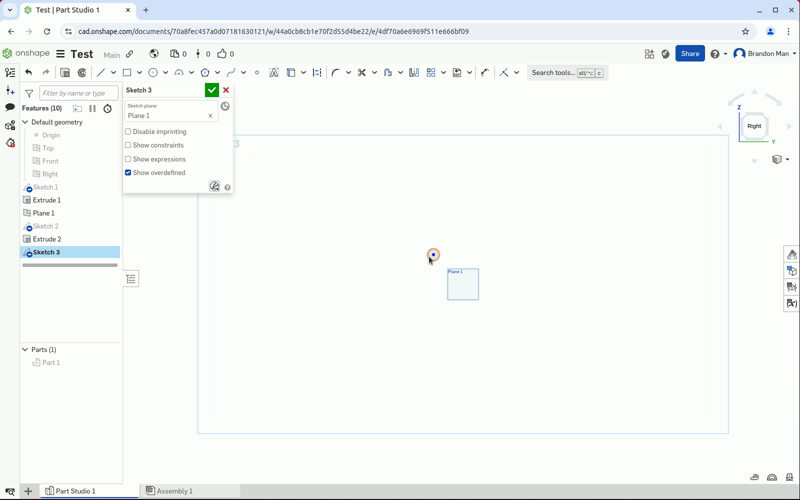
scroll(6)
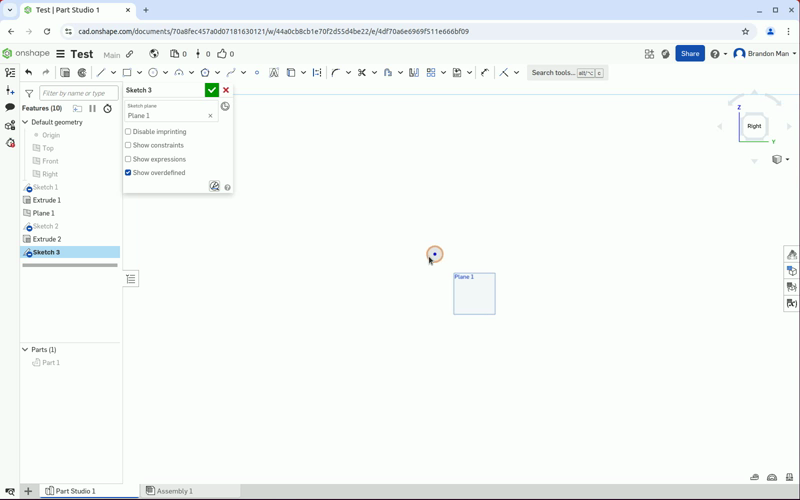
scroll(6)
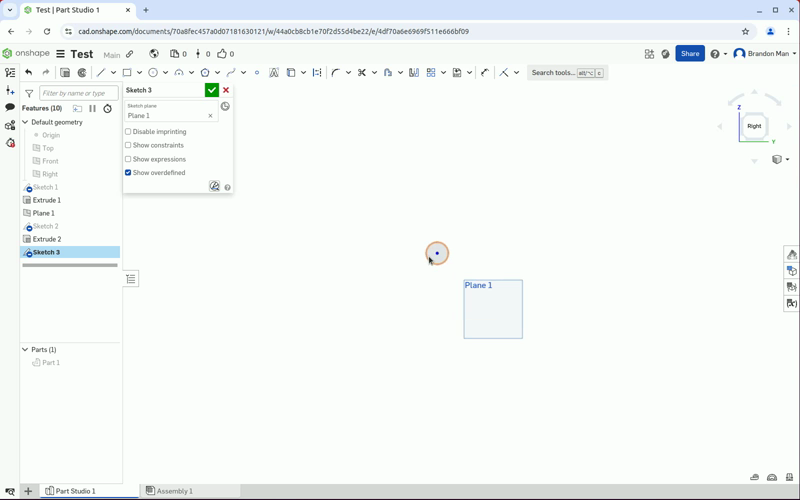
scroll(6)
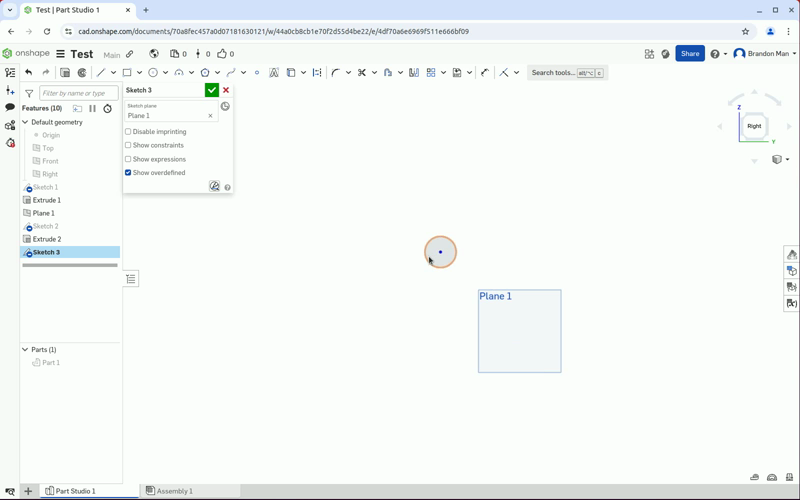
scroll(6)
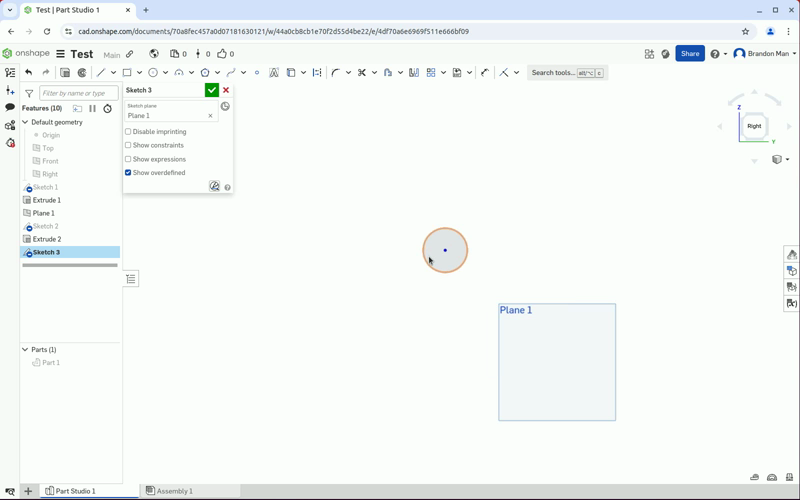
scroll(6)
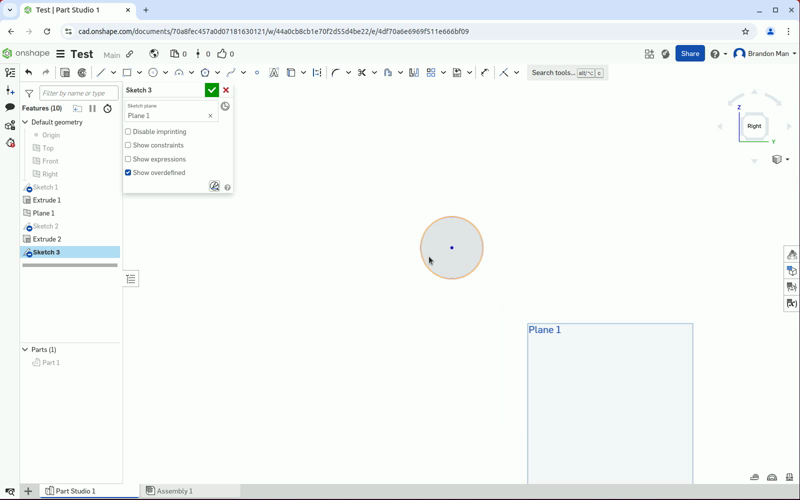
scroll(6)
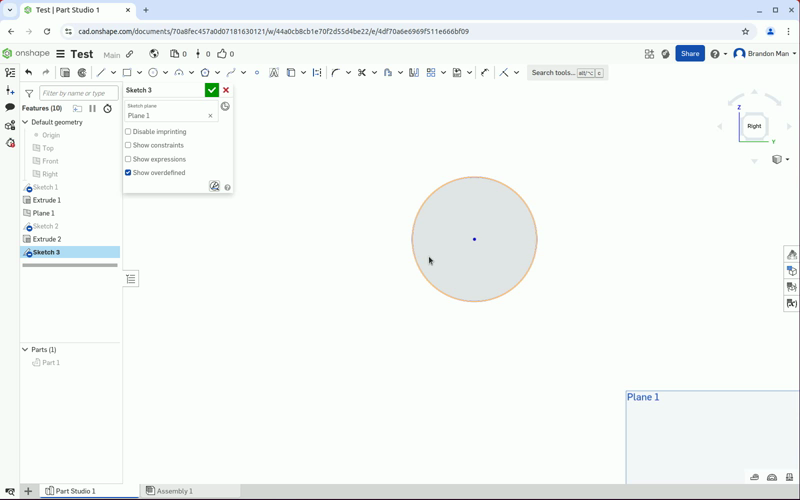
click(429, 256)
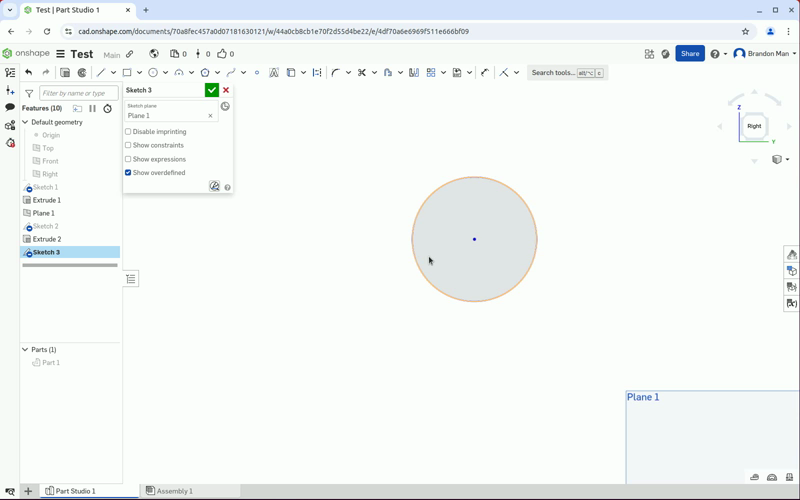
scroll(-6)
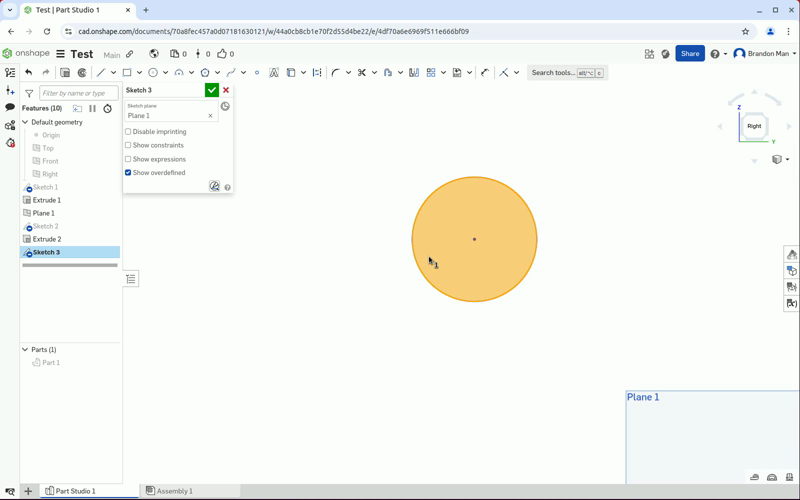
scroll(-6)
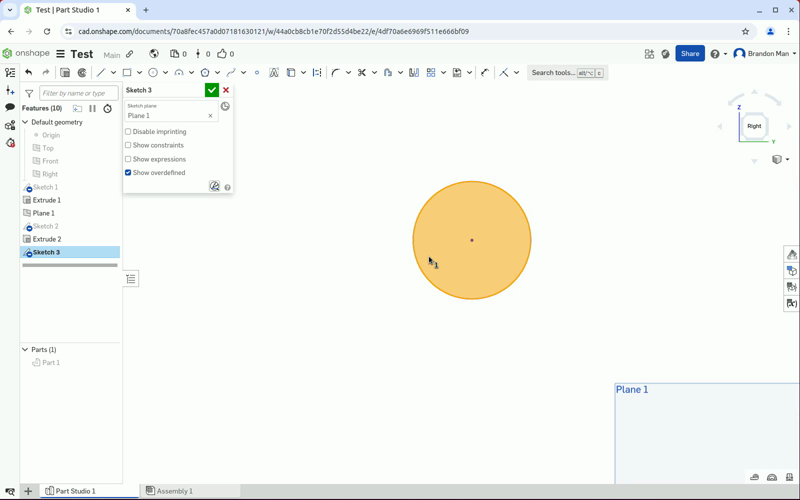
scroll(-6)
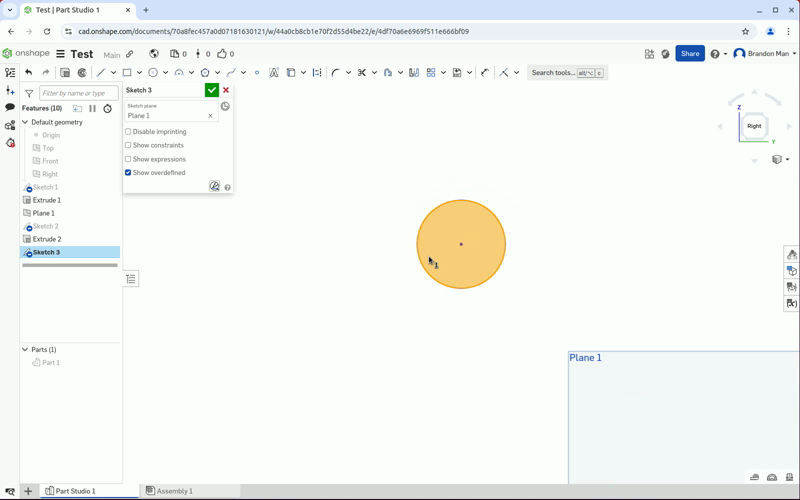
scroll(-6)
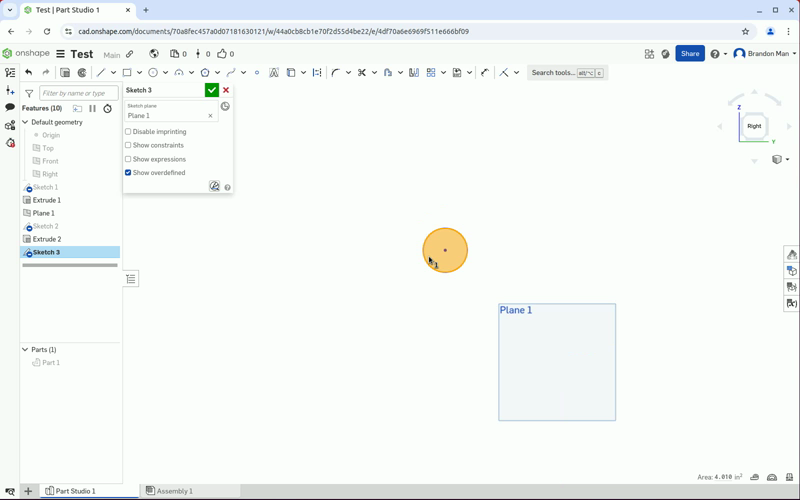
scroll(-6)
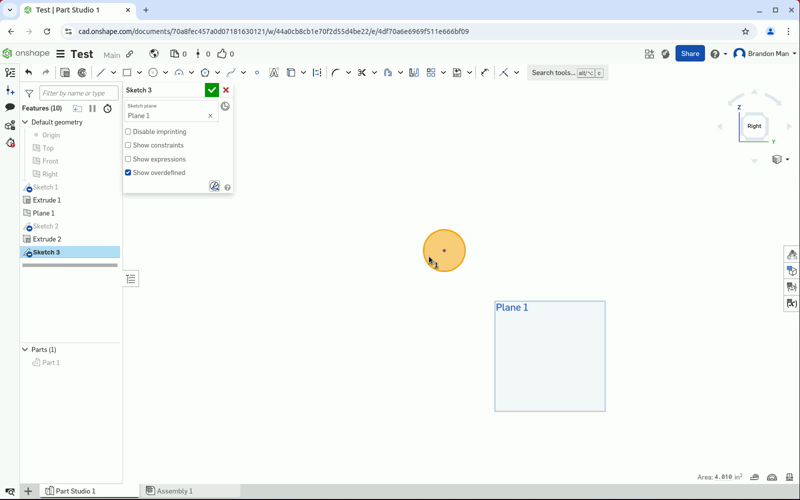
scroll(-6)
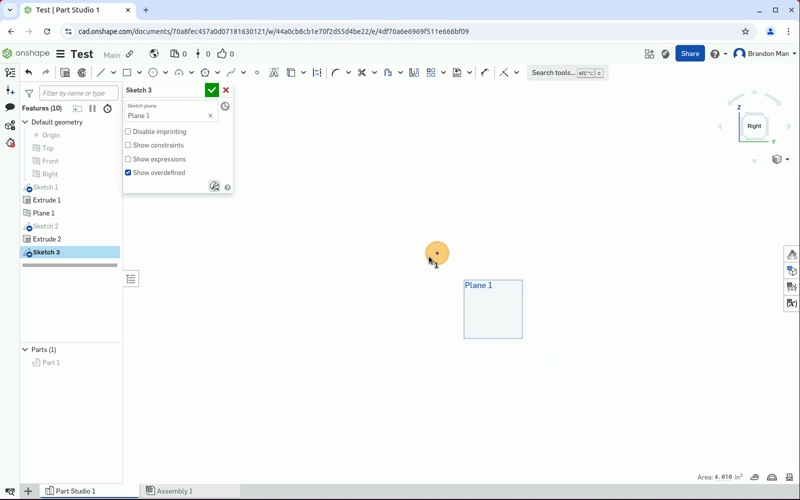
scroll(-6)
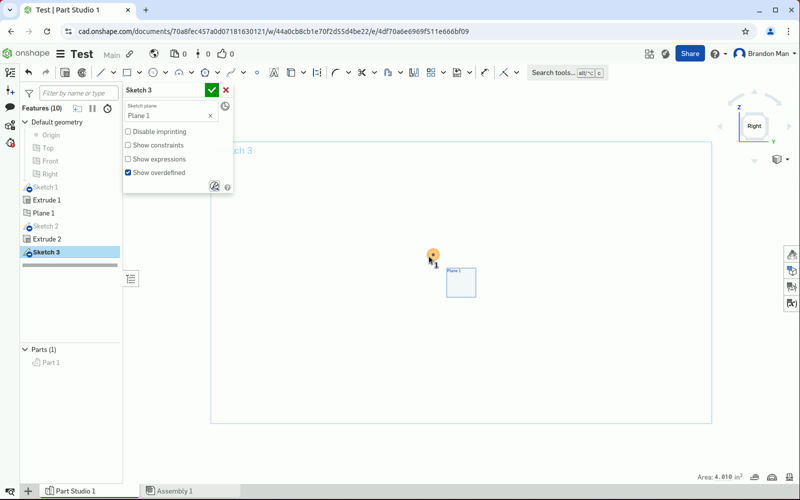
mouse_move(73, 352)
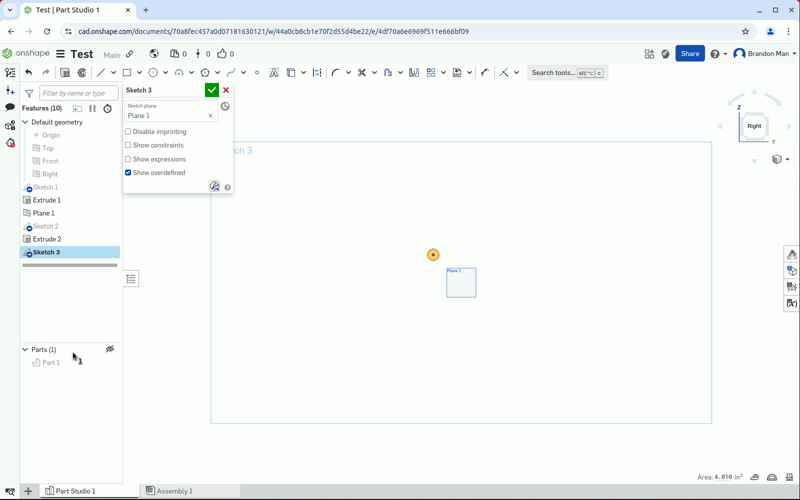
key(shift+y)
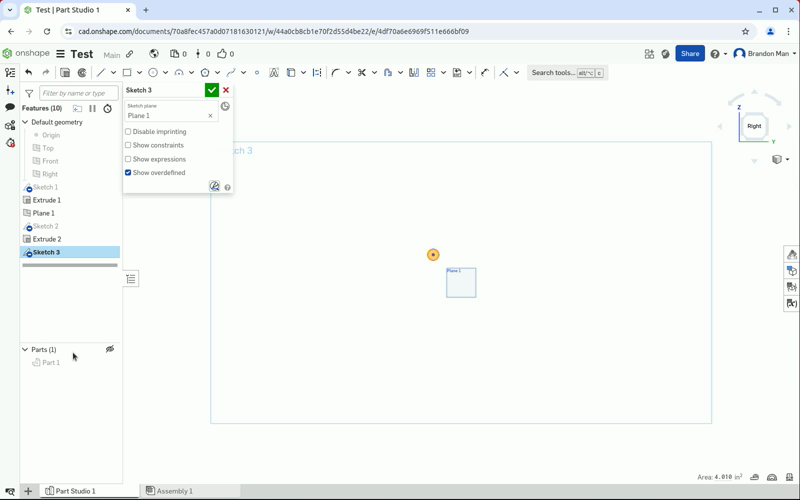
key(shift+e)
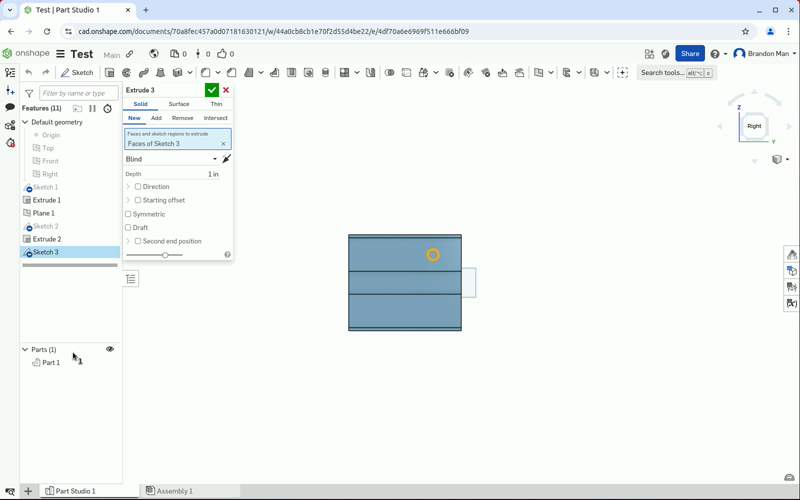
mouse_move(143, 106)
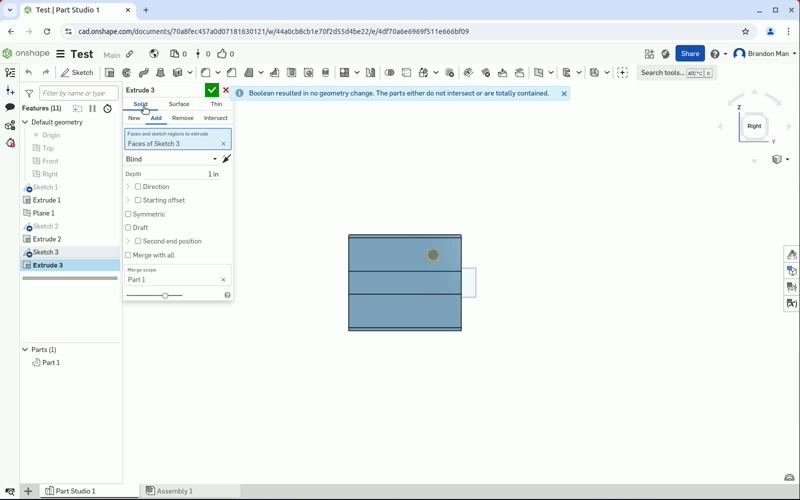
click(143, 106)
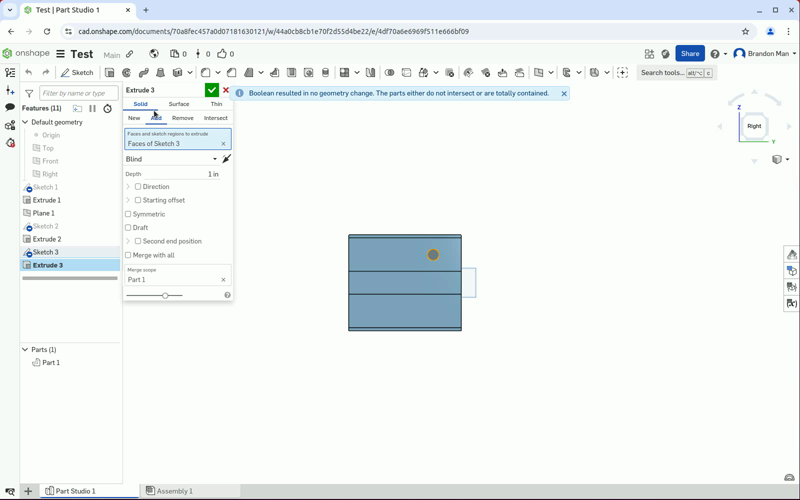
mouse_move(186, 120)
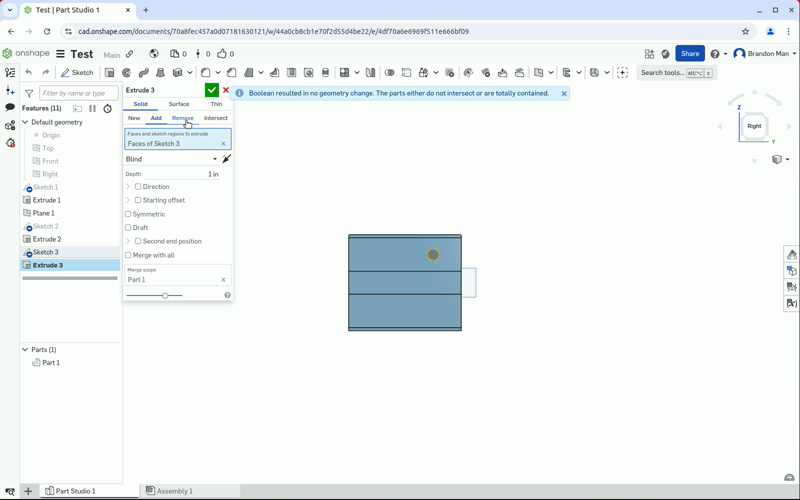
click(186, 120)
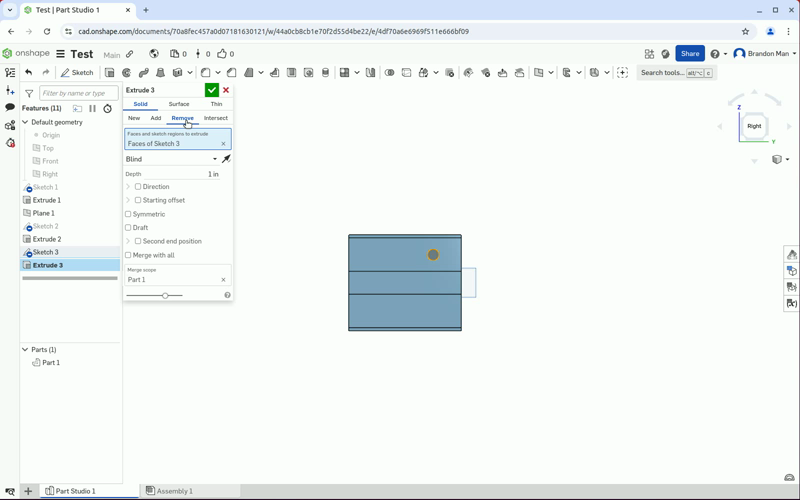
key(tab, 4)
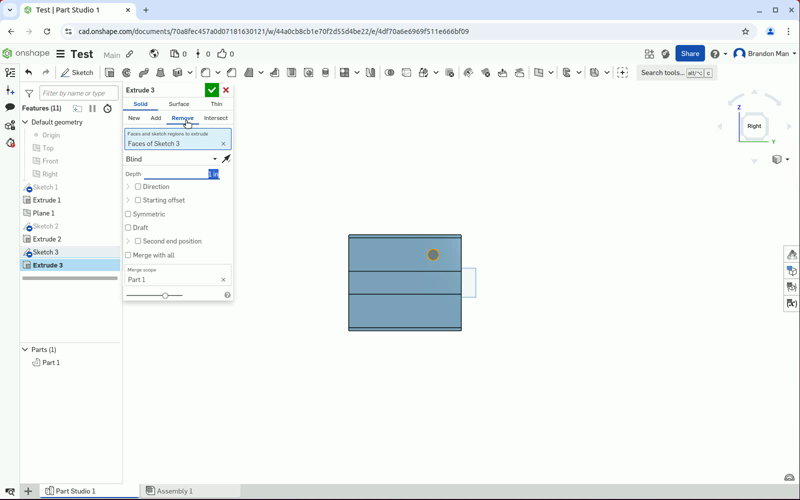
text(5.777)
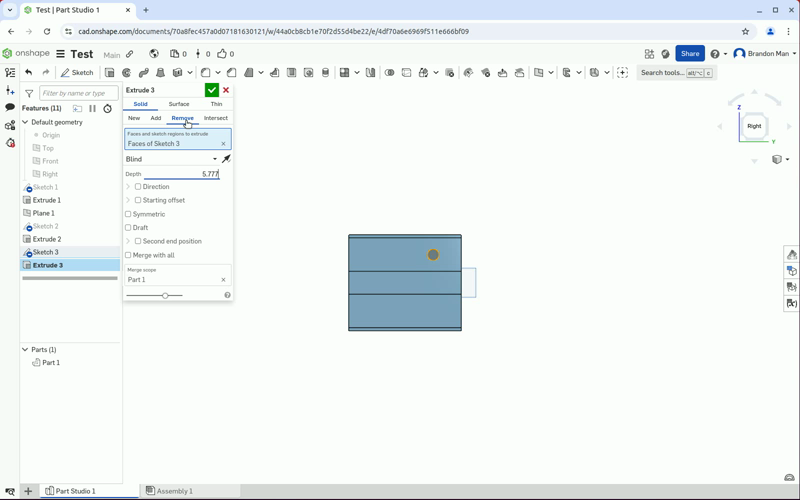
key(tab, 6)
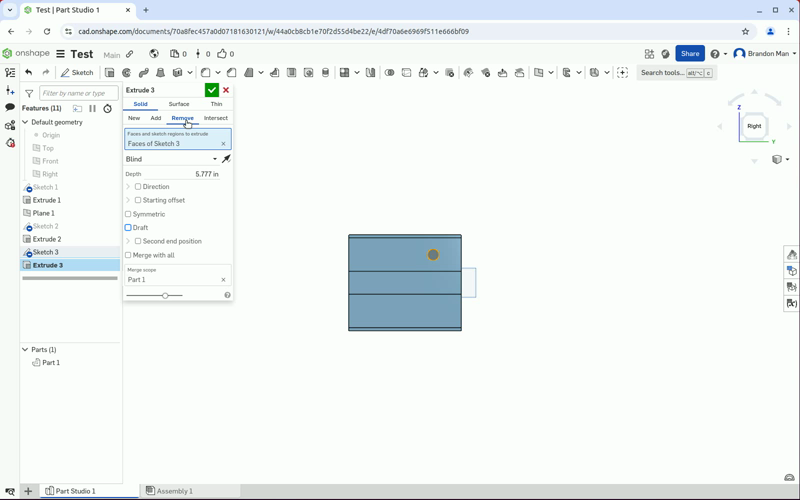
key(space)
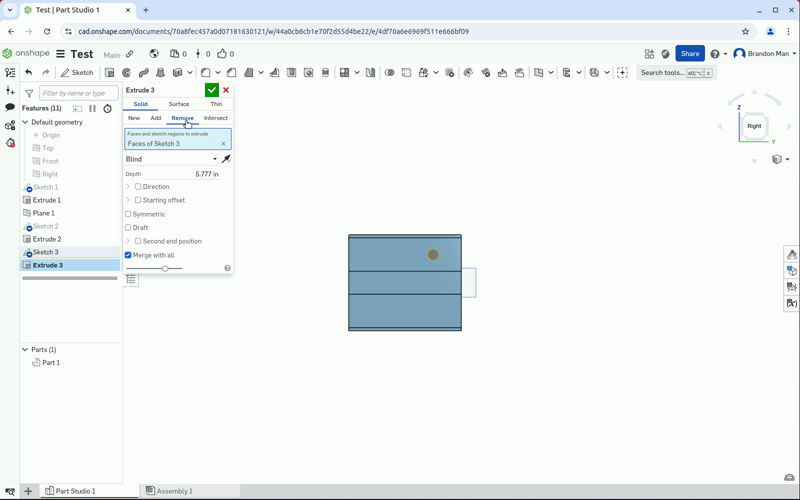
key(enter)
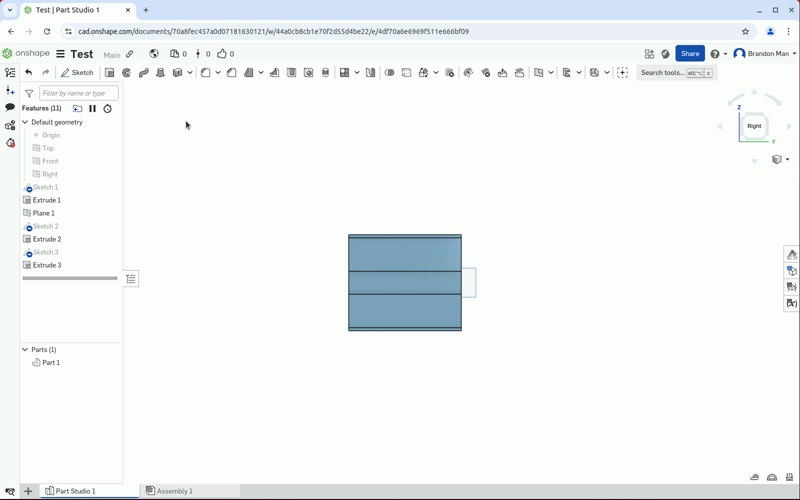
key(shift+h)
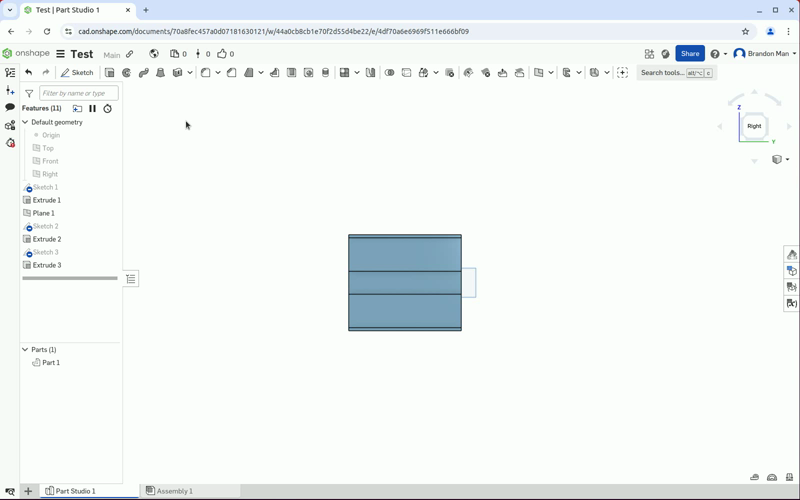
key(shift+h)
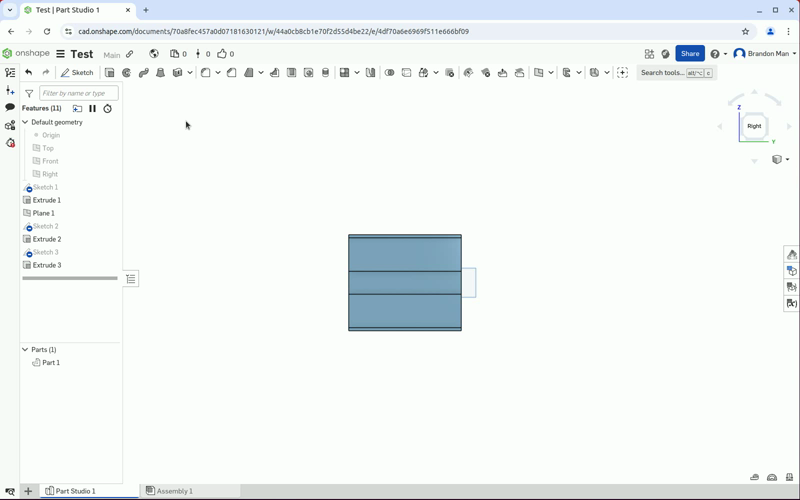
mouse_move(73, 189)
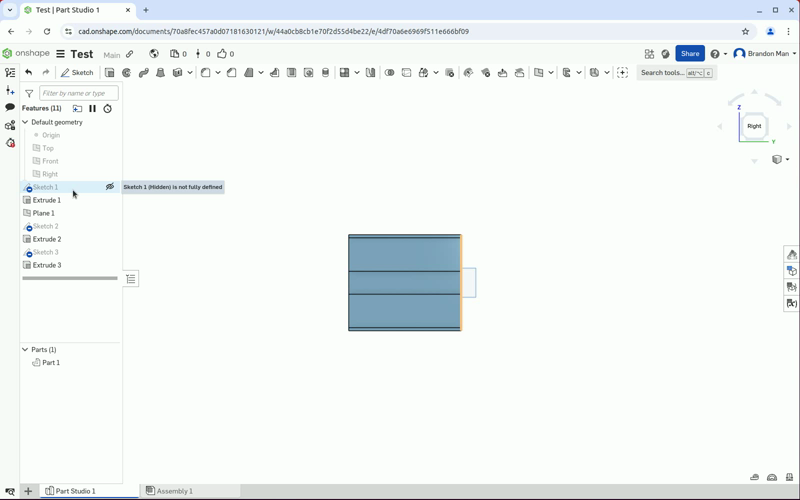
click(73, 189)
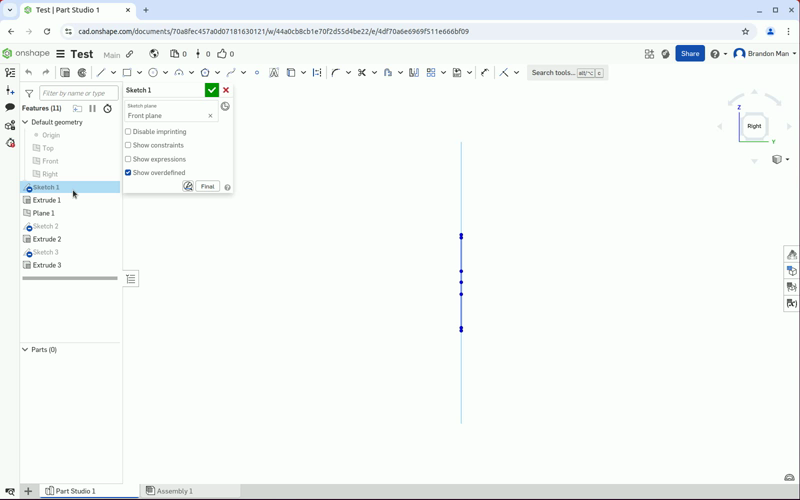
mouse_move(229, 92)
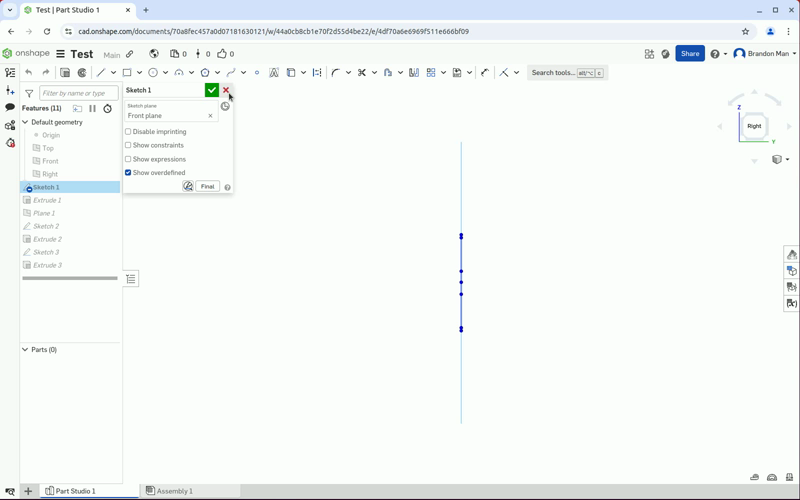
click(229, 92)
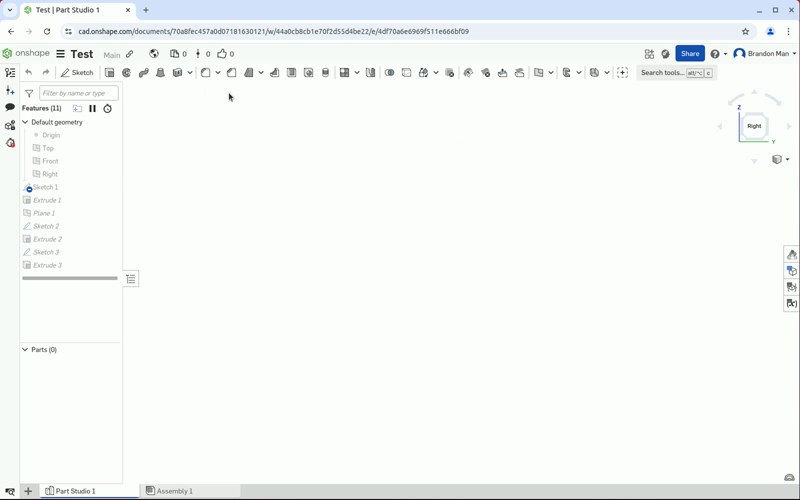
key(shift+s)
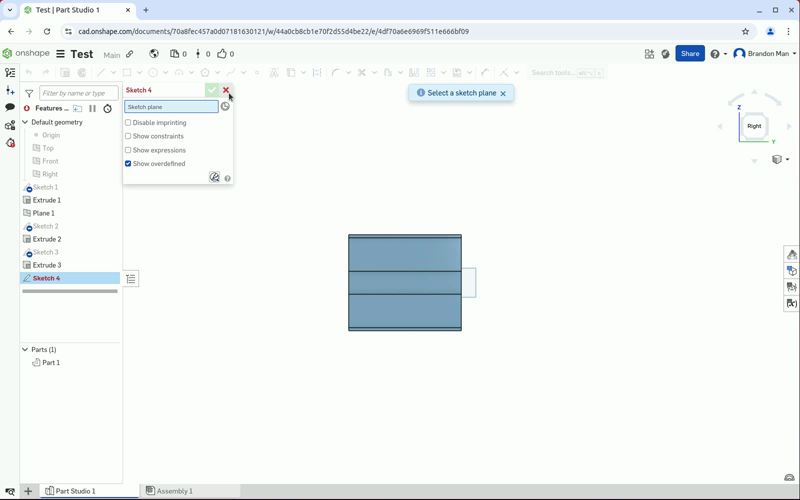
mouse_move(73, 215)
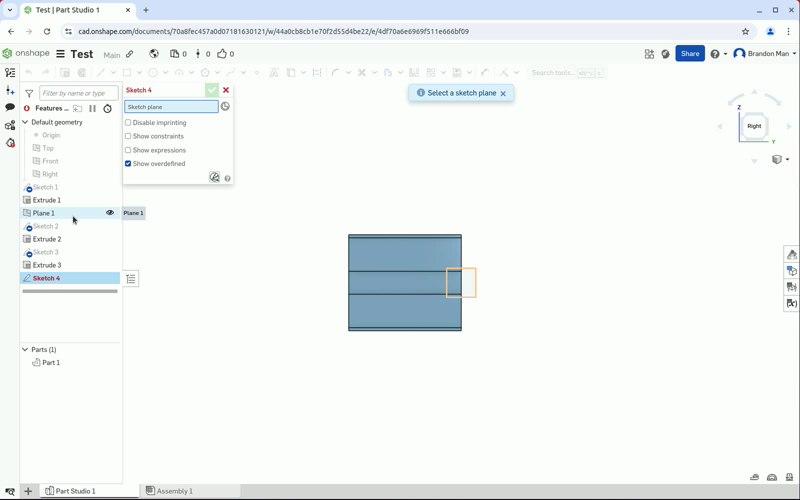
click(73, 215)
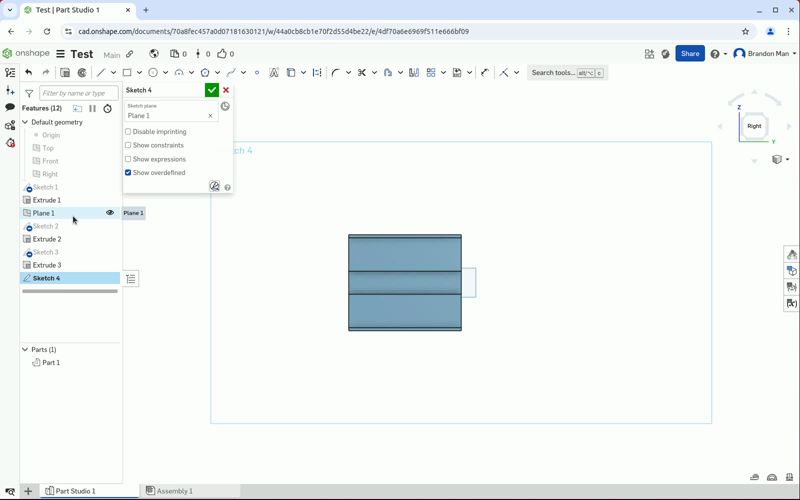
mouse_move(73, 352)
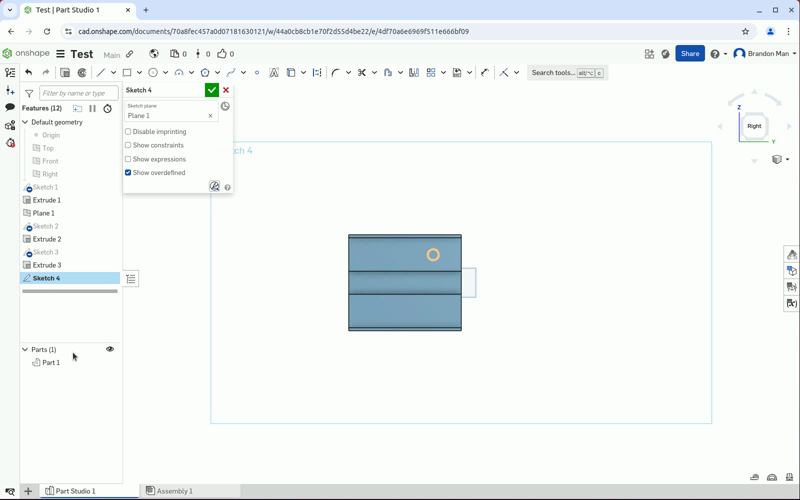
key(y)
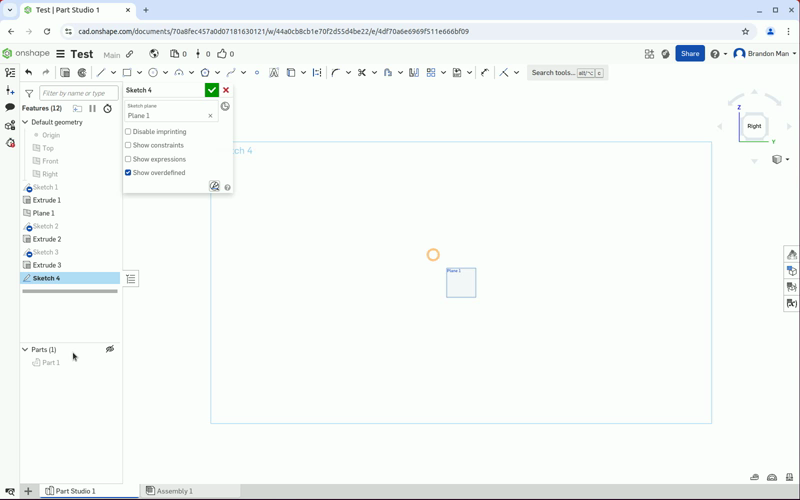
key(c)
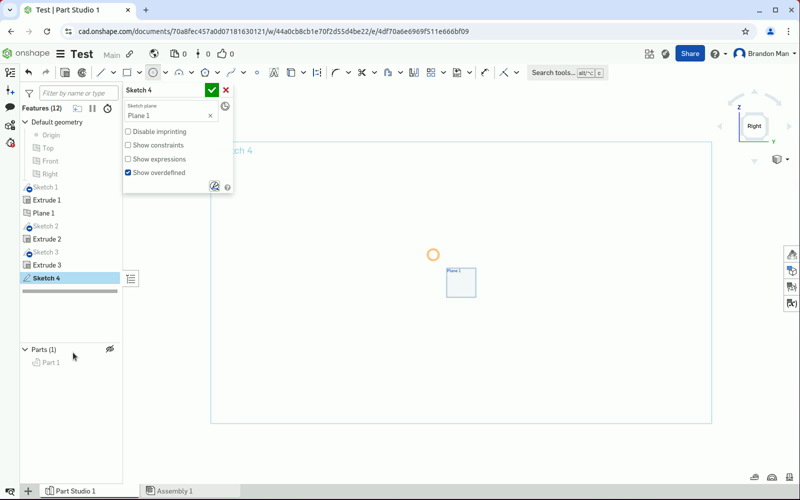
key_down(shift)
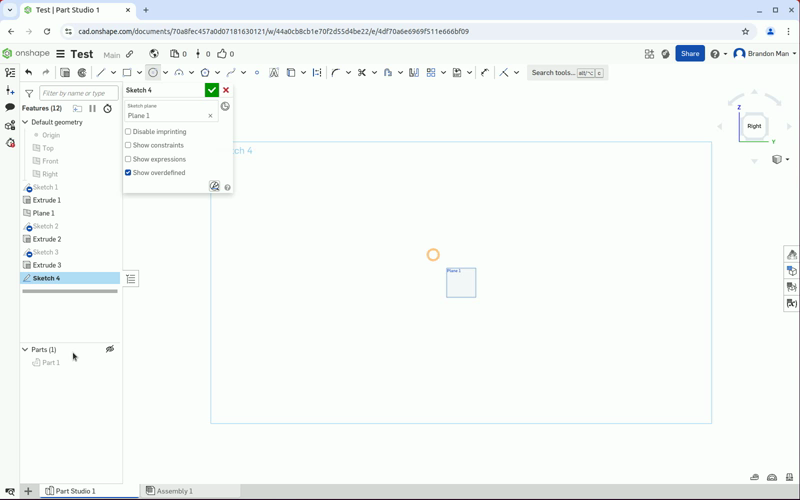
mouse_move(377, 311)
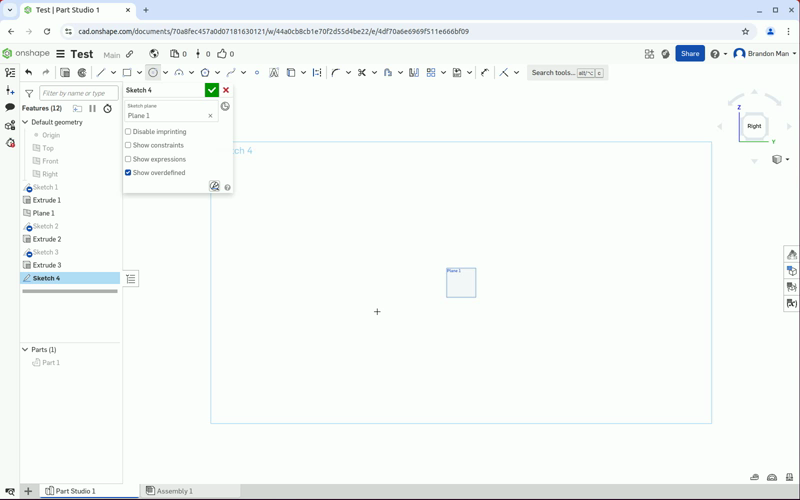
click(377, 311)
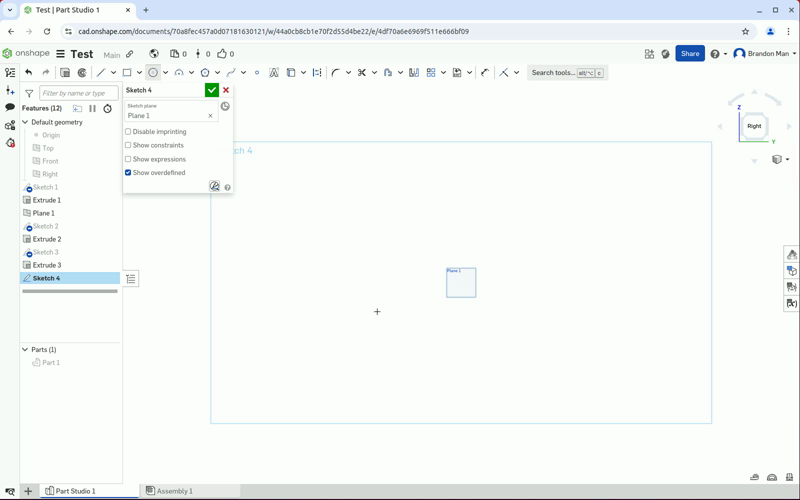
key_up(shift)
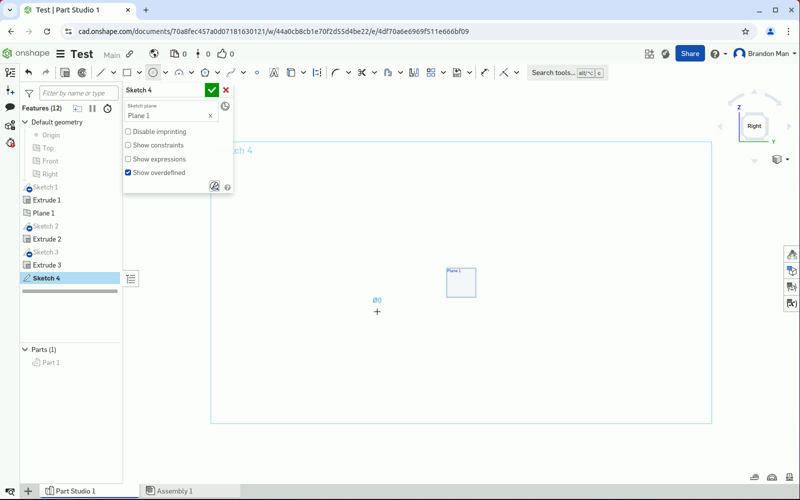
mouse_move(382, 311)
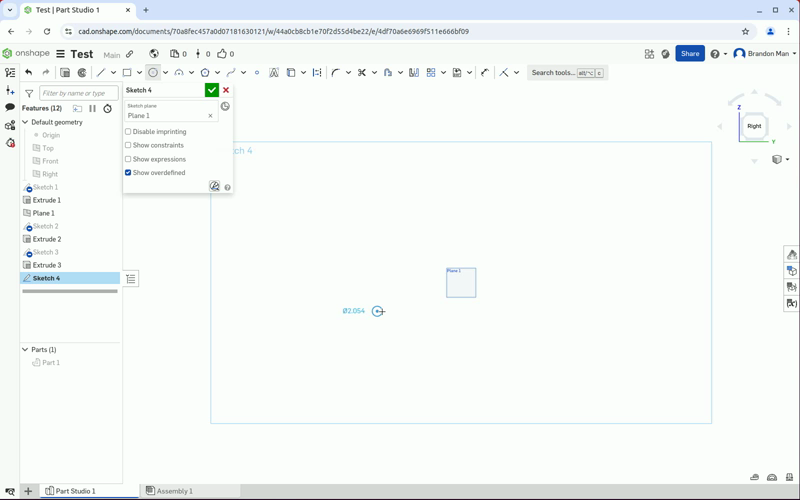
click(382, 311)
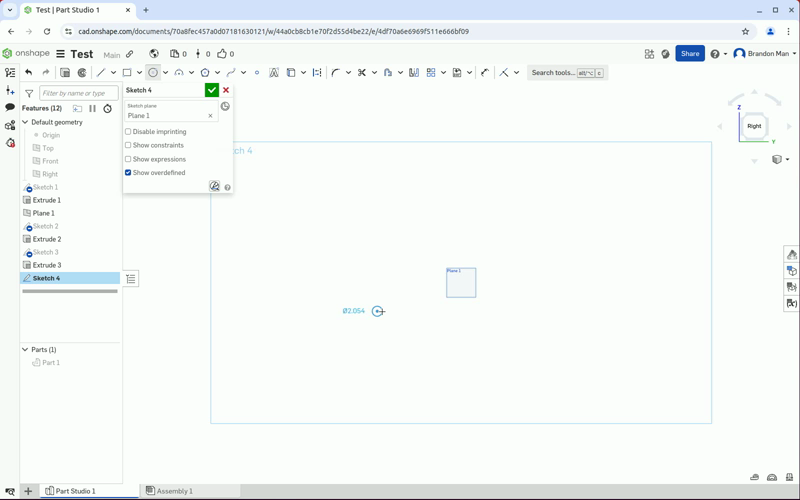
key(esc)
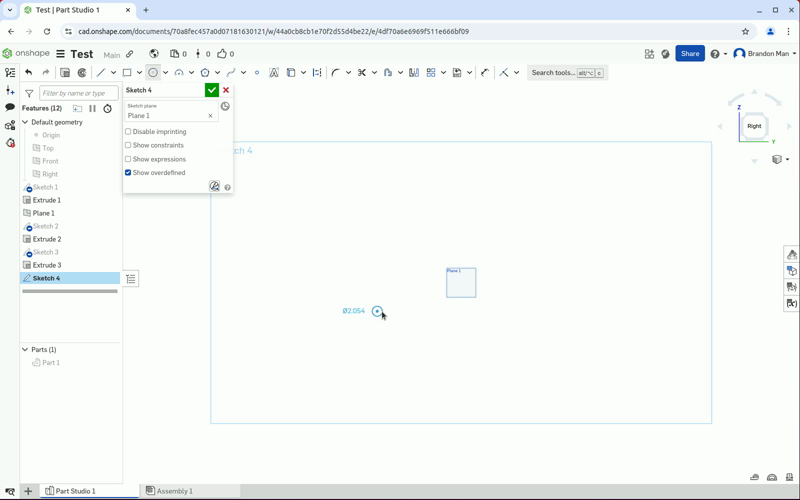
mouse_move(379, 307)
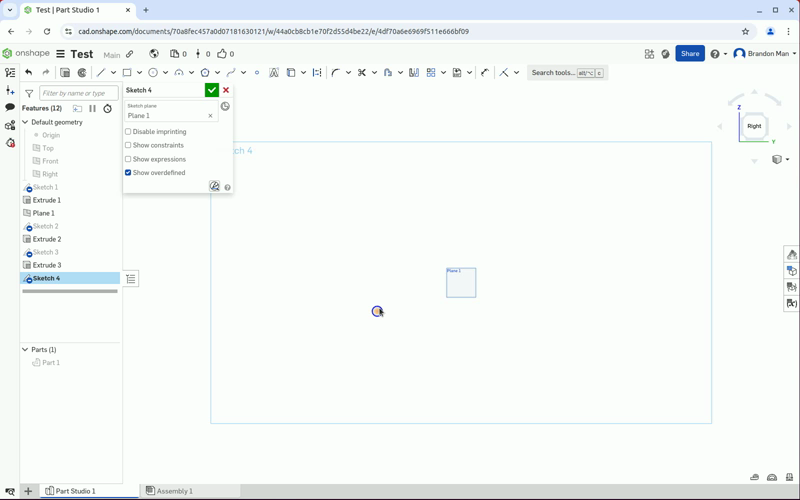
scroll(6)
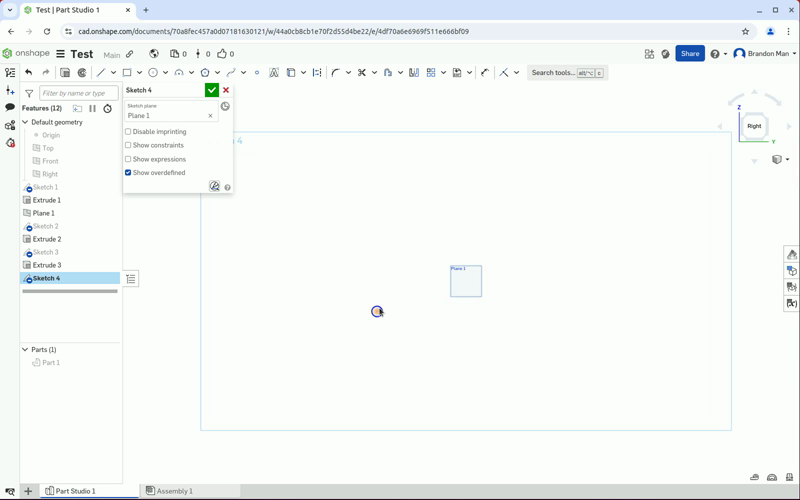
scroll(6)
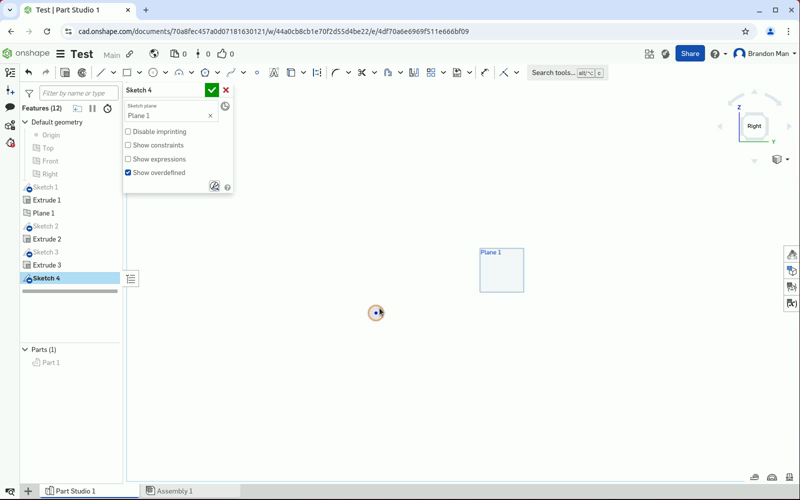
scroll(6)
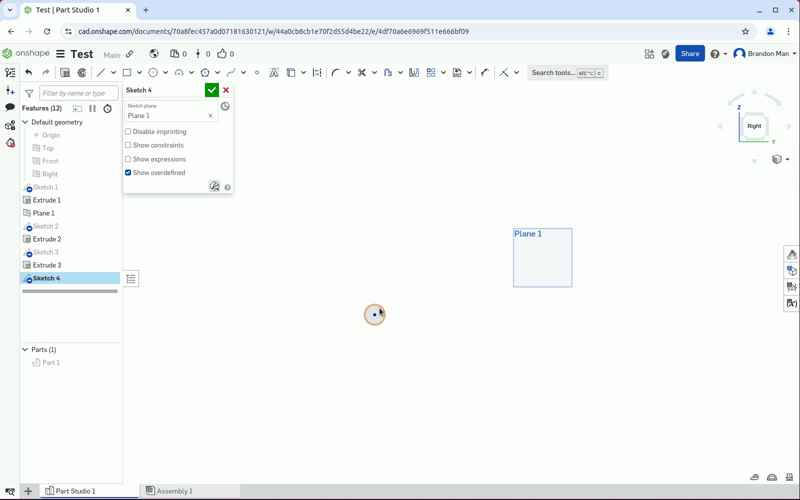
scroll(6)
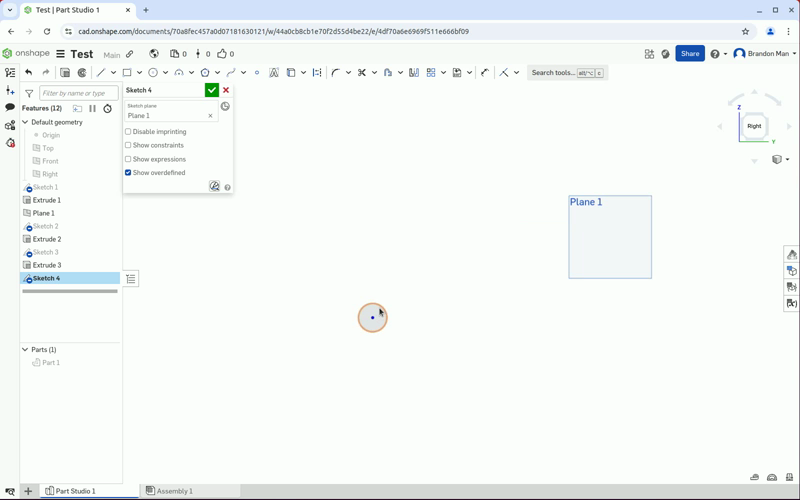
scroll(6)
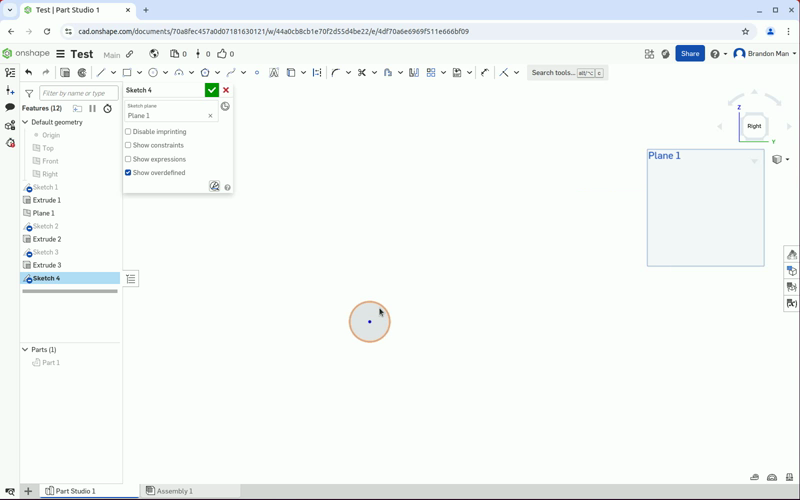
scroll(6)
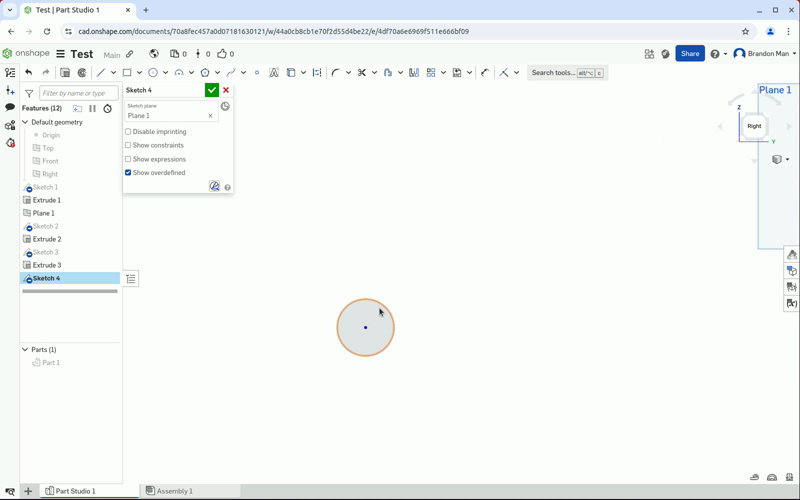
scroll(6)
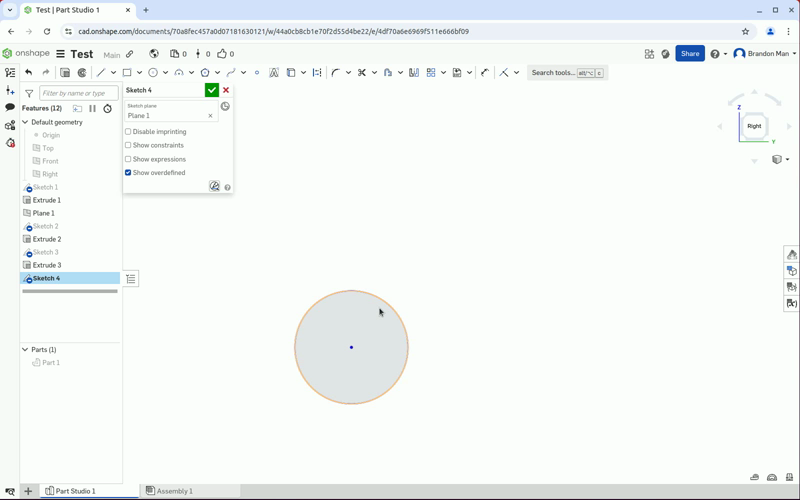
click(379, 307)
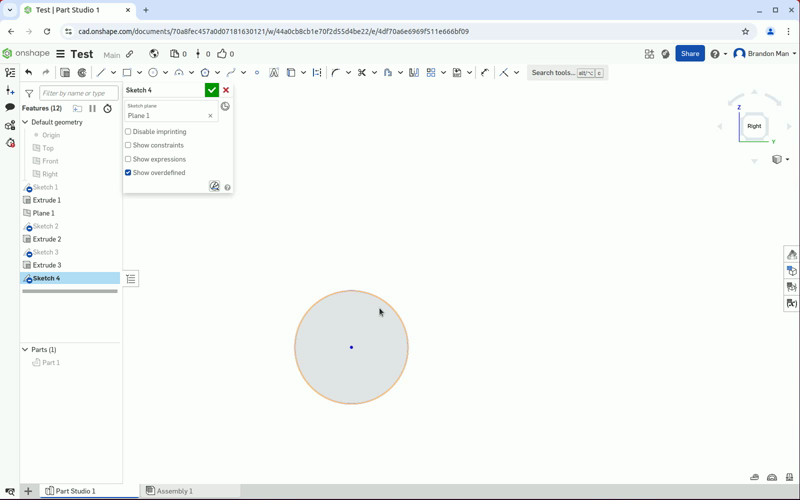
scroll(-6)
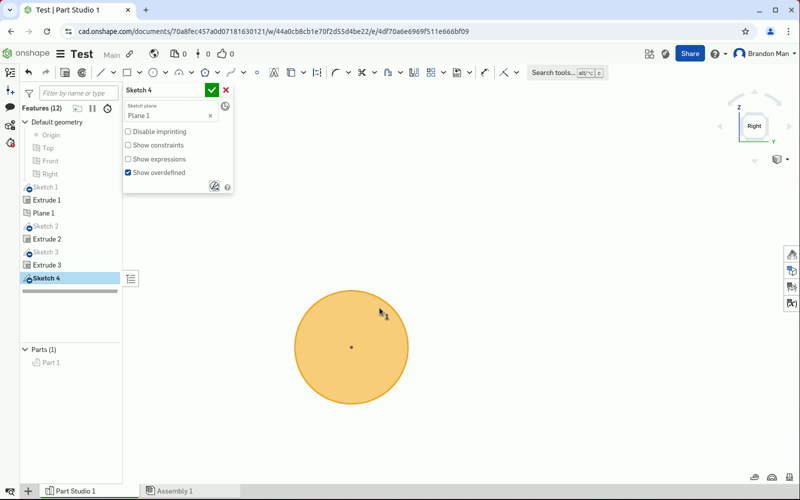
scroll(-6)
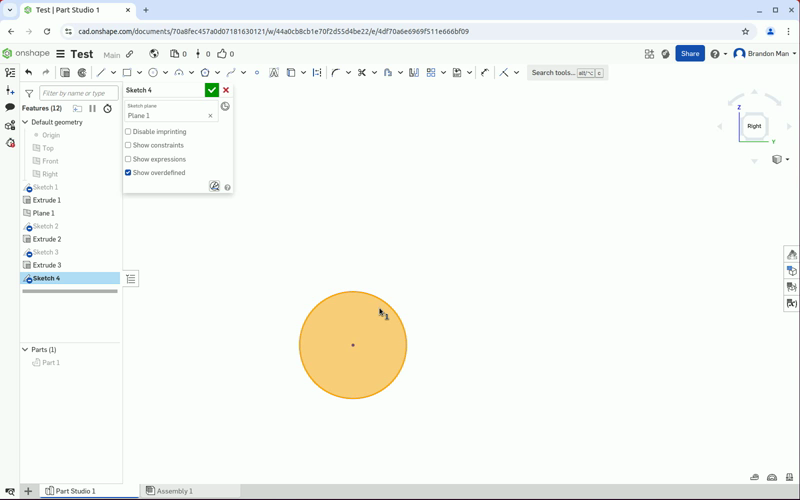
scroll(-6)
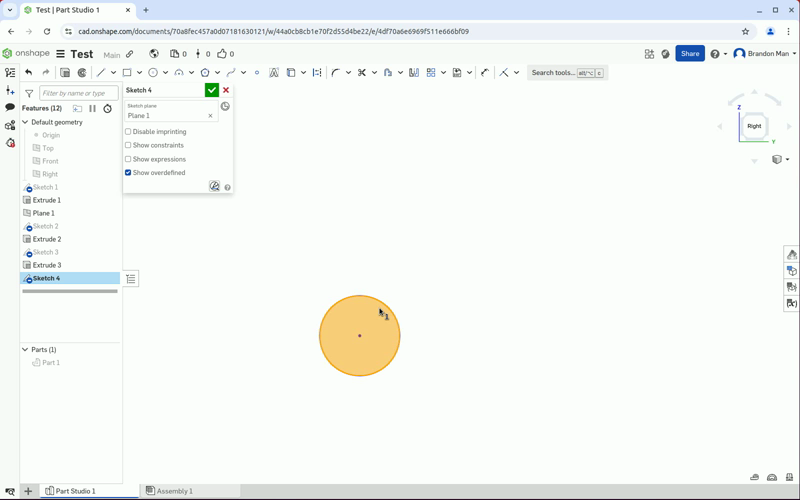
scroll(-6)
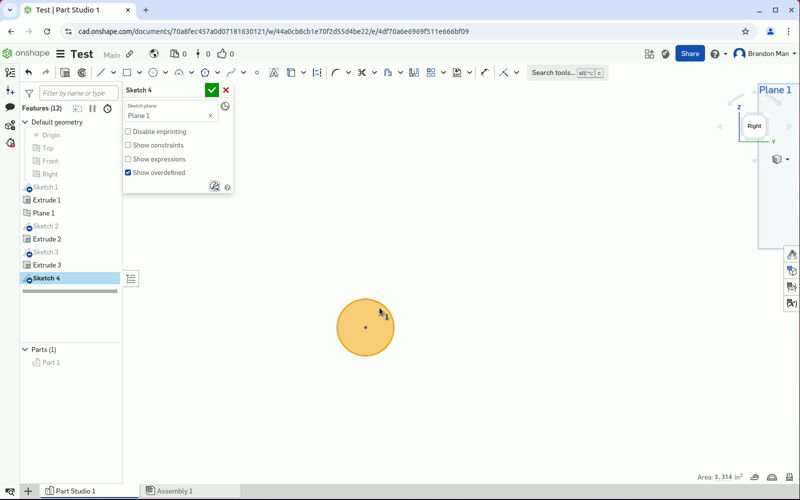
scroll(-6)
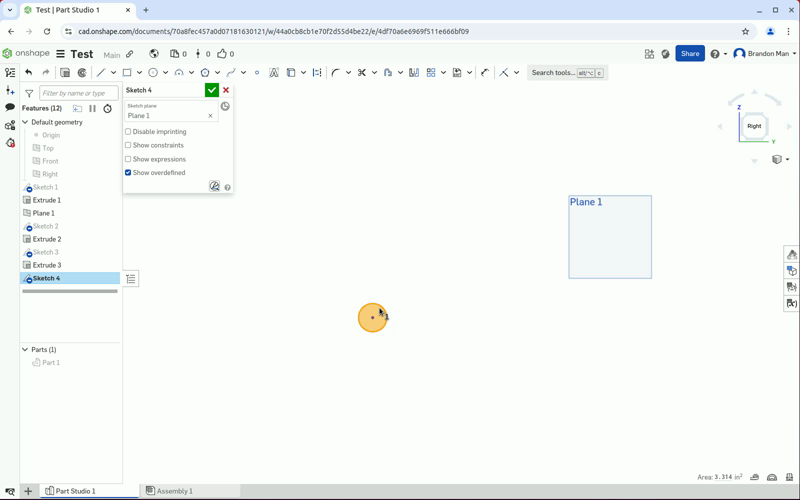
scroll(-6)
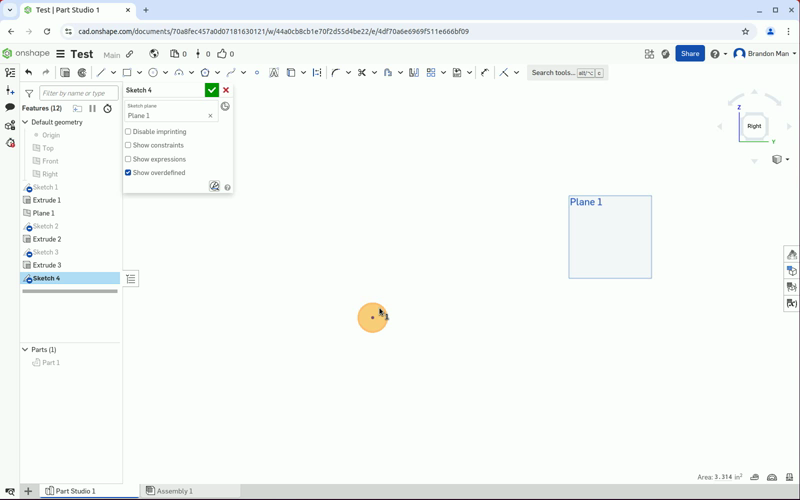
scroll(-6)
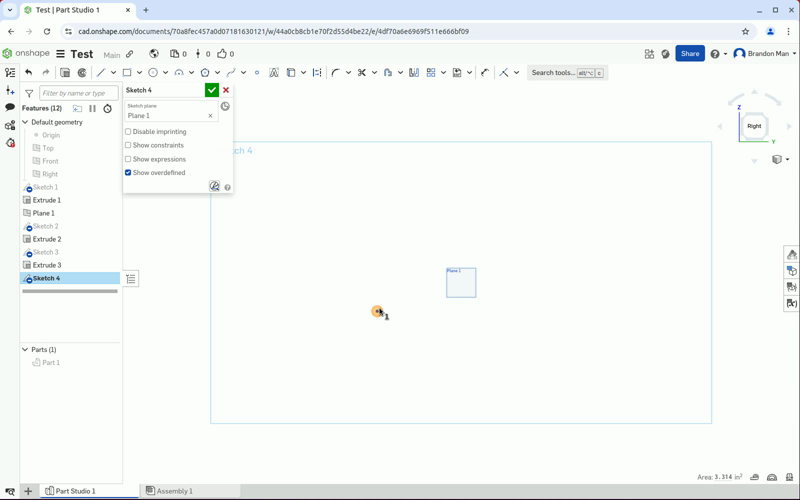
mouse_move(73, 352)
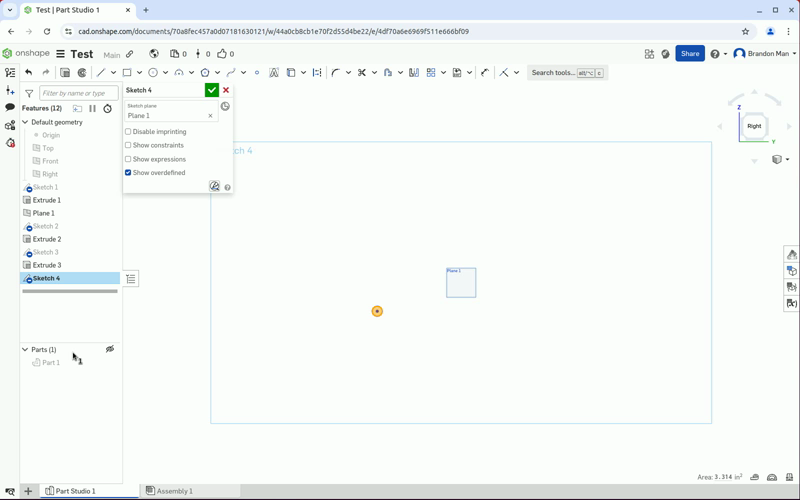
key(shift+y)
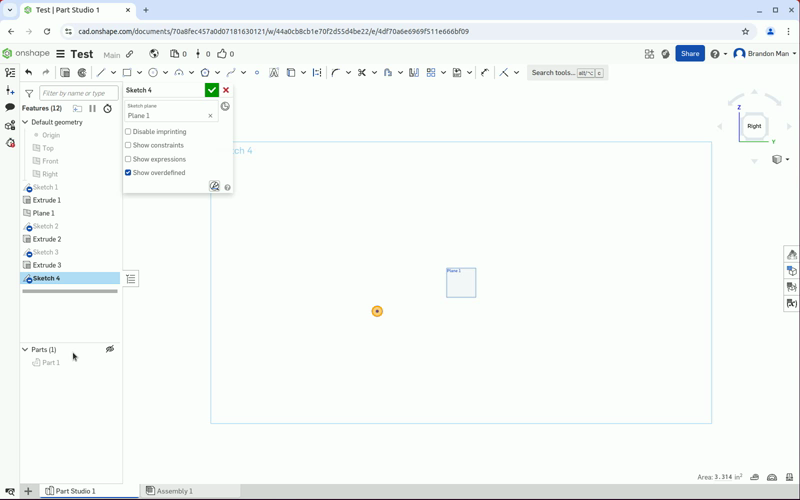
key(shift+e)
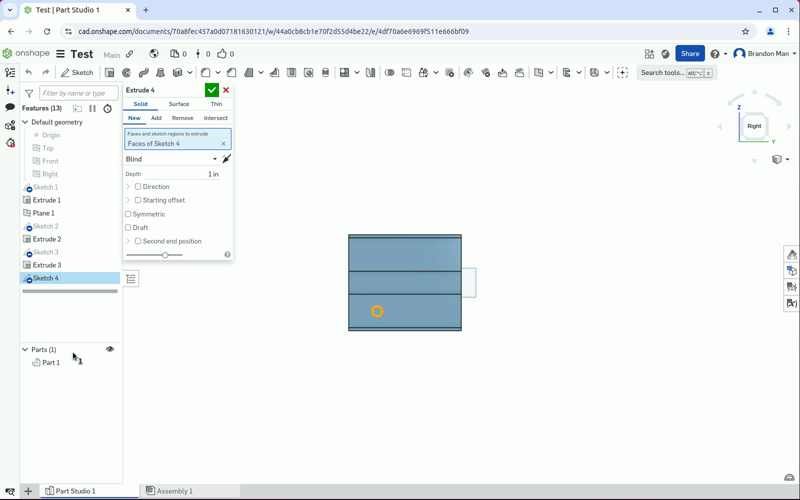
mouse_move(143, 106)
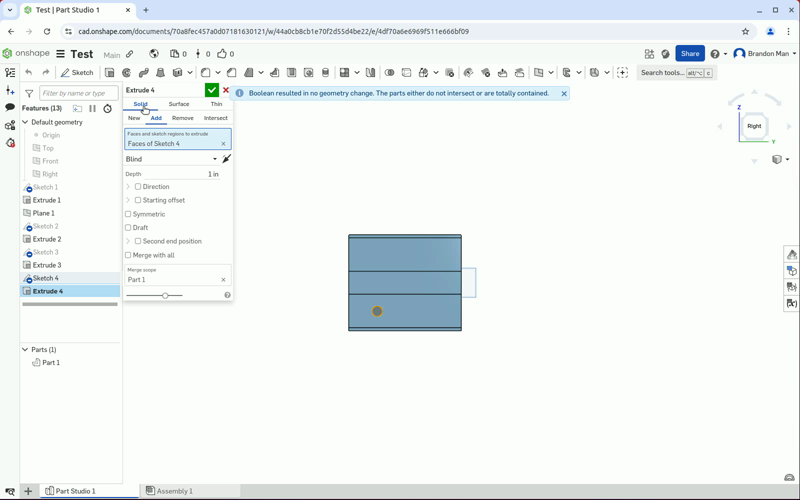
click(143, 106)
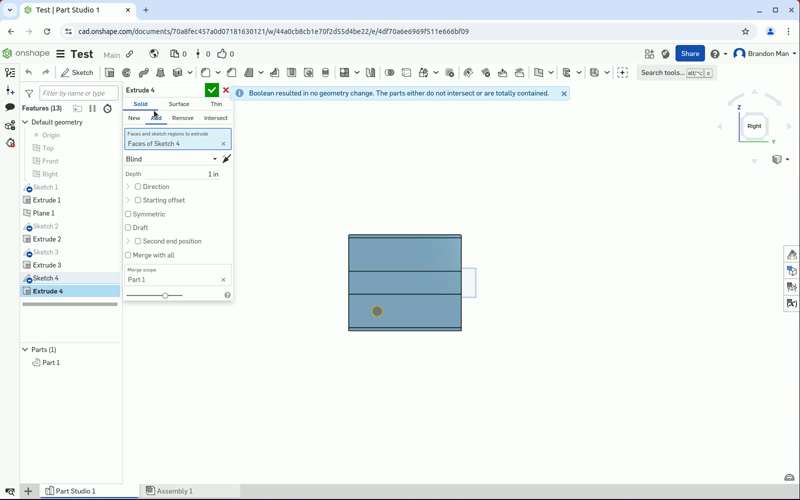
mouse_move(186, 120)
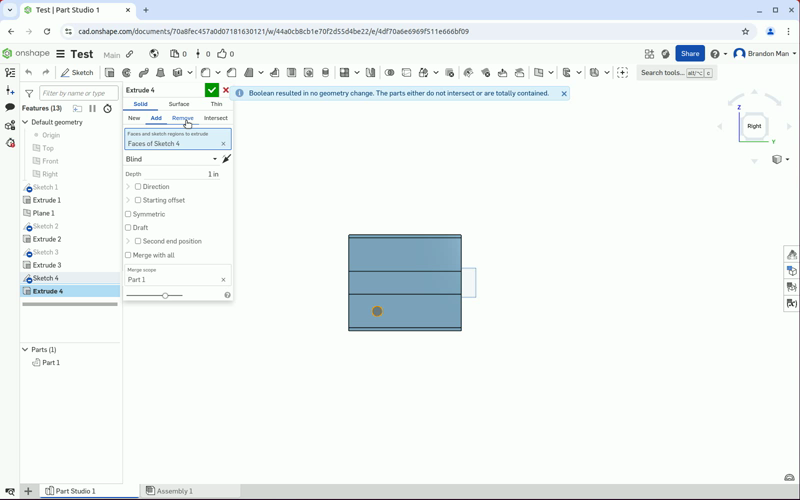
click(186, 120)
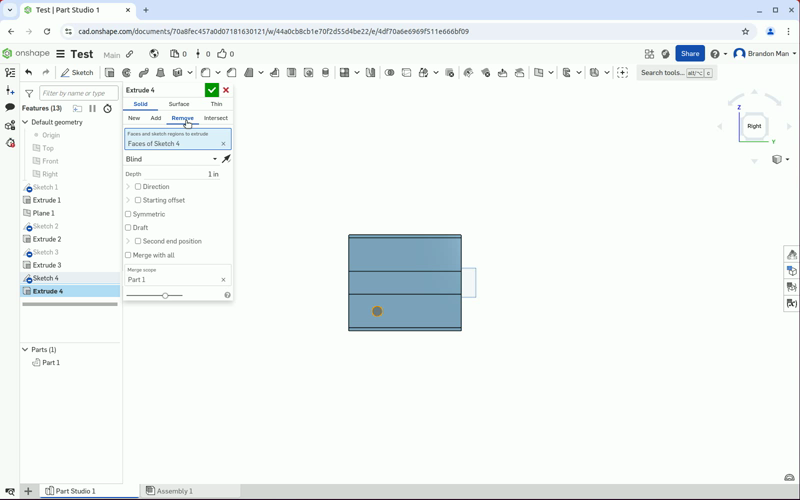
key(tab, 4)
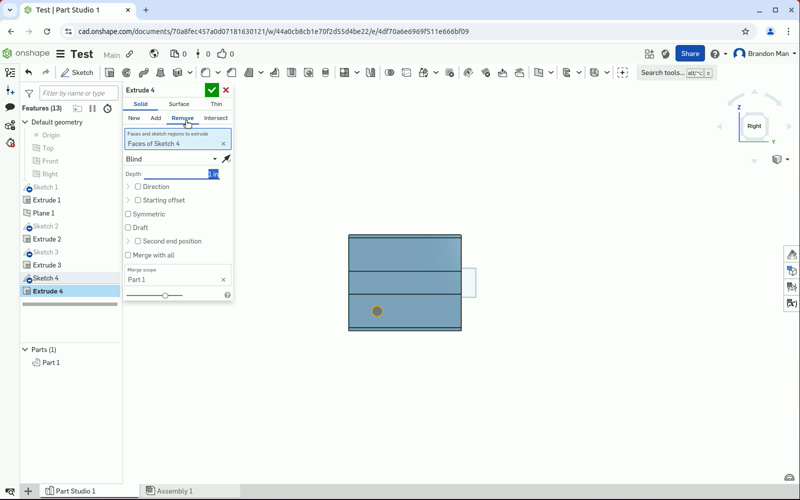
text(5.777)
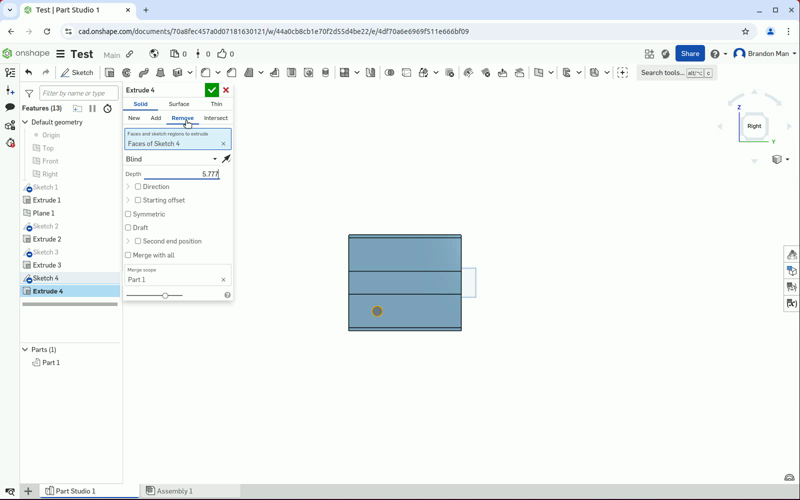
key(tab, 6)
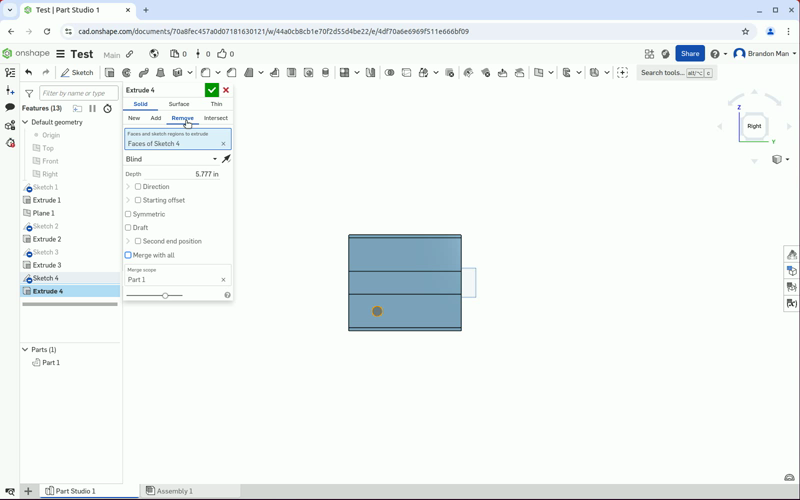
key(space)
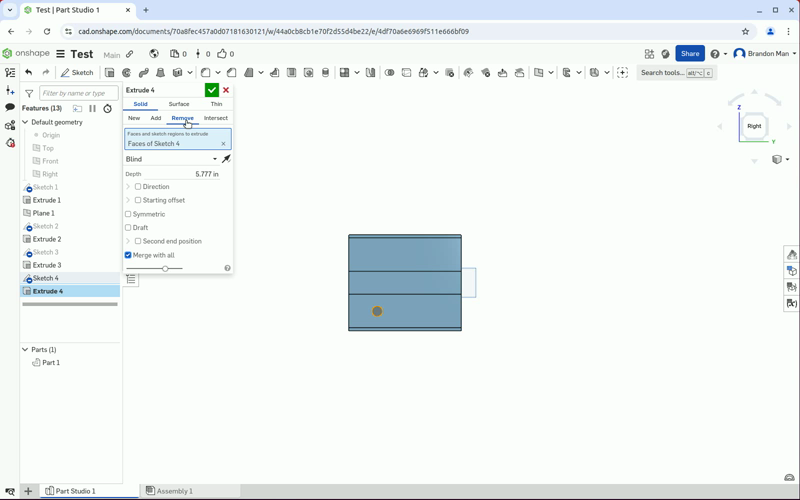
key(enter)
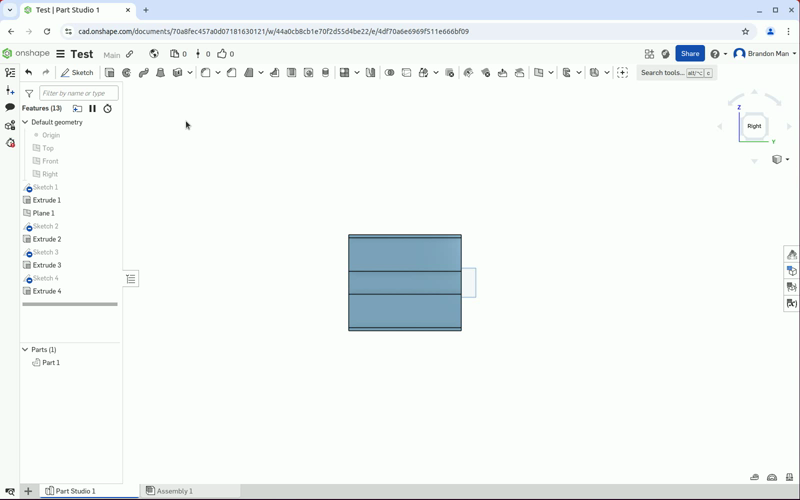
key(shift+h)
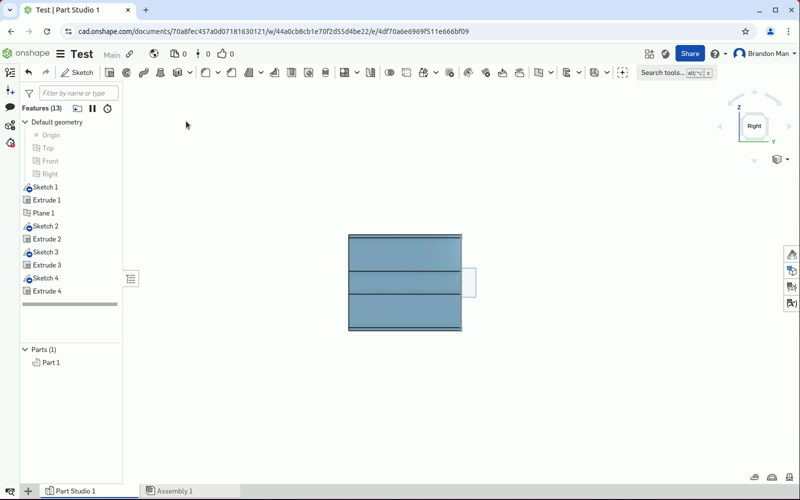
key(shift+h)
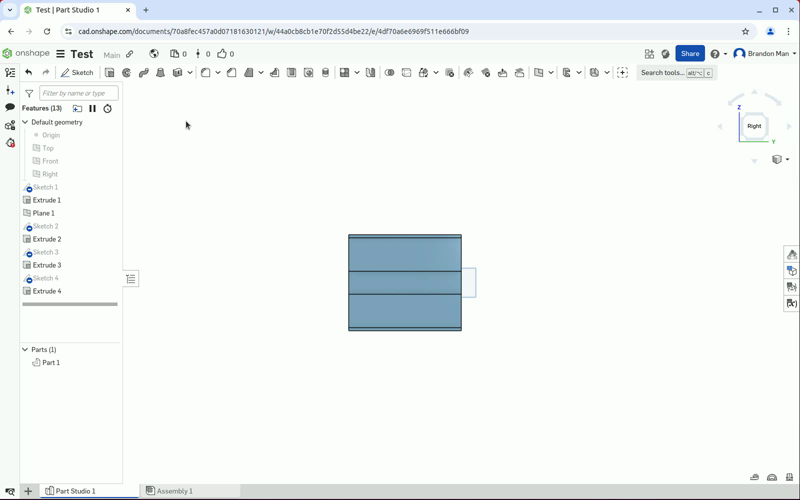
mouse_move(73, 189)
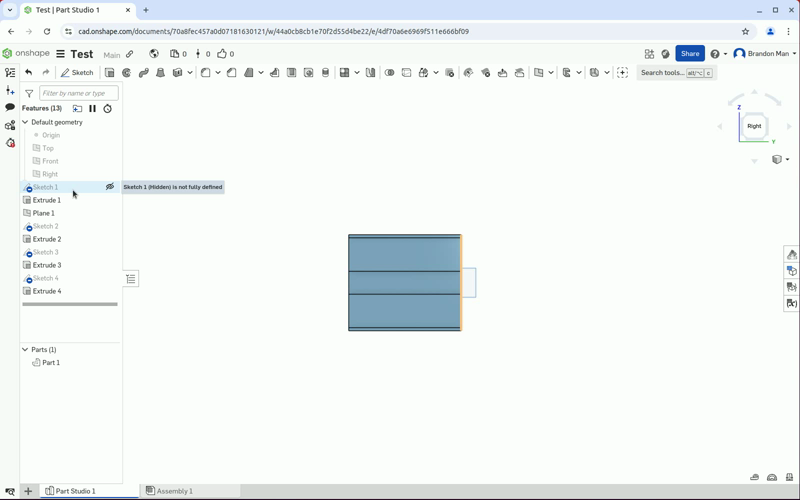
click(73, 189)
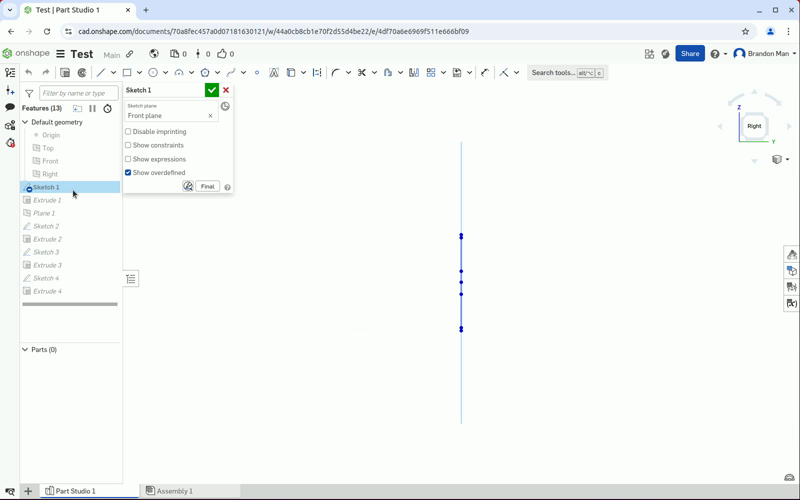
mouse_move(229, 92)
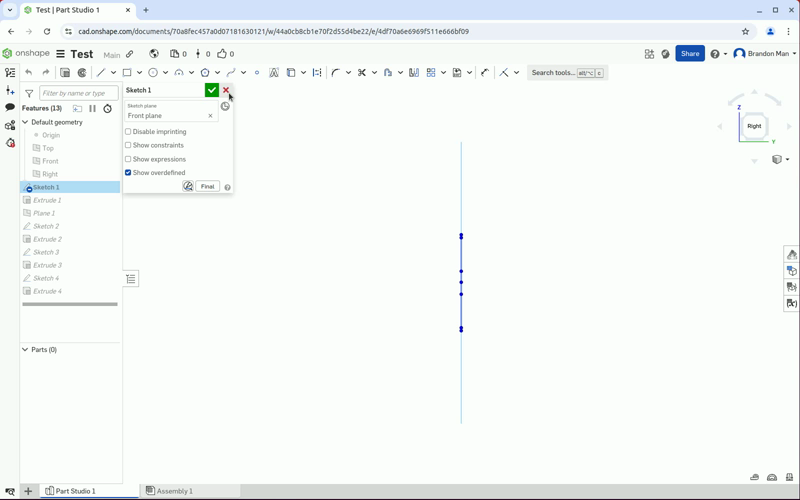
click(229, 92)
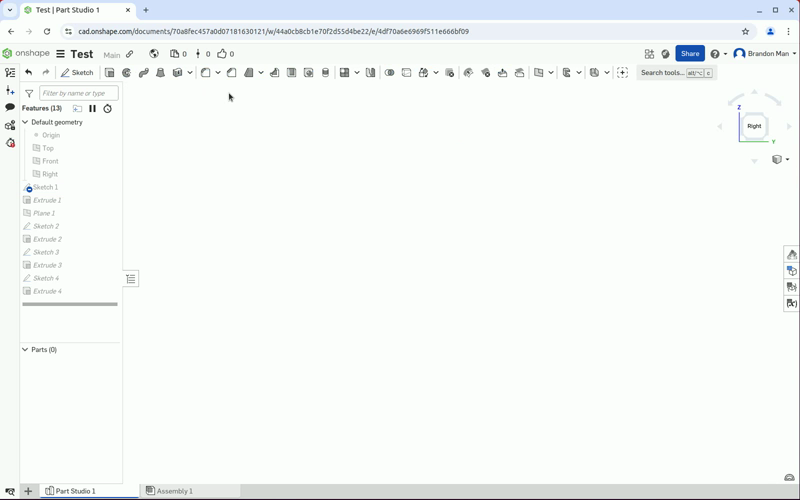
key(shift+s)
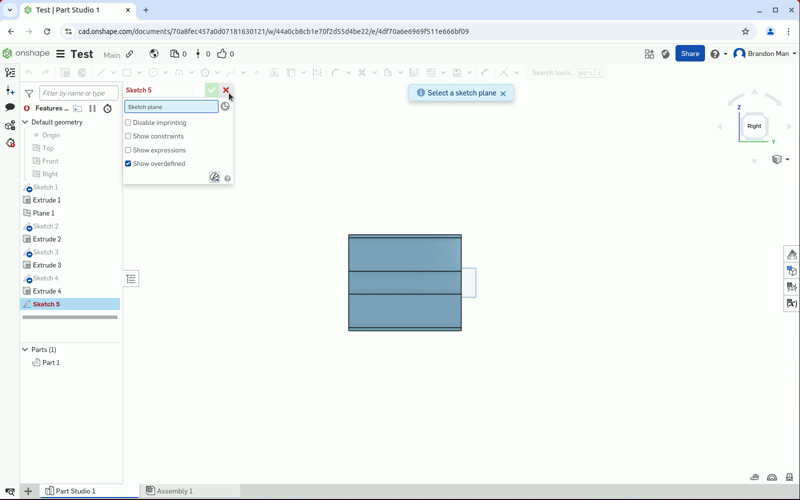
mouse_move(73, 215)
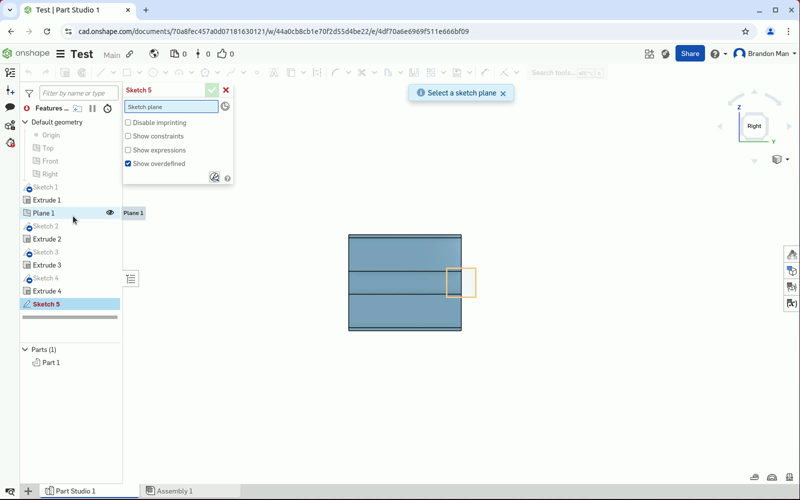
click(73, 215)
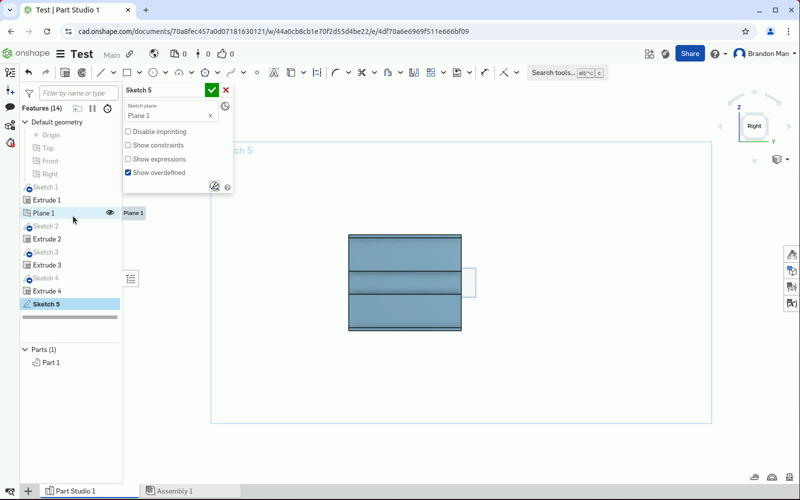
mouse_move(73, 352)
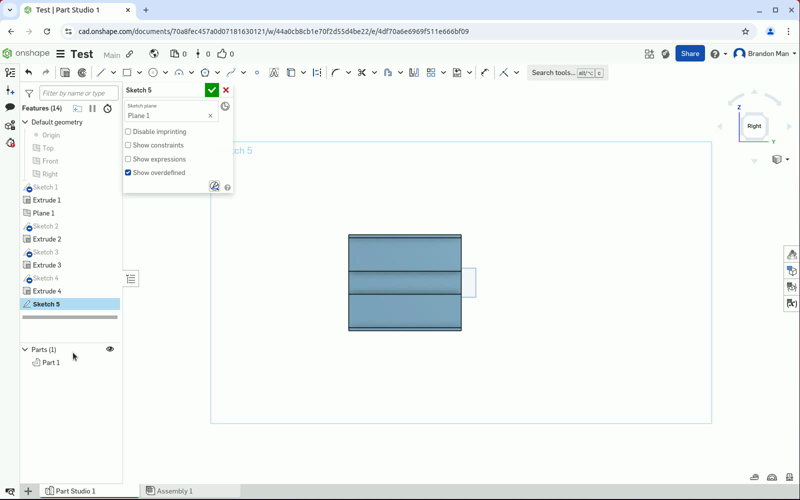
key(y)
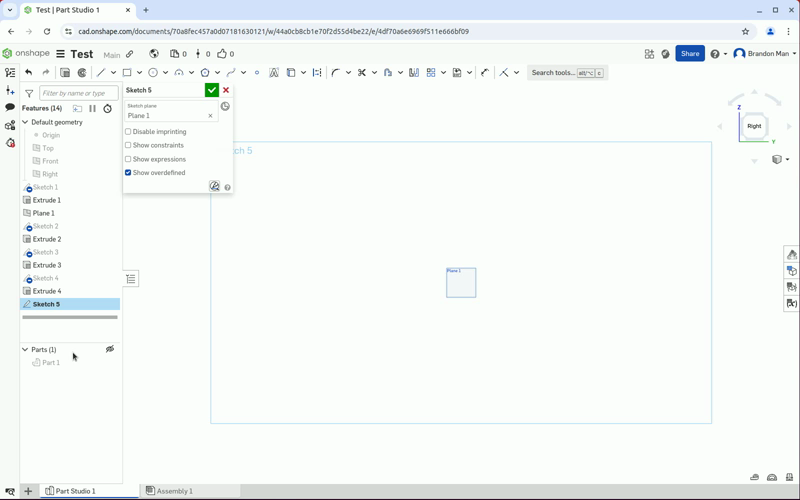
key(c)
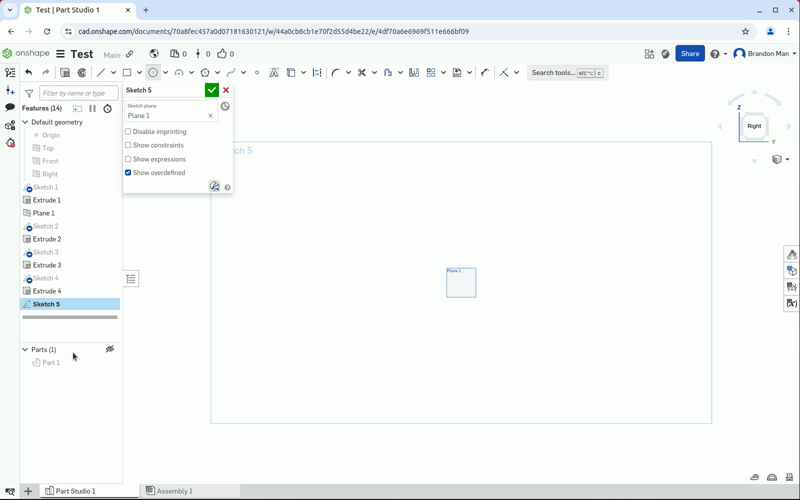
key_down(shift)
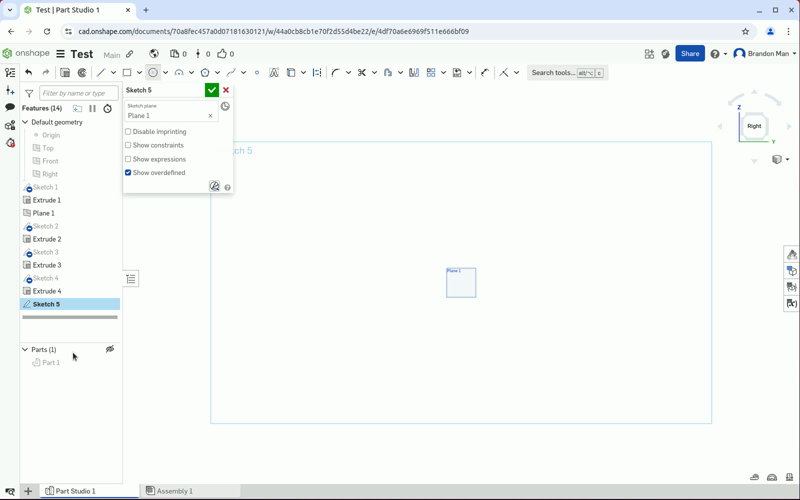
mouse_move(433, 311)
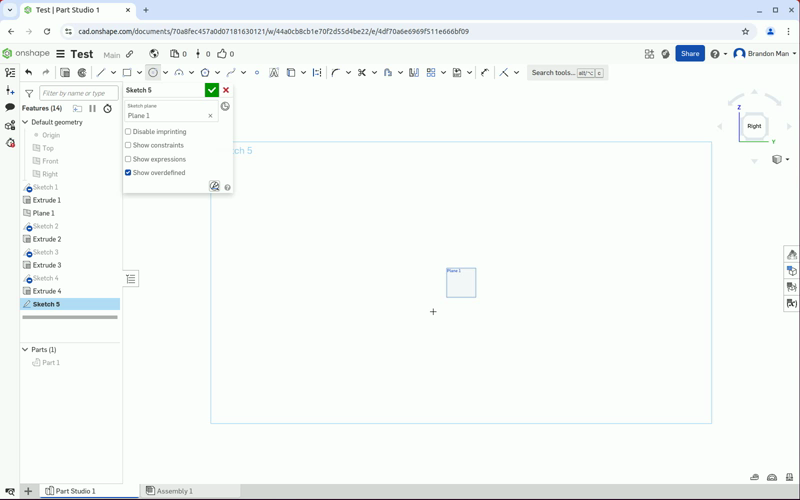
click(433, 311)
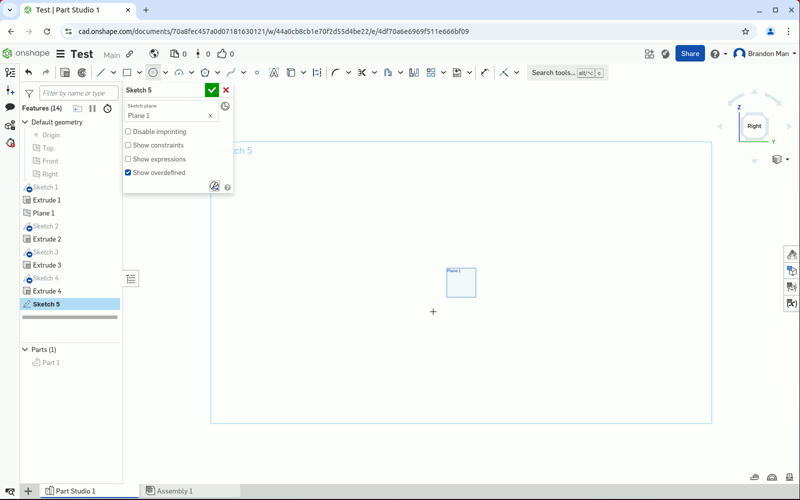
key_up(shift)
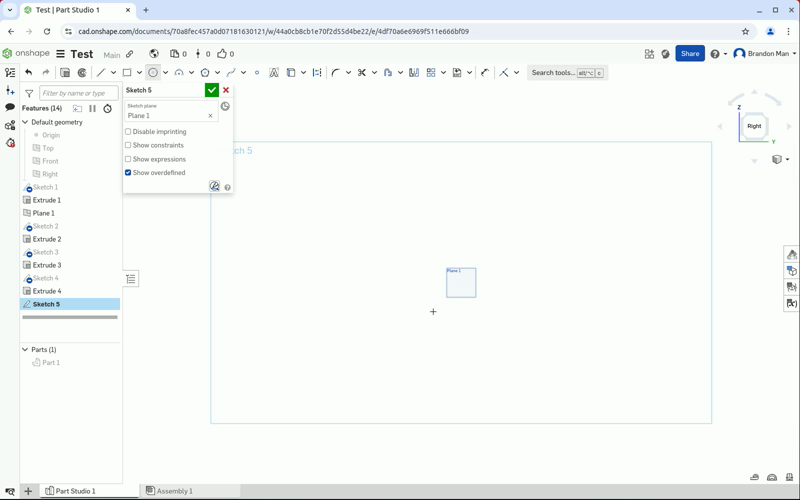
mouse_move(438, 311)
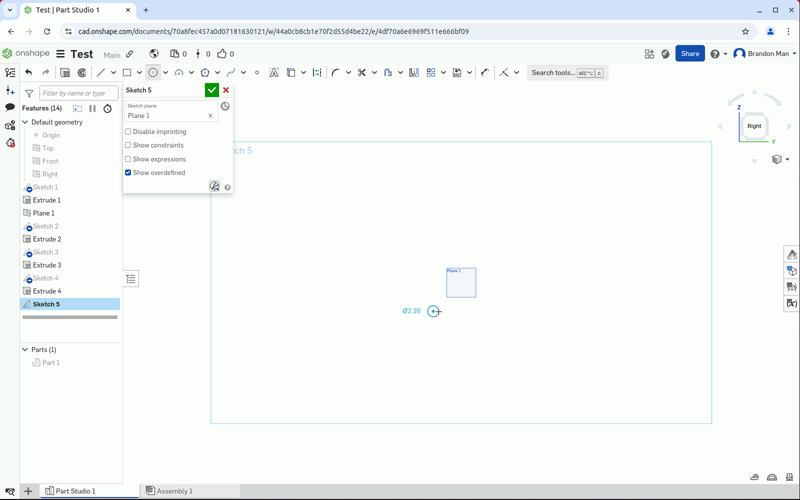
click(438, 311)
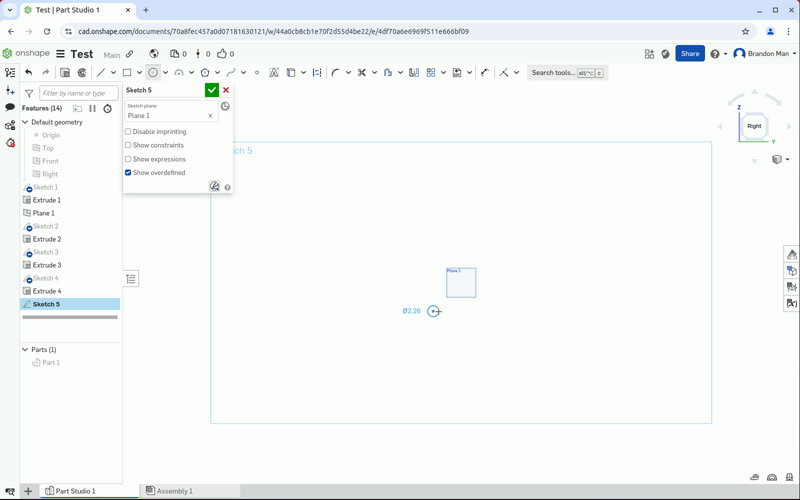
key(esc)
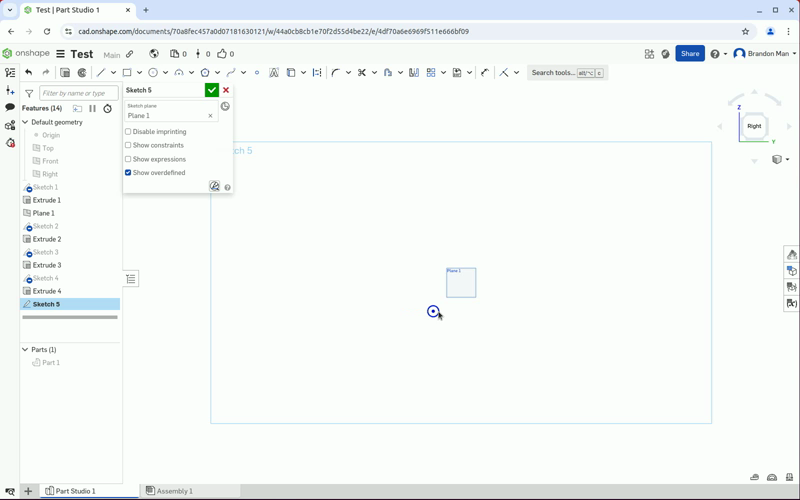
mouse_move(437, 308)
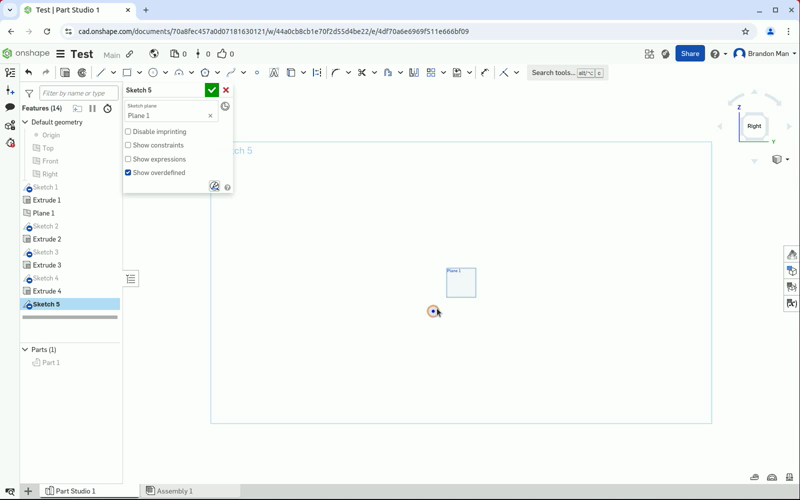
scroll(6)
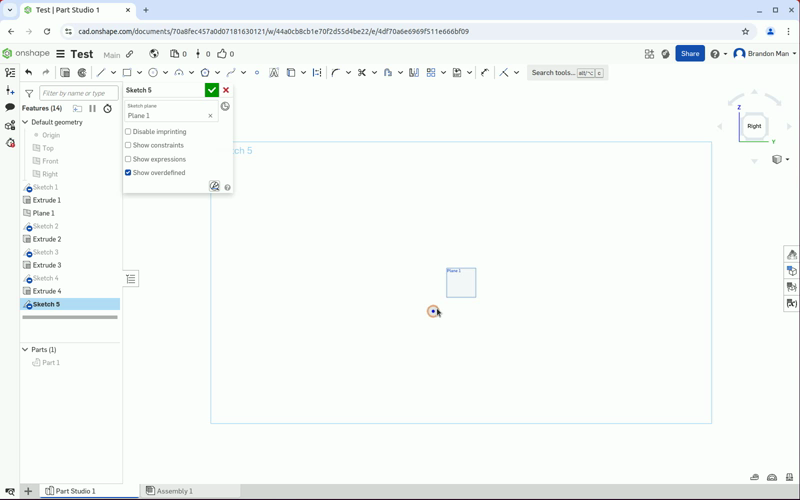
scroll(6)
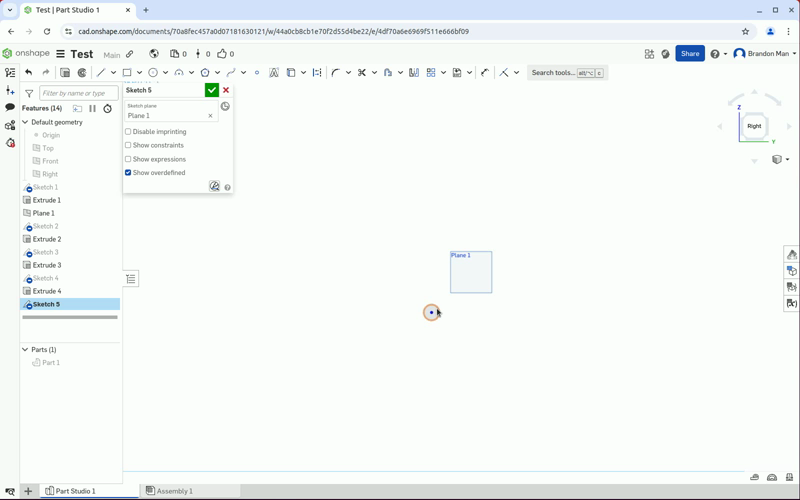
scroll(6)
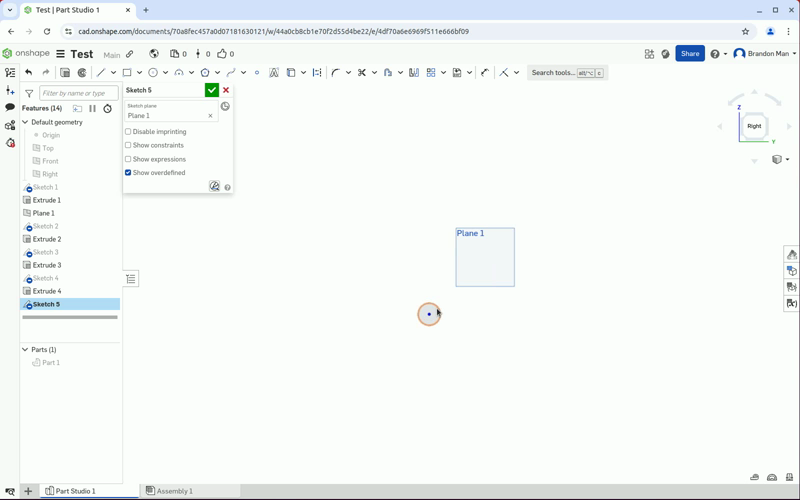
scroll(6)
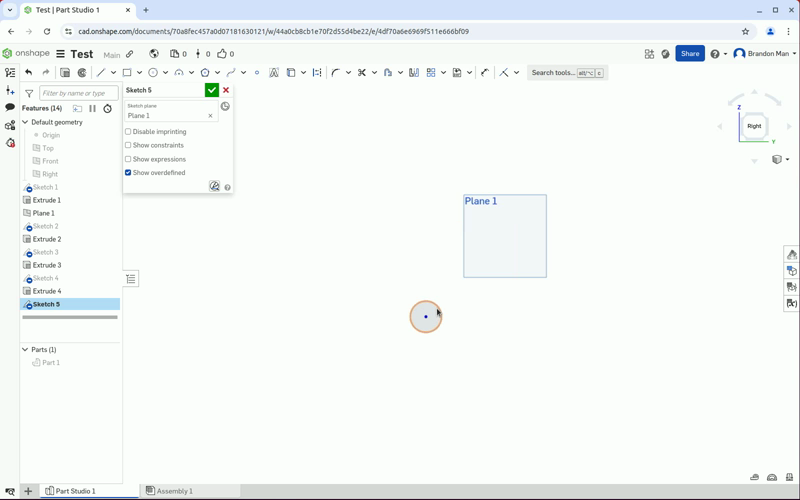
scroll(6)
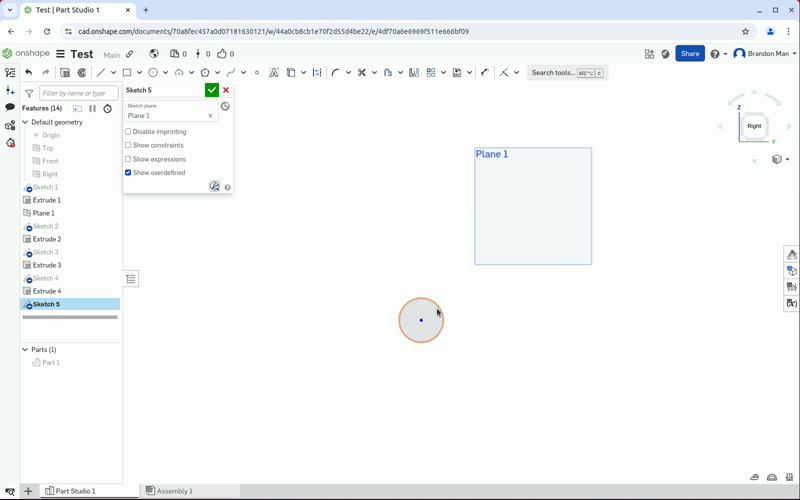
scroll(6)
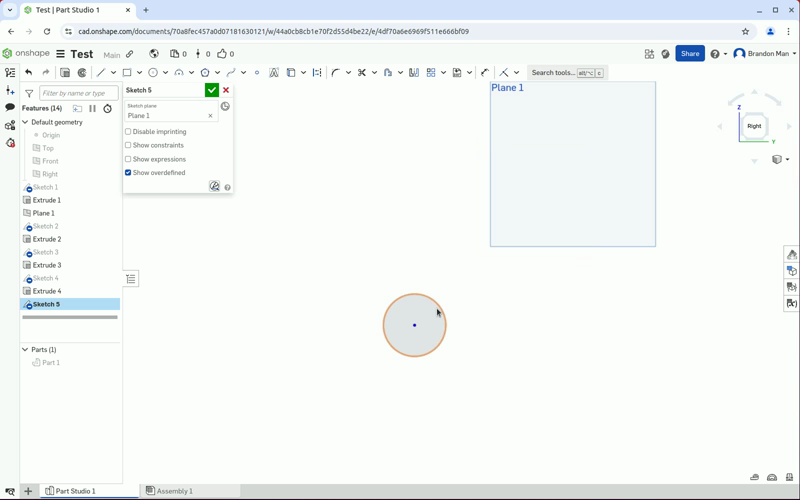
scroll(6)
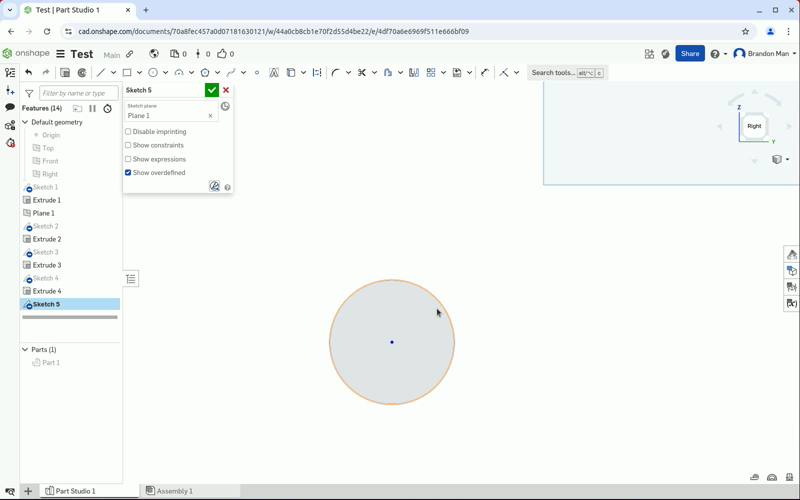
click(437, 308)
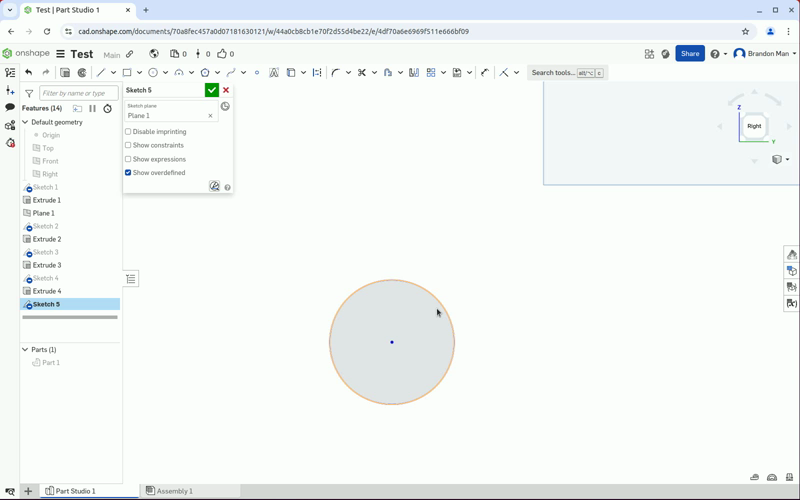
scroll(-6)
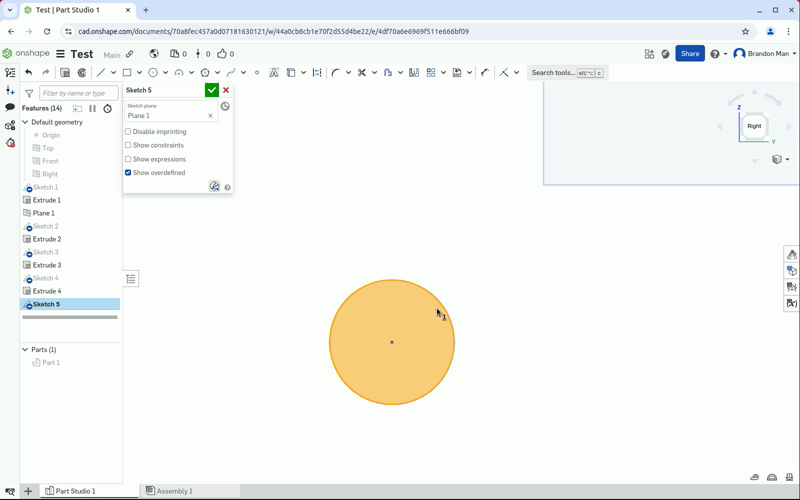
scroll(-6)
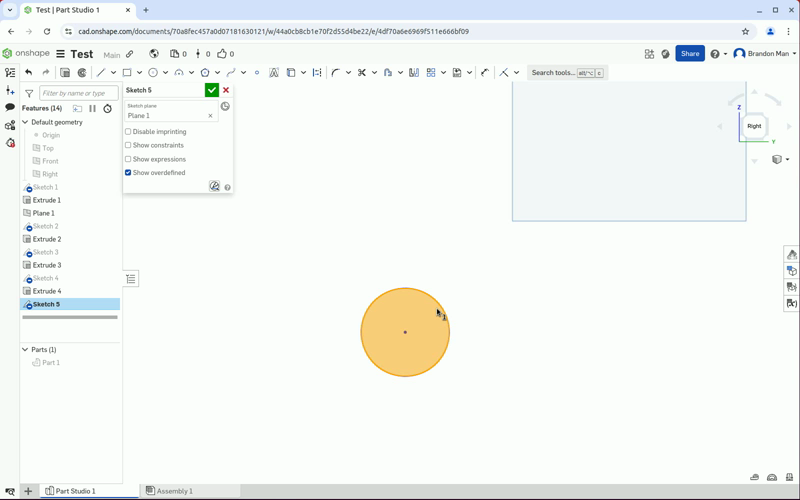
scroll(-6)
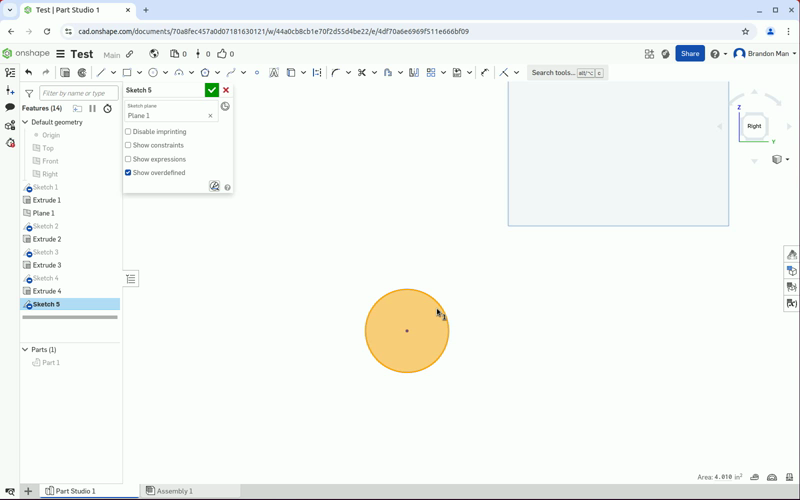
scroll(-6)
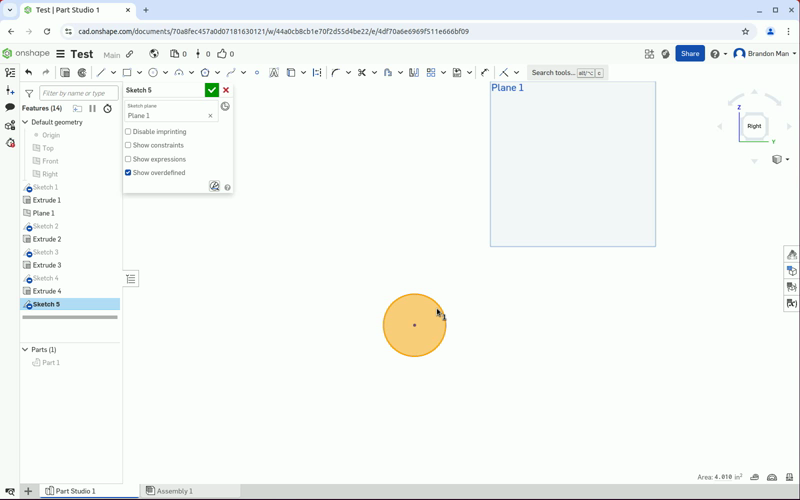
scroll(-6)
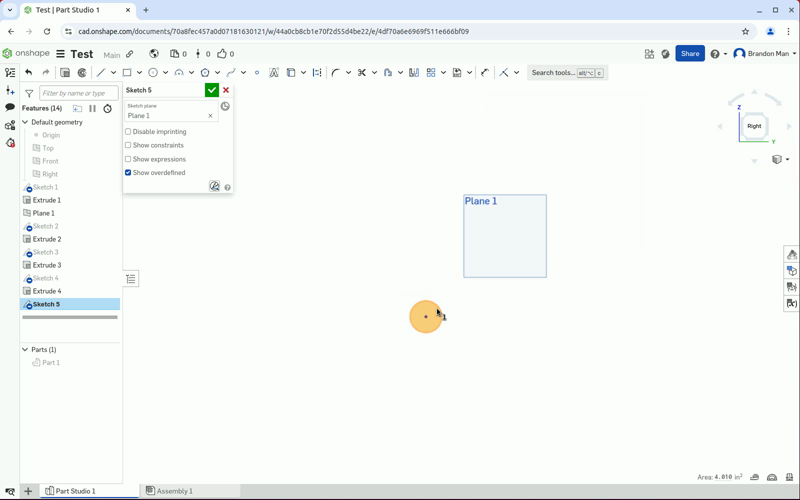
scroll(-6)
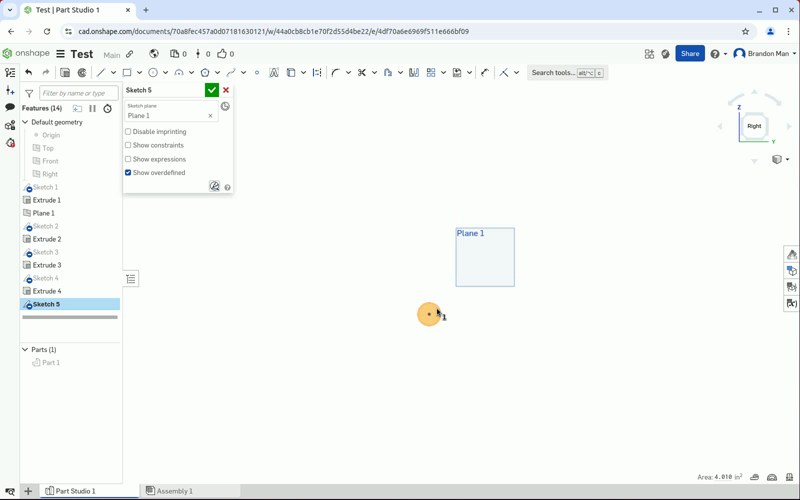
scroll(-6)
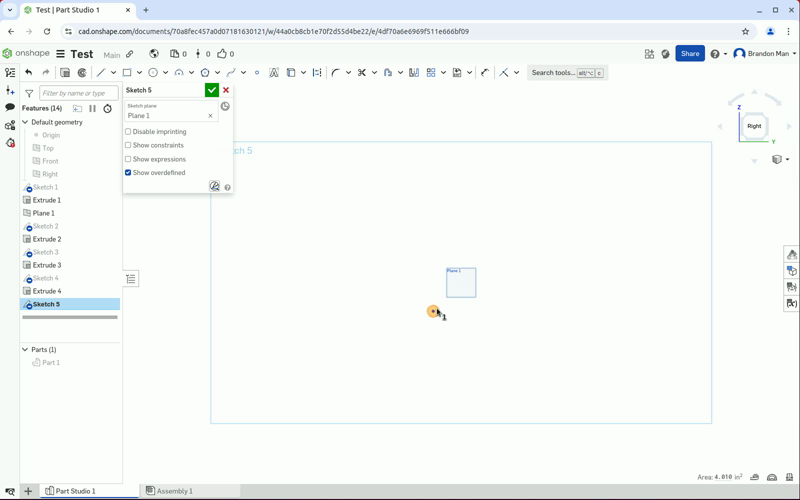
mouse_move(73, 352)
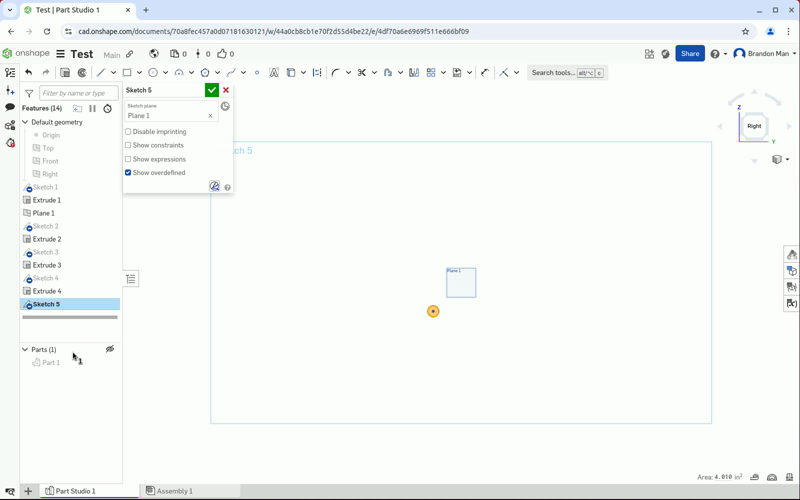
key(shift+y)
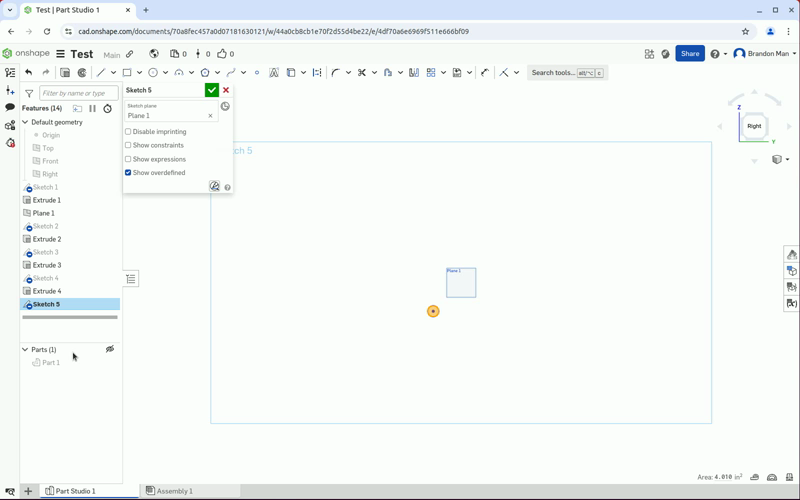
key(shift+e)
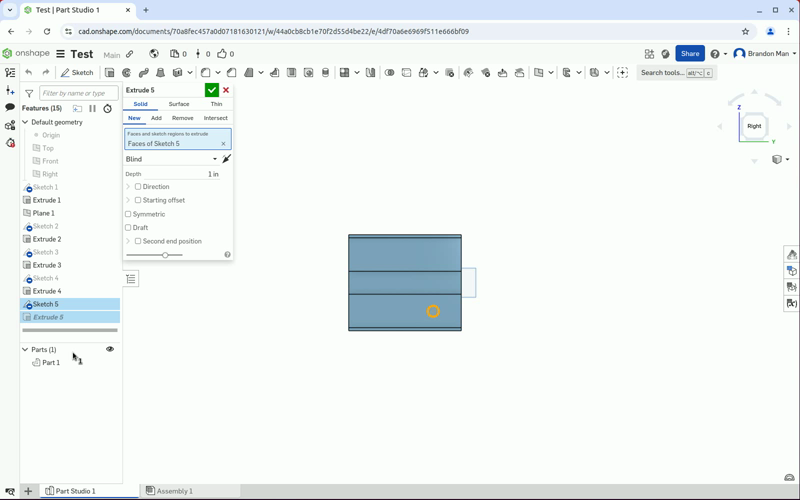
mouse_move(143, 106)
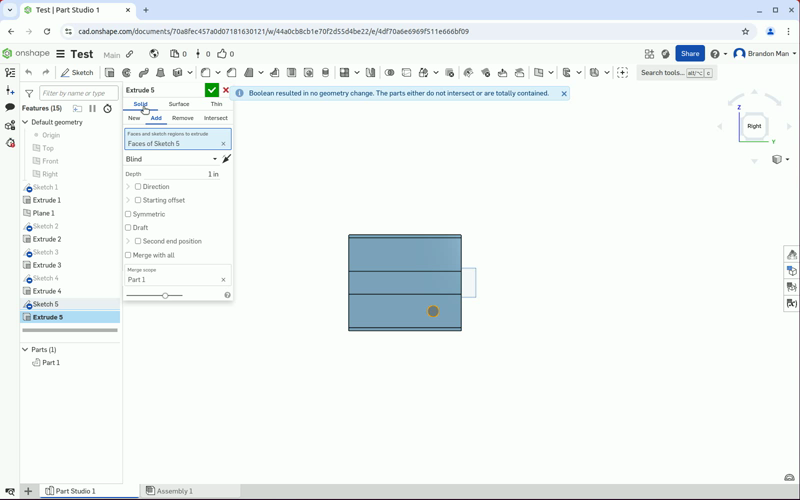
click(143, 106)
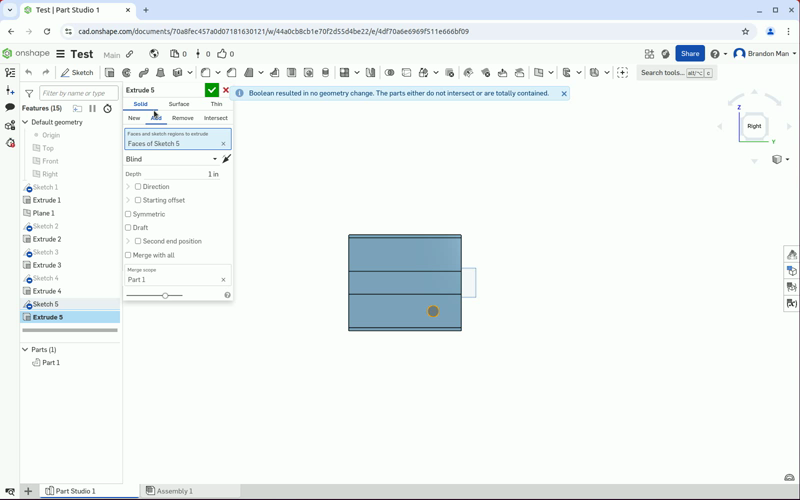
mouse_move(186, 120)
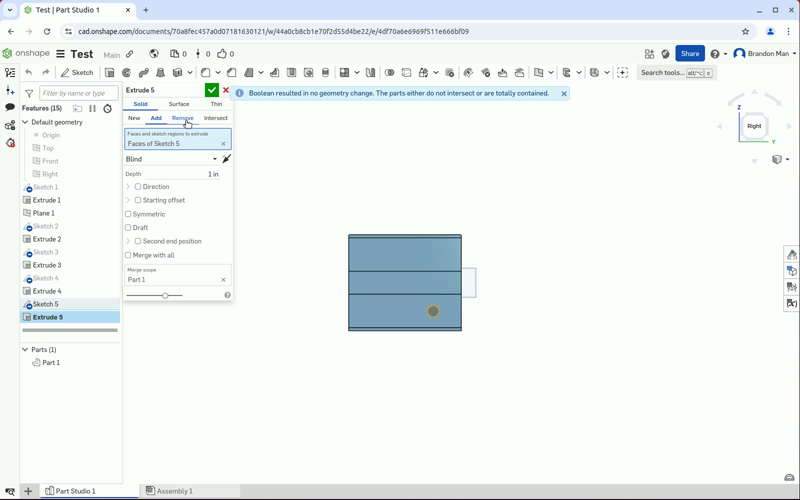
click(186, 120)
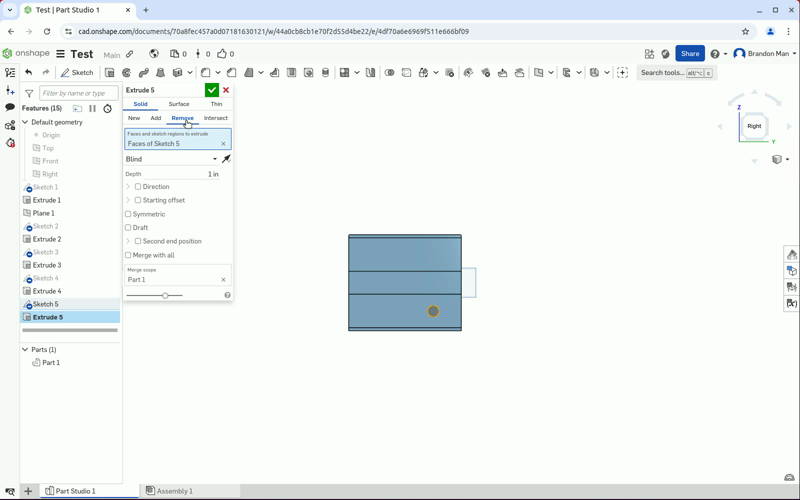
key(tab, 4)
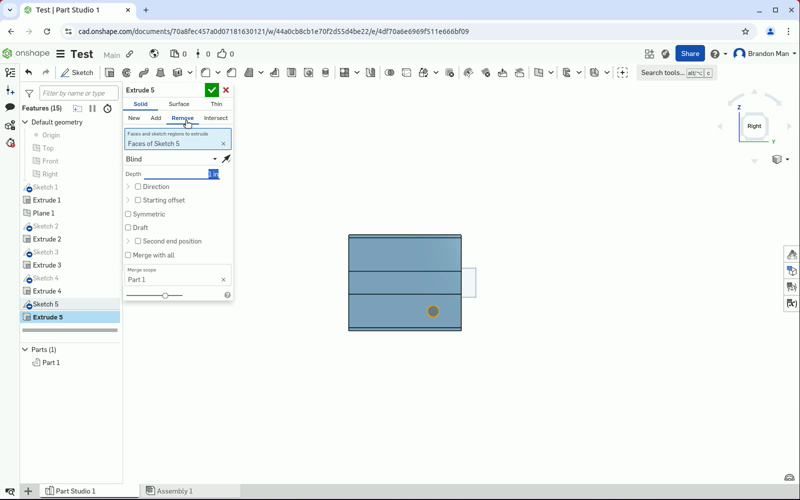
text(5.777)
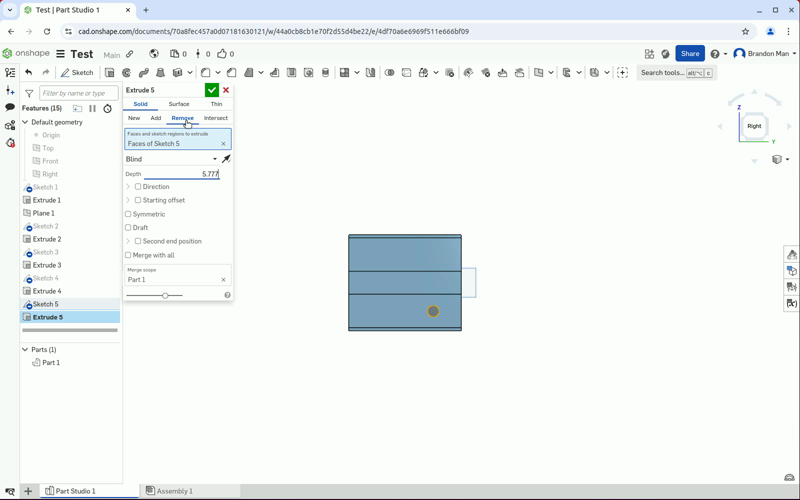
key(tab, 6)
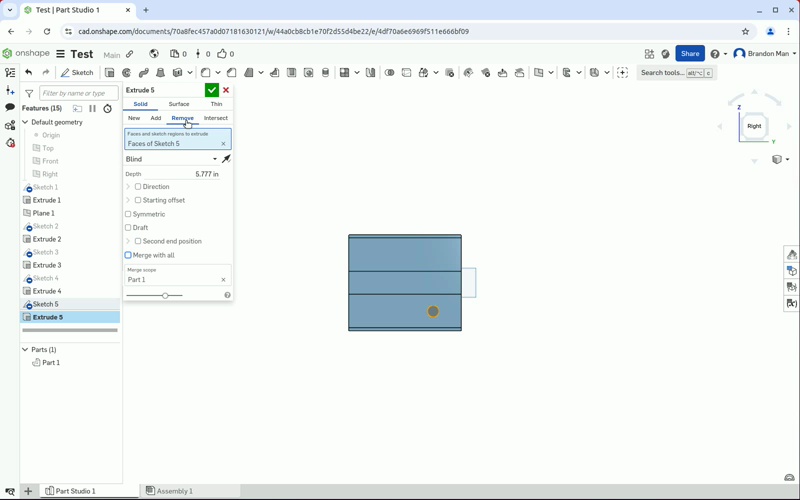
key(space)
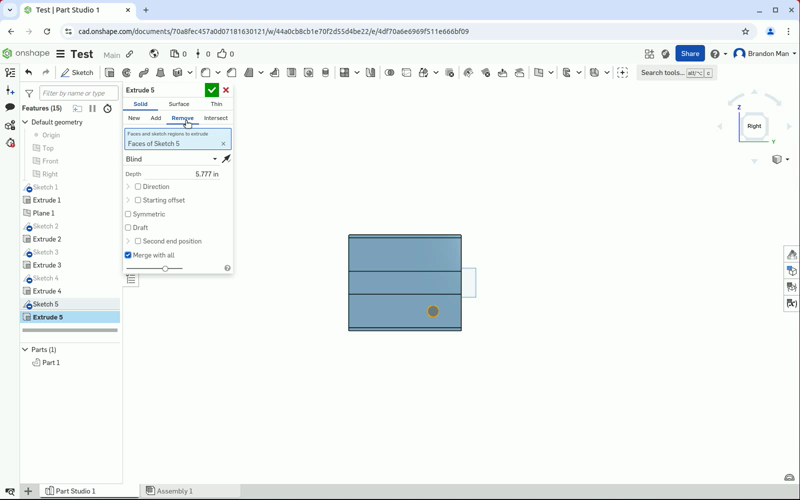
key(enter)
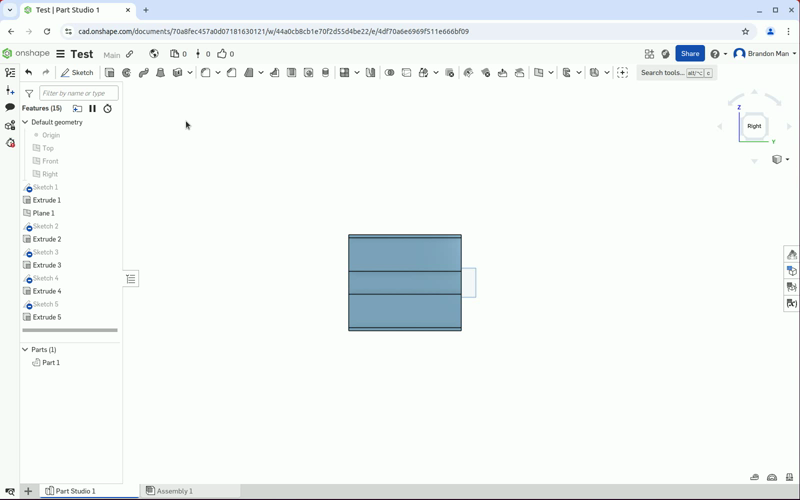
key(shift+h)
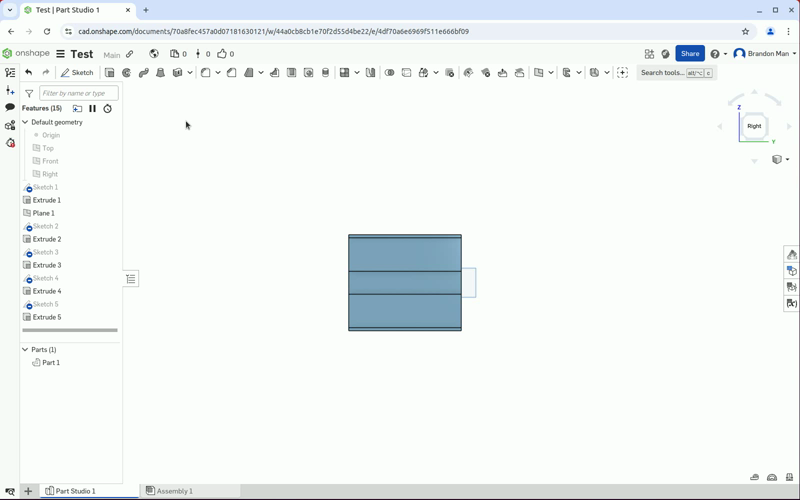
key(shift+h)
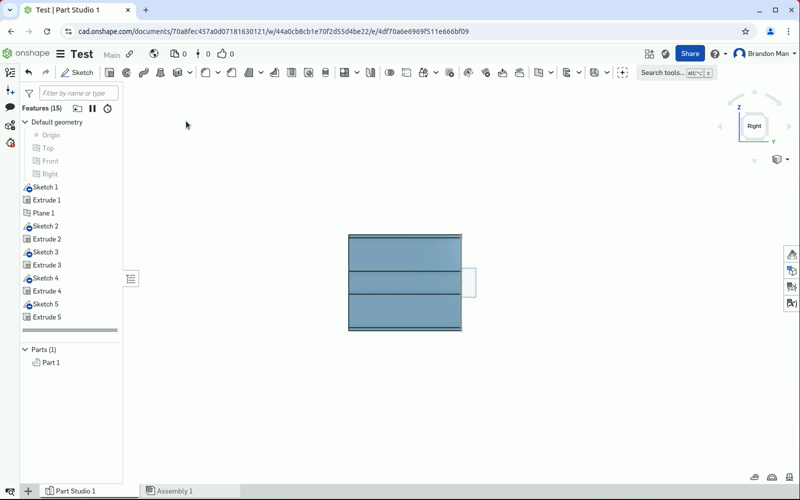
key(shift+7)
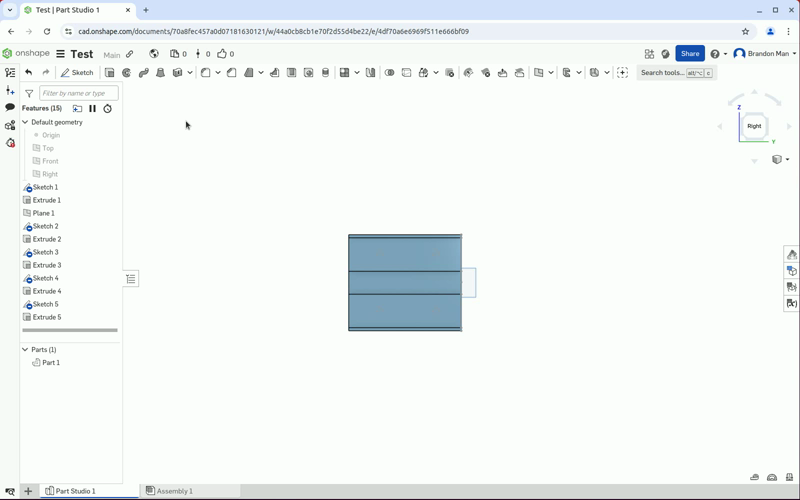
key(right, 2)
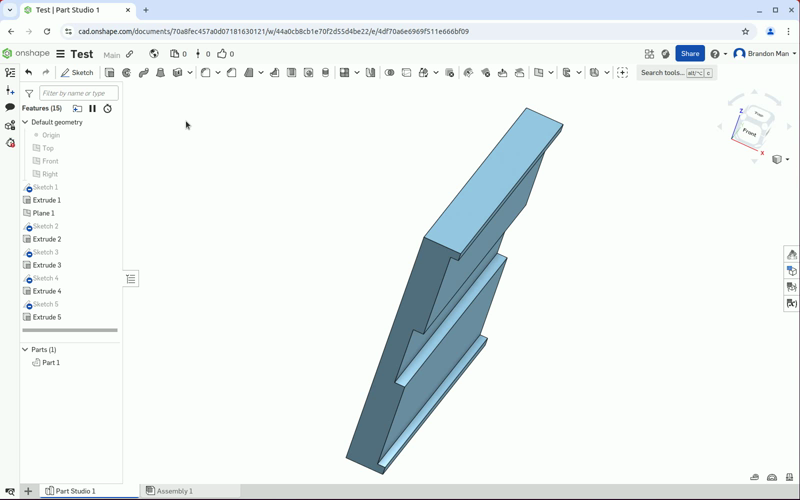
key(down, 2)
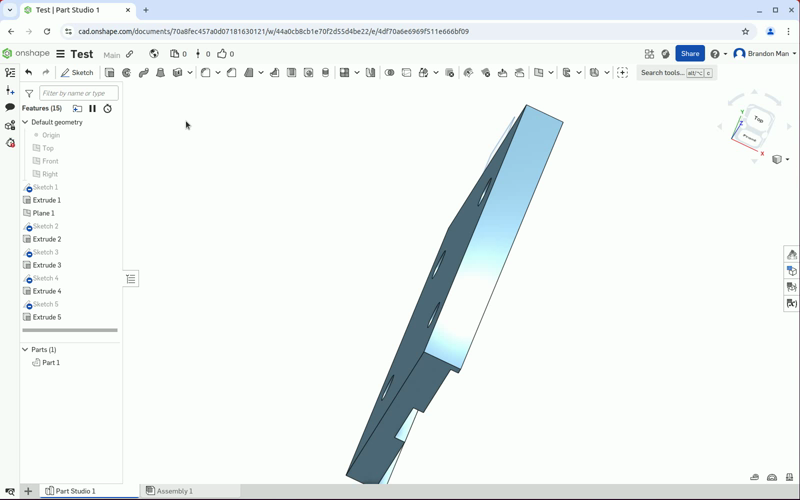
key(up, 2)
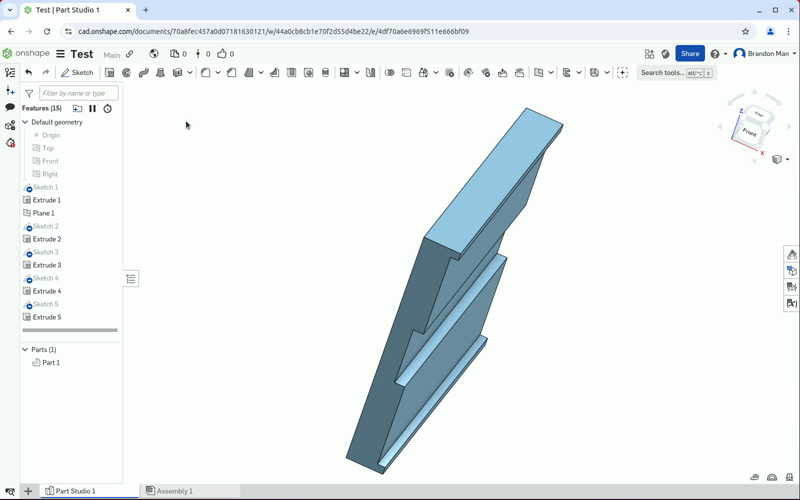
key(left, 2)
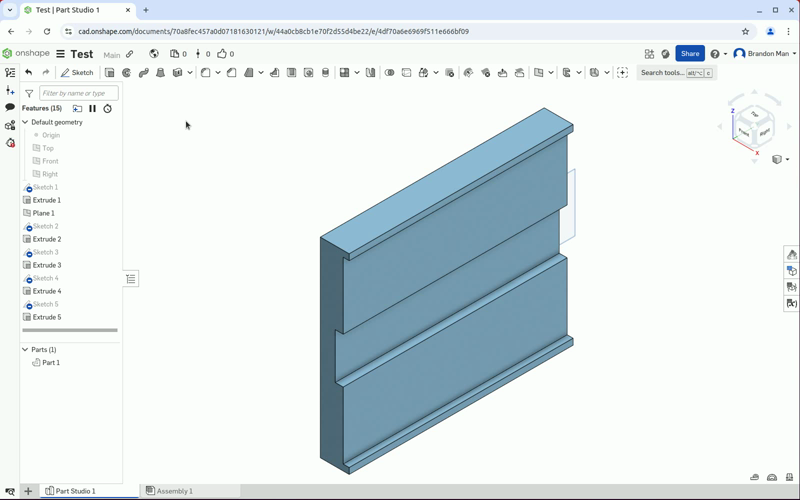
mouse_move(73, 189)
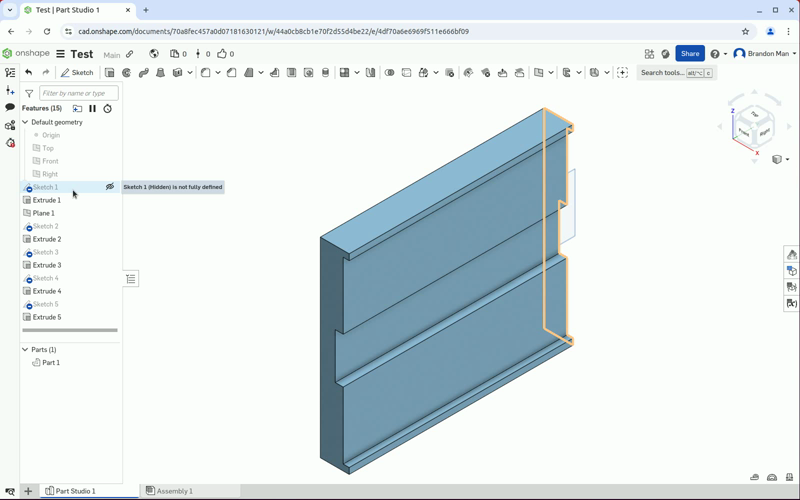
click(73, 189)